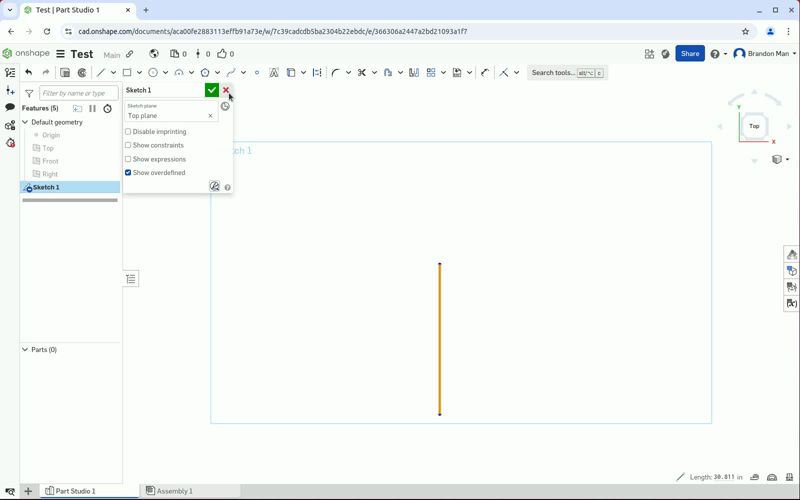
key(shift+h)
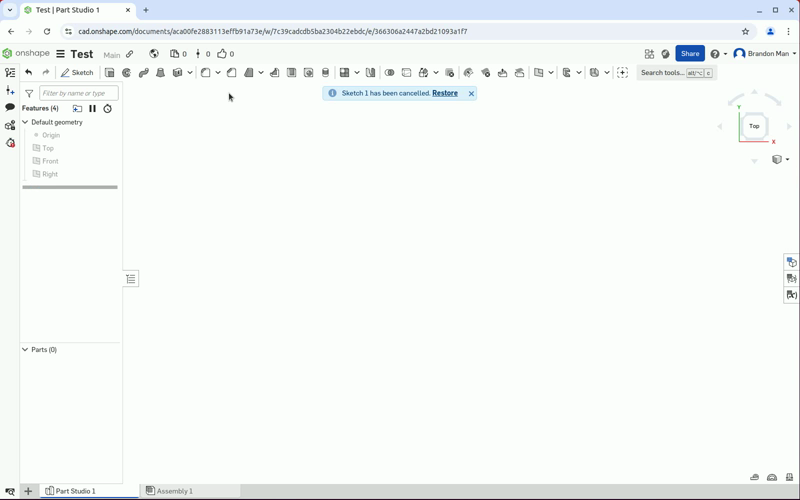
mouse_move(73, 352)
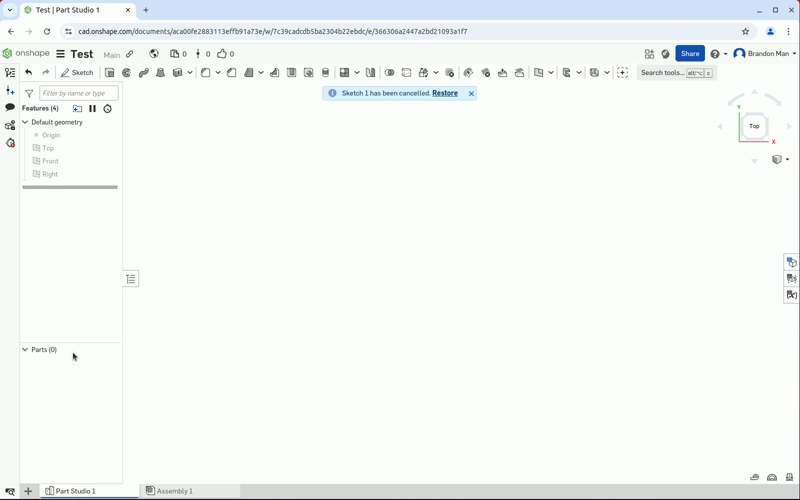
key(y)
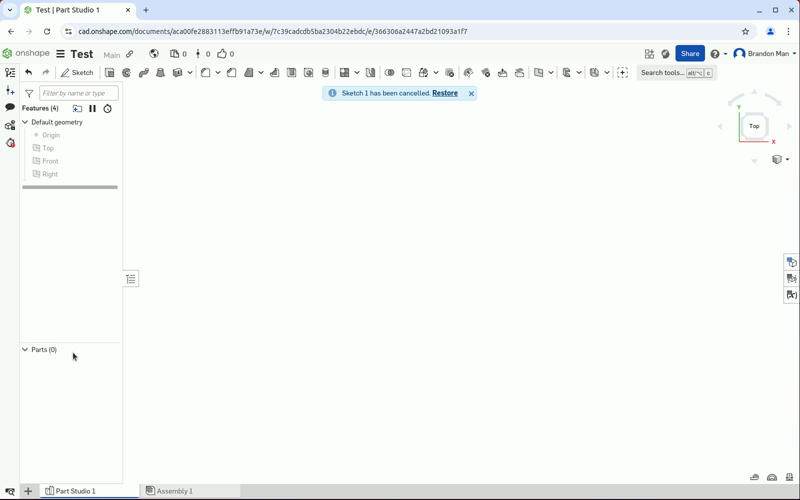
key(shift+p)
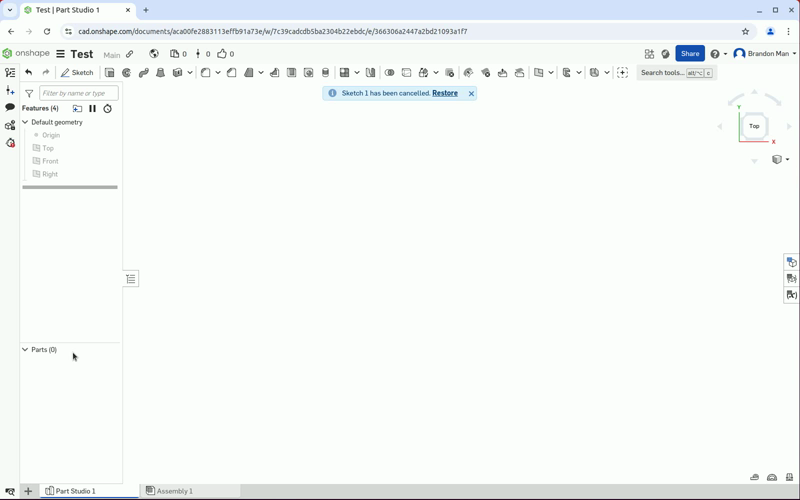
key(space)
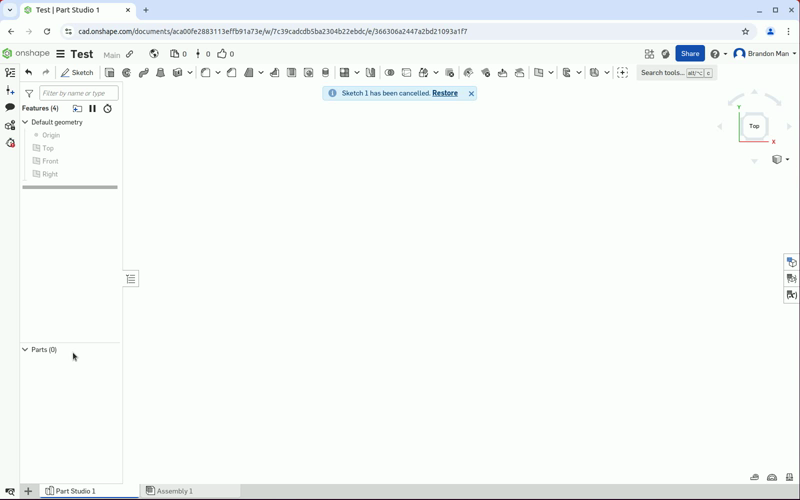
key_down(shift)
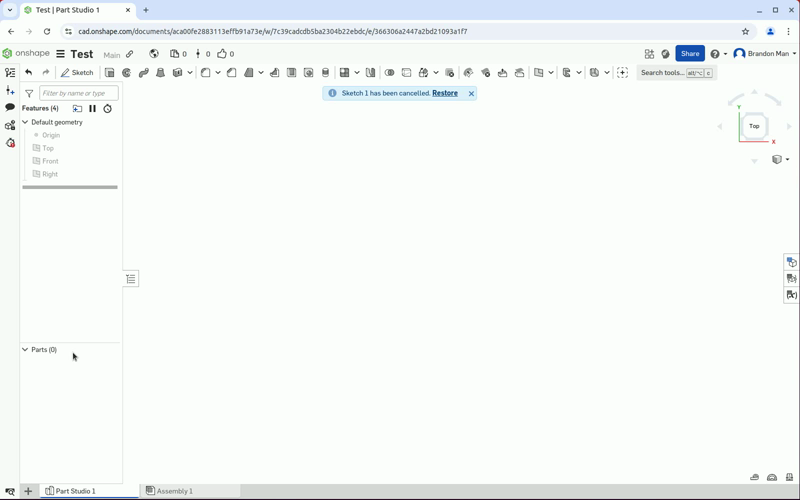
key(up)
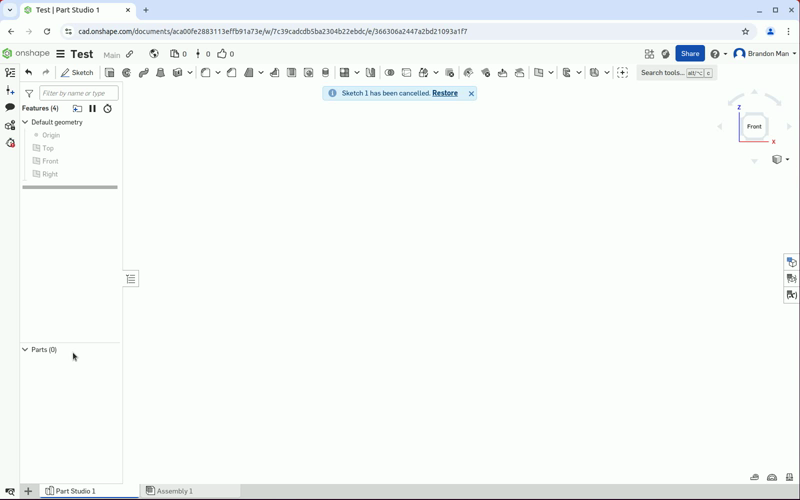
key_up(shift)
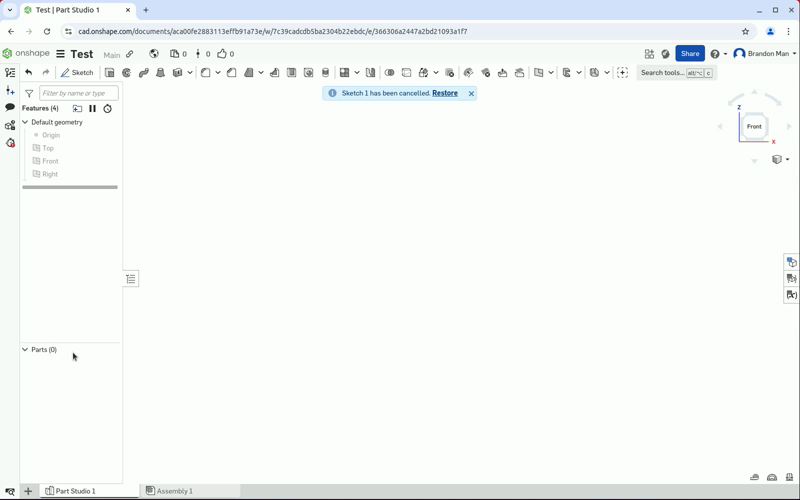
mouse_move(73, 352)
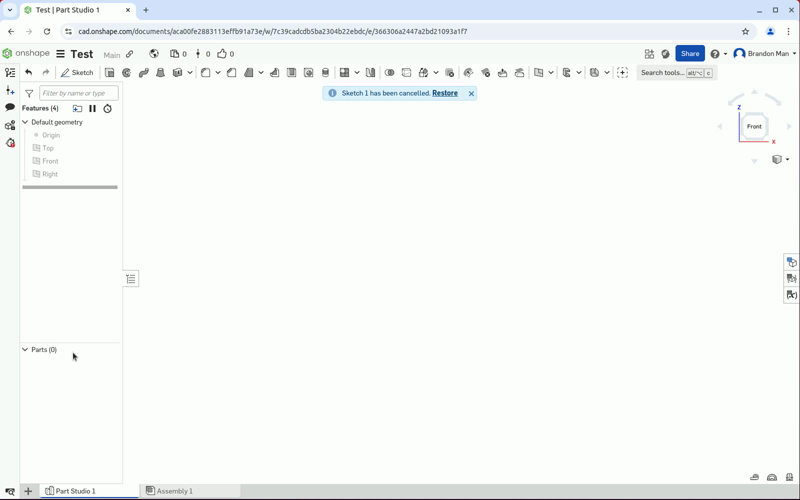
key(shift+y)
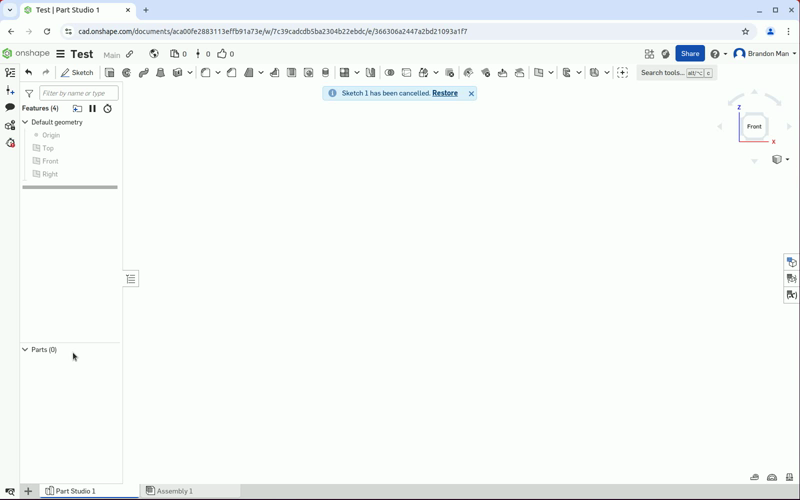
key(shift+s)
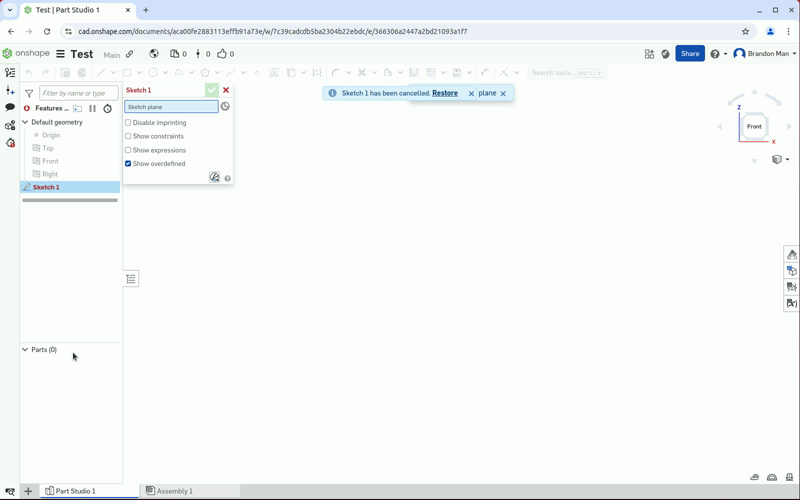
mouse_move(73, 163)
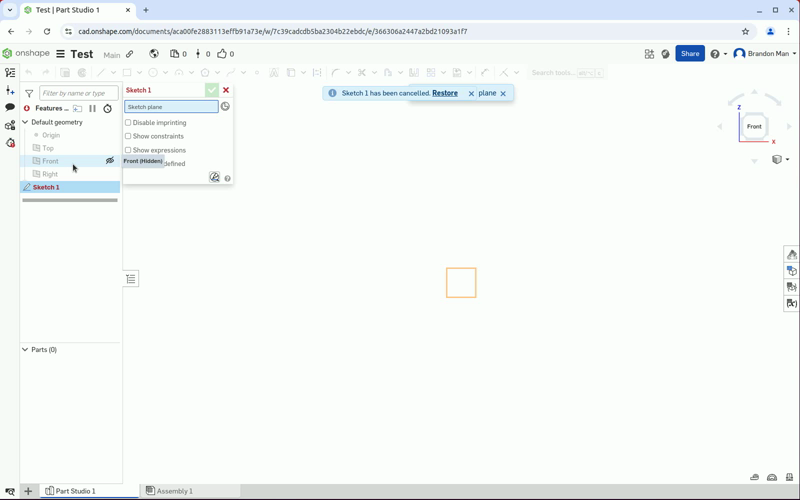
click(73, 163)
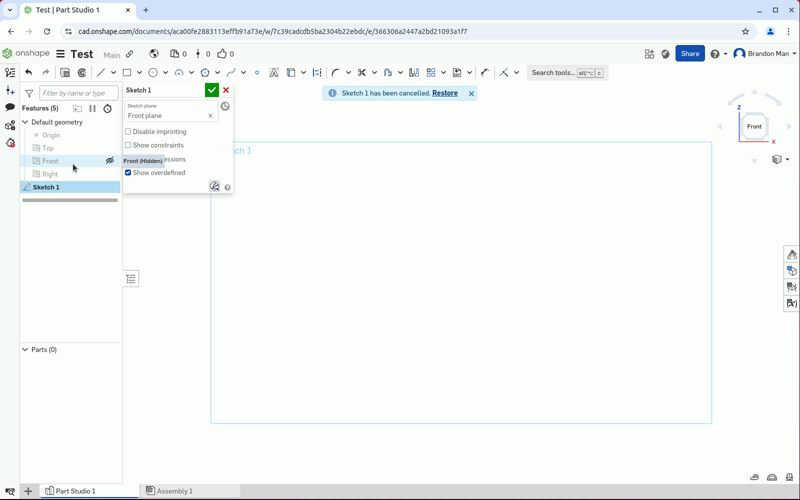
mouse_move(73, 352)
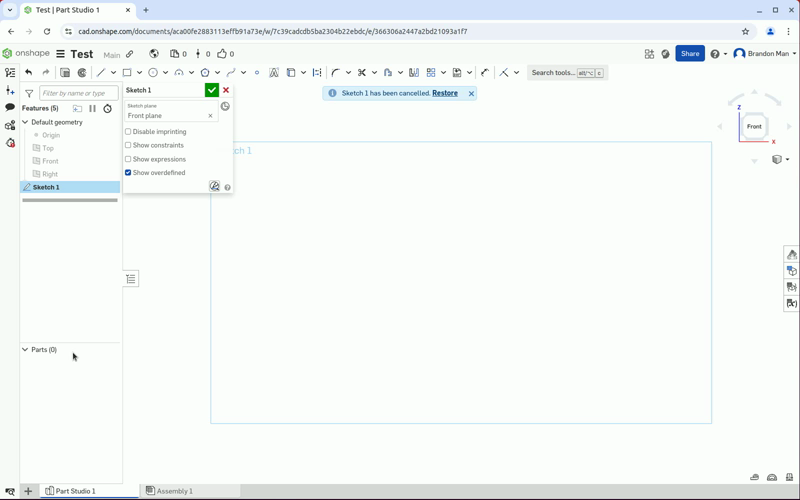
key(y)
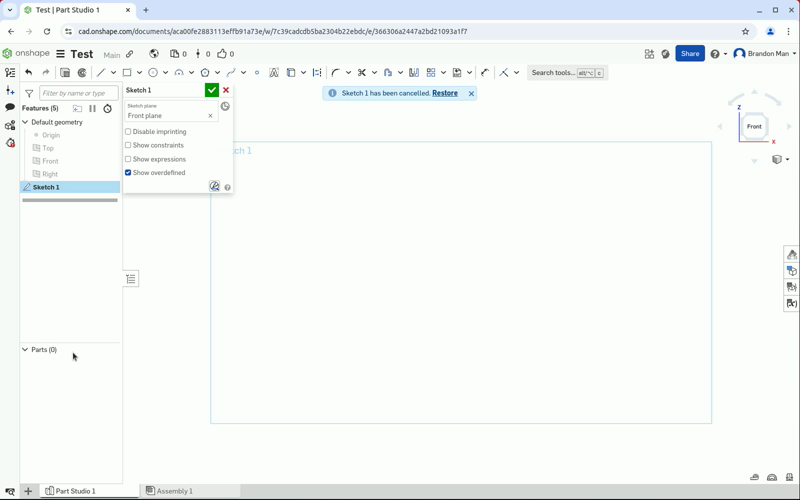
key(a)
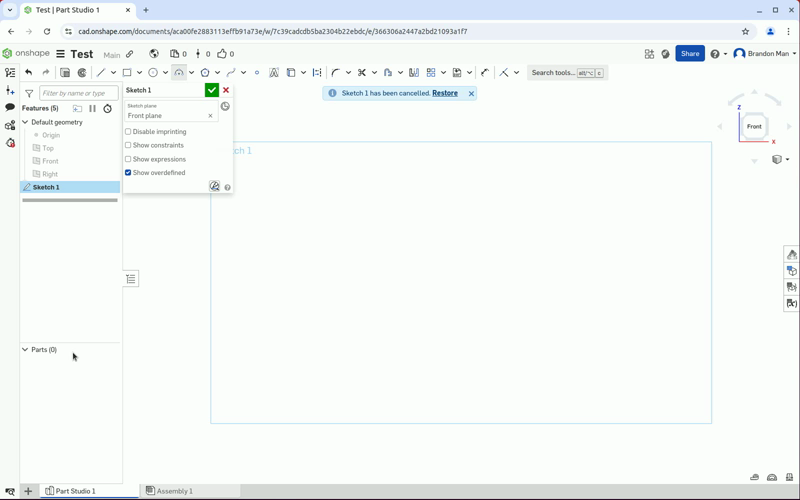
key_down(shift)
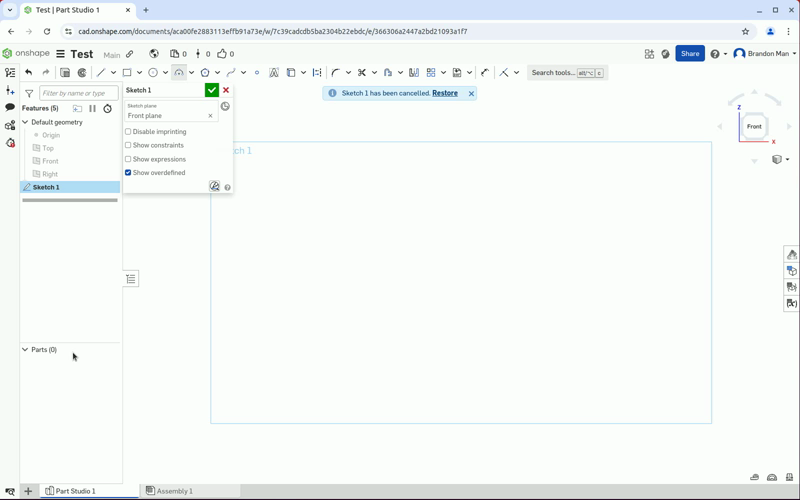
mouse_move(399, 286)
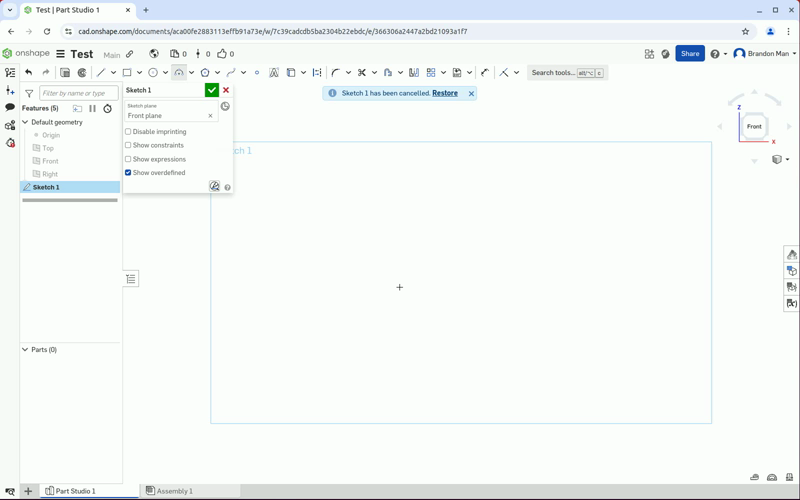
click(399, 286)
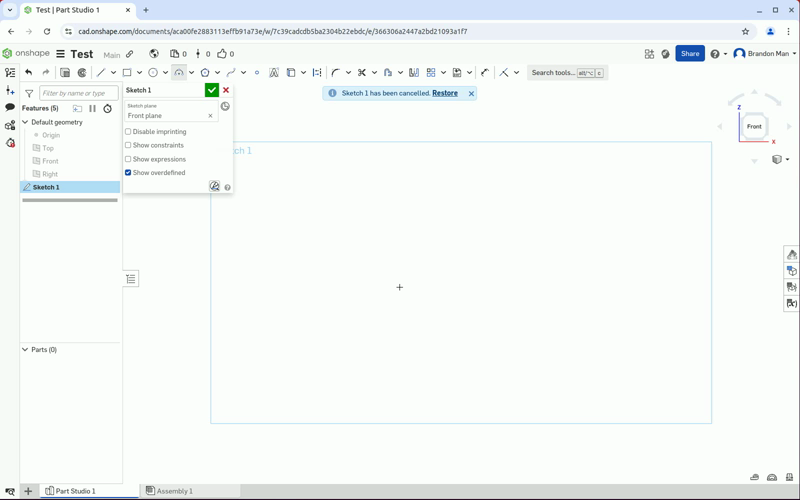
key_up(shift)
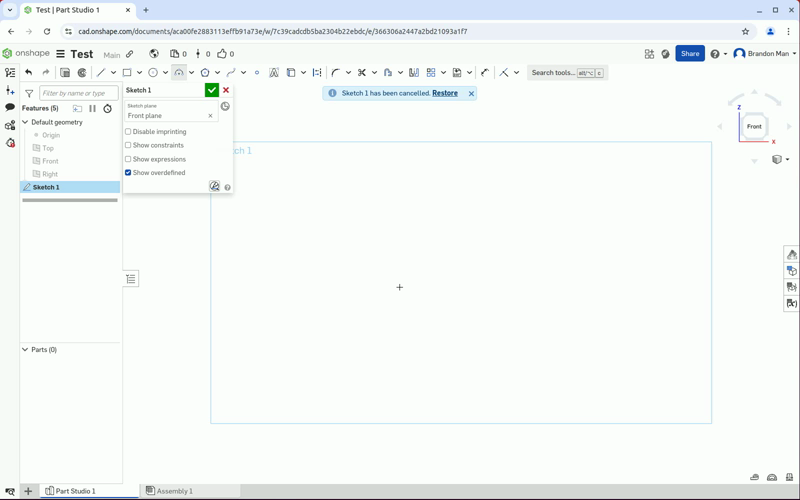
key_down(shift)
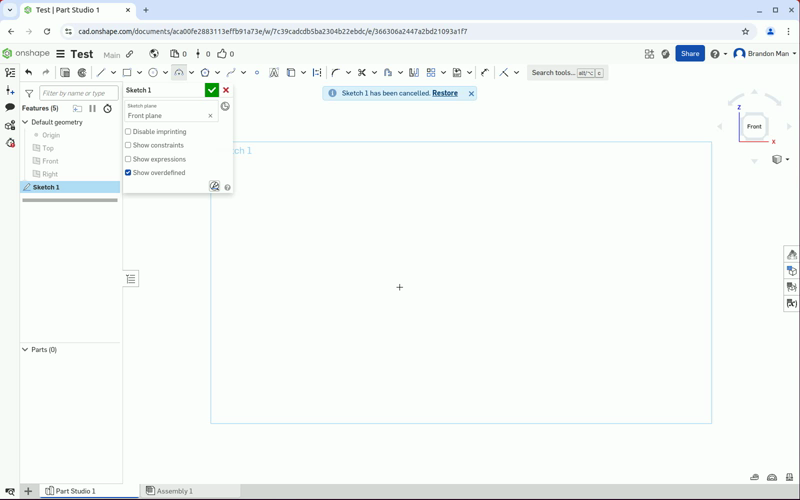
mouse_move(408, 294)
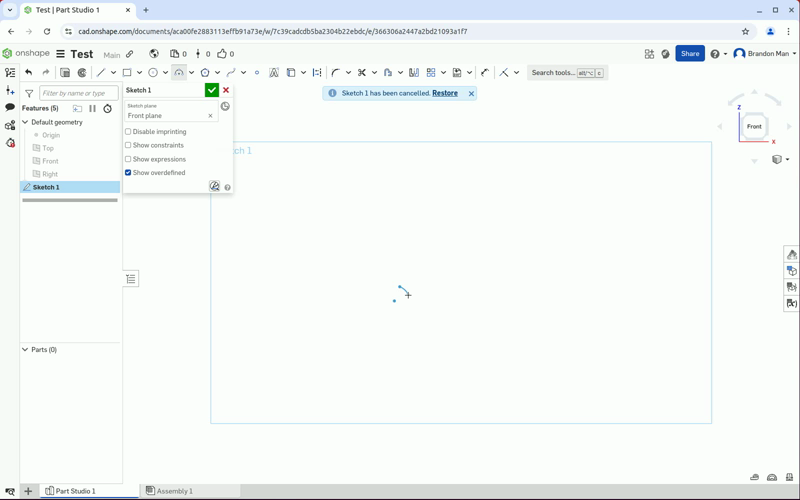
click(408, 294)
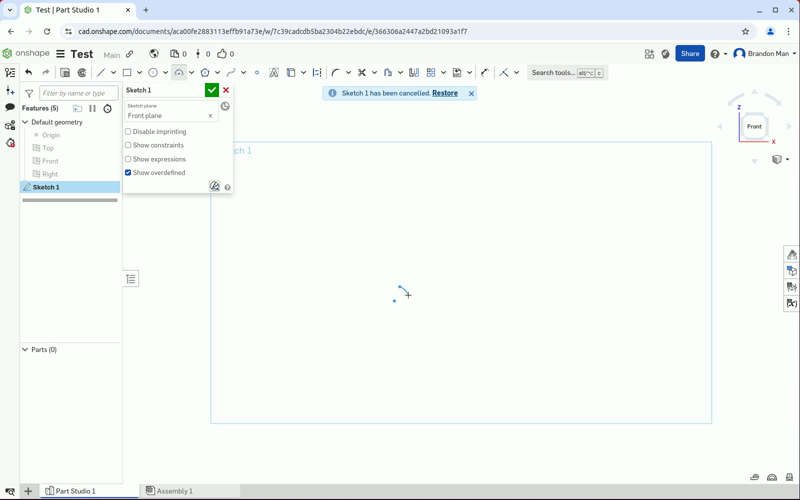
mouse_move(402, 292)
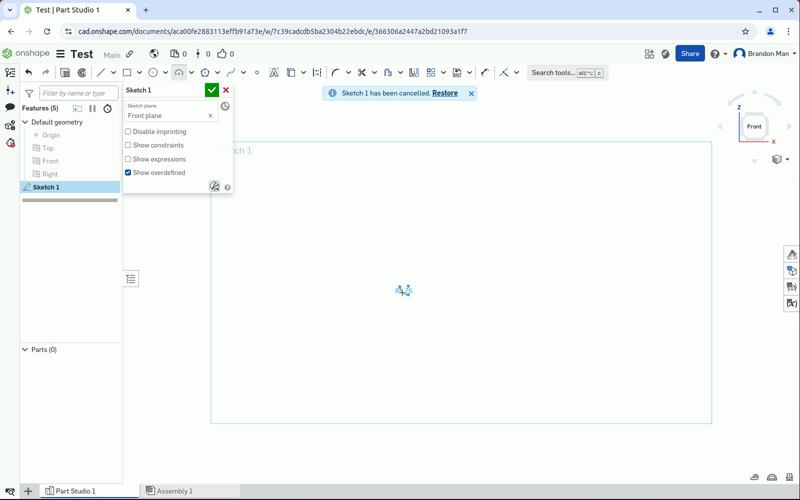
click(402, 292)
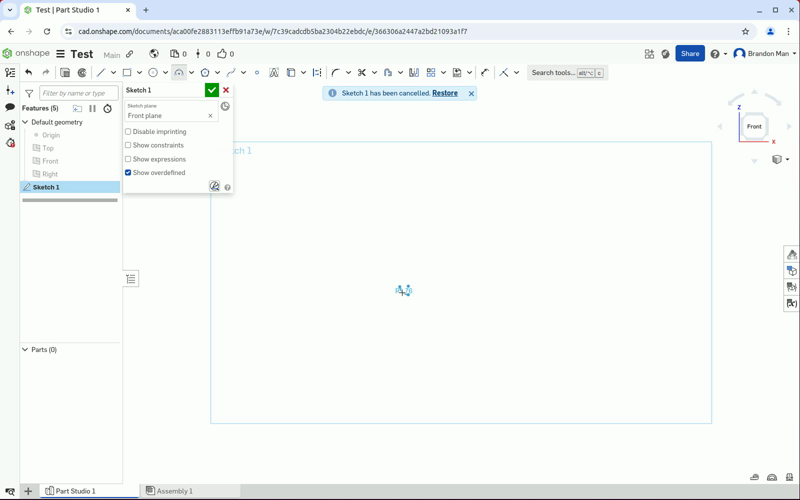
key_up(shift)
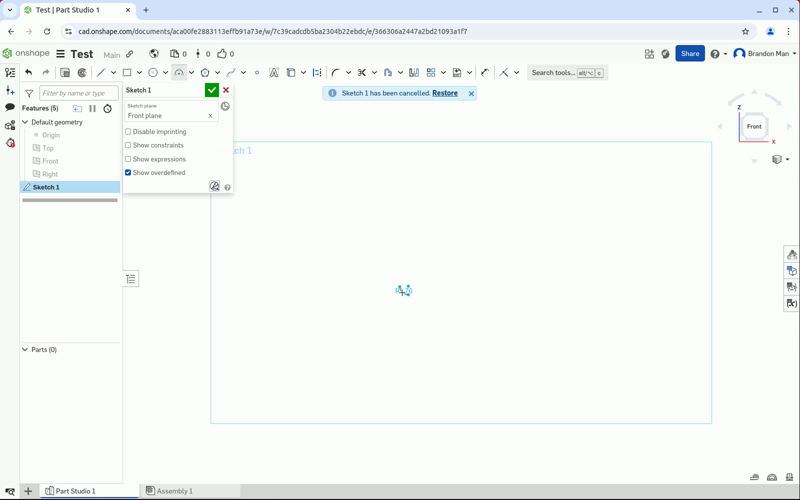
key(esc)
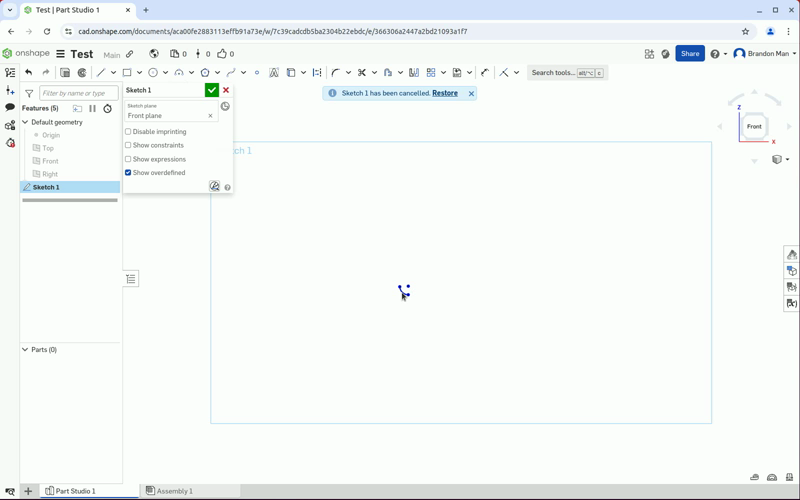
key(l)
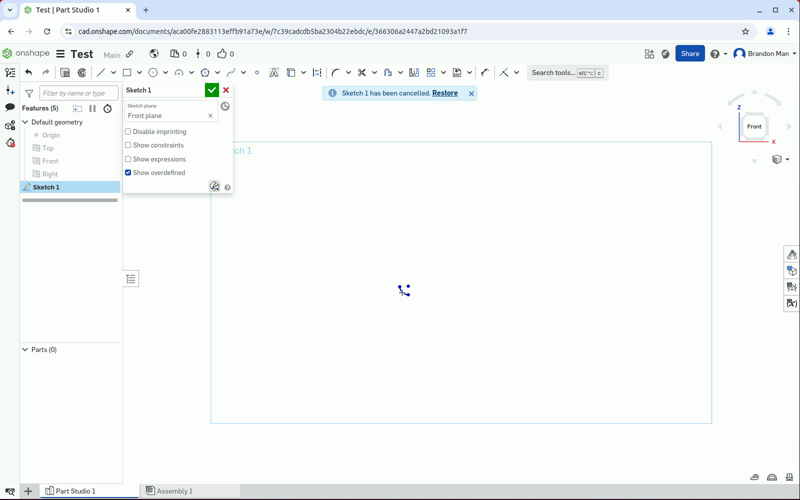
mouse_move(408, 294)
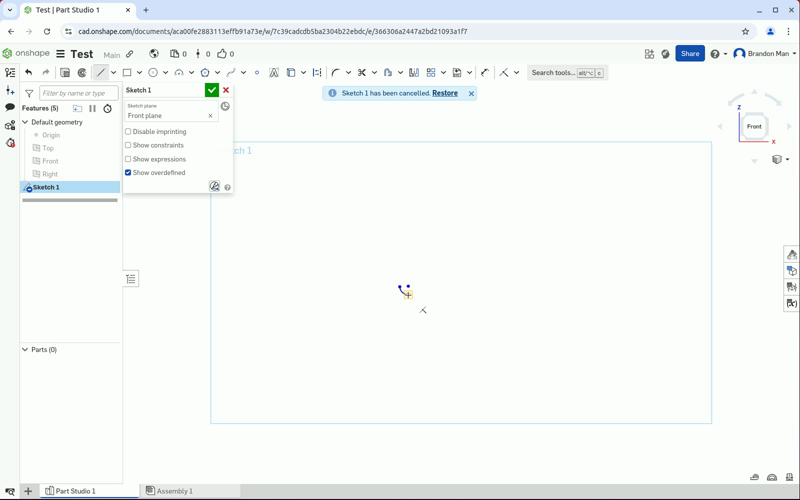
click(408, 294)
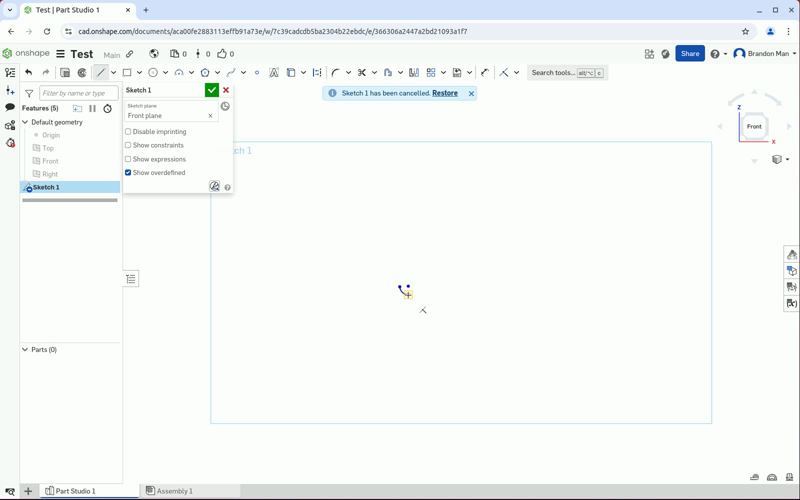
key_down(shift)
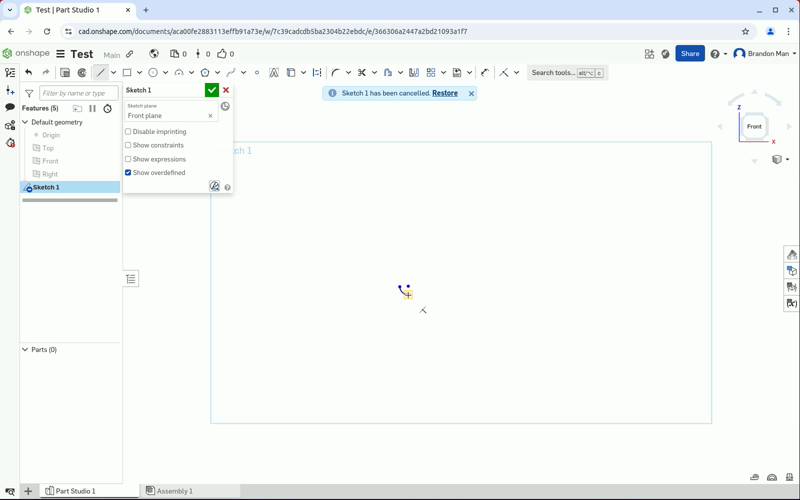
mouse_move(438, 294)
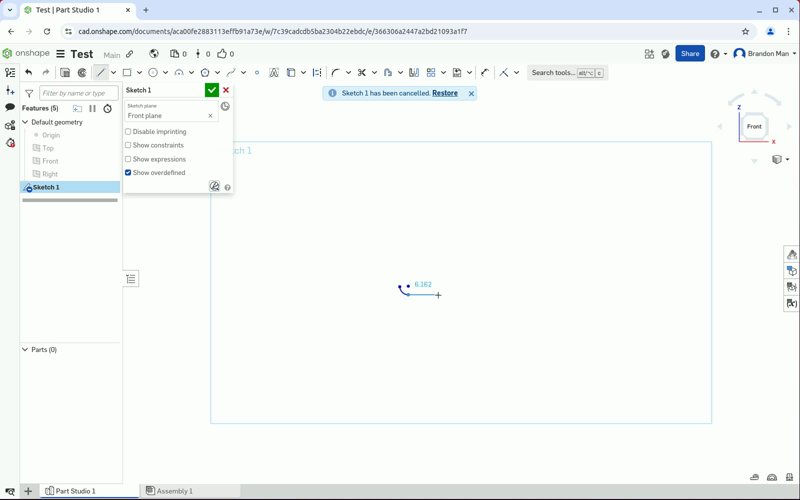
mouse_move(455, 294)
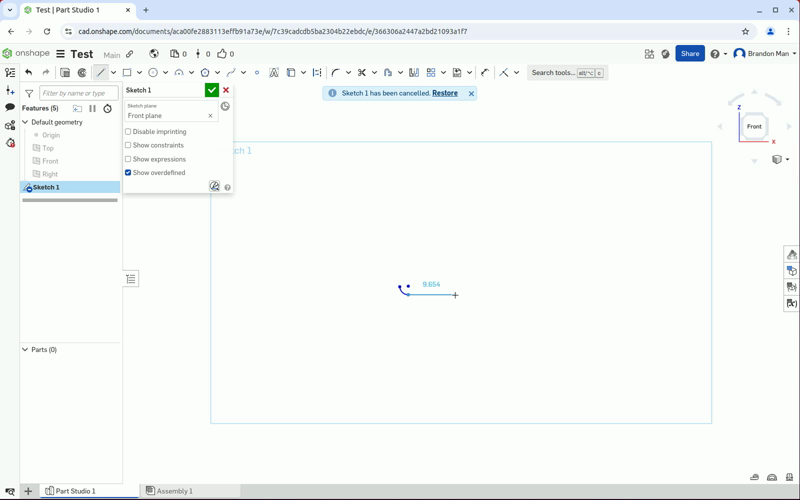
click(455, 294)
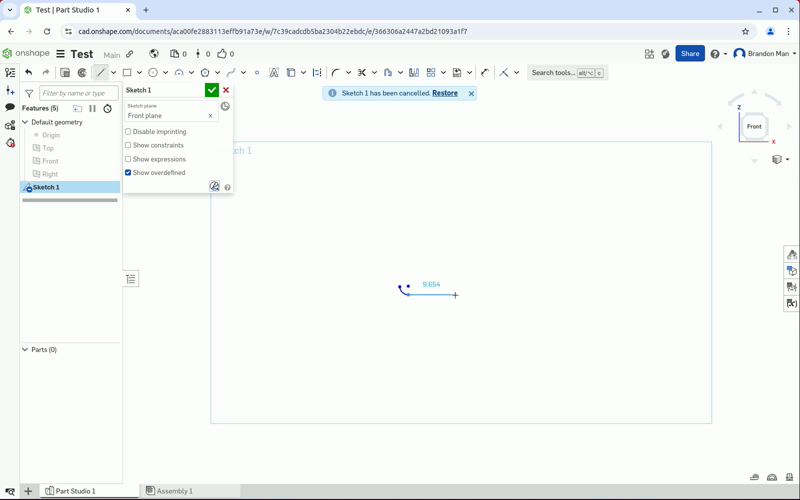
key_up(shift)
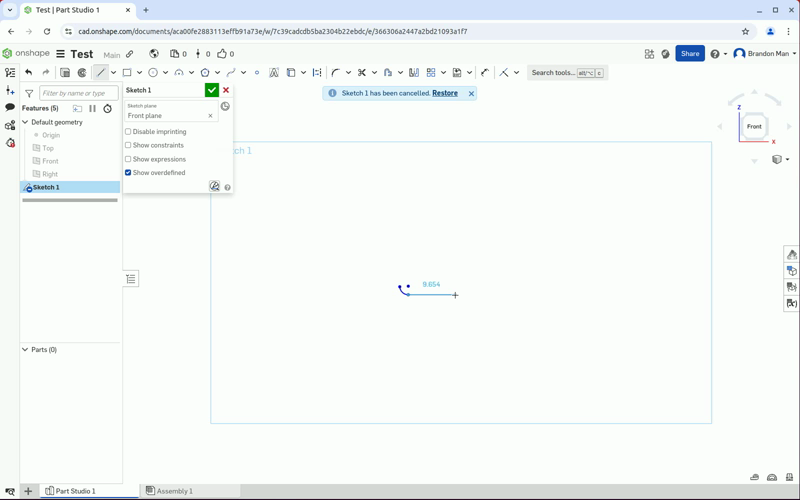
key_down(shift)
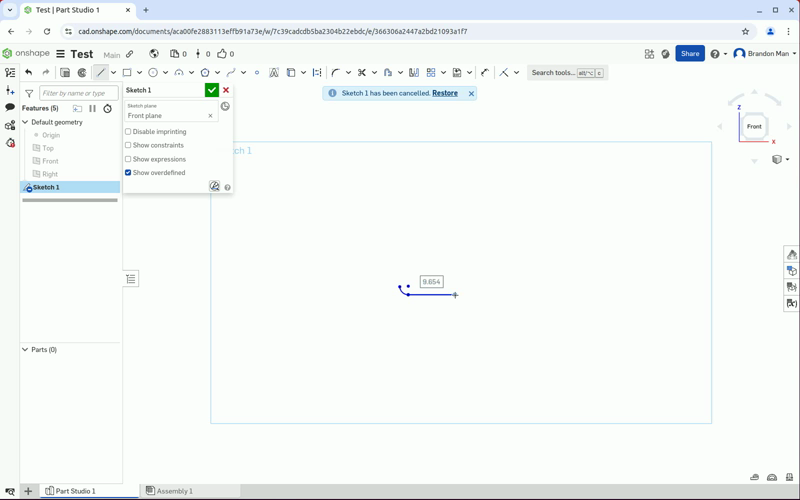
mouse_move(485, 294)
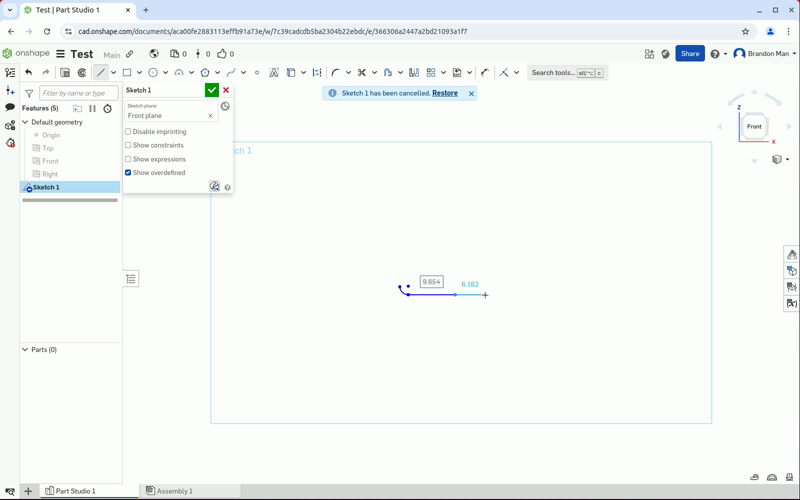
mouse_move(461, 294)
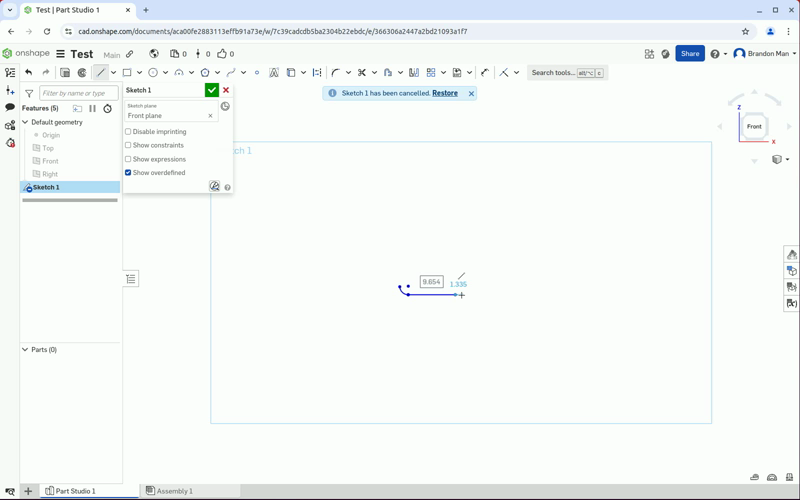
scroll(6)
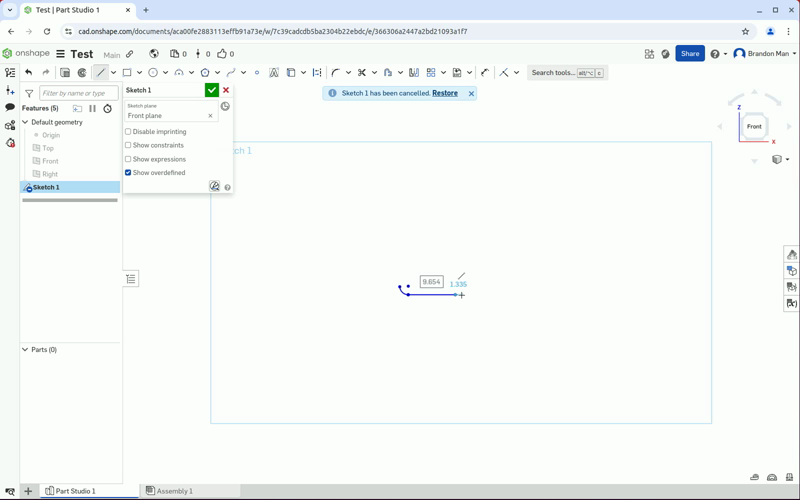
scroll(6)
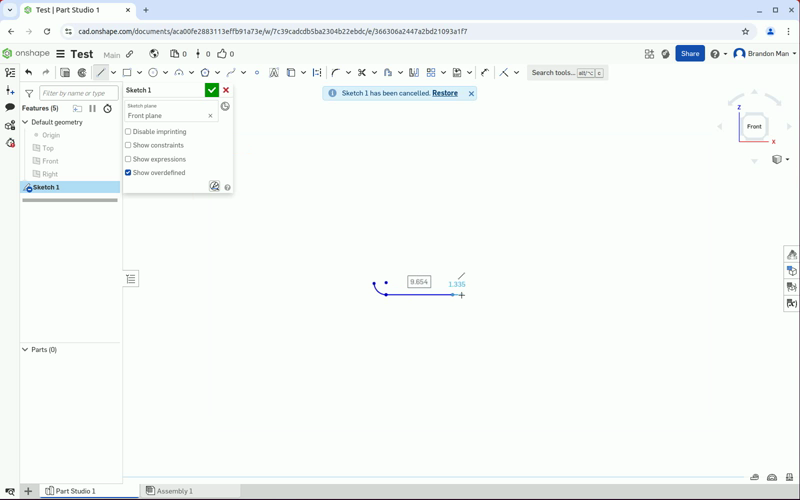
scroll(6)
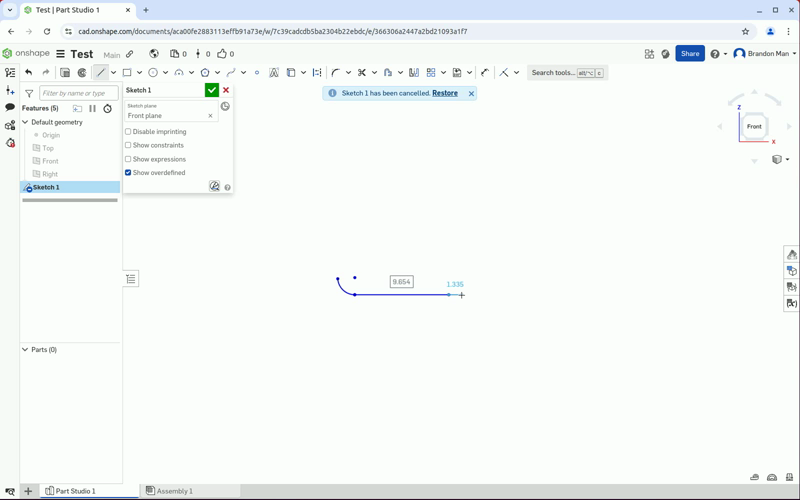
scroll(6)
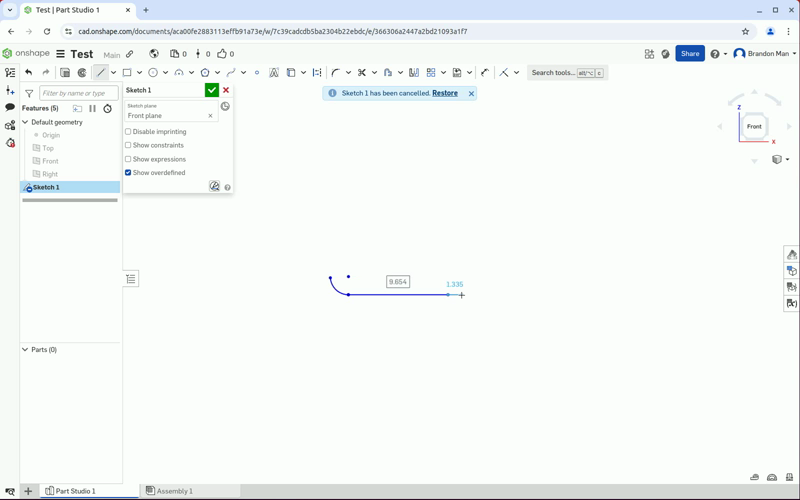
scroll(6)
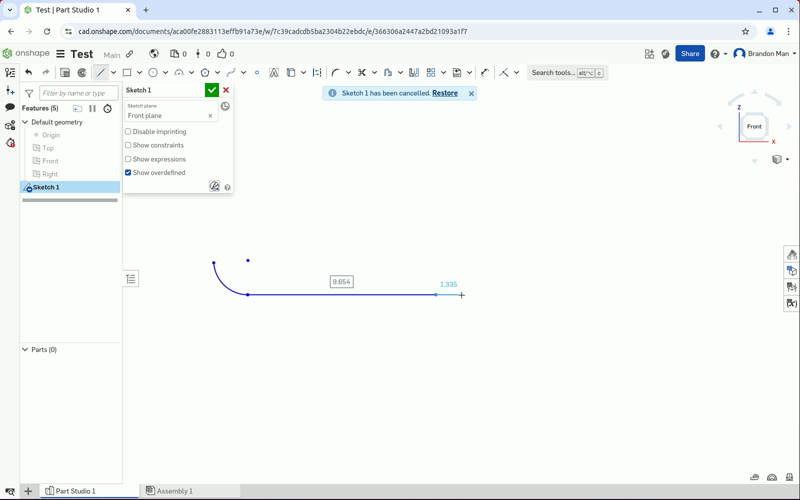
scroll(6)
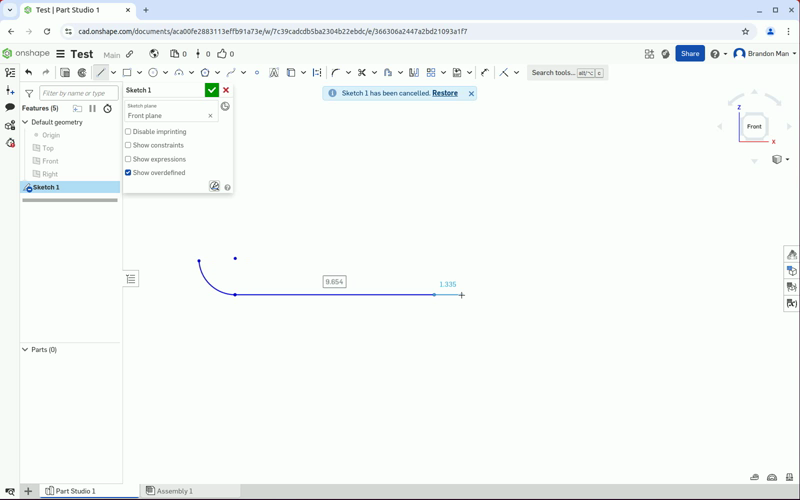
scroll(6)
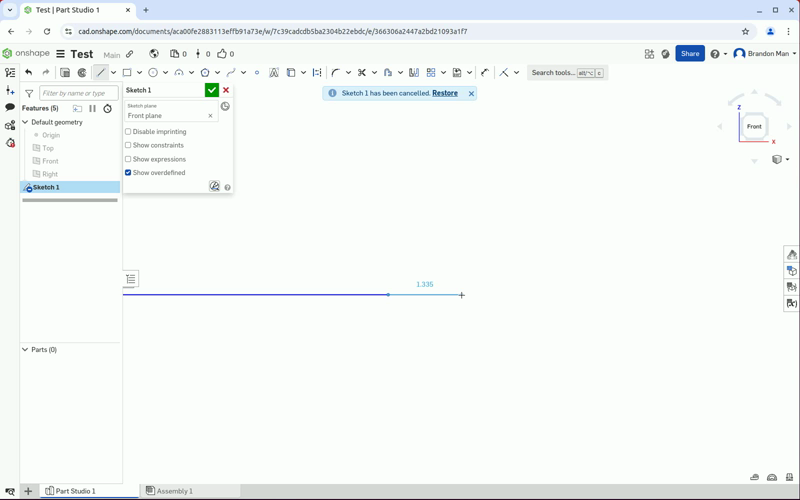
click(461, 294)
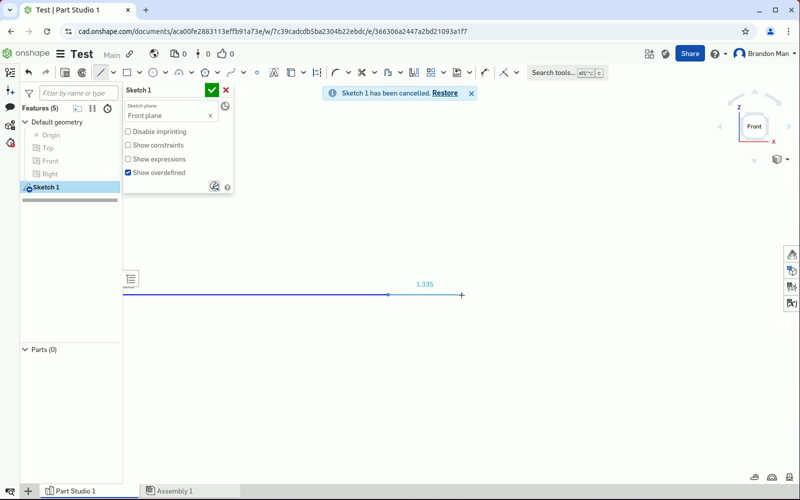
scroll(-6)
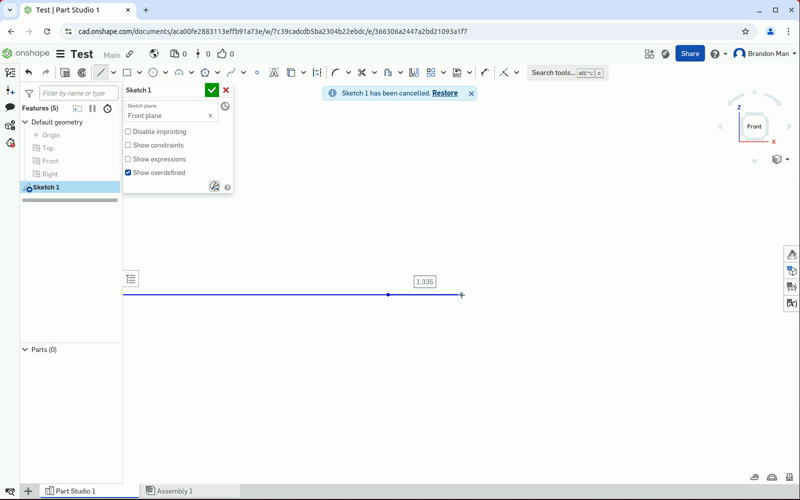
scroll(-6)
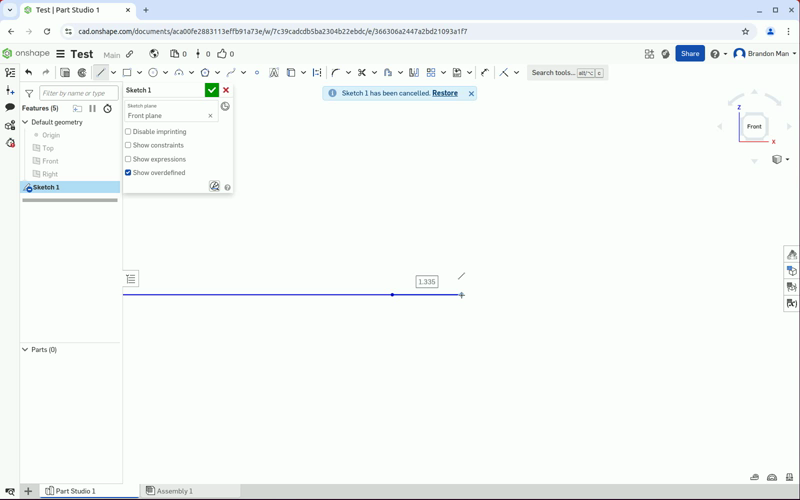
scroll(-6)
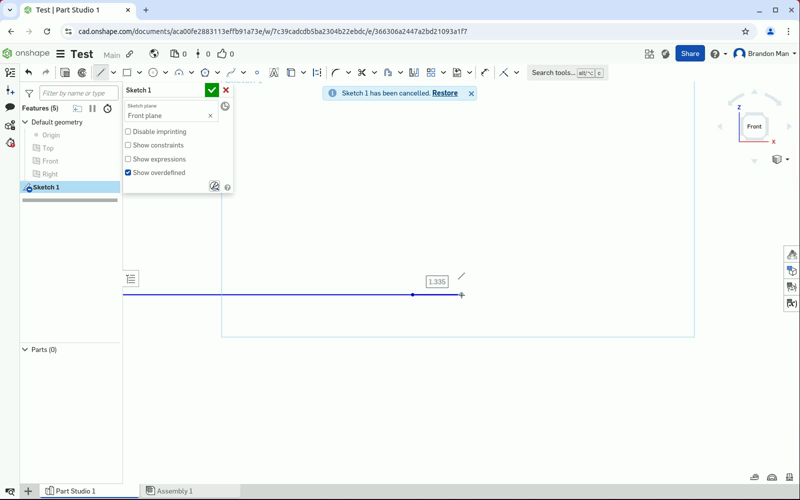
scroll(-6)
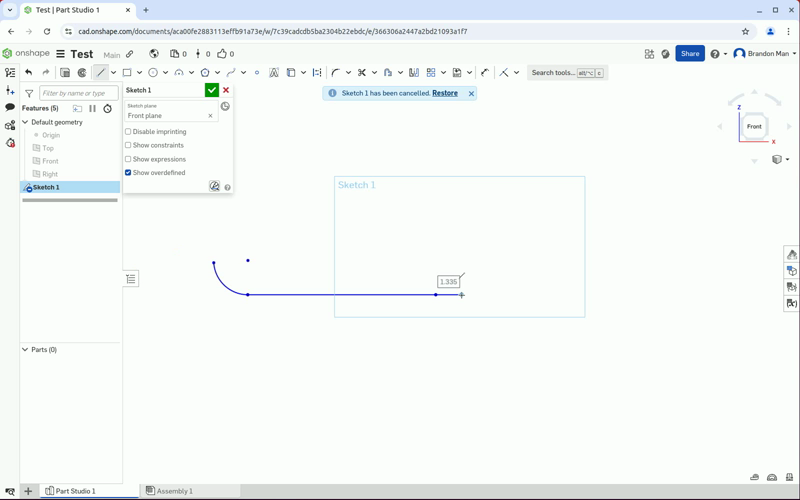
scroll(-6)
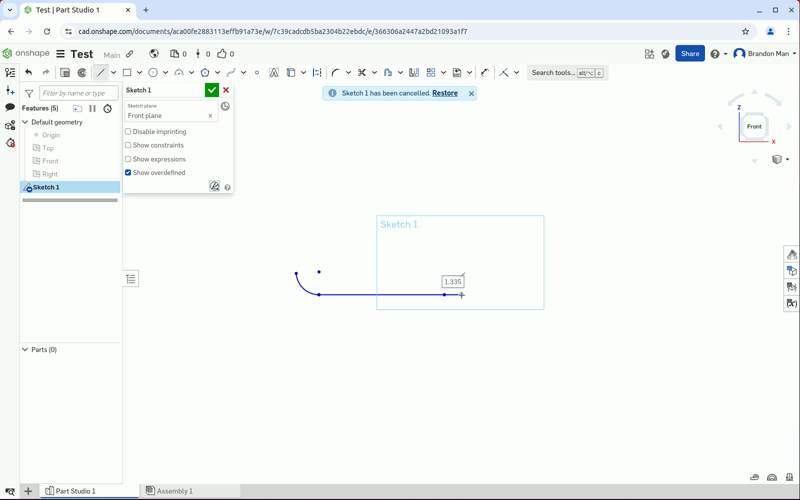
scroll(-6)
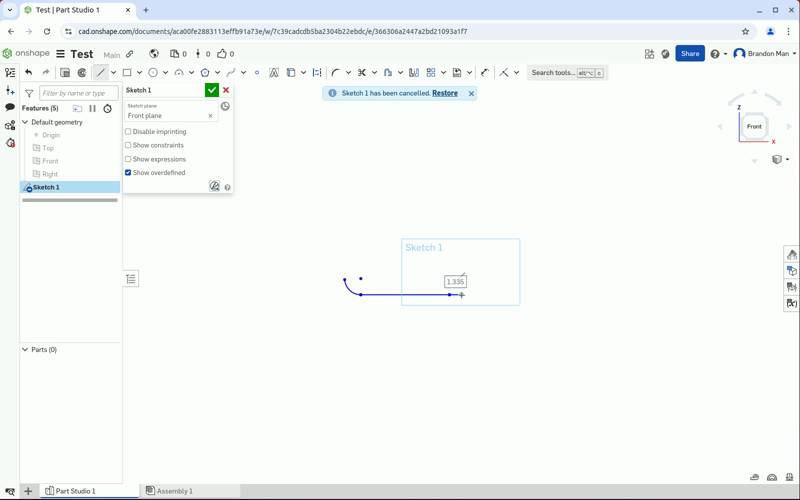
scroll(-6)
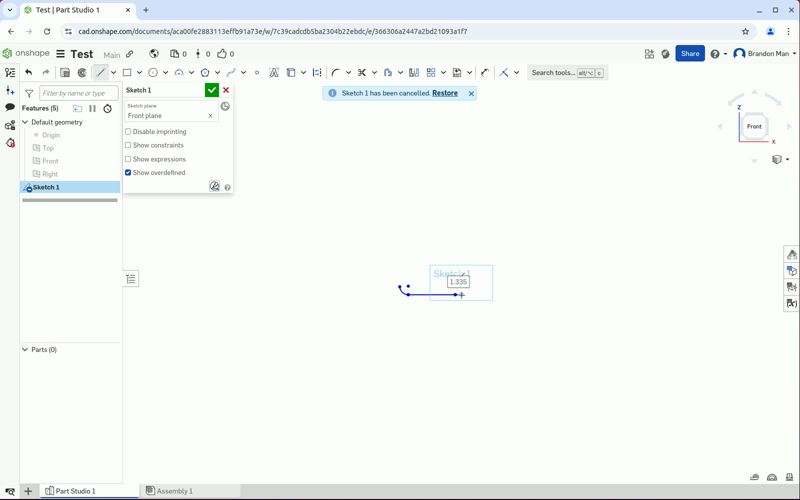
key_up(shift)
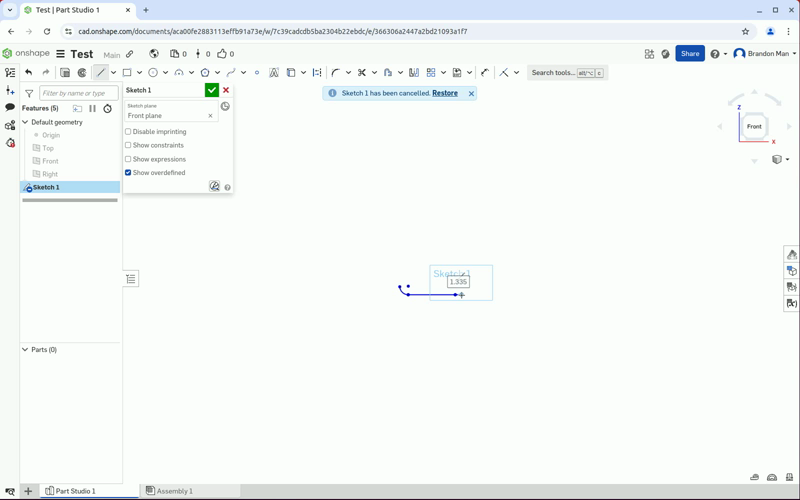
key_down(shift)
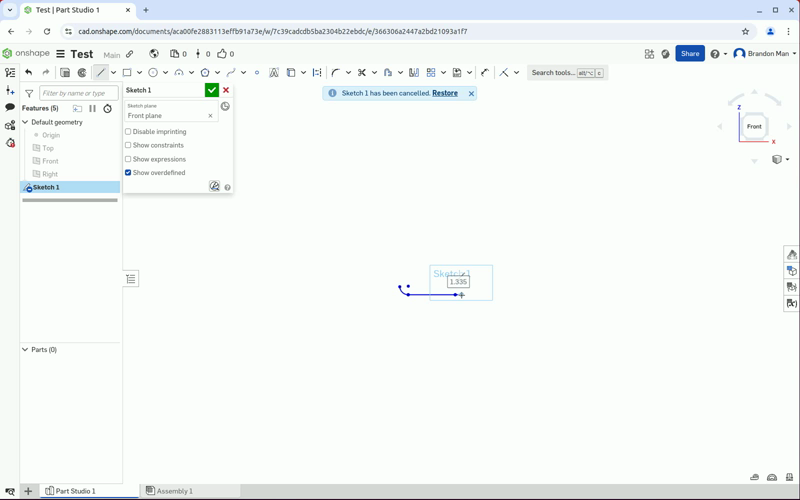
mouse_move(461, 186)
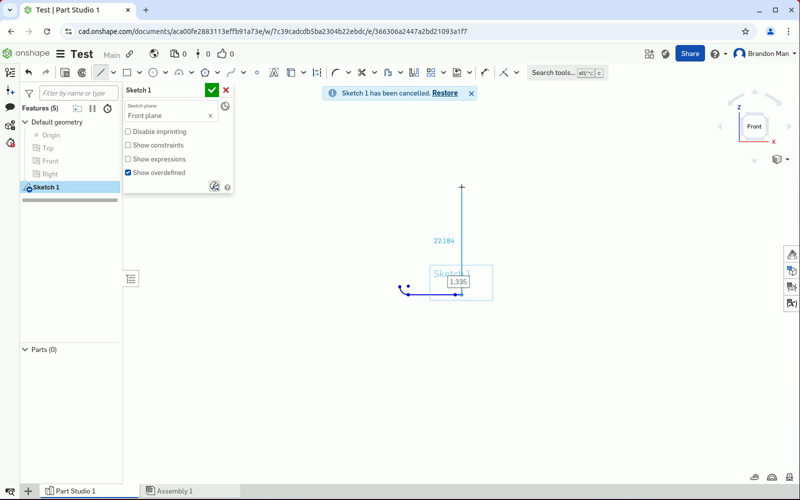
click(461, 186)
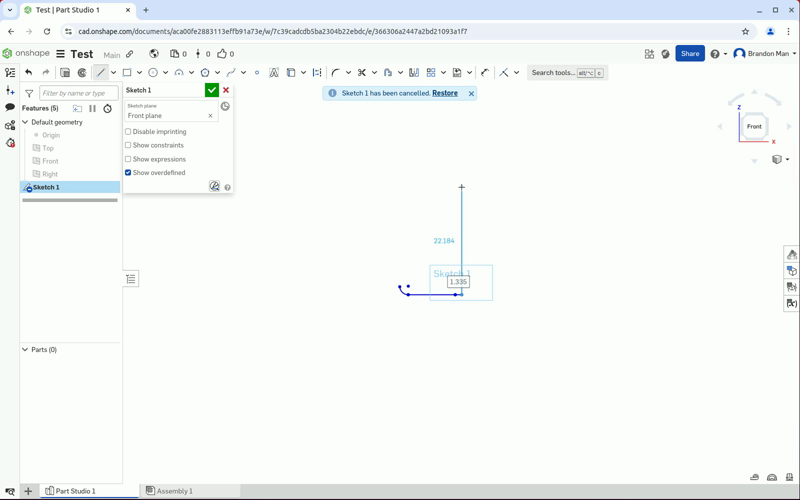
key_up(shift)
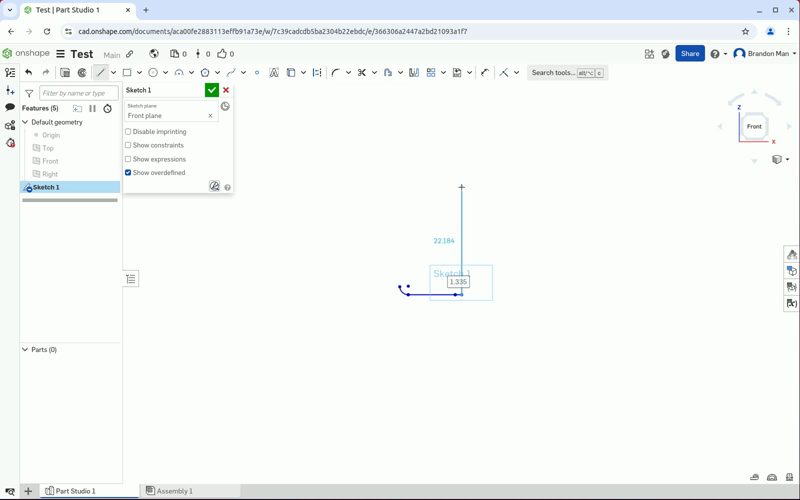
key_down(shift)
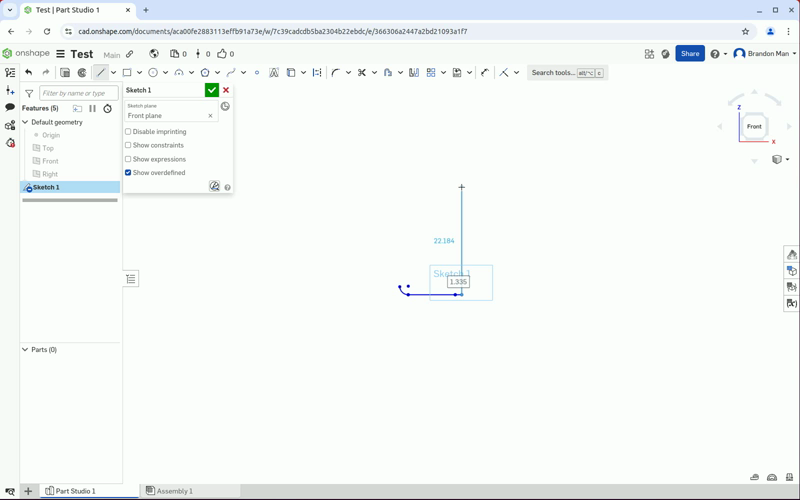
mouse_move(491, 186)
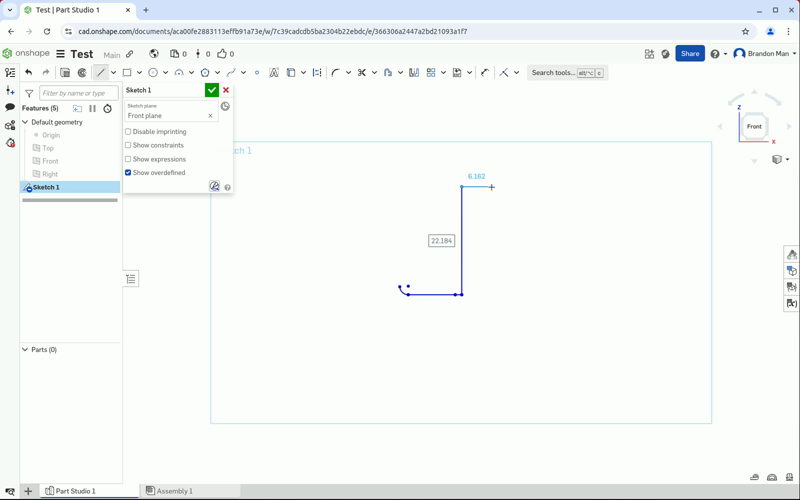
mouse_move(408, 186)
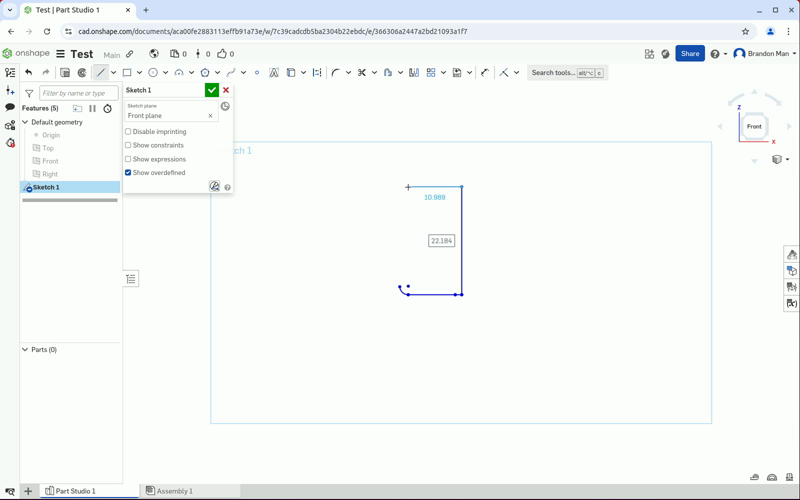
click(408, 186)
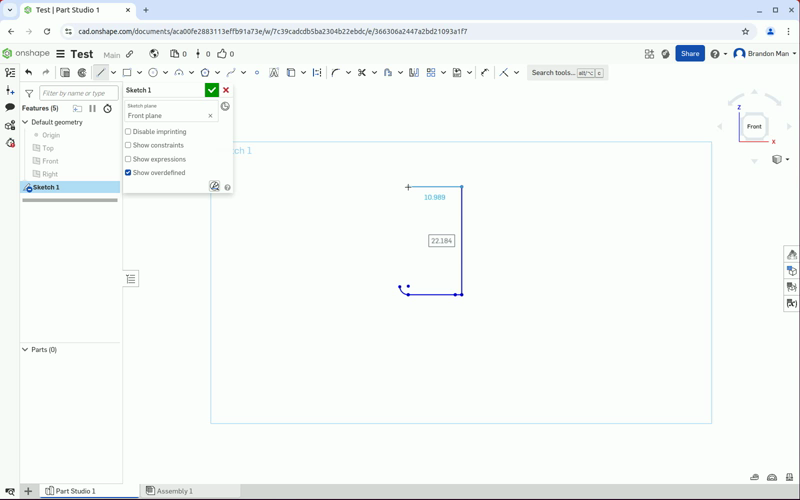
key_up(shift)
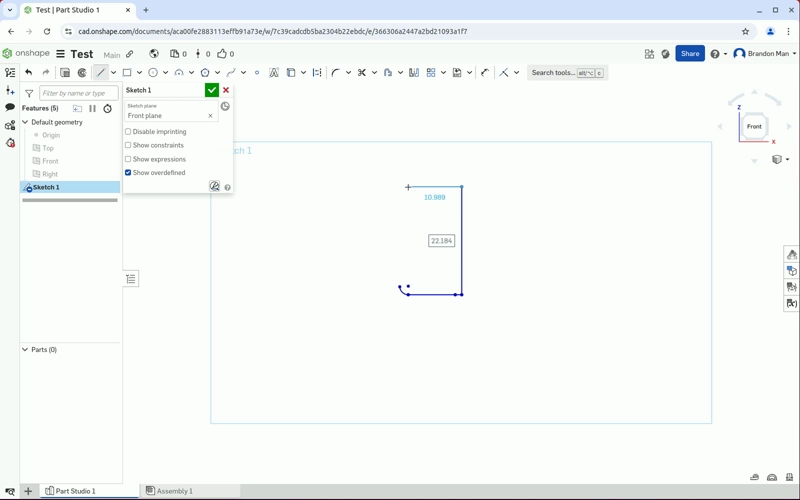
key(esc)
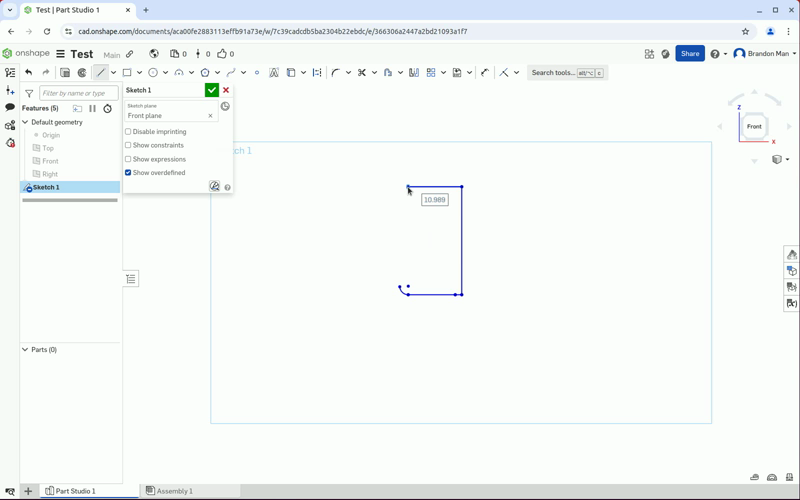
key(a)
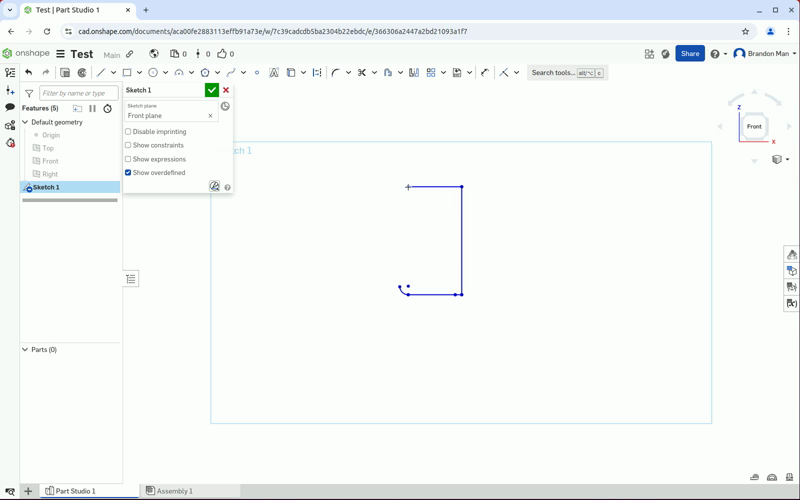
mouse_move(408, 186)
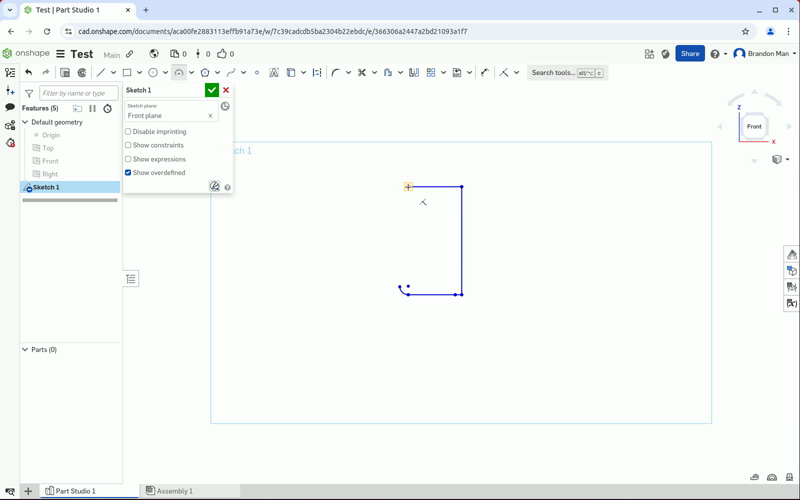
click(408, 186)
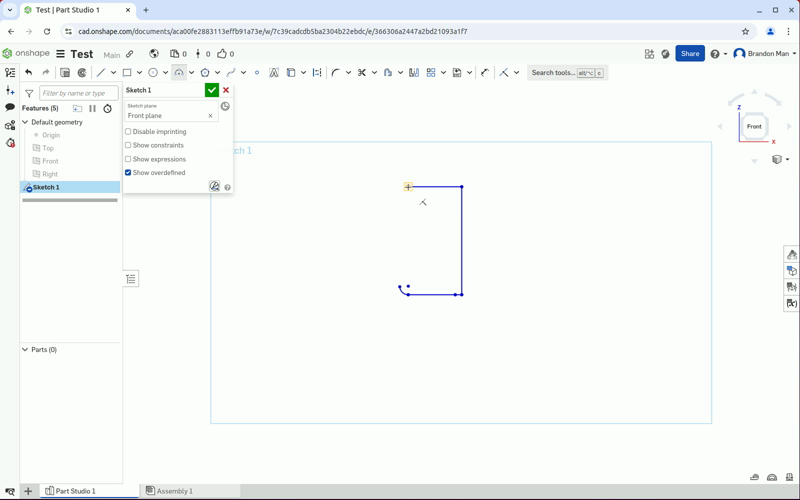
key_down(shift)
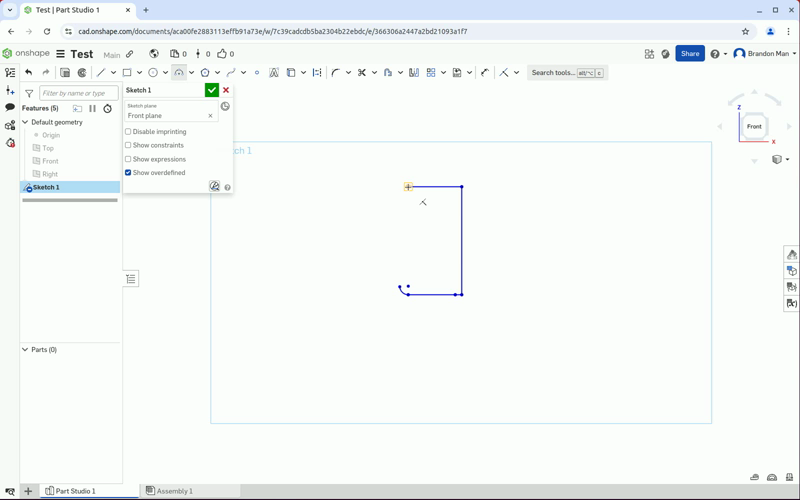
mouse_move(399, 195)
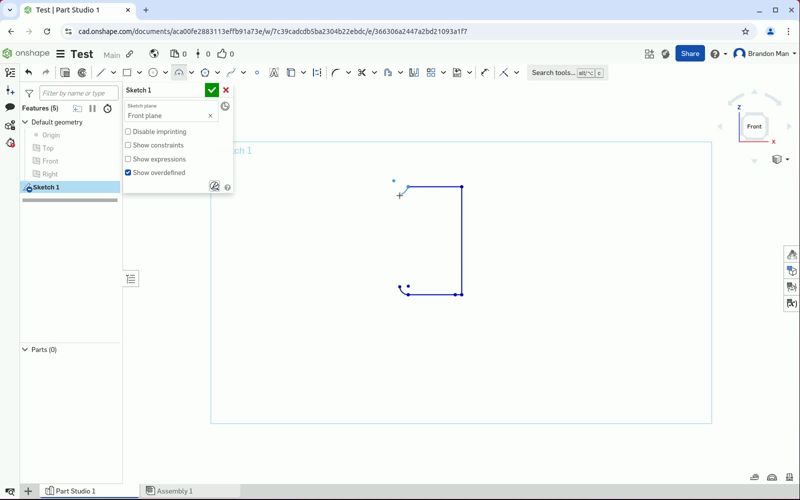
click(399, 195)
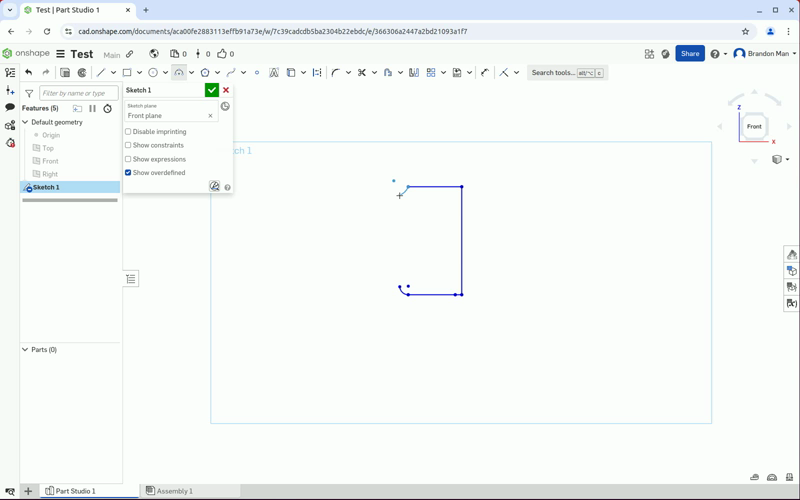
mouse_move(402, 189)
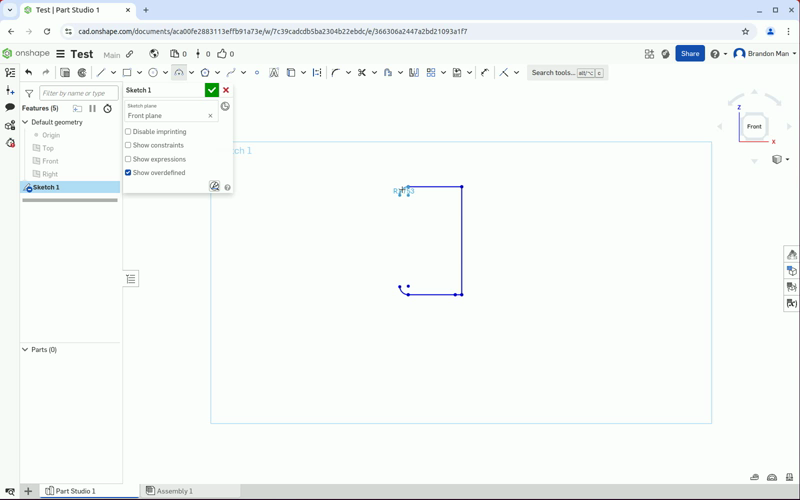
click(402, 189)
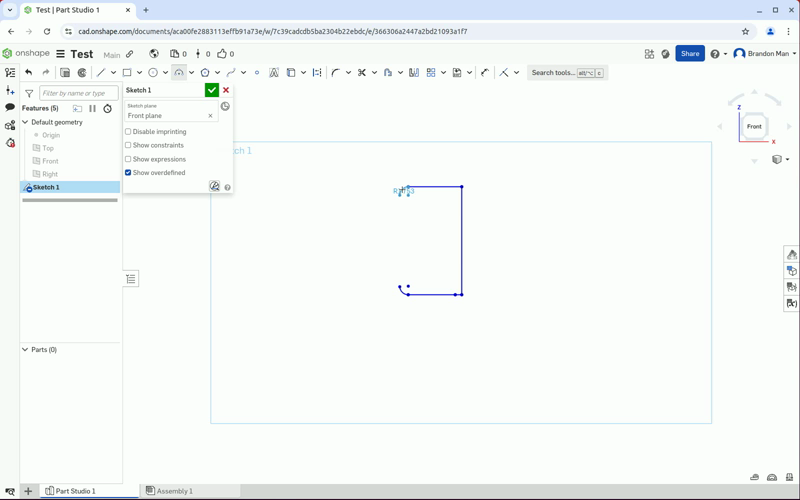
key_up(shift)
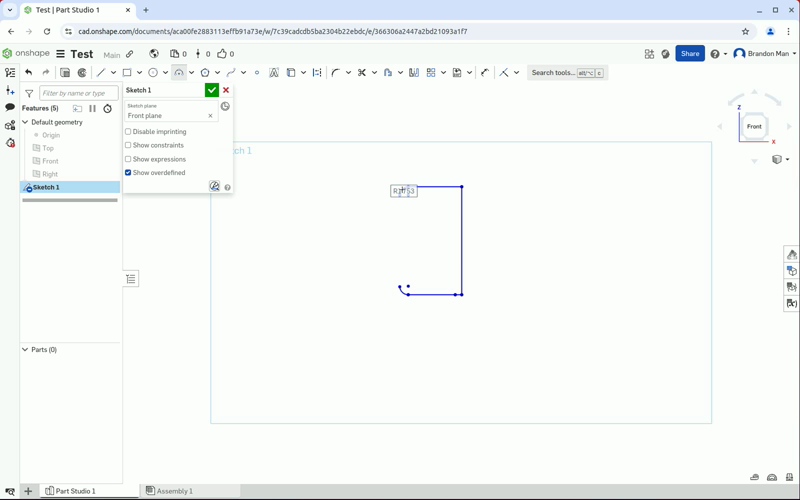
key(esc)
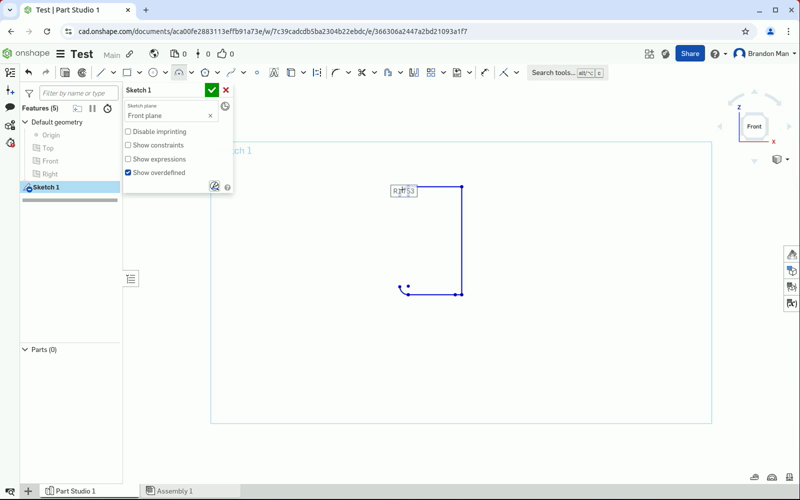
key(l)
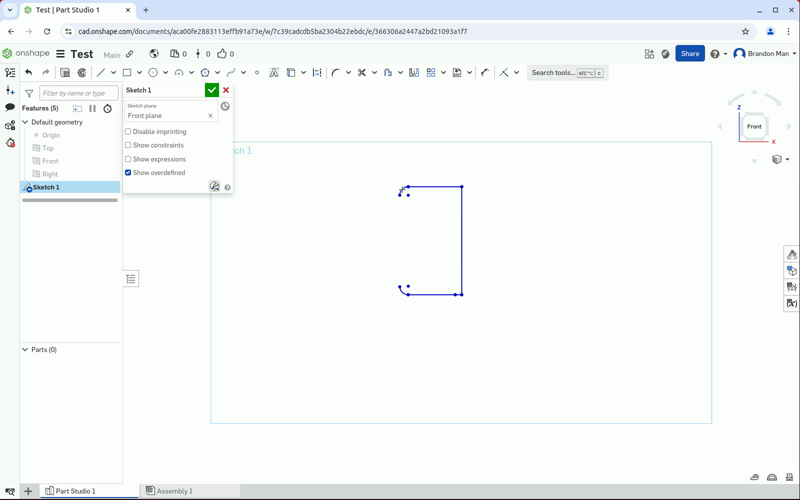
mouse_move(399, 195)
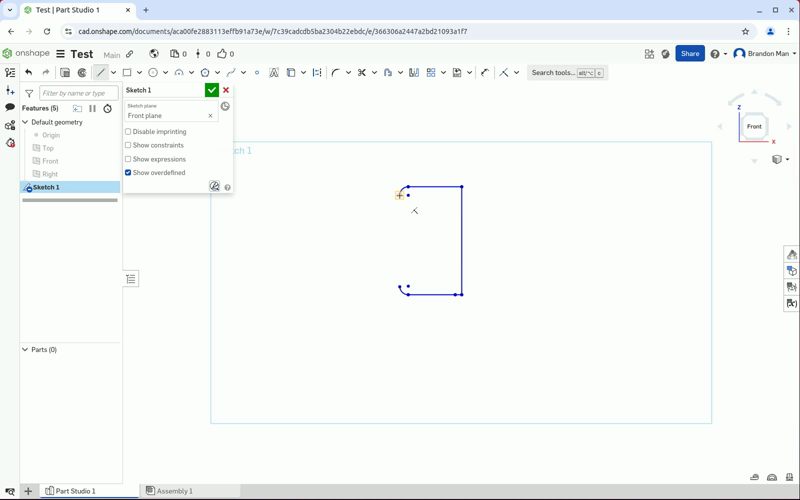
click(399, 195)
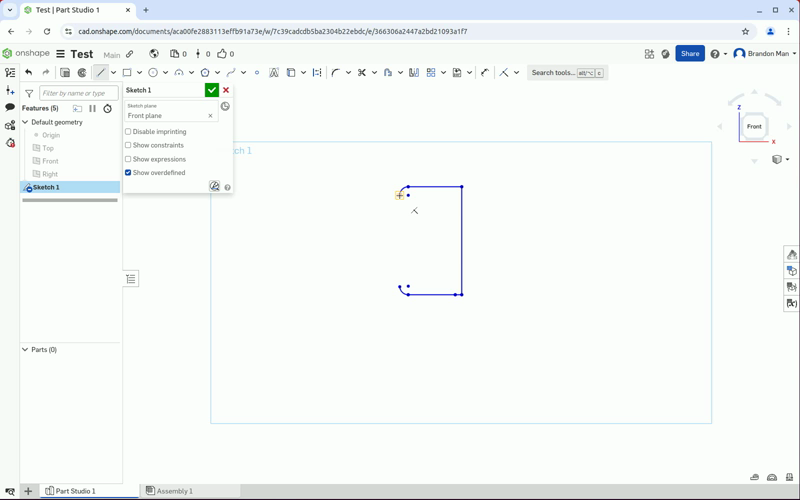
key_down(shift)
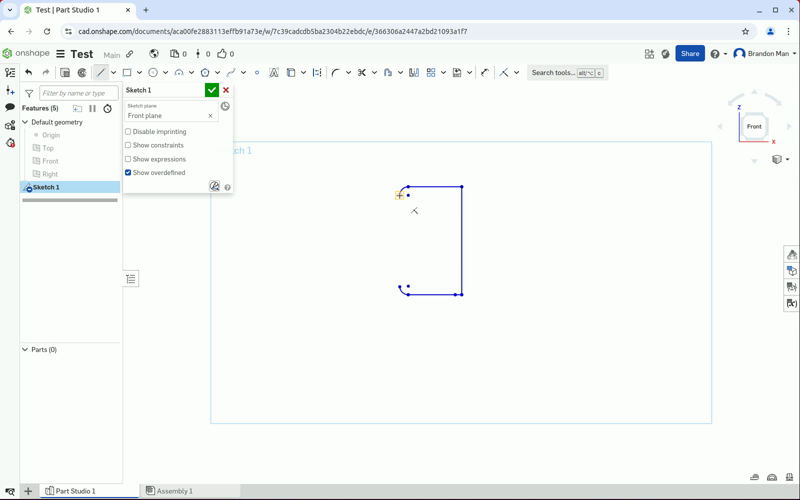
mouse_move(399, 286)
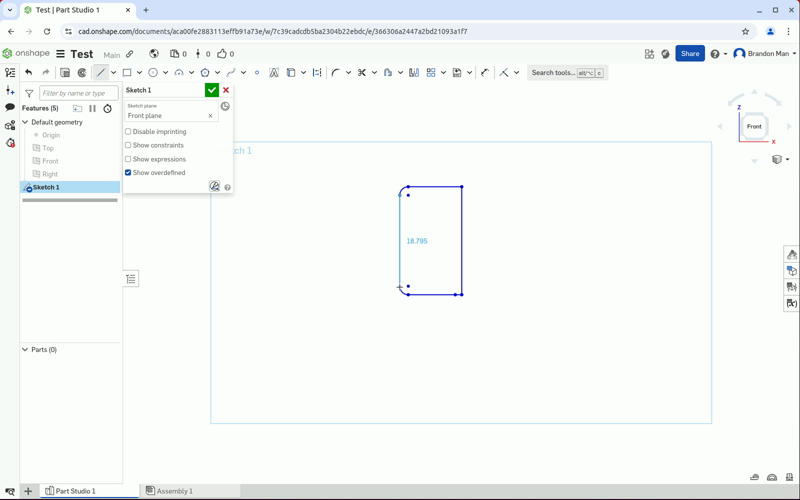
key_up(shift)
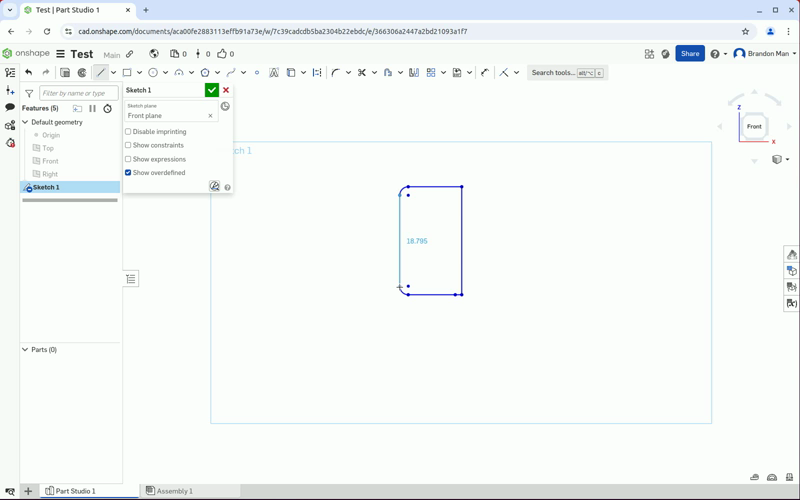
click(399, 286)
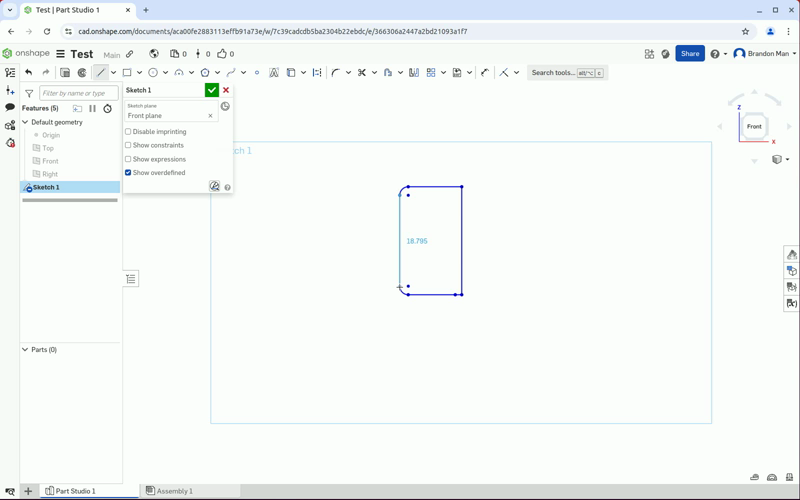
key(esc)
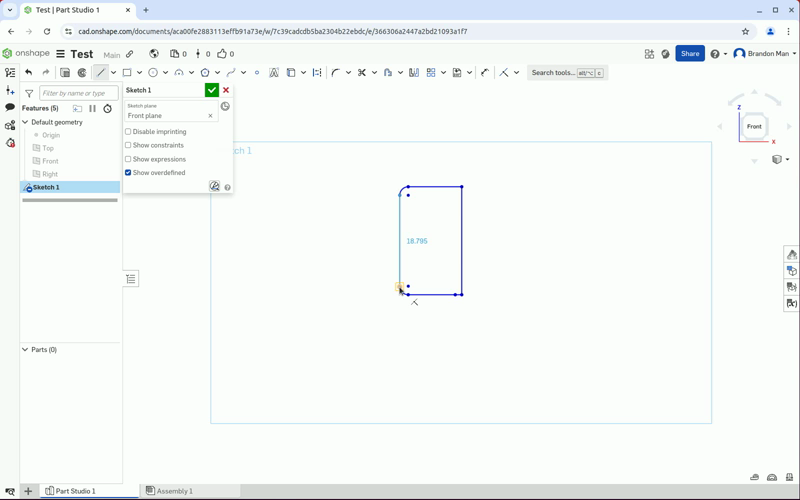
mouse_move(410, 269)
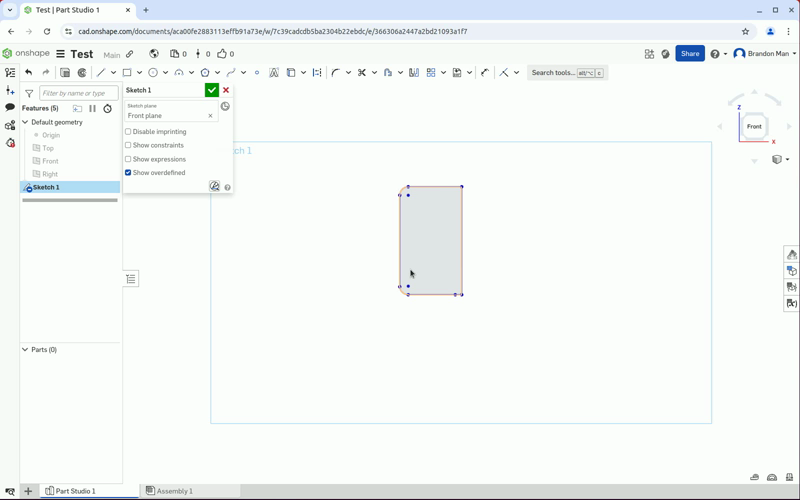
click(410, 269)
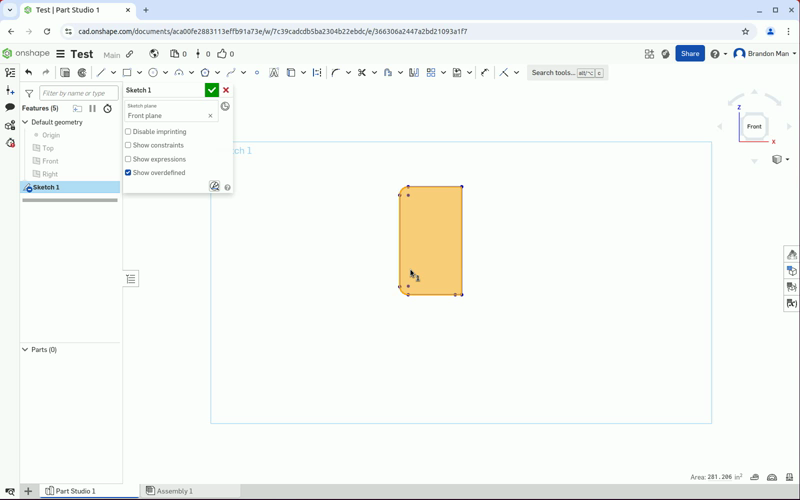
mouse_move(73, 352)
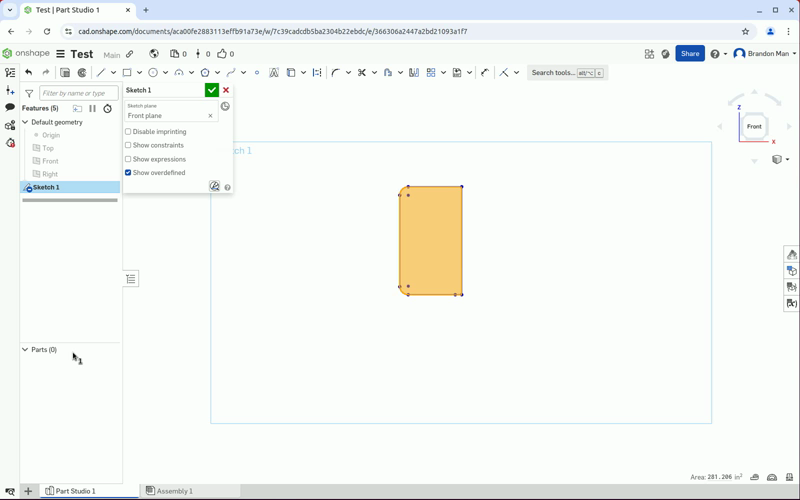
key(shift+y)
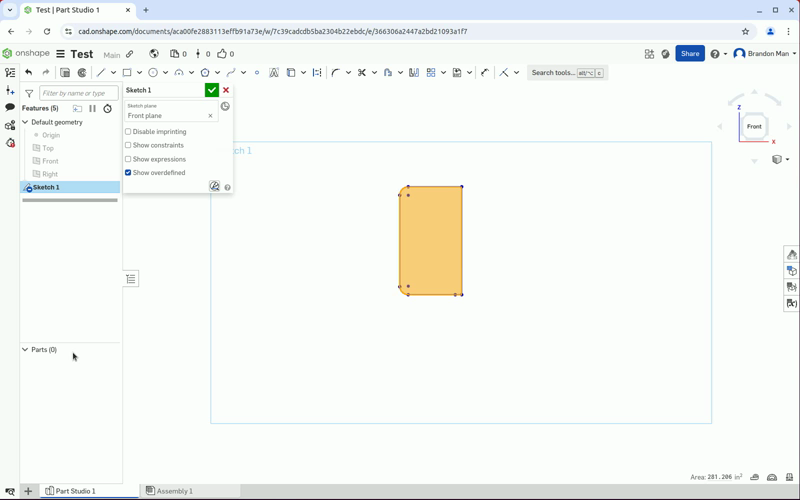
key(shift+e)
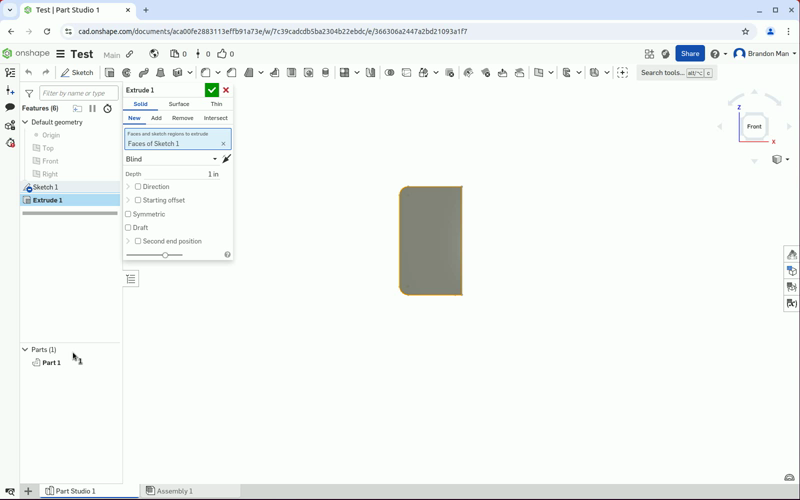
mouse_move(143, 106)
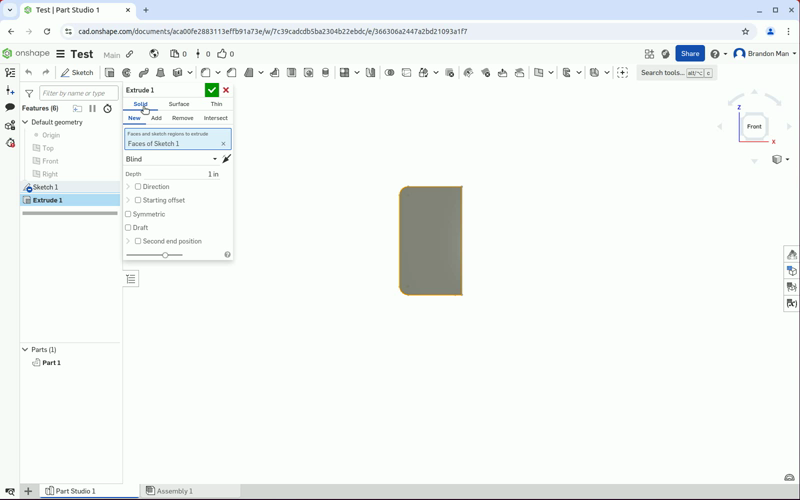
click(143, 106)
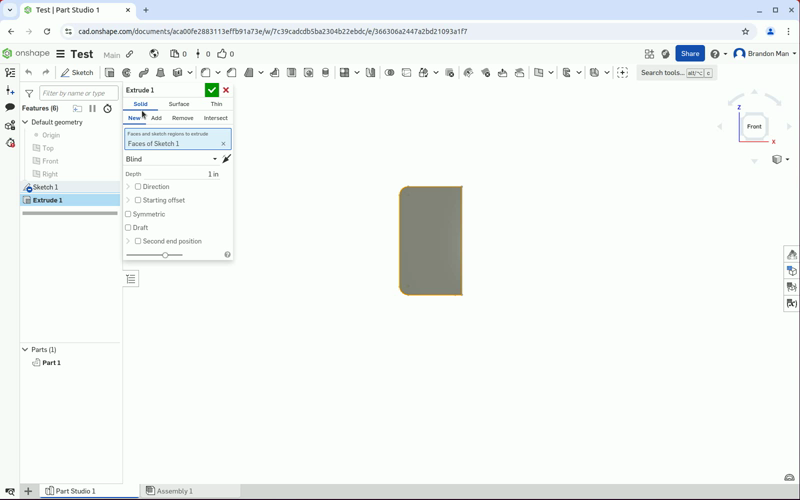
mouse_move(137, 120)
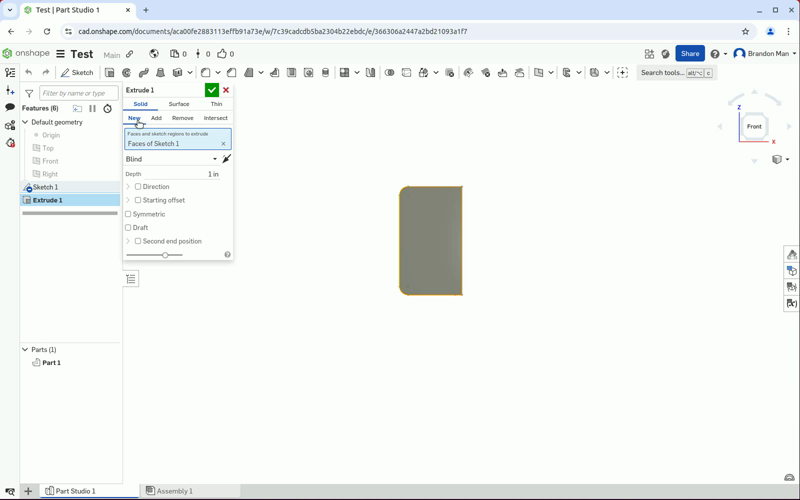
click(137, 120)
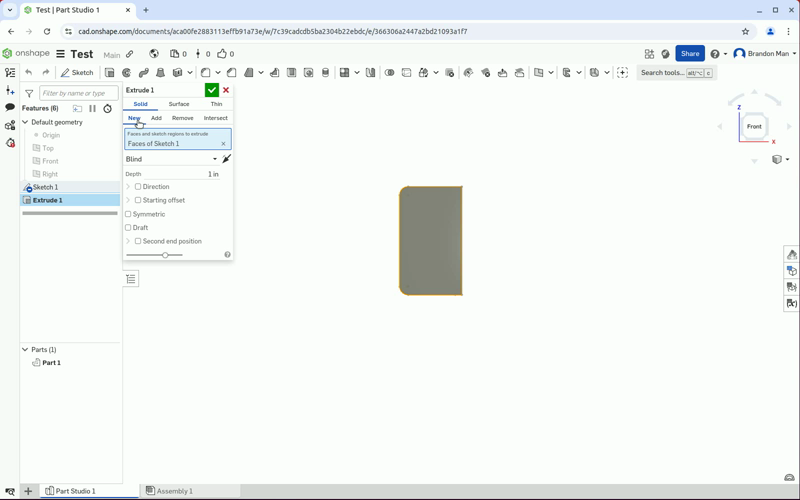
key(tab, 4)
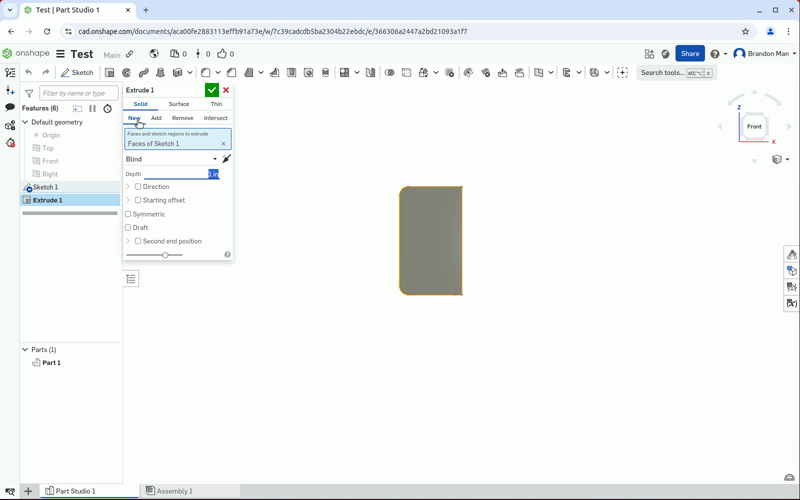
text(0.722)
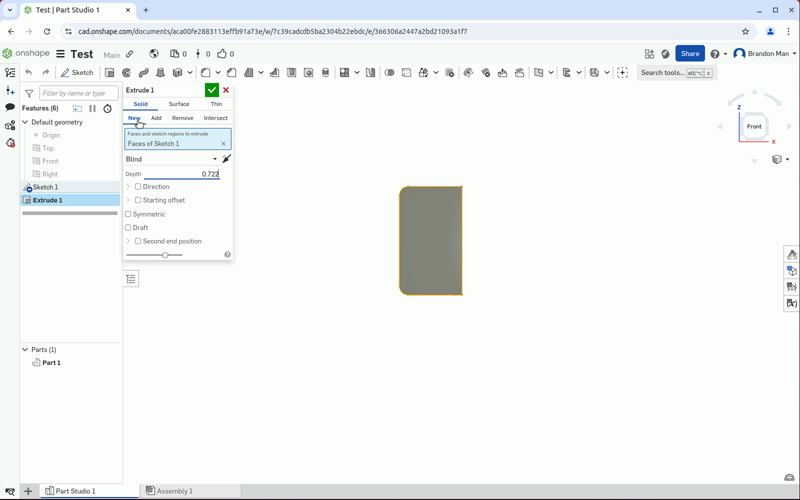
key(enter)
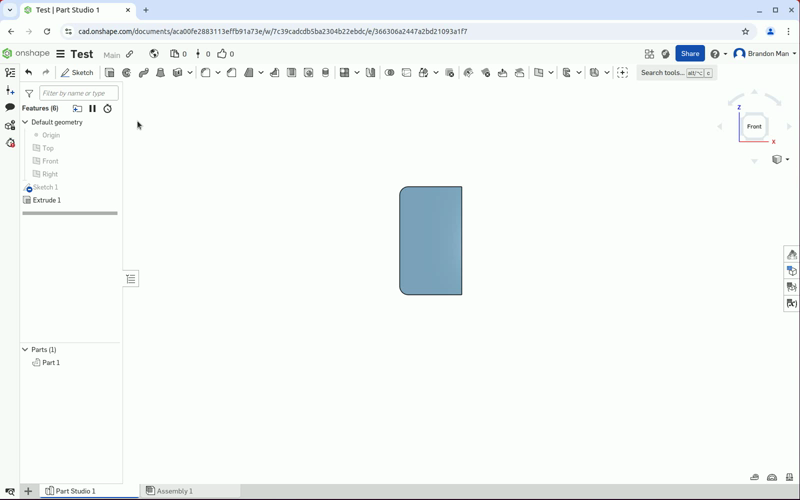
key(shift+h)
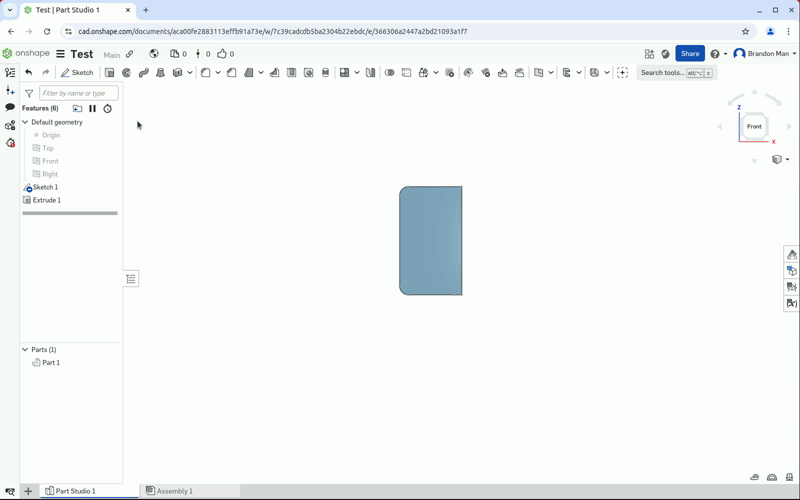
key(shift+h)
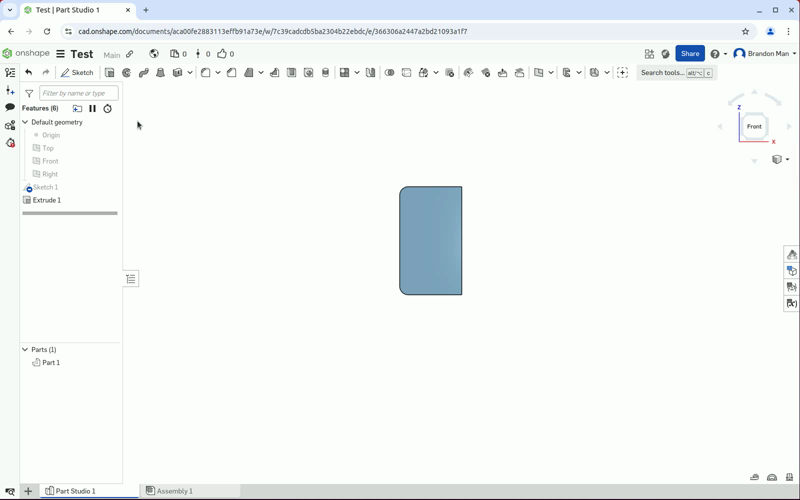
mouse_move(73, 189)
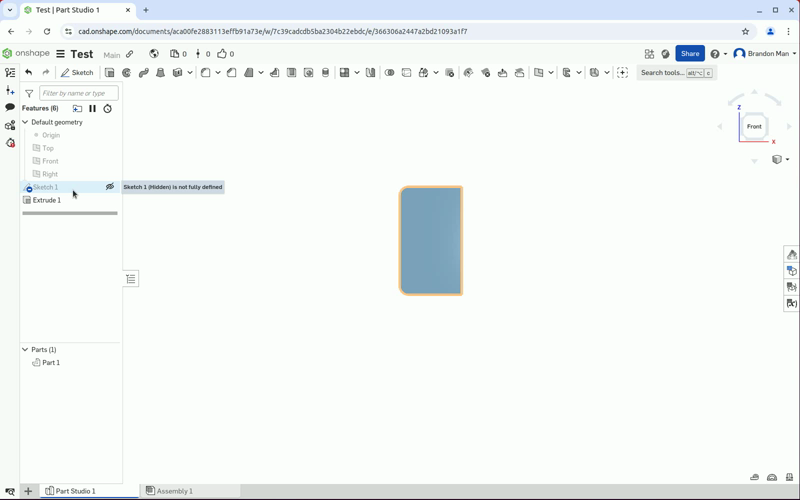
click(73, 189)
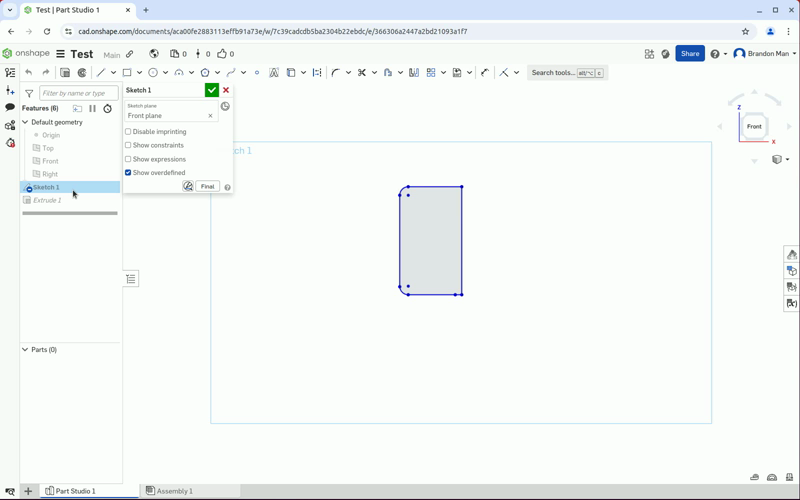
mouse_move(229, 92)
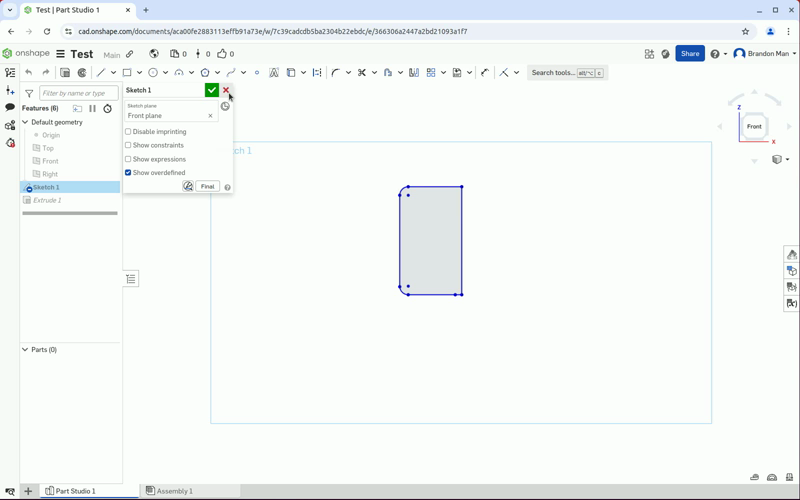
click(229, 92)
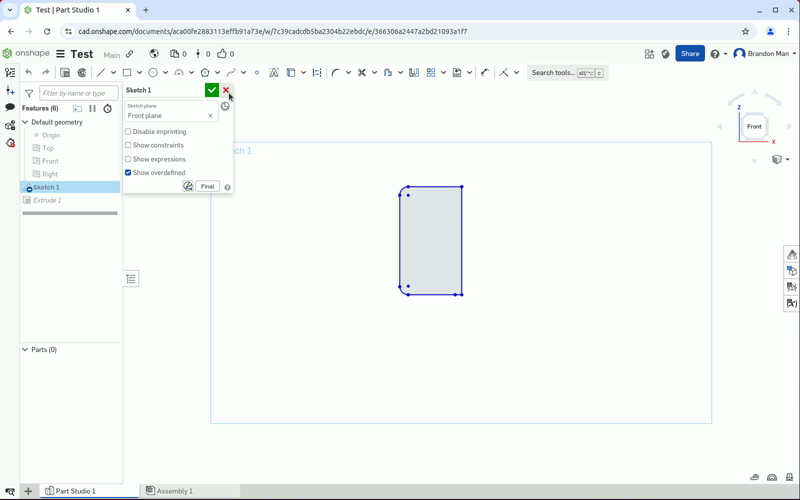
key(shift+s)
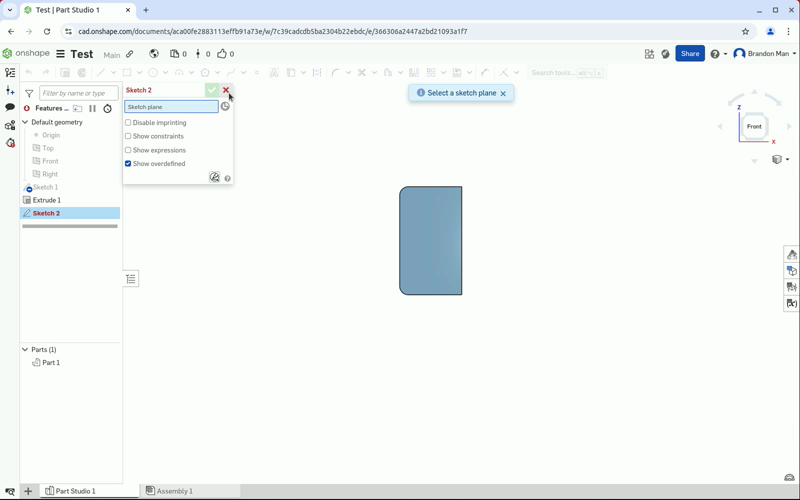
mouse_move(73, 163)
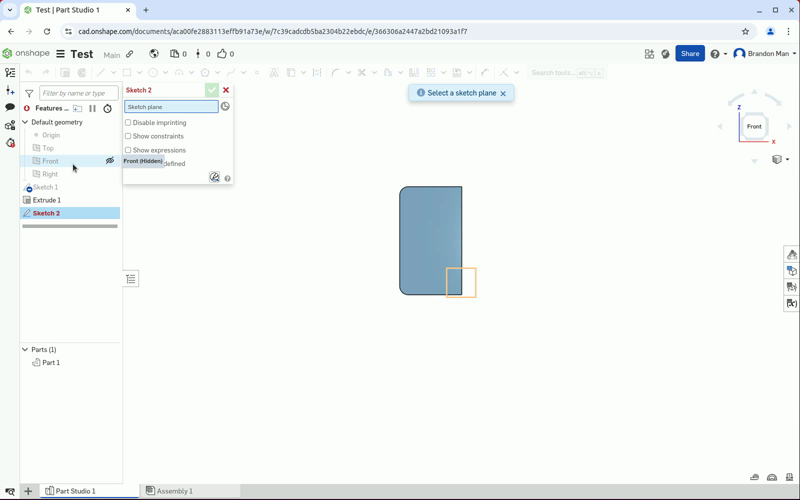
click(73, 163)
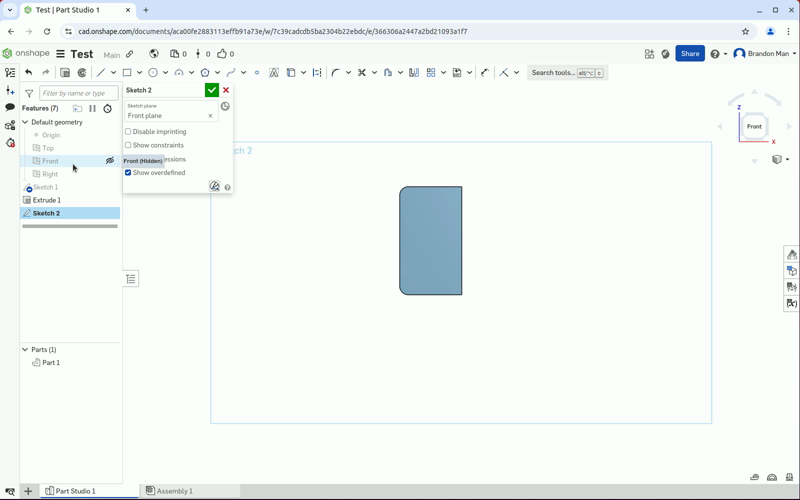
mouse_move(73, 352)
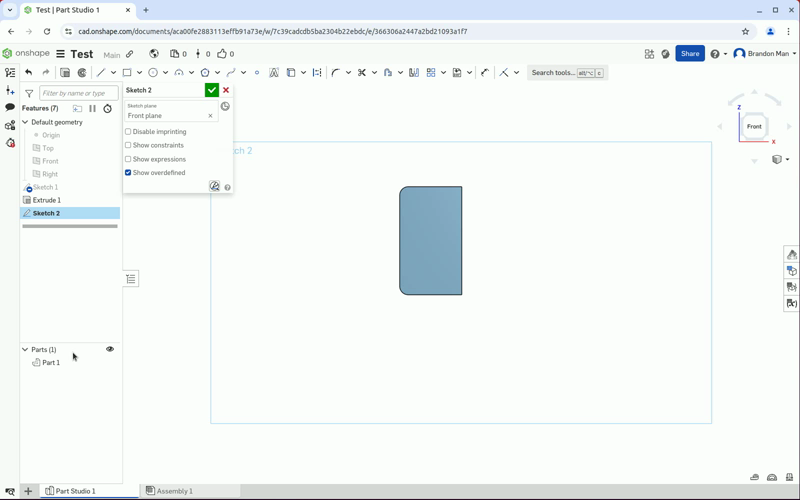
key(y)
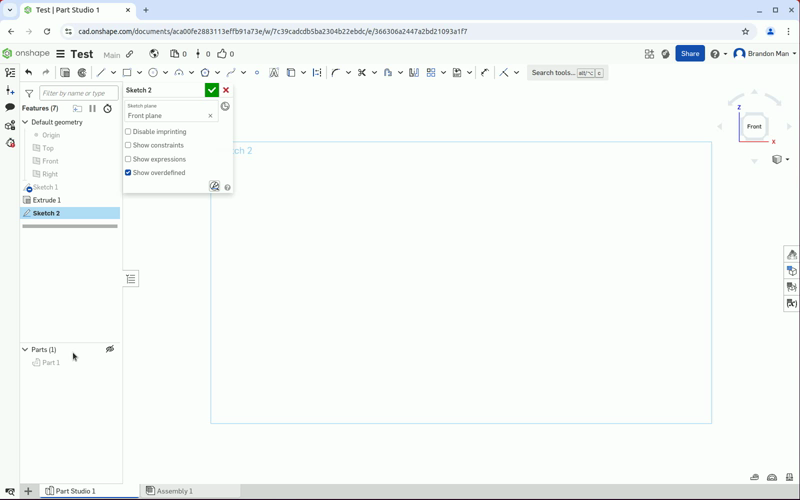
key(l)
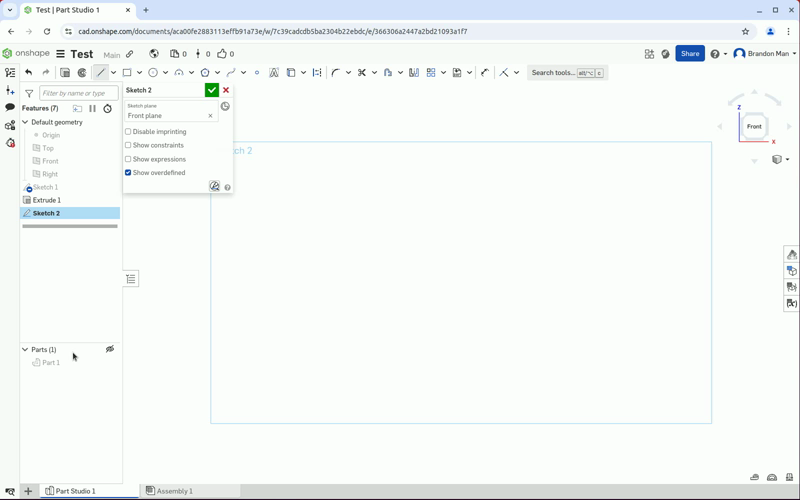
key_down(shift)
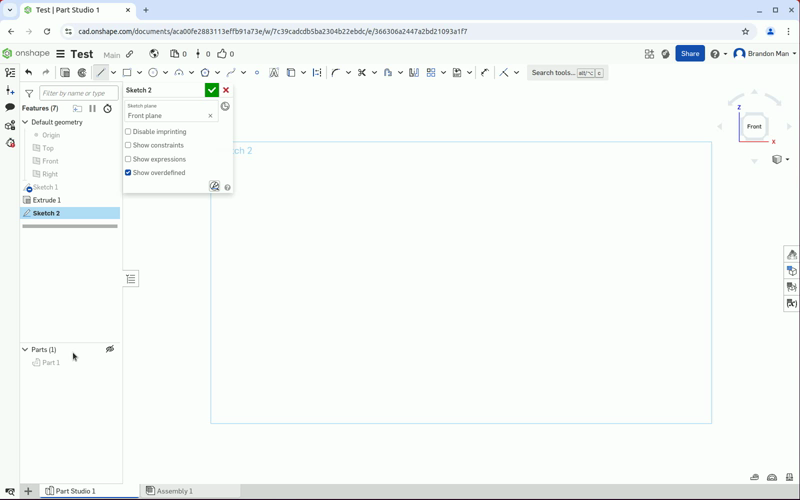
mouse_move(454, 312)
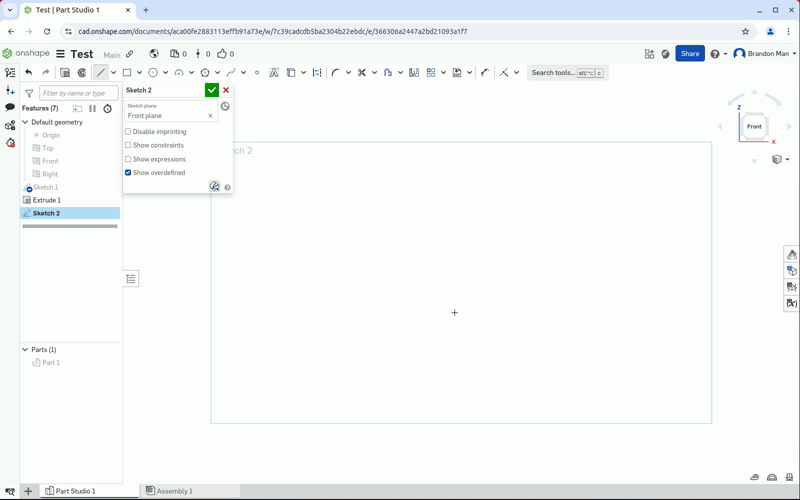
click(454, 312)
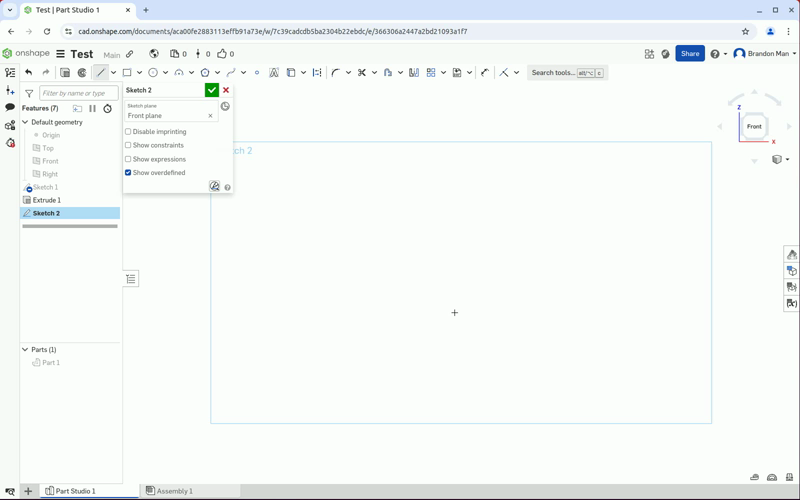
key_up(shift)
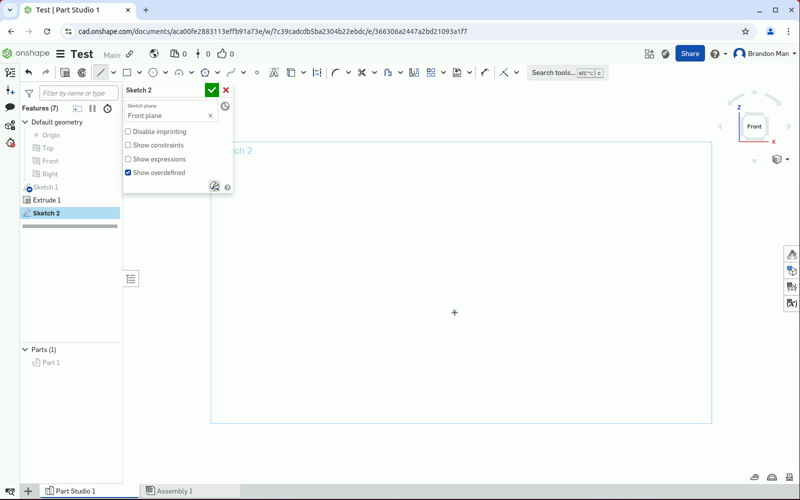
key_down(shift)
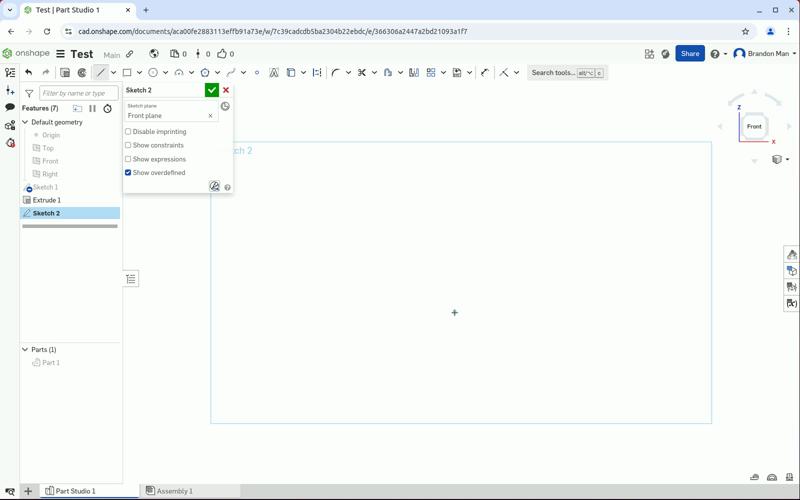
mouse_move(484, 312)
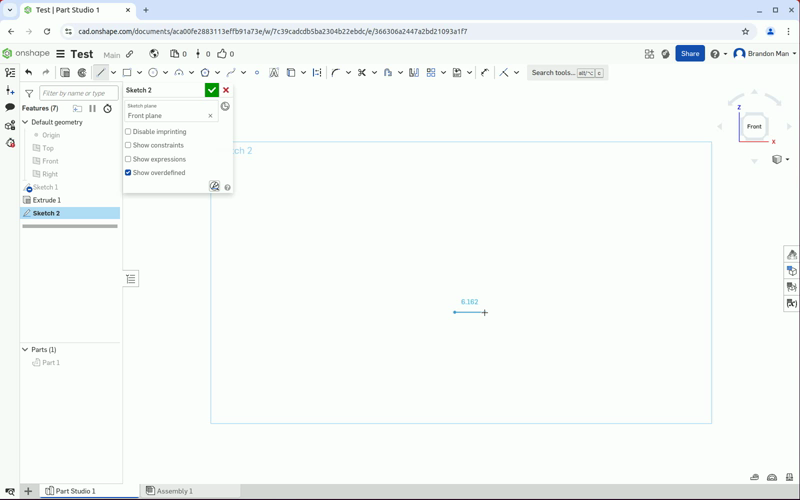
mouse_move(461, 312)
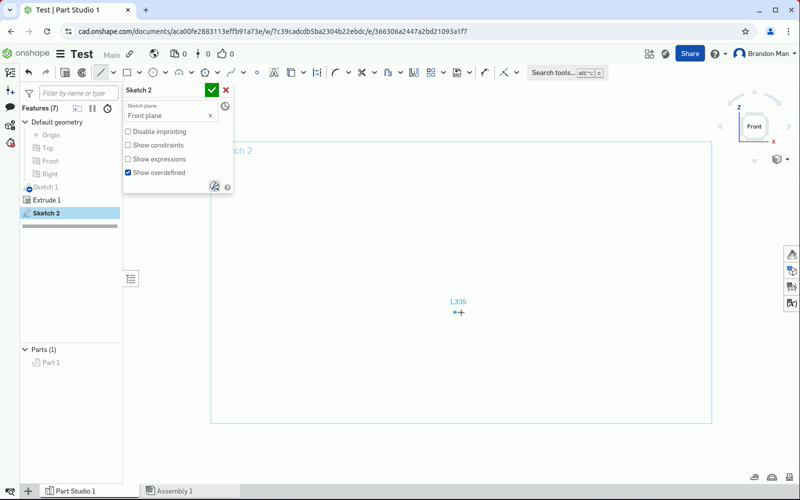
scroll(6)
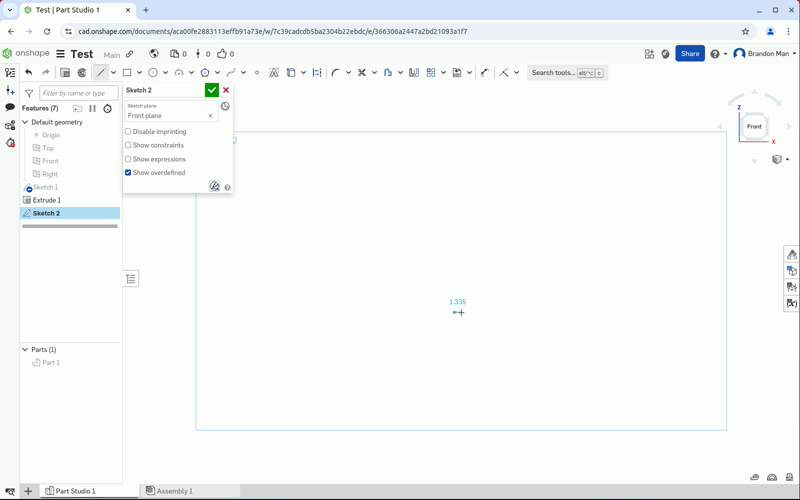
scroll(6)
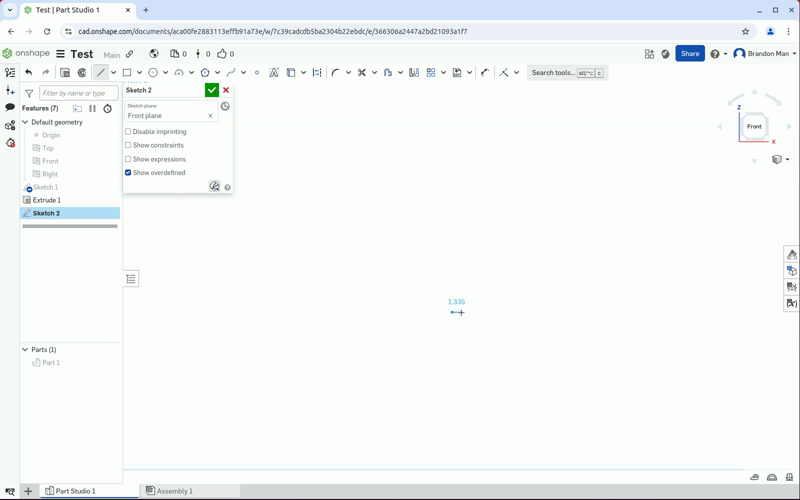
scroll(6)
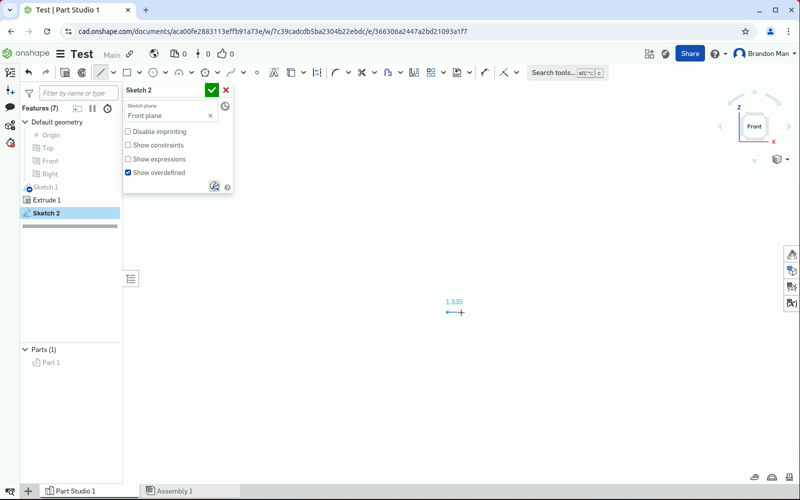
scroll(6)
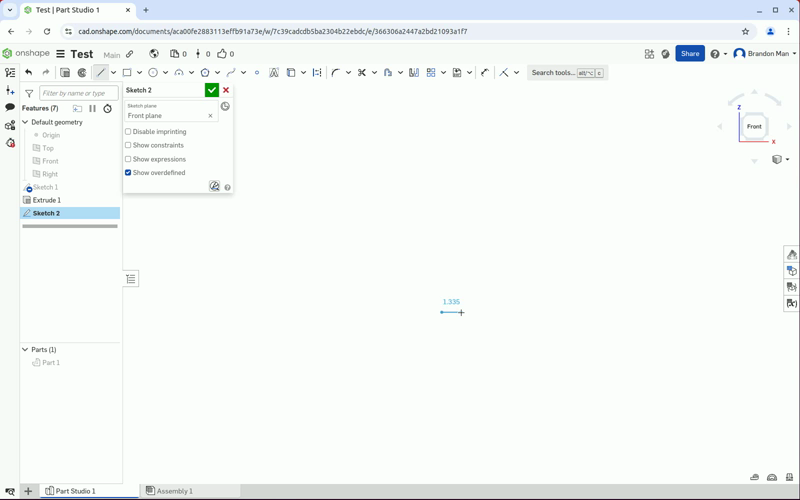
scroll(6)
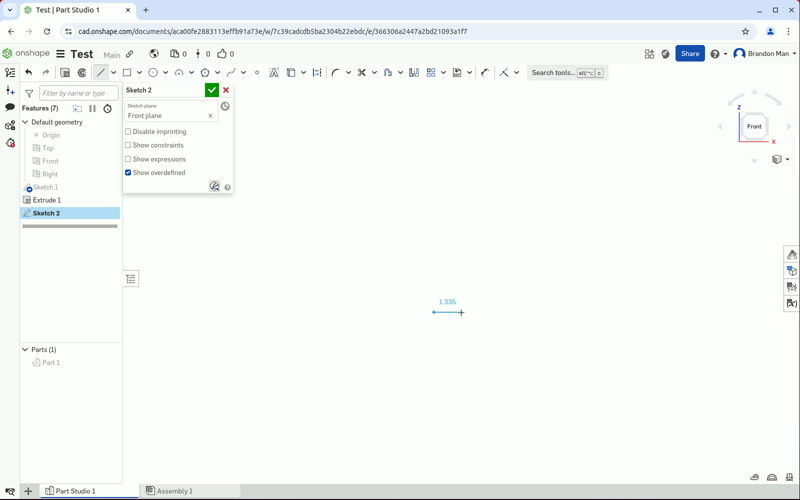
scroll(6)
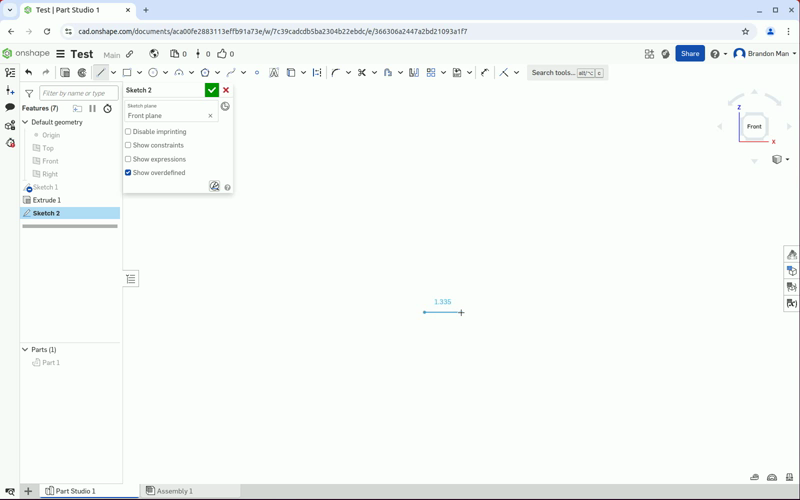
scroll(6)
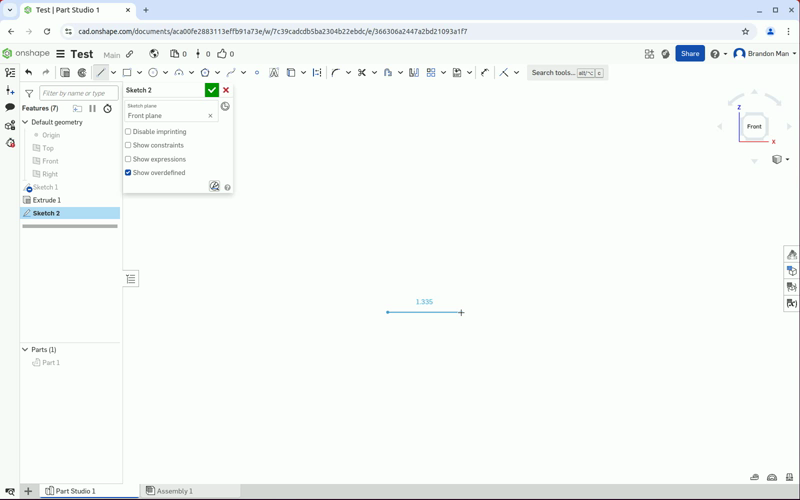
click(461, 312)
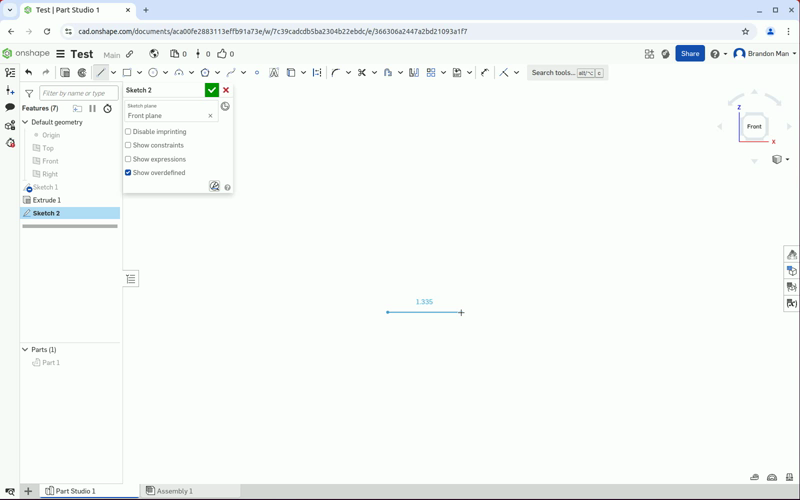
scroll(-6)
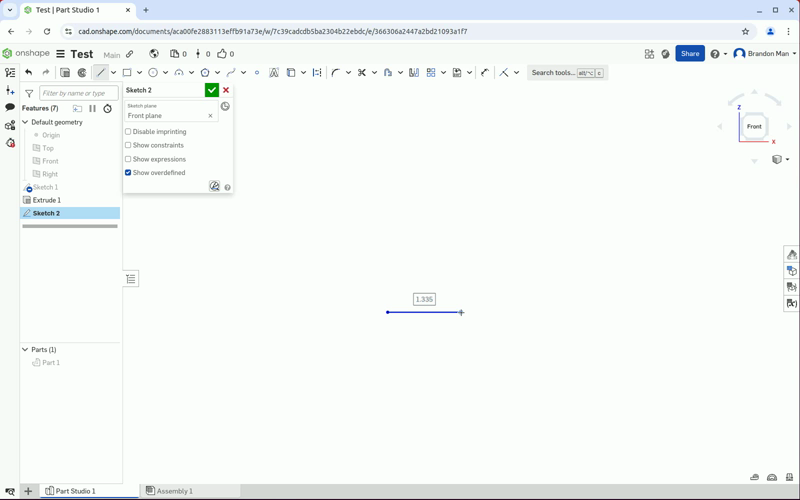
scroll(-6)
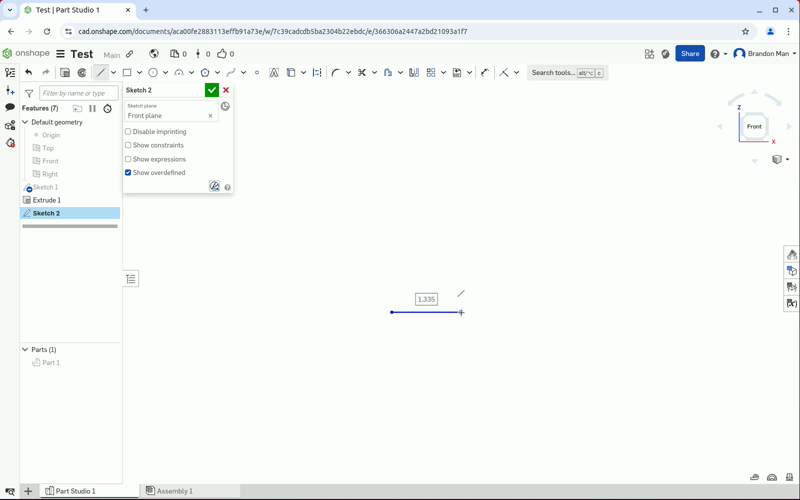
scroll(-6)
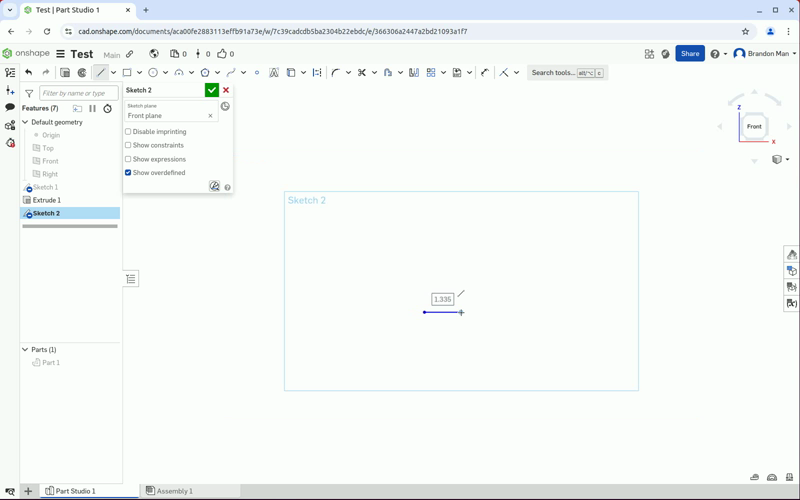
scroll(-6)
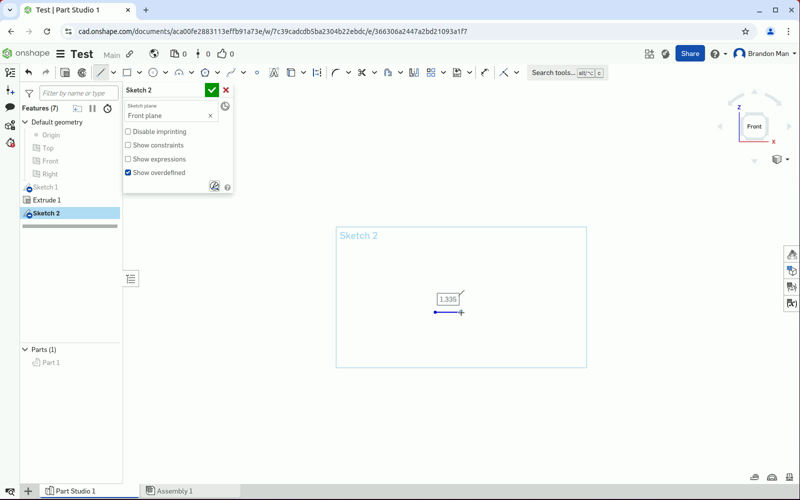
scroll(-6)
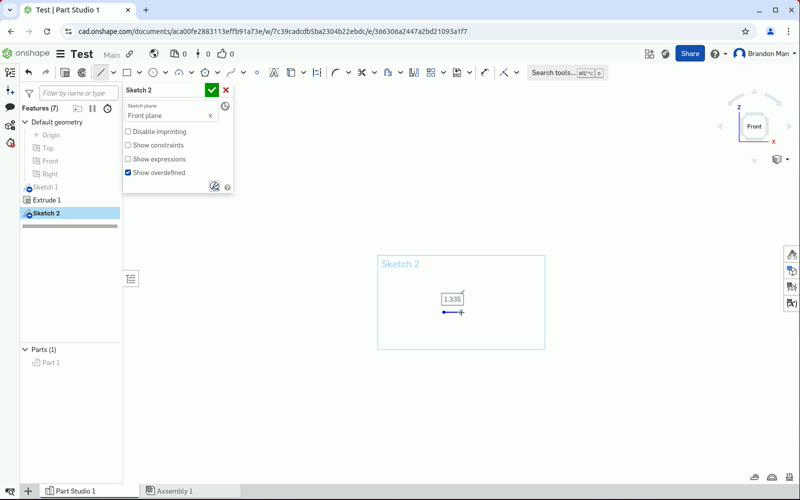
scroll(-6)
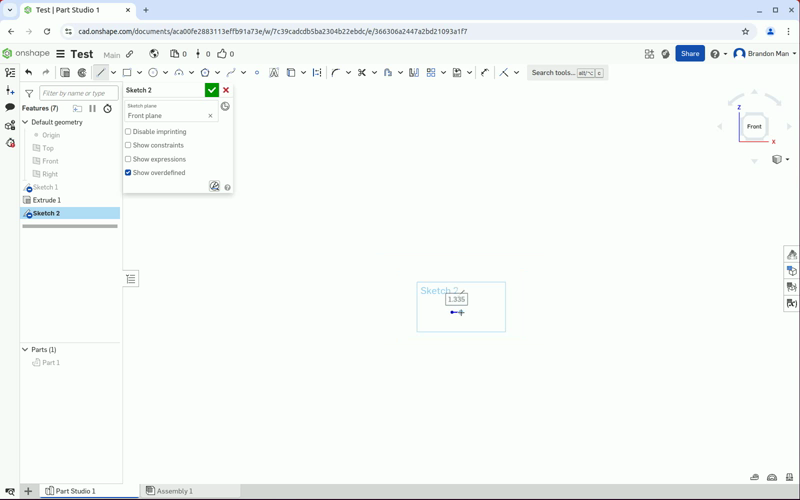
scroll(-6)
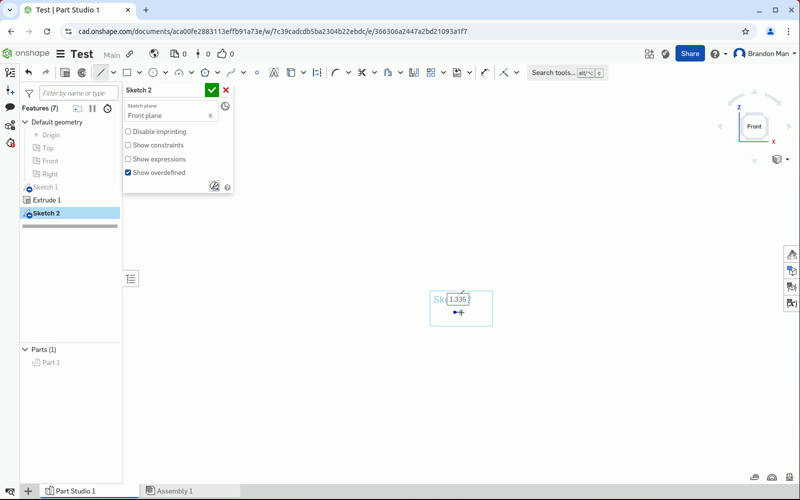
key_up(shift)
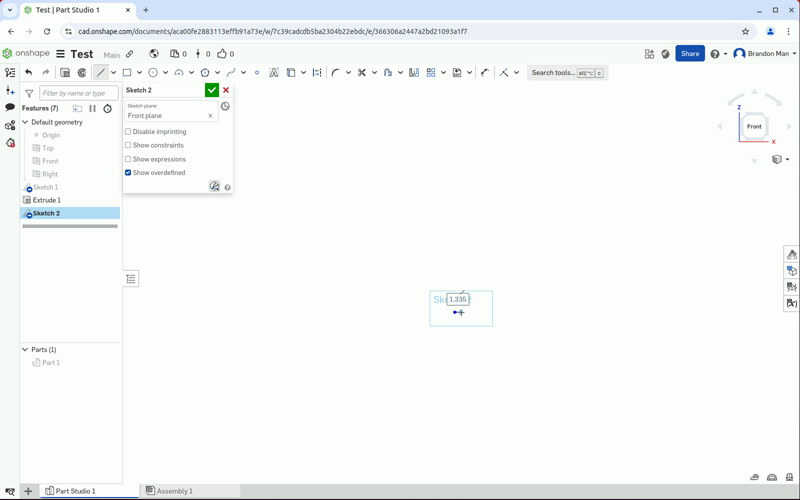
key_down(shift)
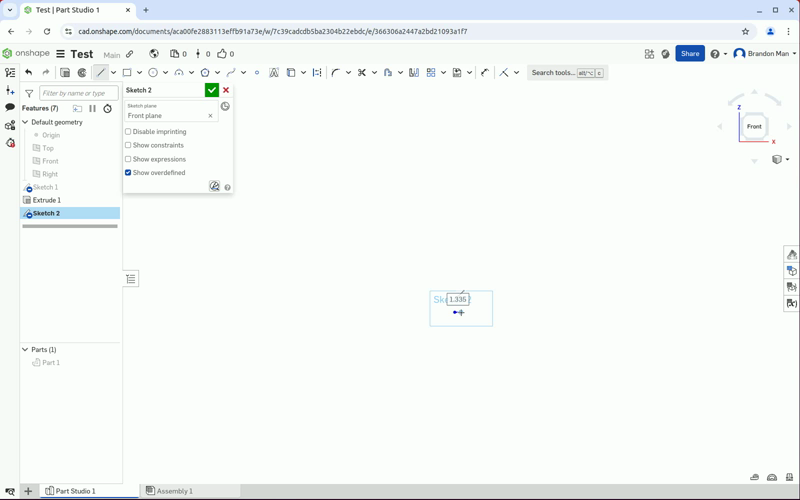
mouse_move(491, 312)
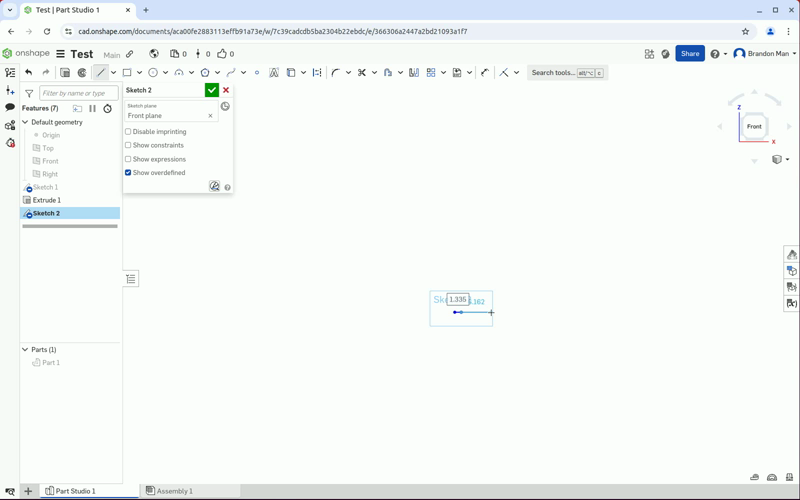
mouse_move(461, 292)
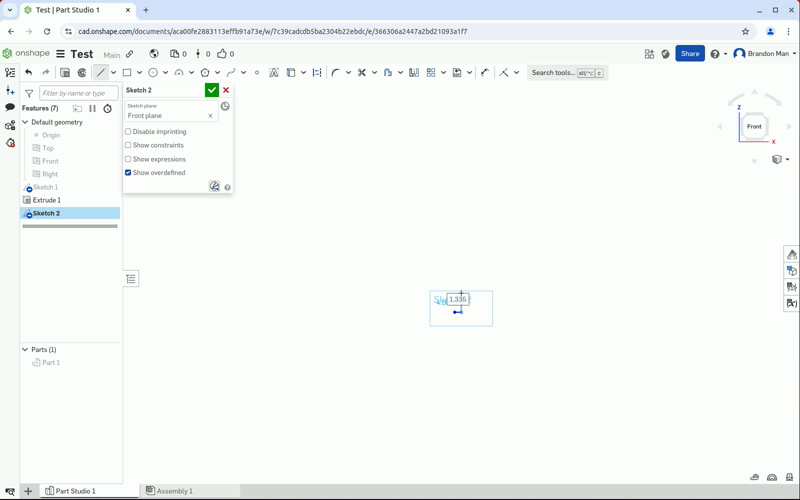
click(461, 292)
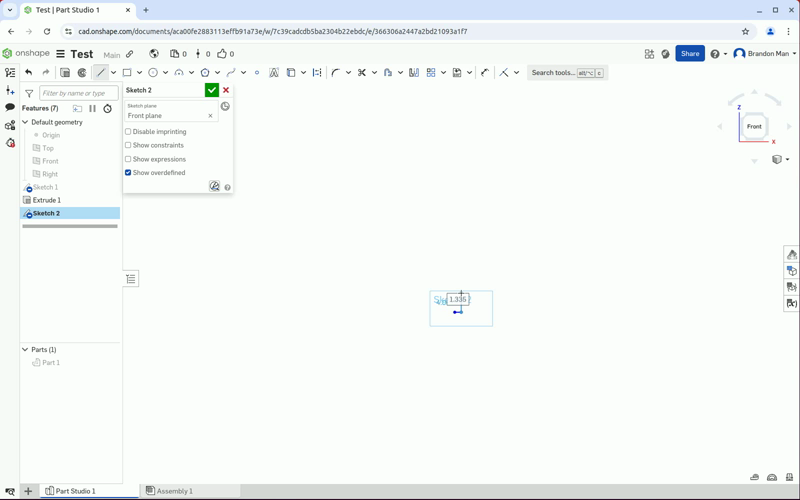
key_up(shift)
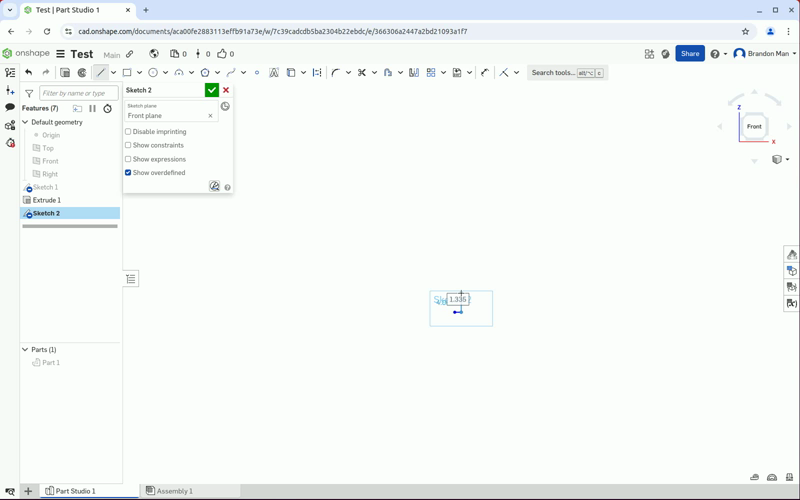
key_down(shift)
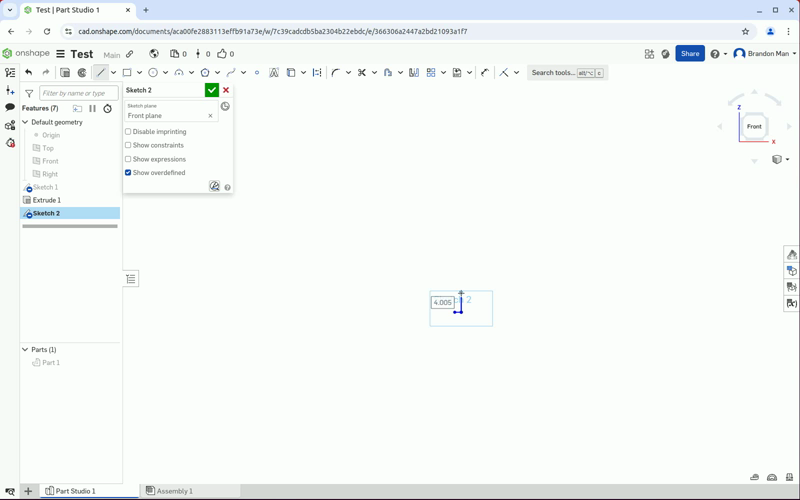
mouse_move(491, 292)
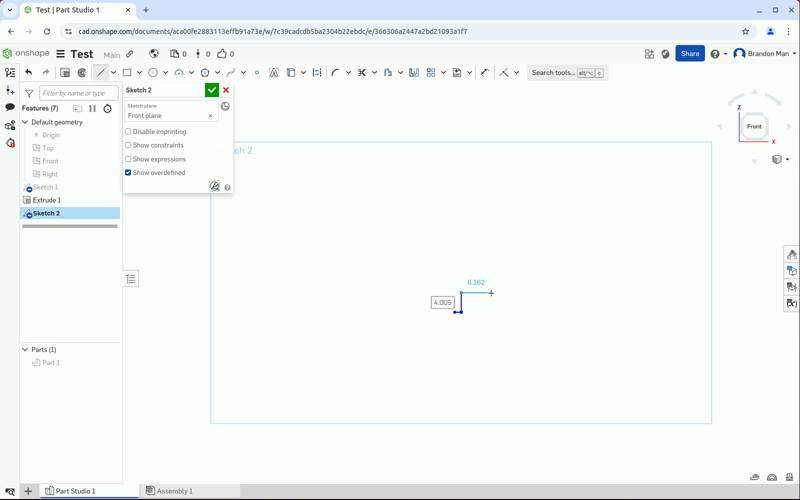
mouse_move(454, 292)
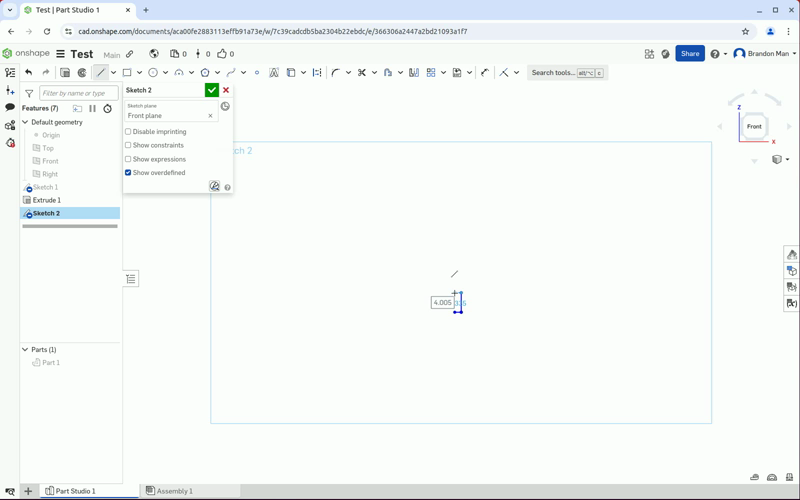
scroll(6)
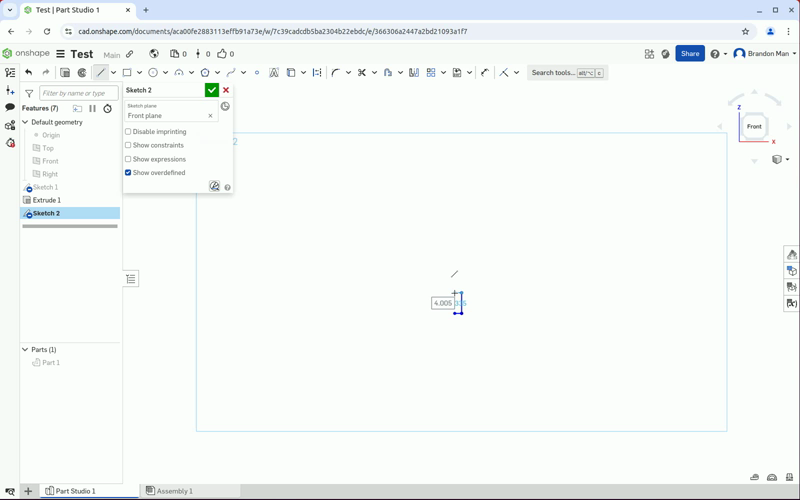
scroll(6)
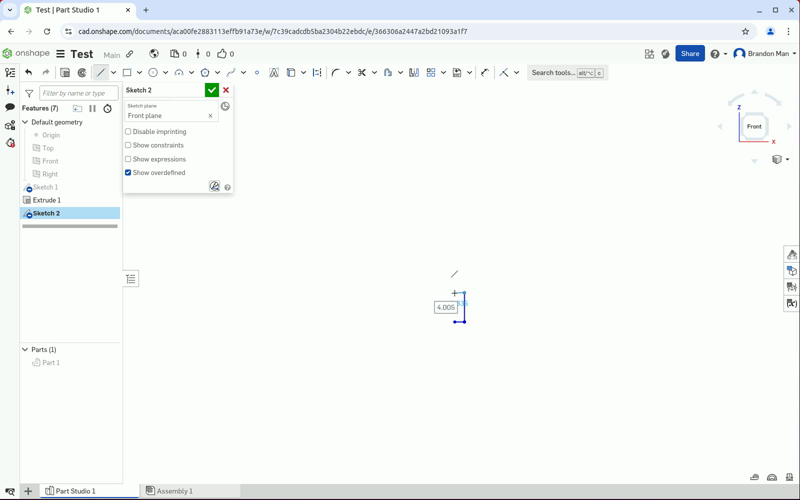
scroll(6)
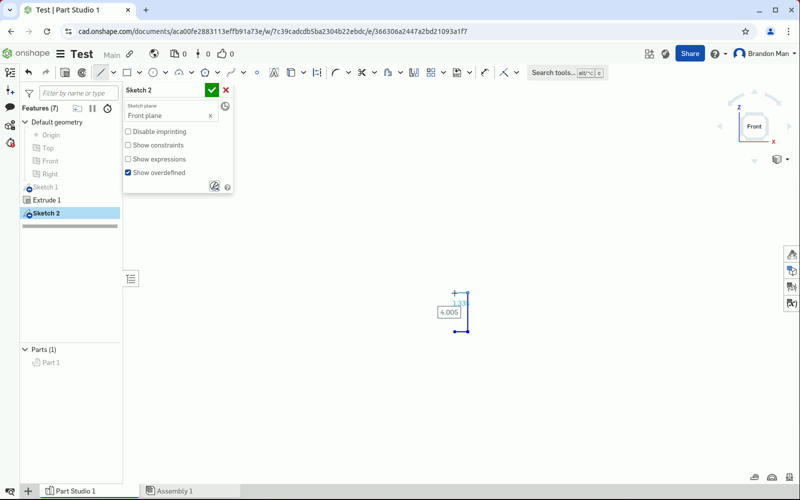
scroll(6)
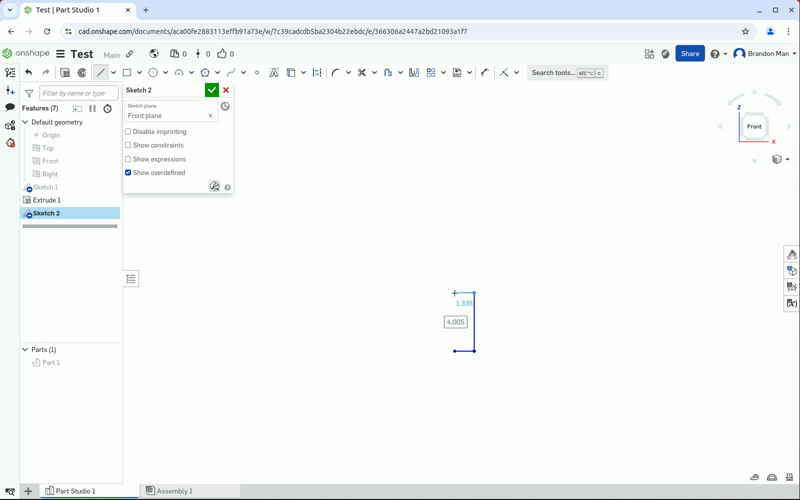
scroll(6)
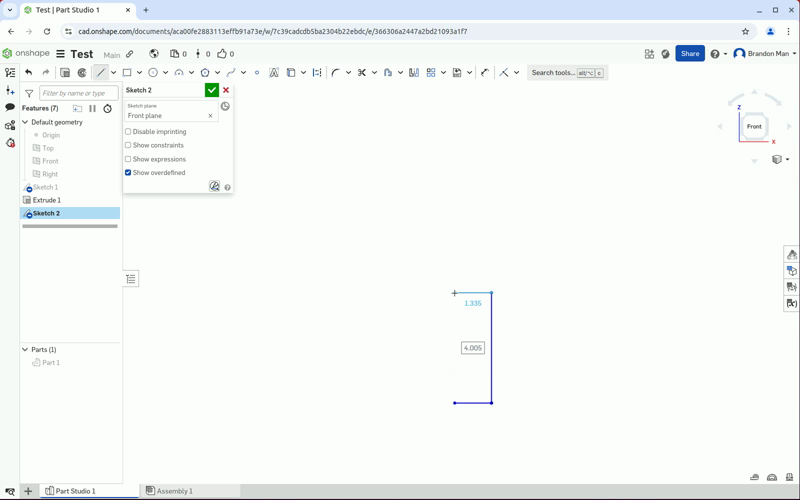
scroll(6)
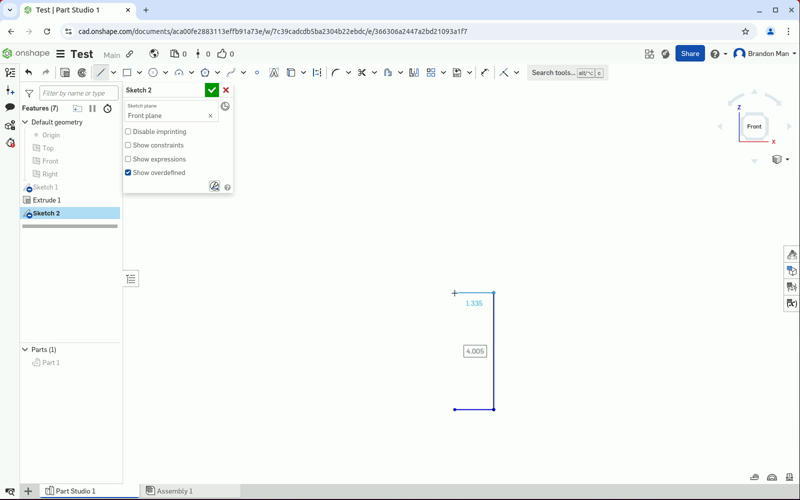
scroll(6)
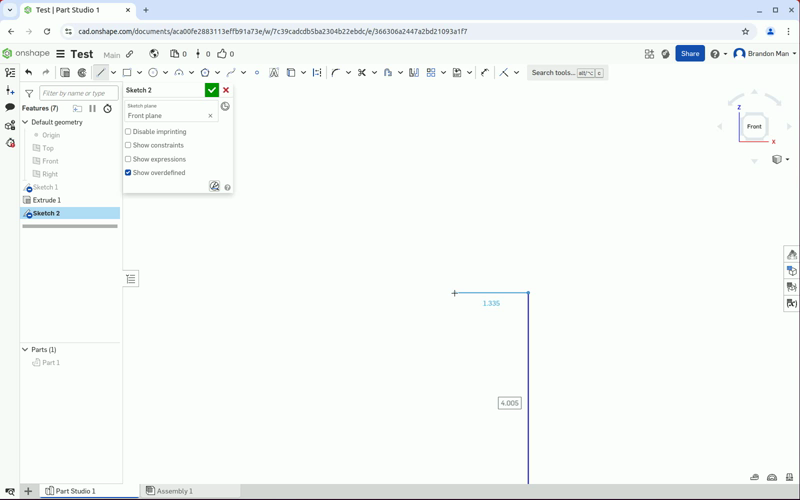
click(454, 292)
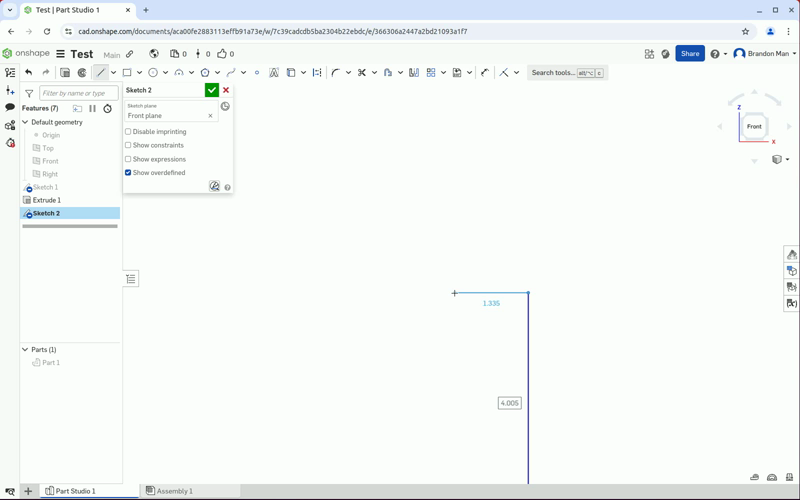
scroll(-6)
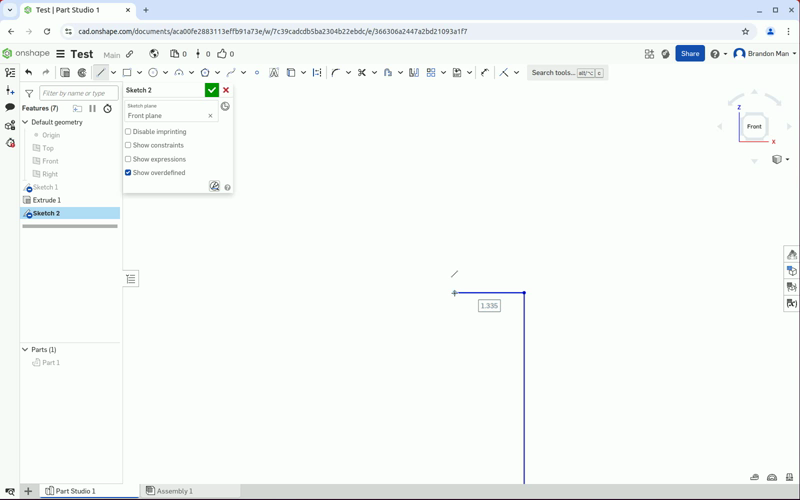
scroll(-6)
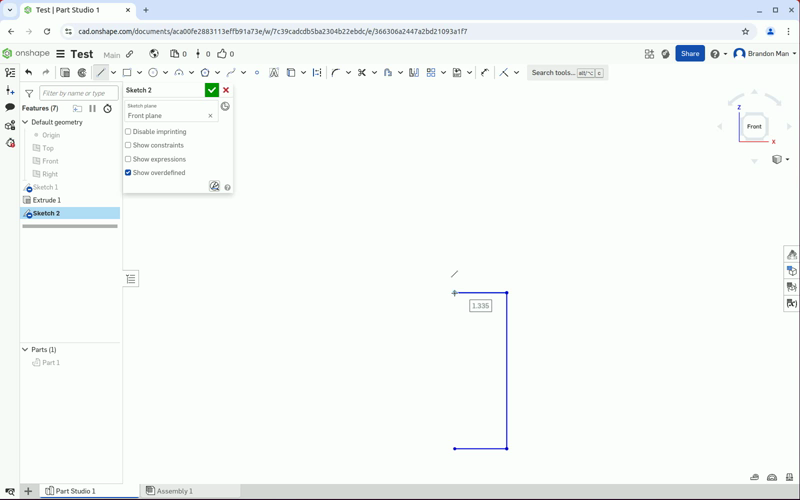
scroll(-6)
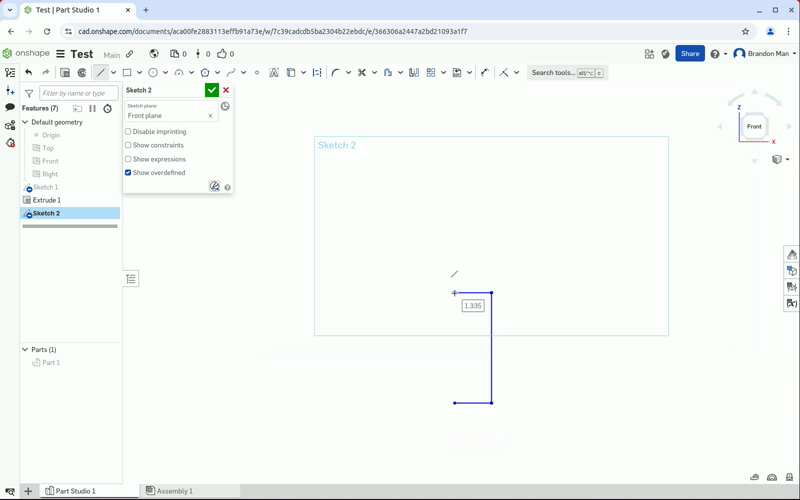
scroll(-6)
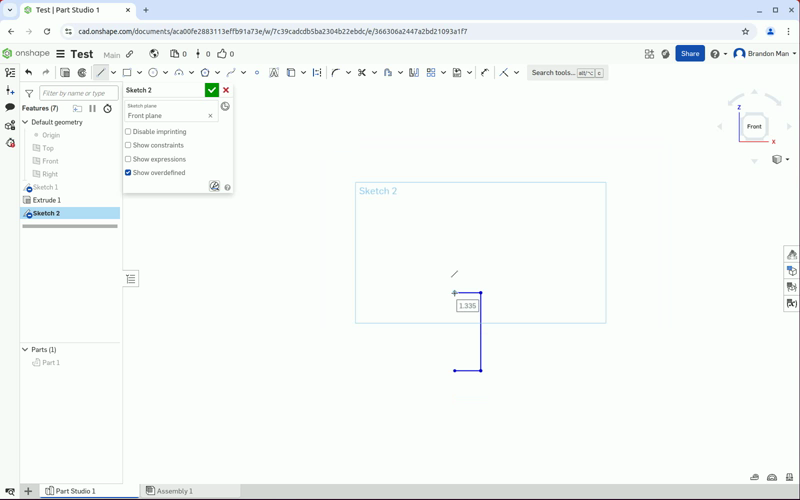
scroll(-6)
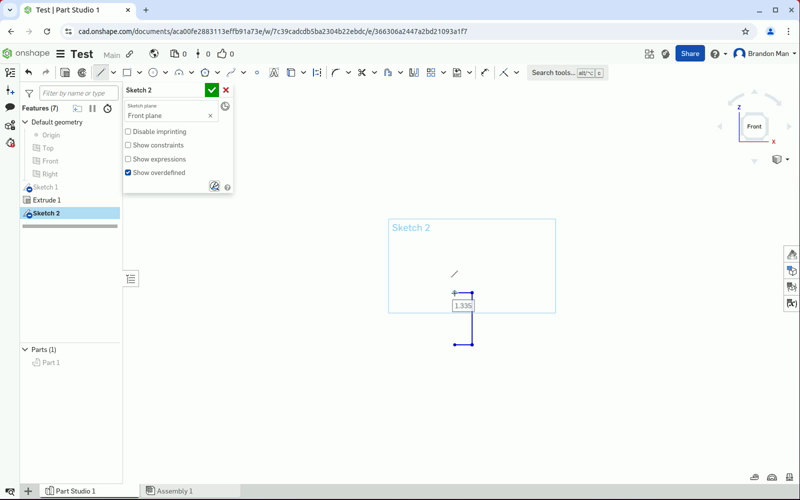
scroll(-6)
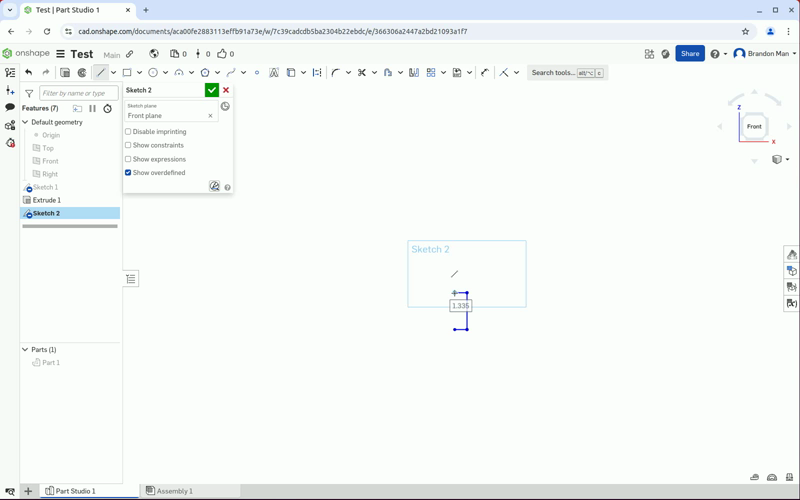
scroll(-6)
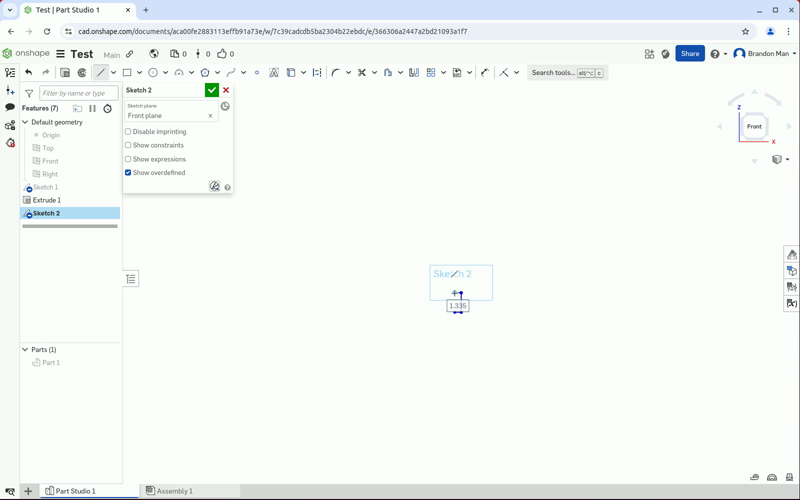
key_up(shift)
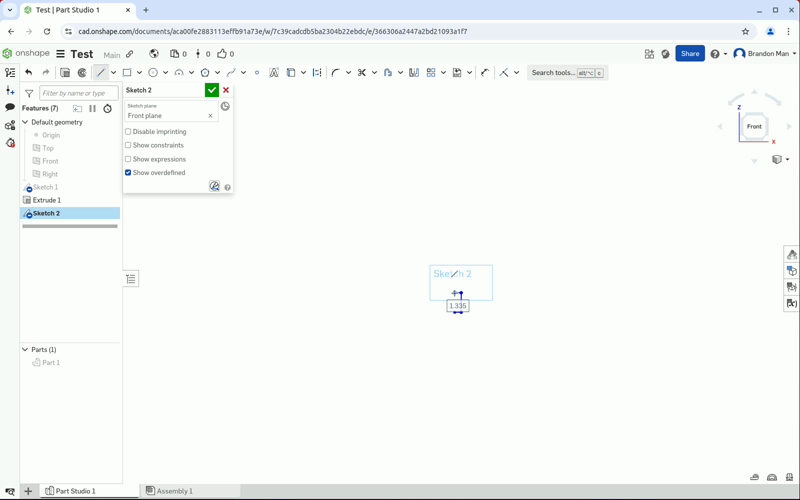
mouse_move(484, 292)
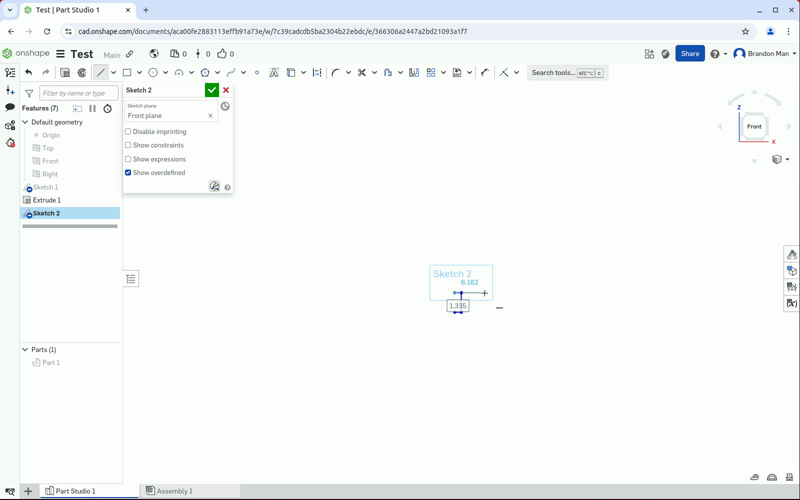
key_down(shift)
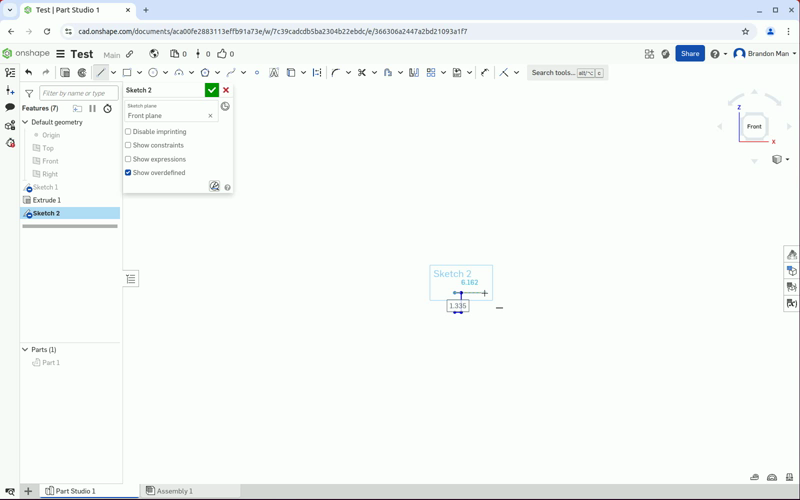
mouse_move(454, 312)
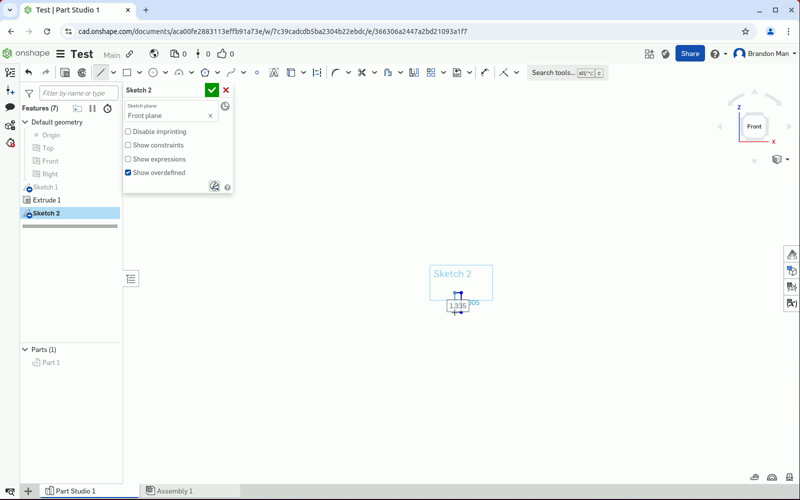
key_up(shift)
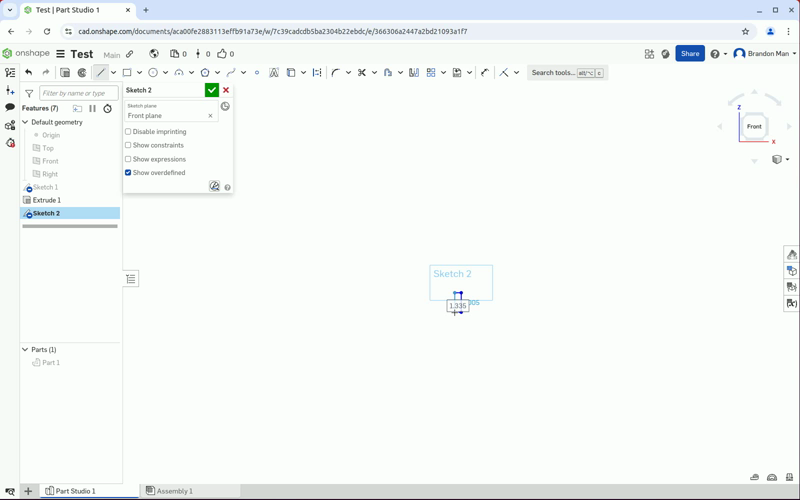
click(454, 312)
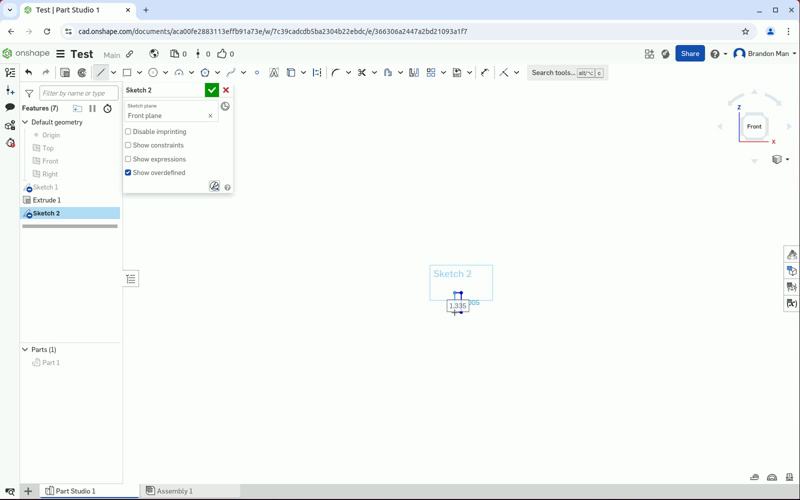
key(esc)
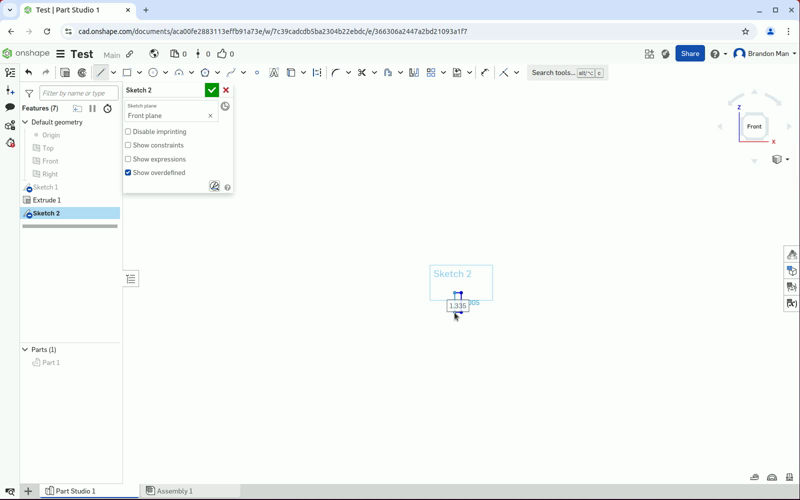
mouse_move(460, 306)
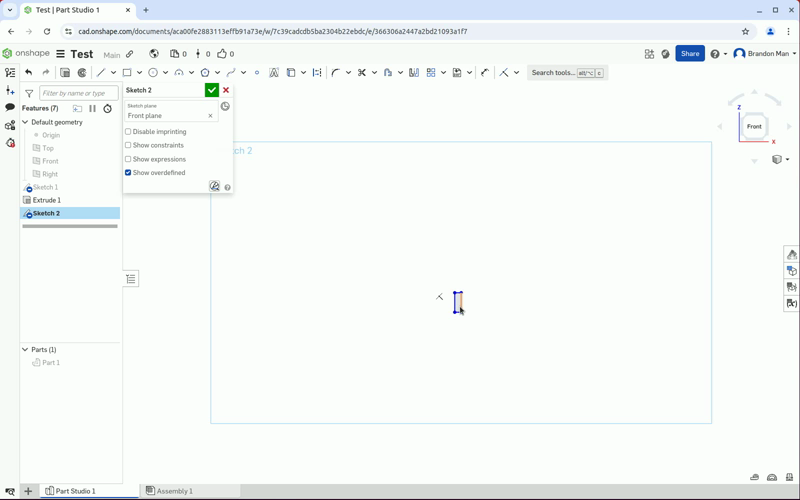
scroll(6)
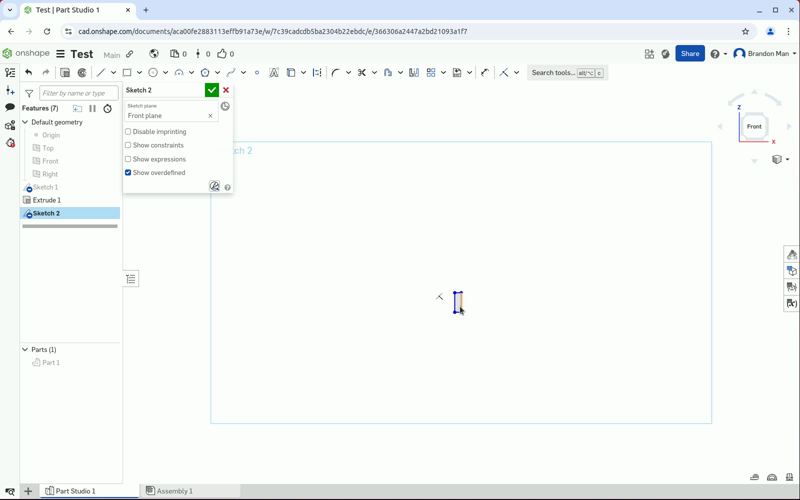
scroll(6)
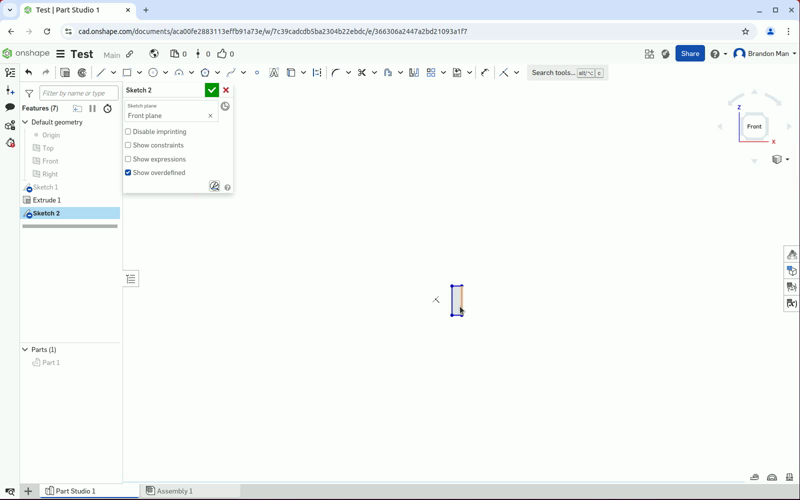
scroll(6)
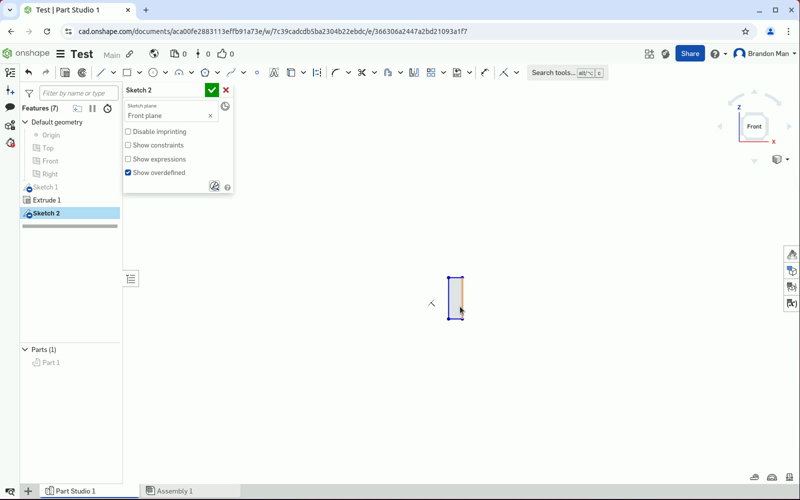
scroll(6)
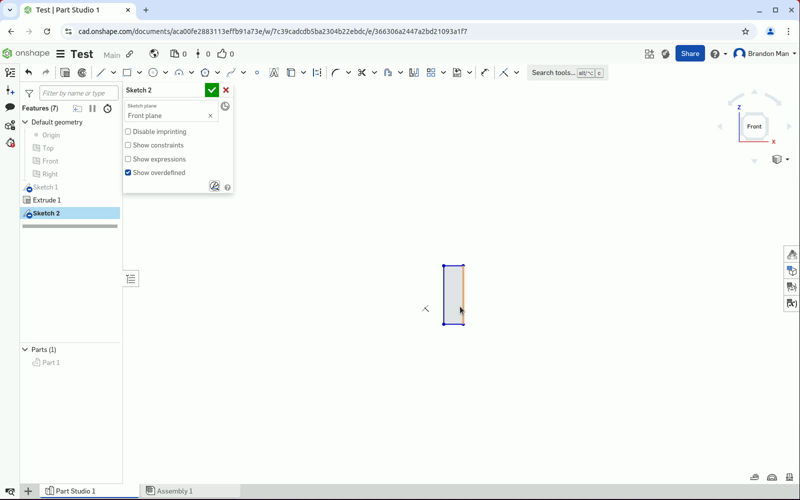
scroll(6)
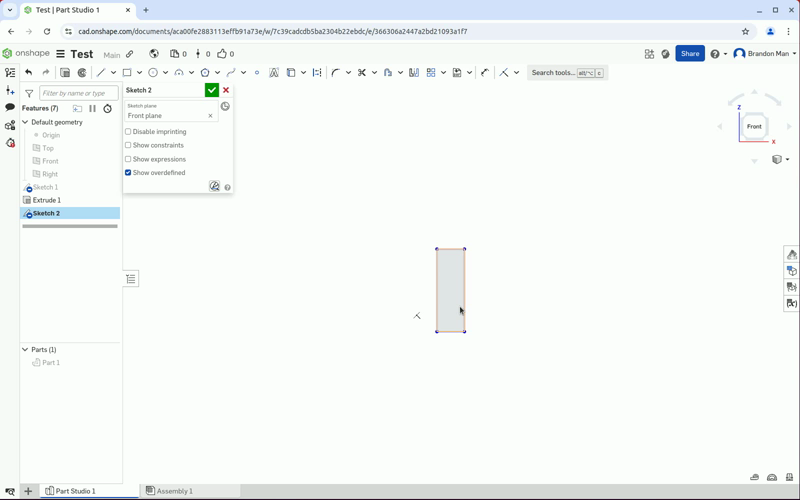
scroll(6)
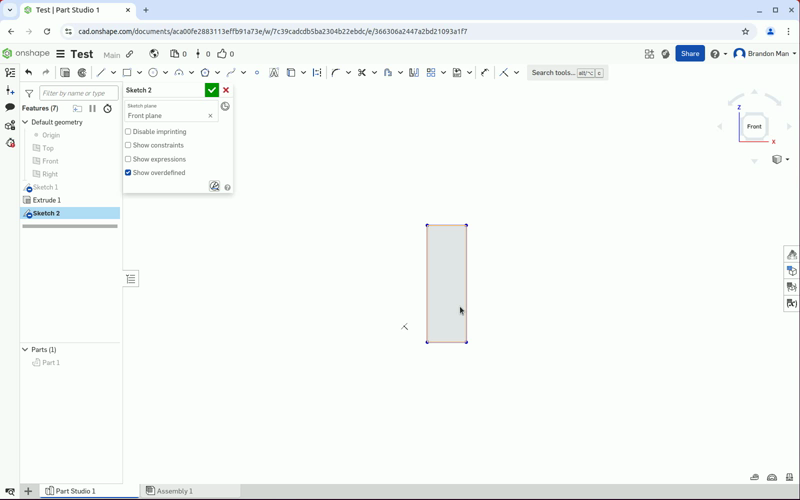
scroll(6)
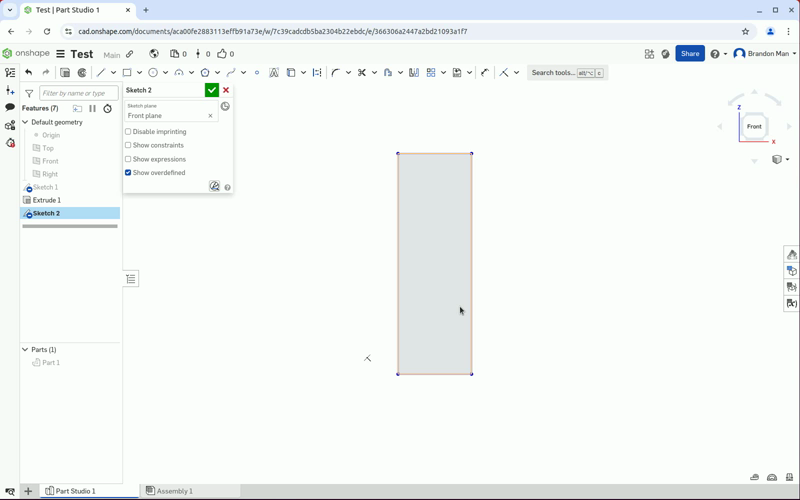
click(460, 306)
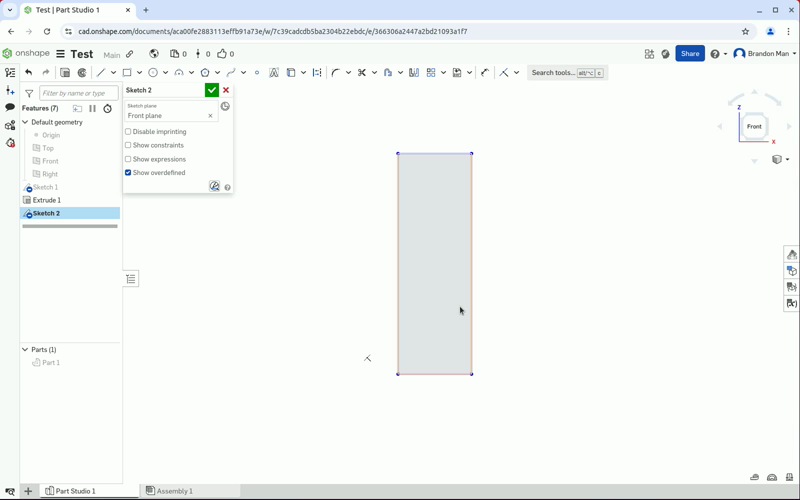
scroll(-6)
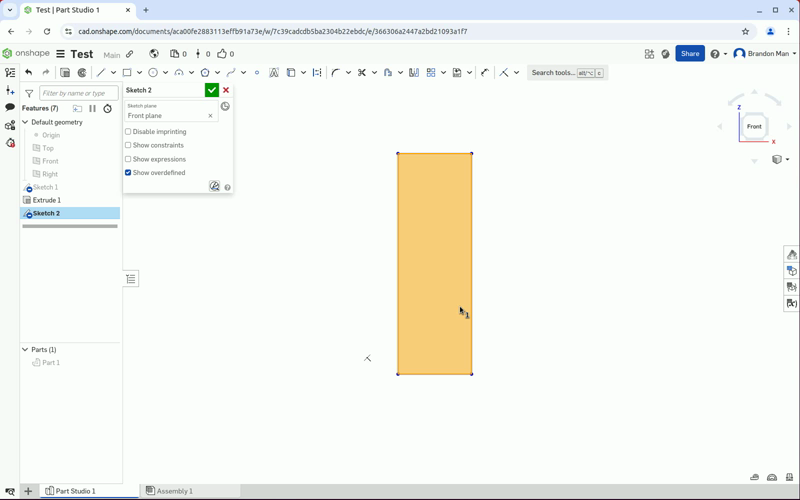
scroll(-6)
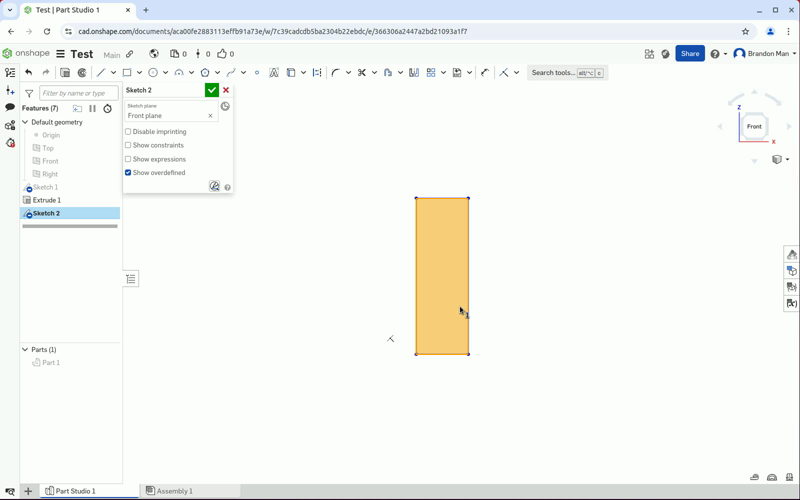
scroll(-6)
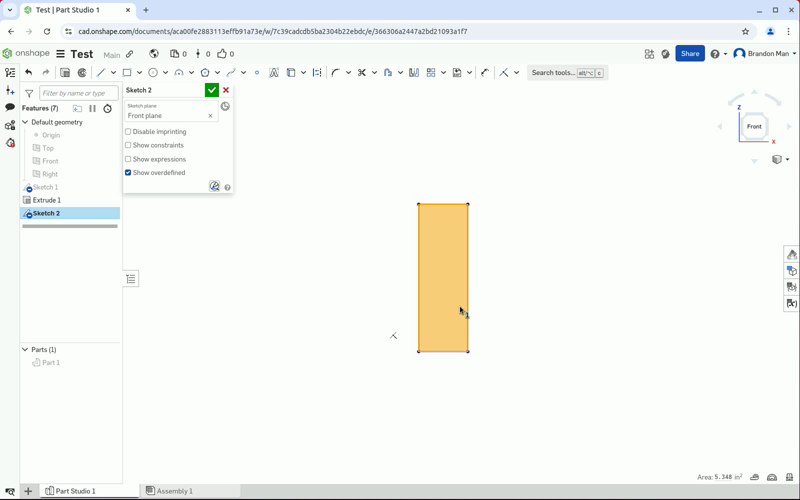
scroll(-6)
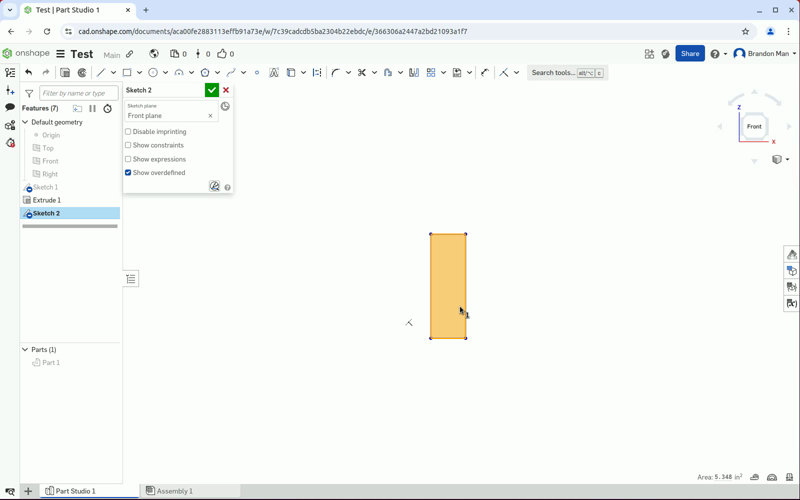
scroll(-6)
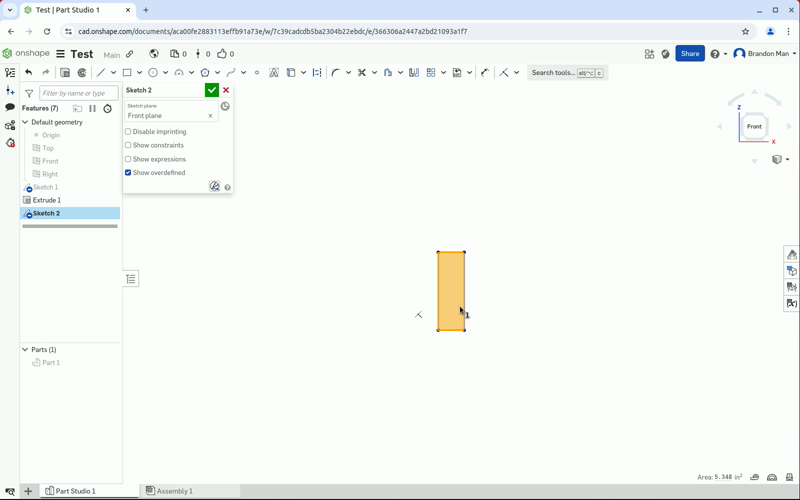
scroll(-6)
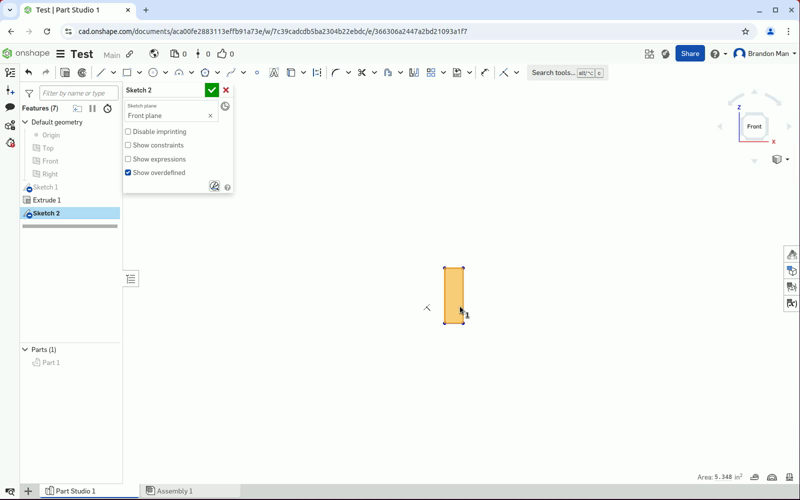
scroll(-6)
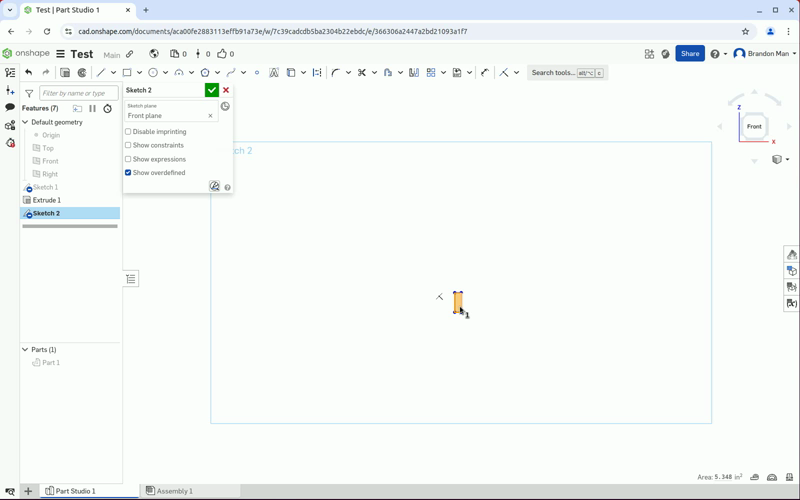
mouse_move(73, 352)
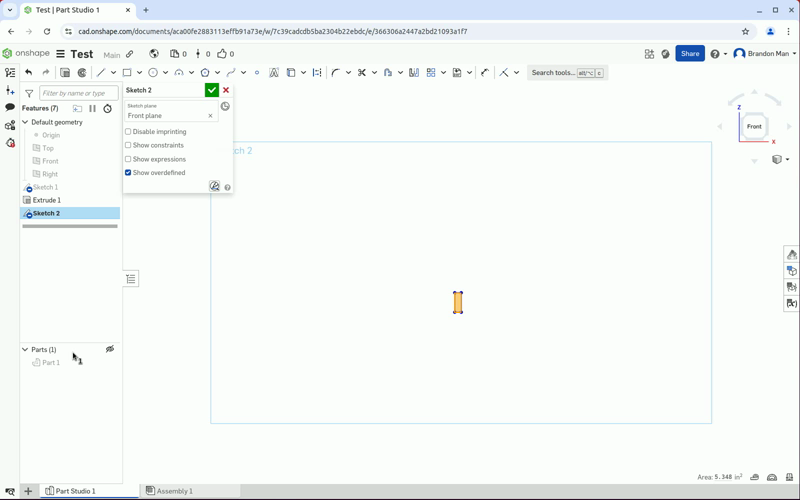
key(shift+y)
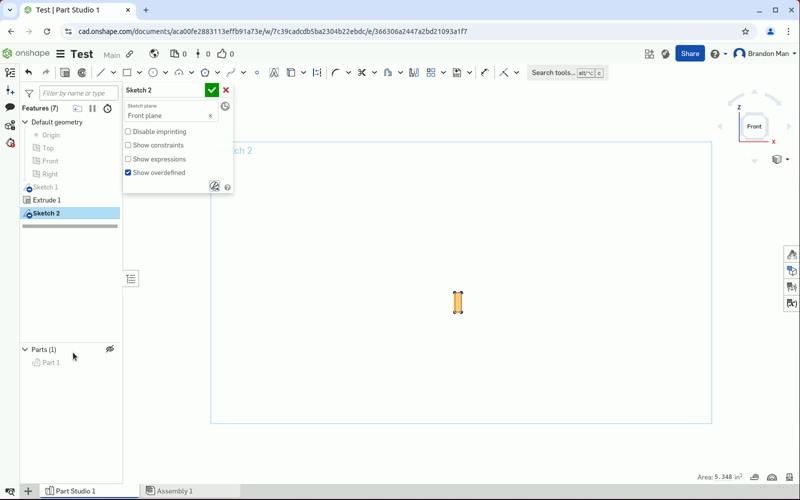
key(shift+e)
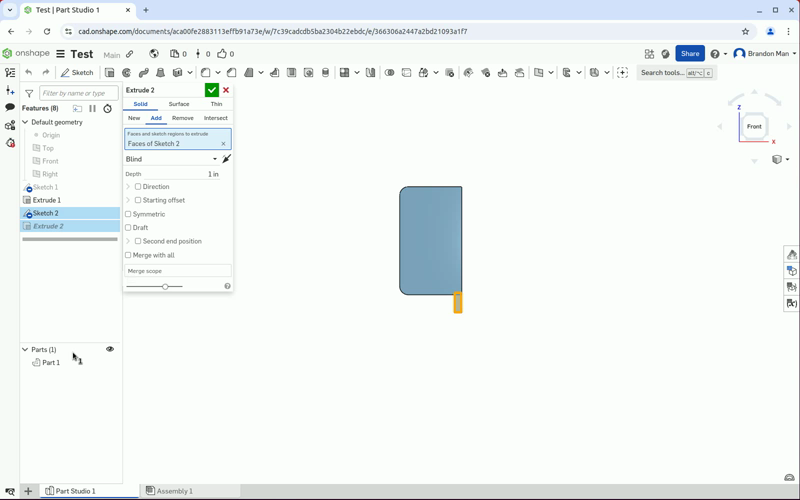
mouse_move(143, 106)
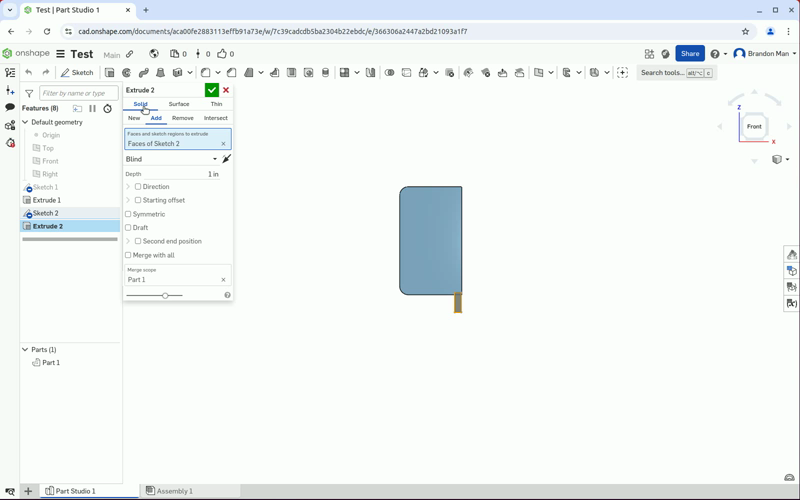
click(143, 106)
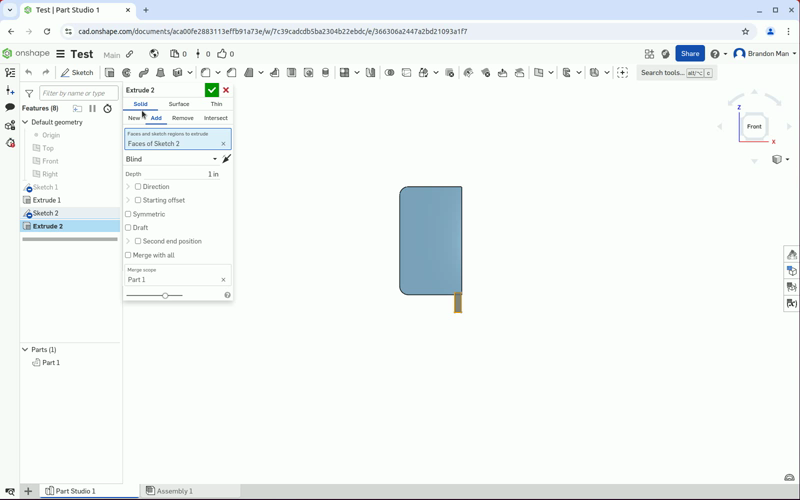
mouse_move(137, 120)
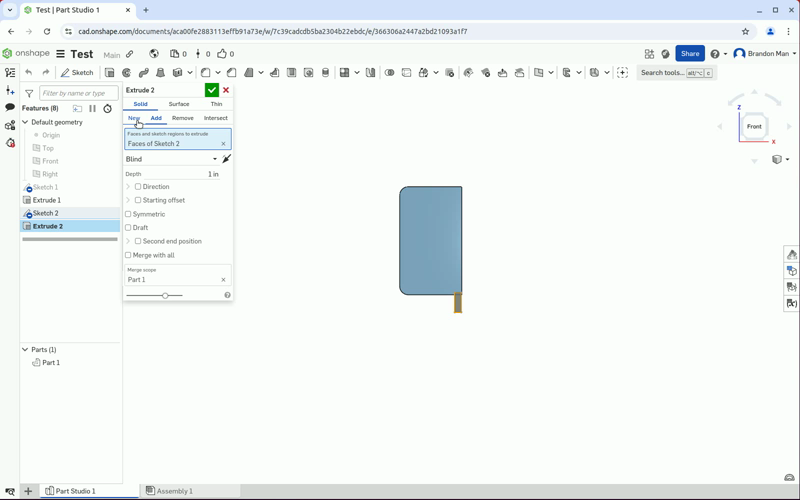
click(137, 120)
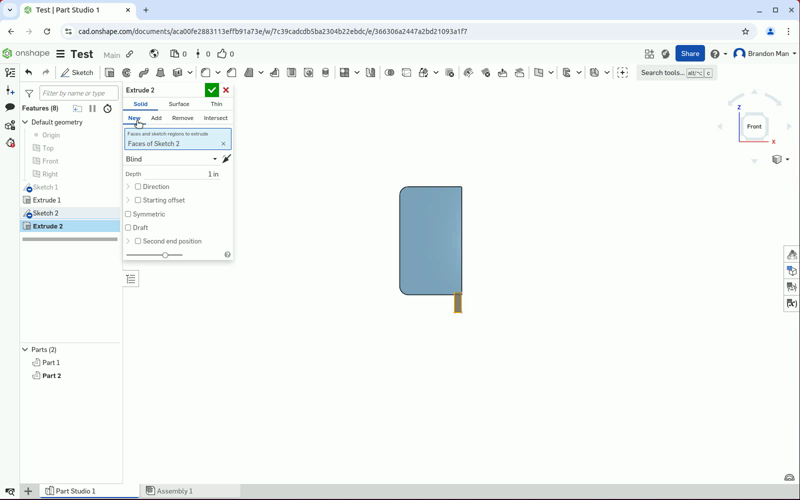
key(tab, 4)
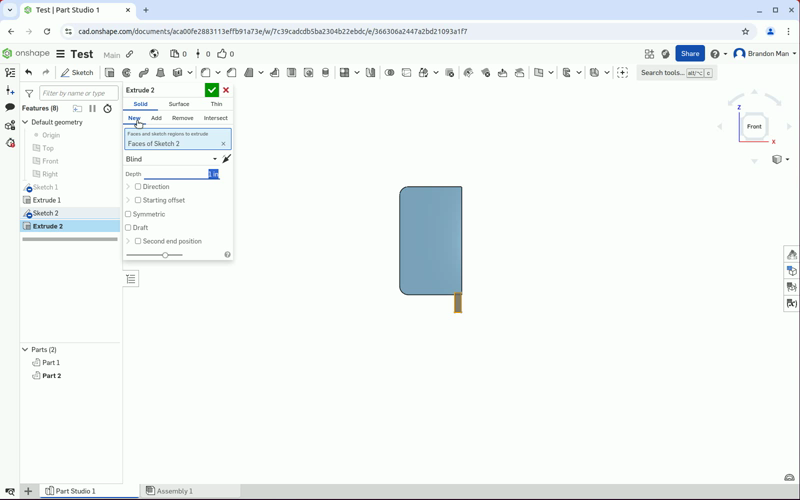
text(0.722)
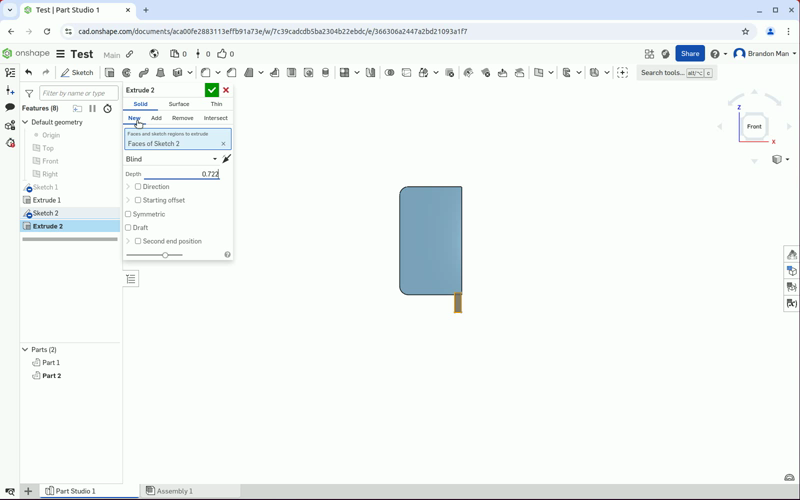
key(enter)
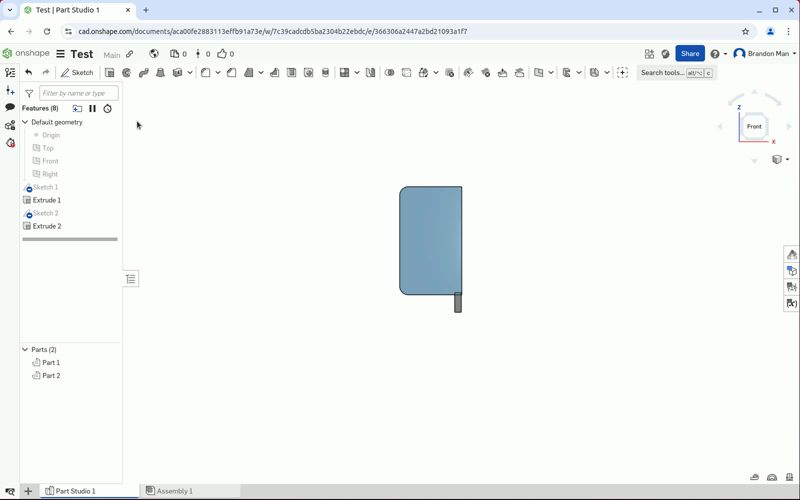
key(shift+h)
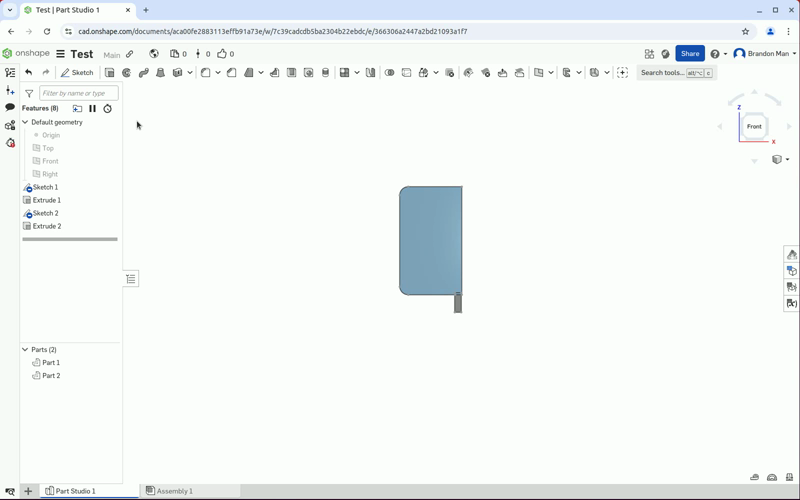
key(shift+h)
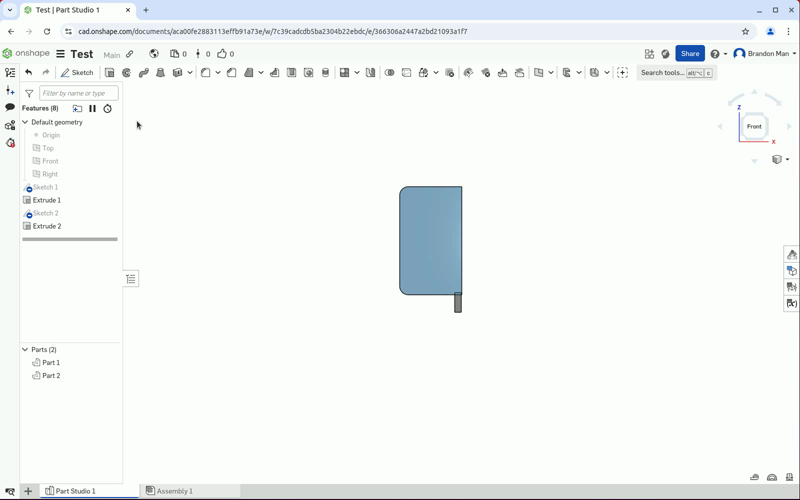
mouse_move(73, 189)
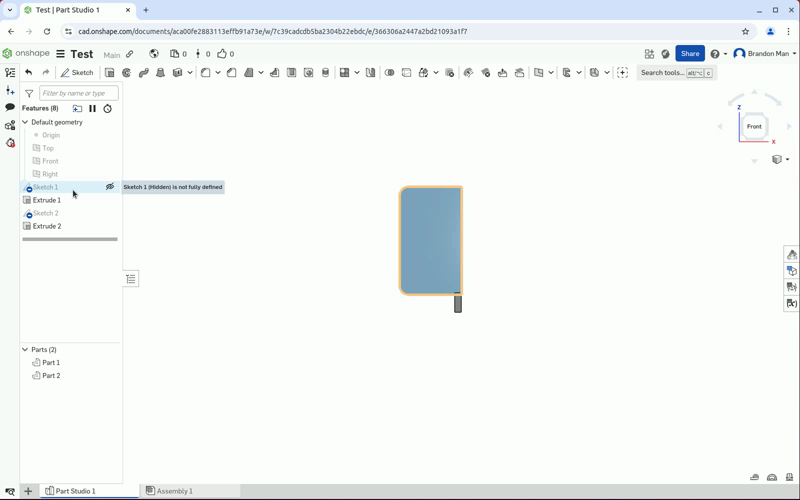
click(73, 189)
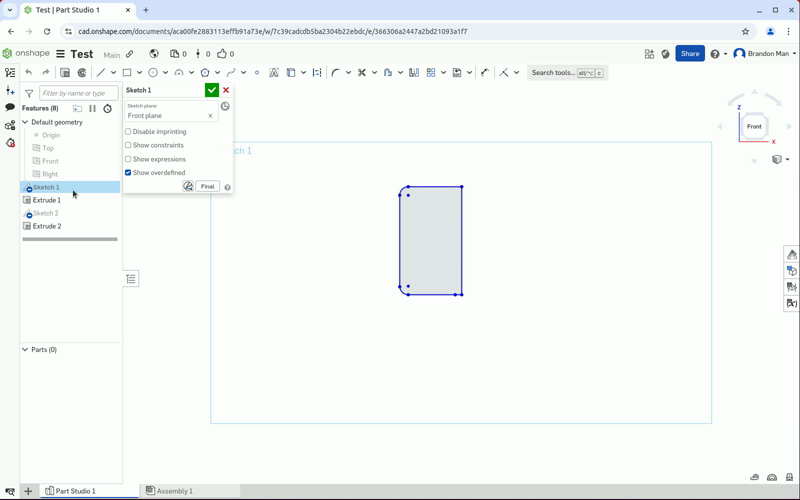
mouse_move(229, 92)
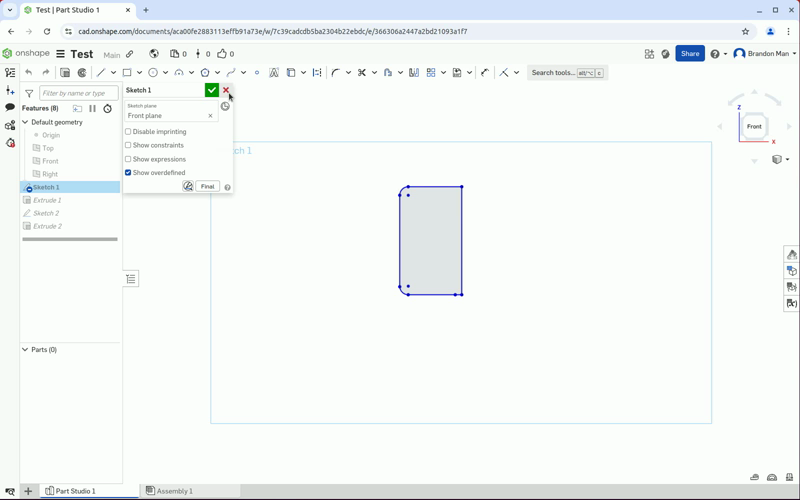
click(229, 92)
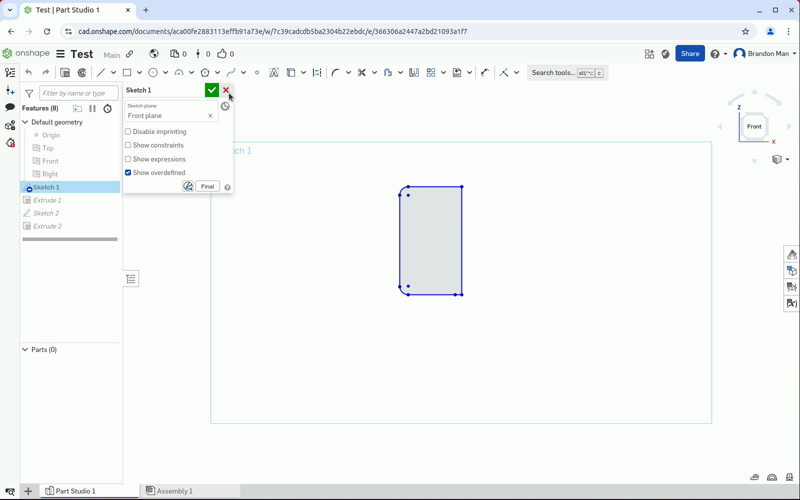
key(shift+s)
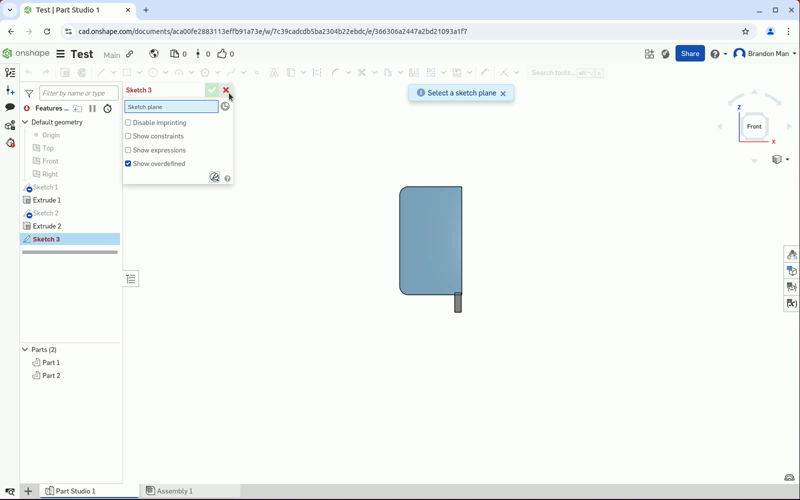
mouse_move(73, 163)
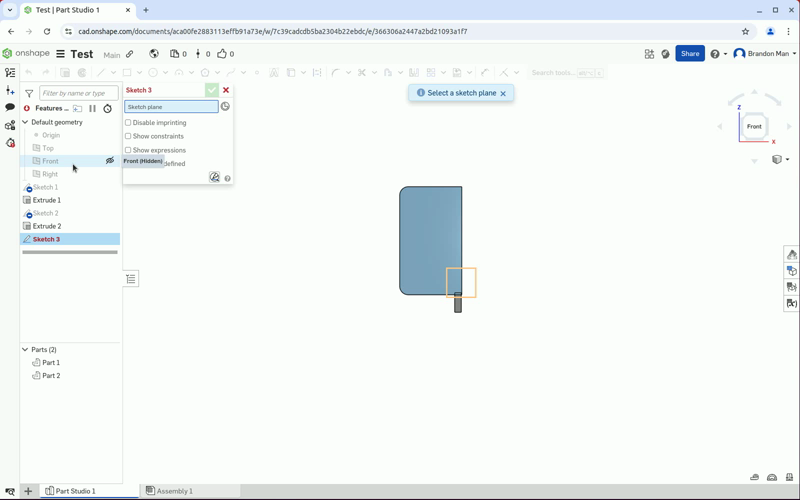
click(73, 163)
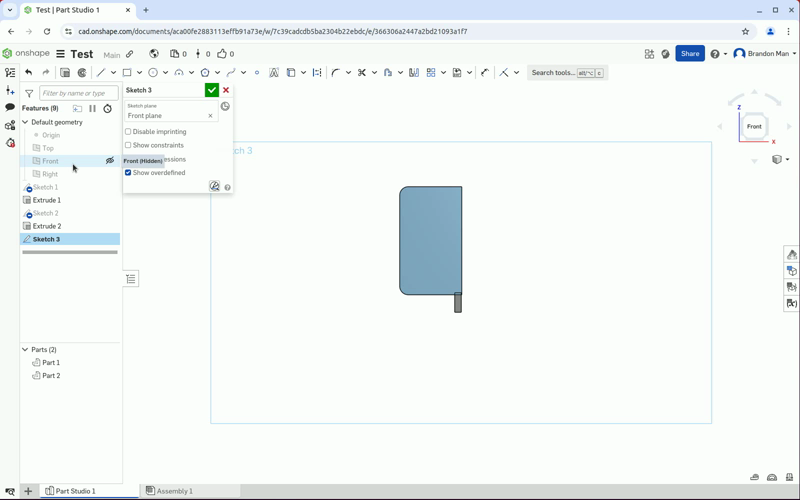
mouse_move(73, 352)
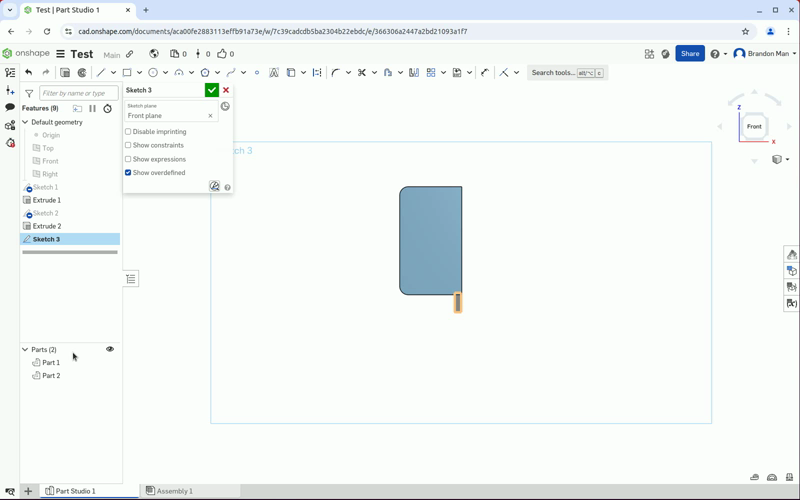
key(y)
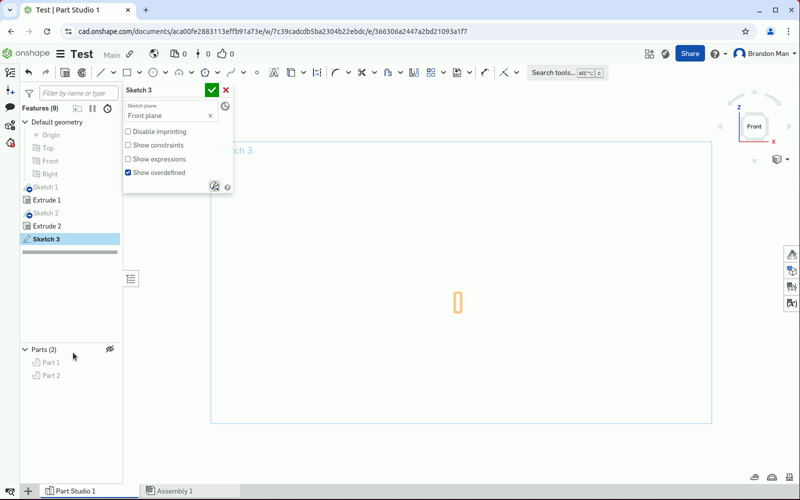
key(l)
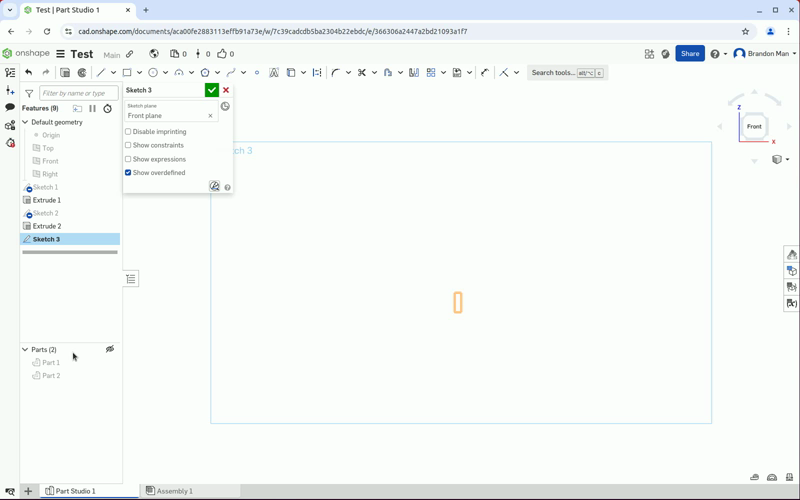
key_down(shift)
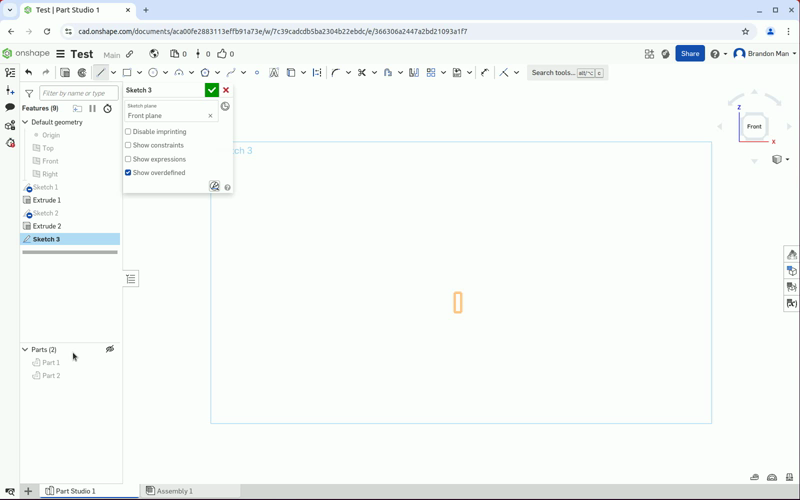
mouse_move(512, 294)
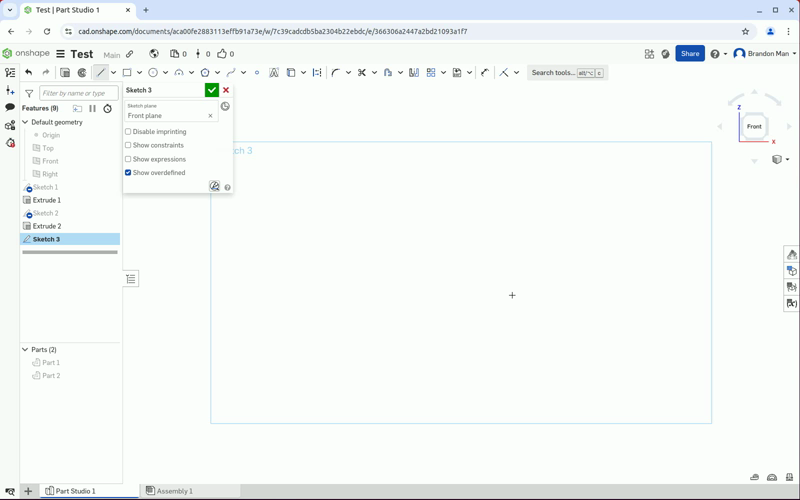
click(512, 294)
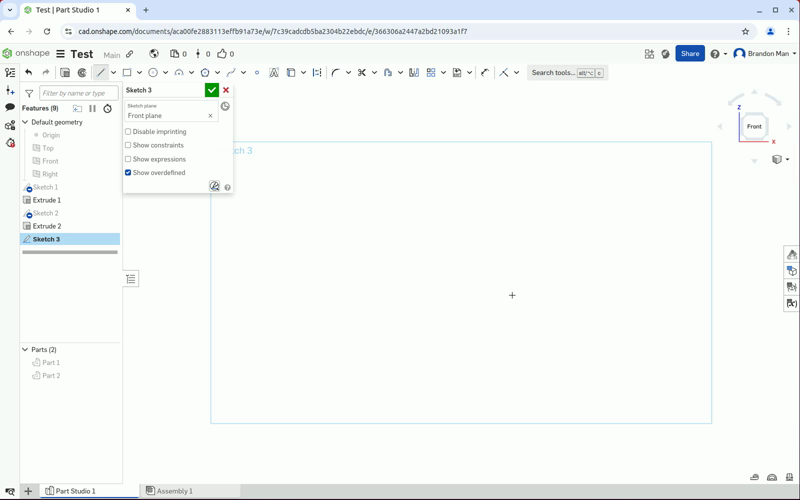
key_up(shift)
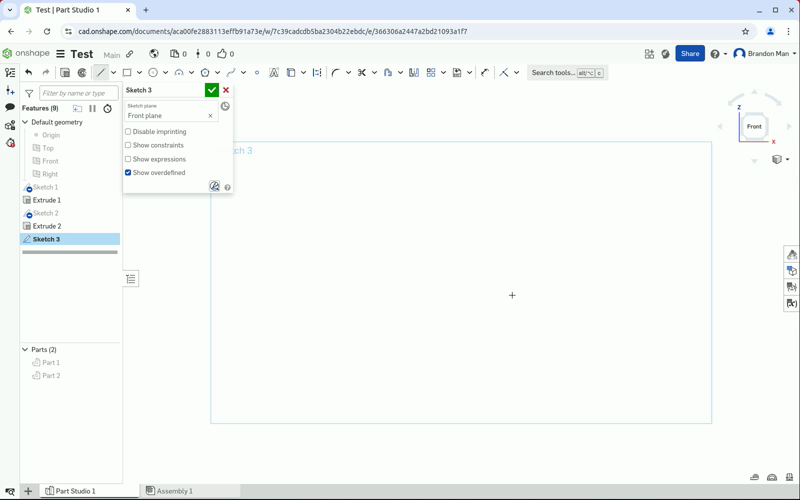
key_down(shift)
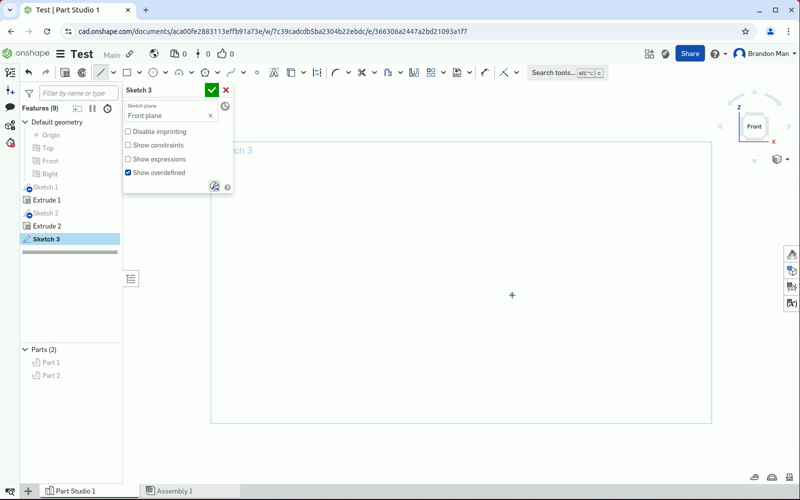
mouse_move(542, 294)
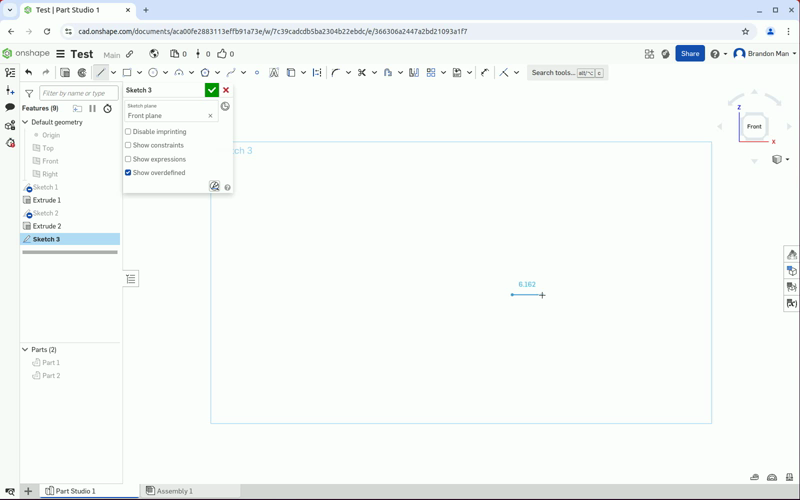
mouse_move(518, 294)
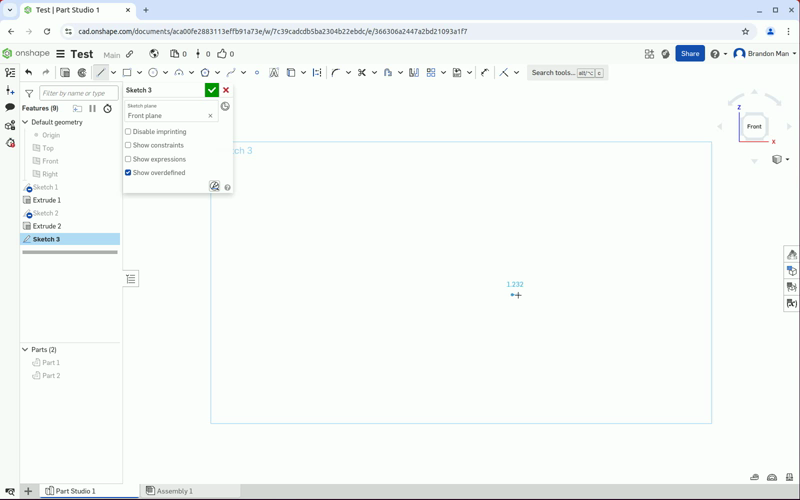
scroll(6)
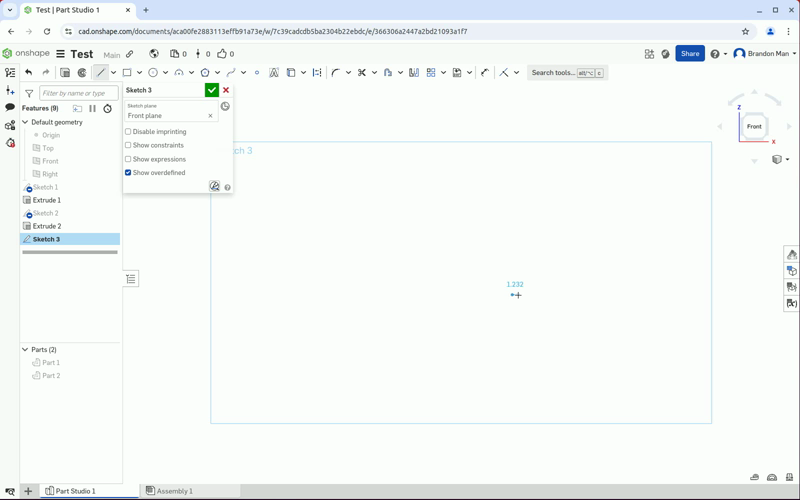
scroll(6)
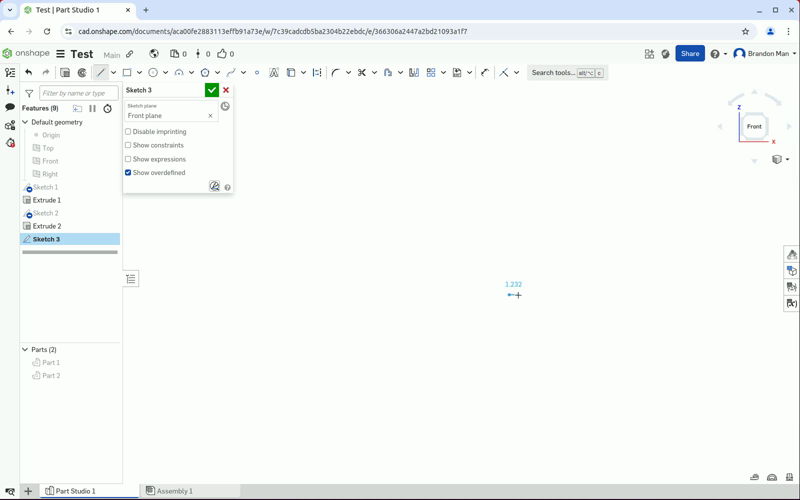
scroll(6)
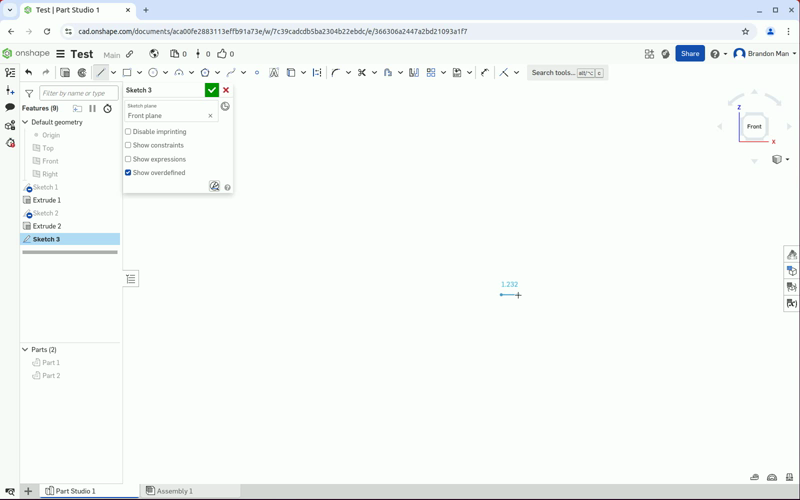
scroll(6)
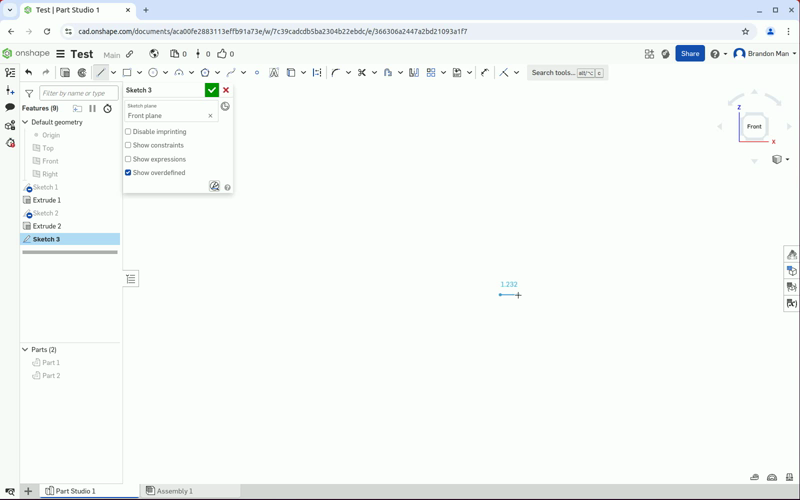
scroll(6)
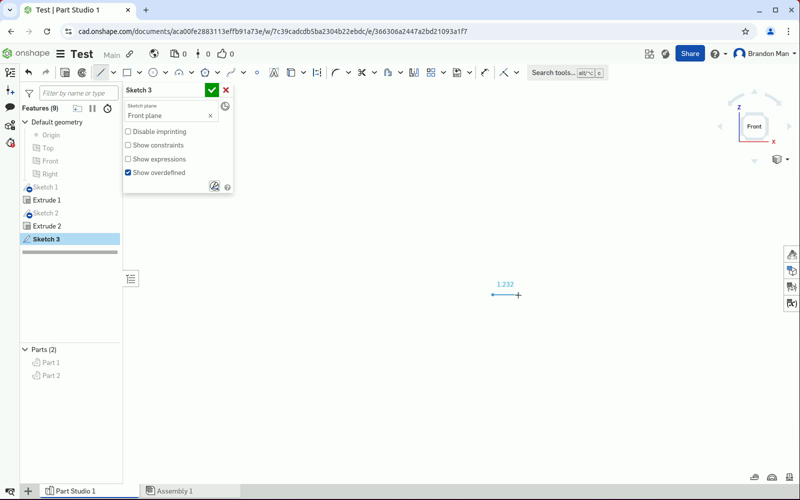
scroll(6)
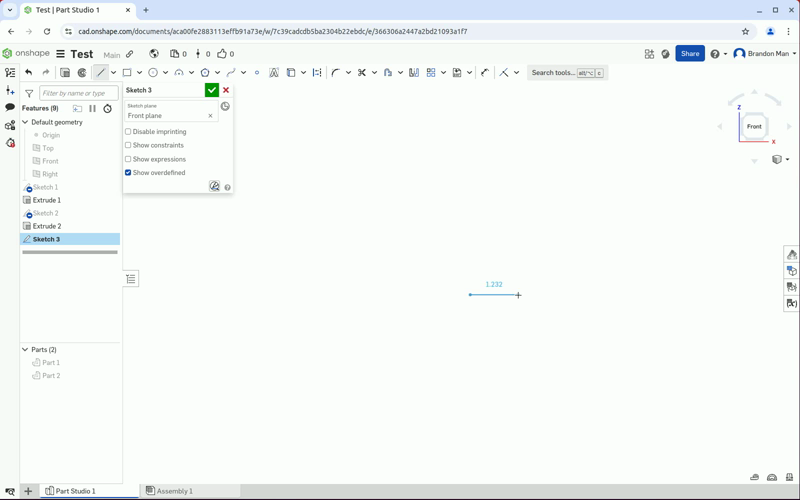
scroll(6)
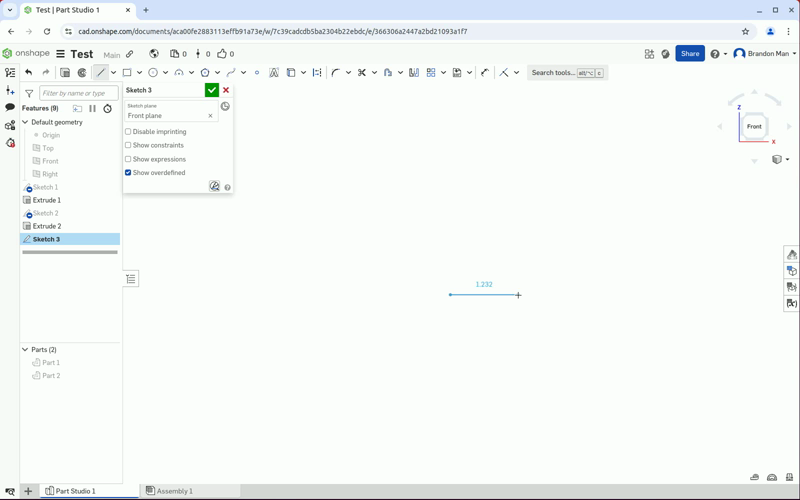
click(518, 294)
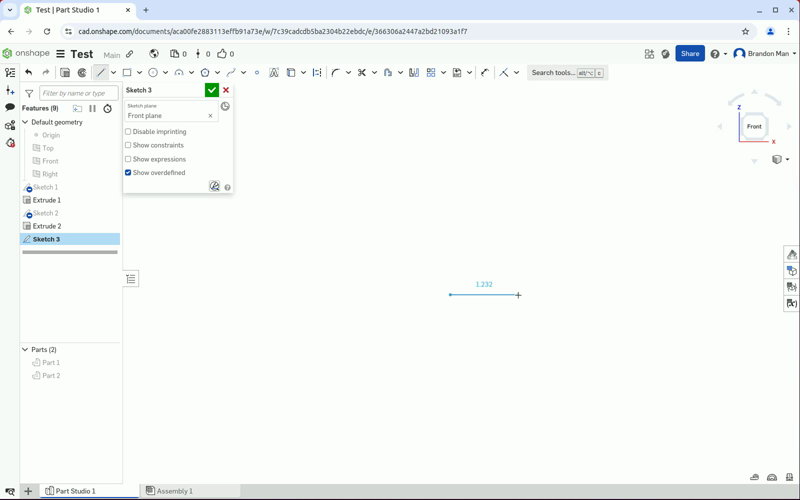
scroll(-6)
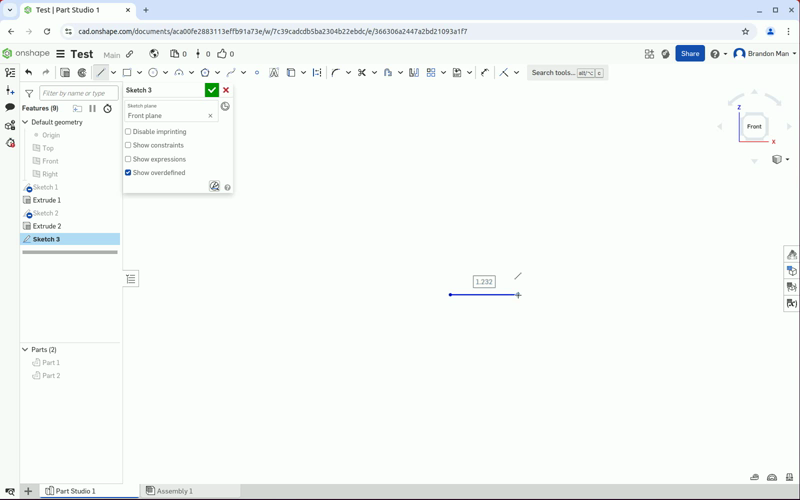
scroll(-6)
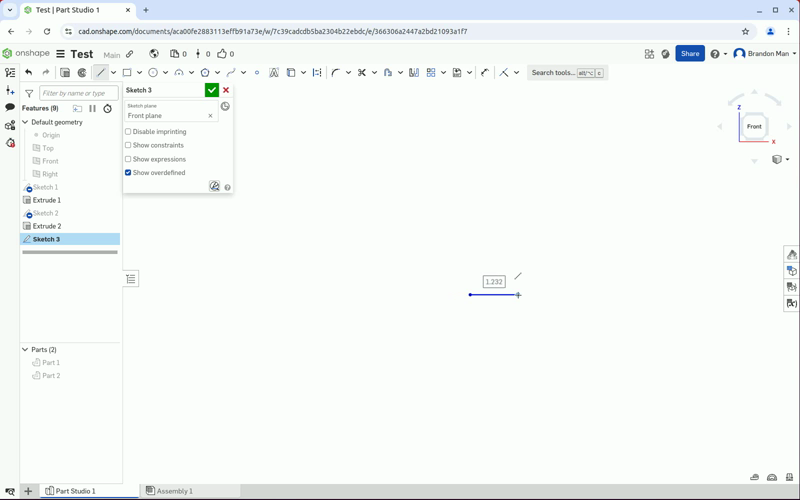
scroll(-6)
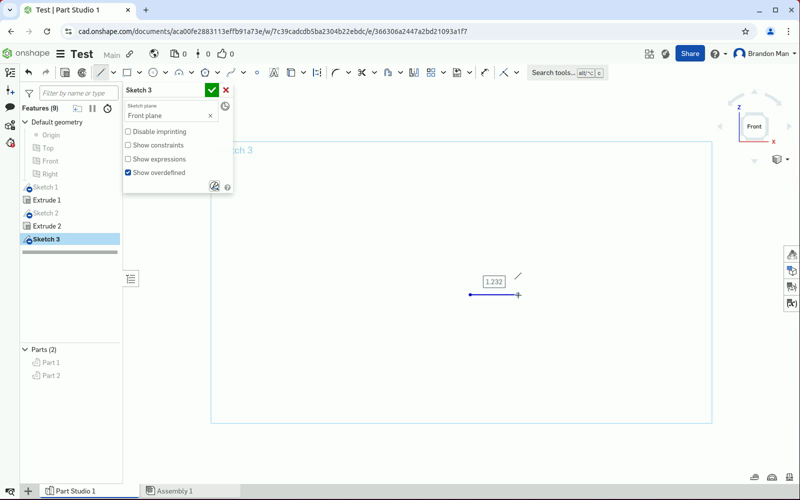
scroll(-6)
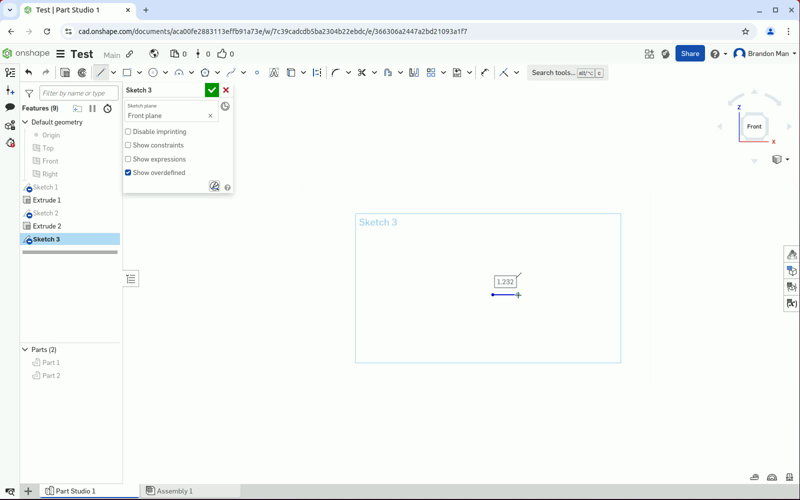
scroll(-6)
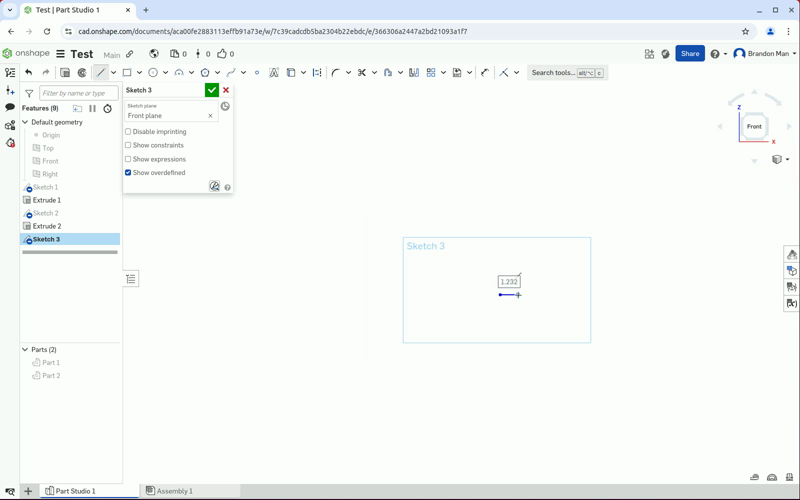
scroll(-6)
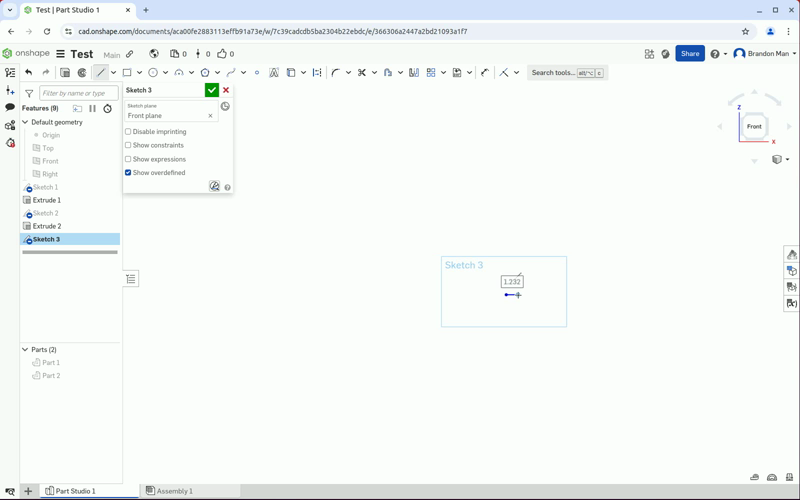
scroll(-6)
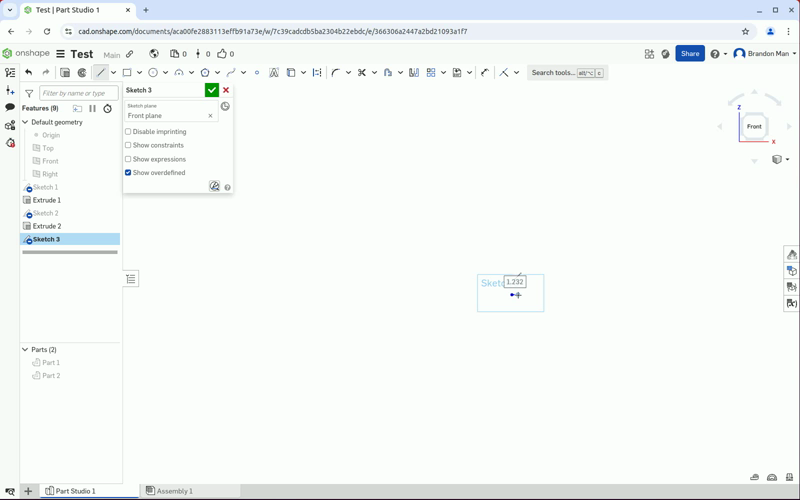
key_up(shift)
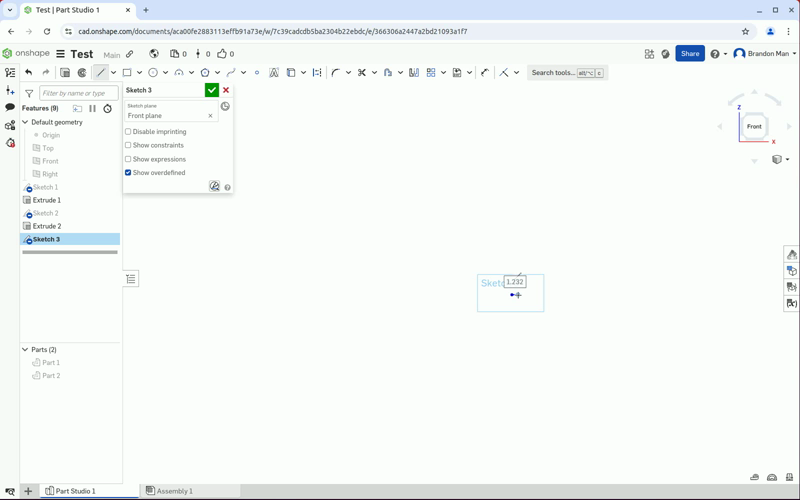
key_down(shift)
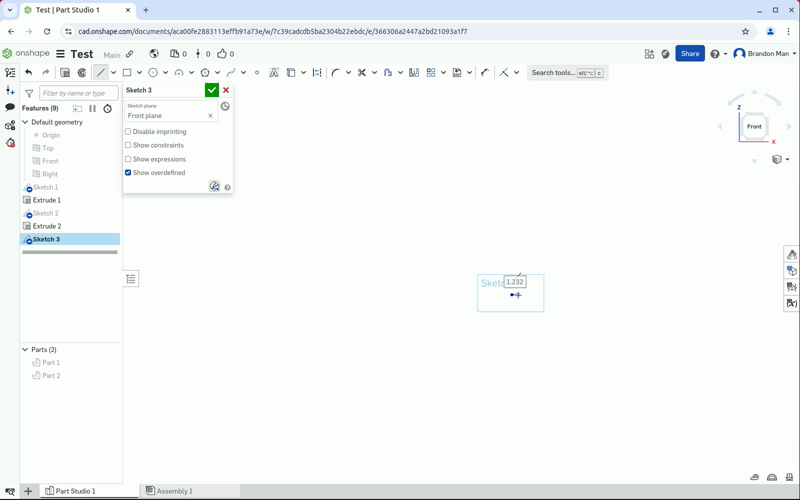
mouse_move(548, 294)
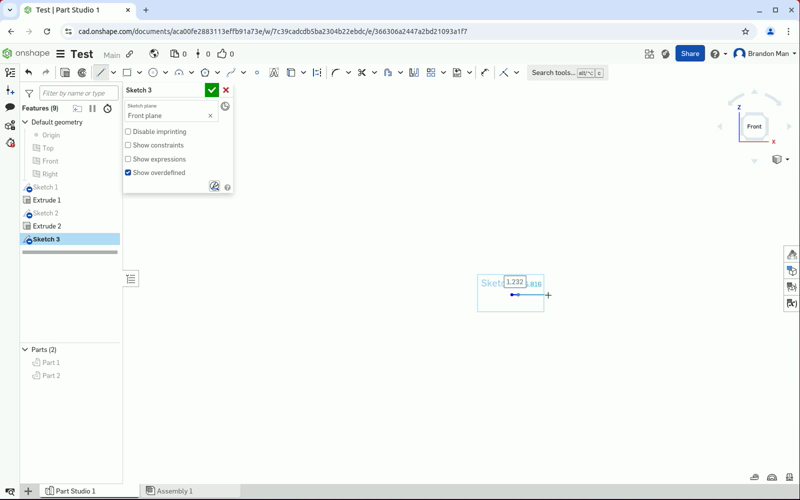
mouse_move(565, 294)
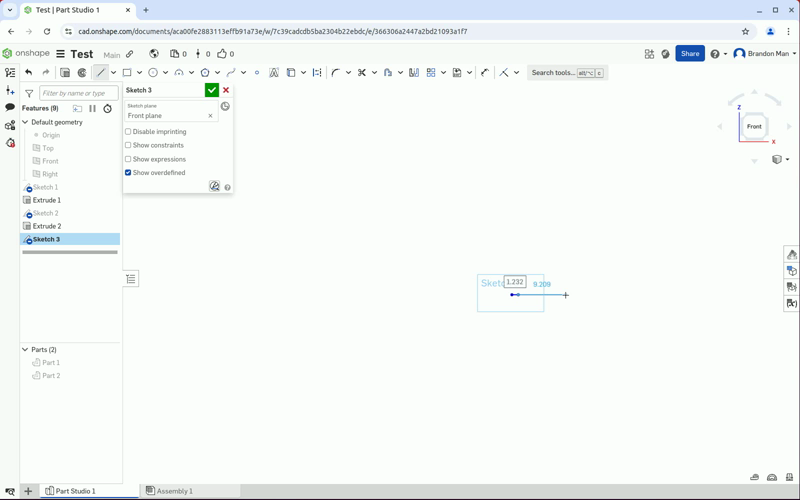
click(565, 294)
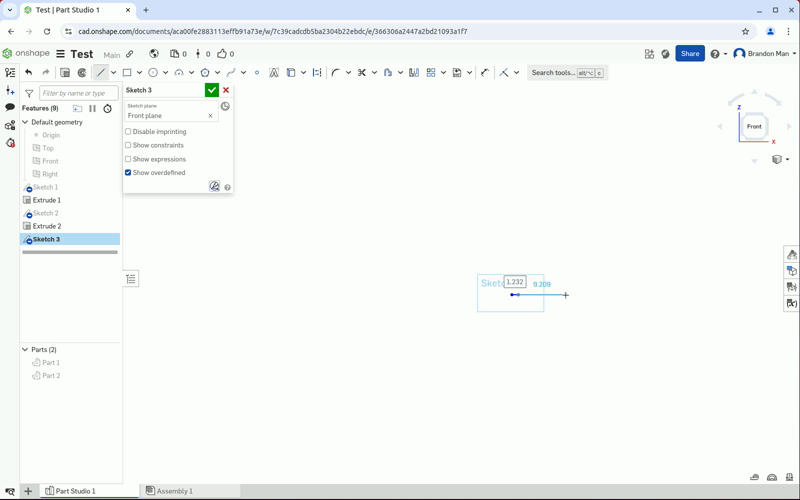
key_up(shift)
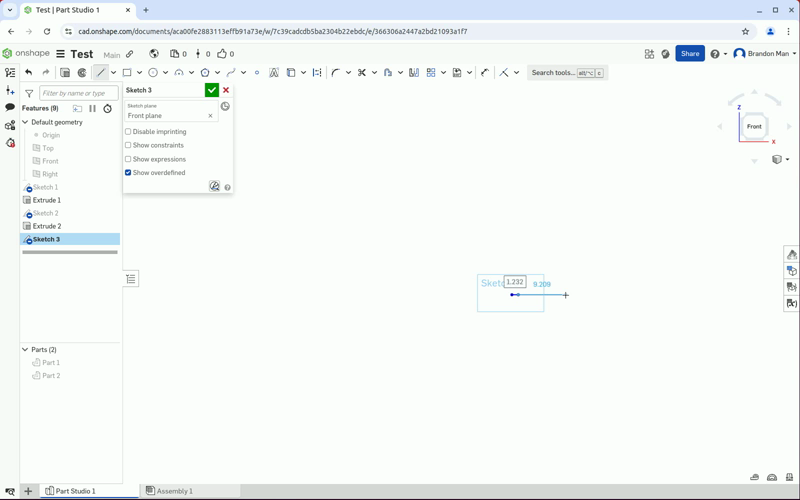
key(esc)
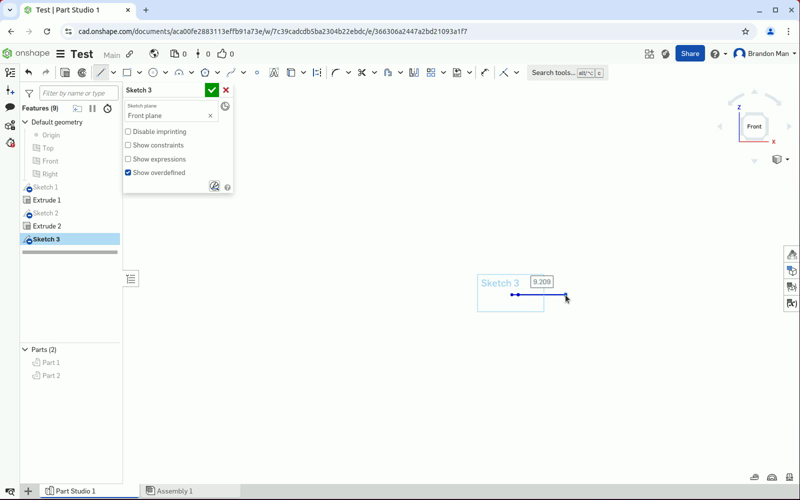
key(a)
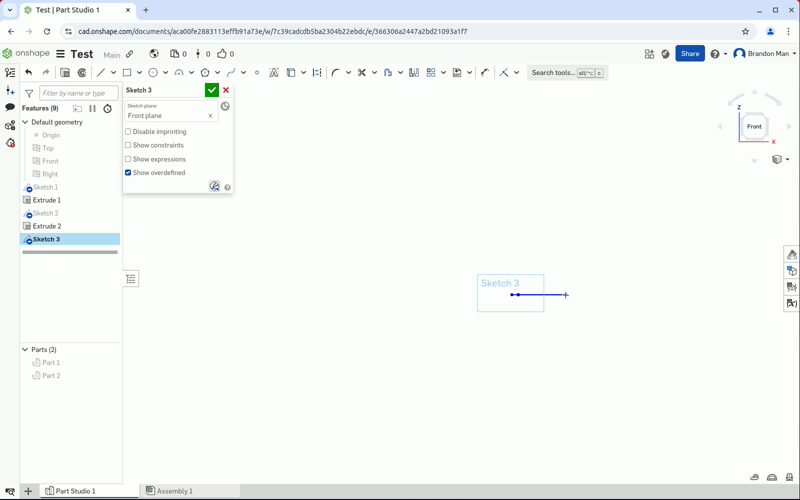
mouse_move(565, 294)
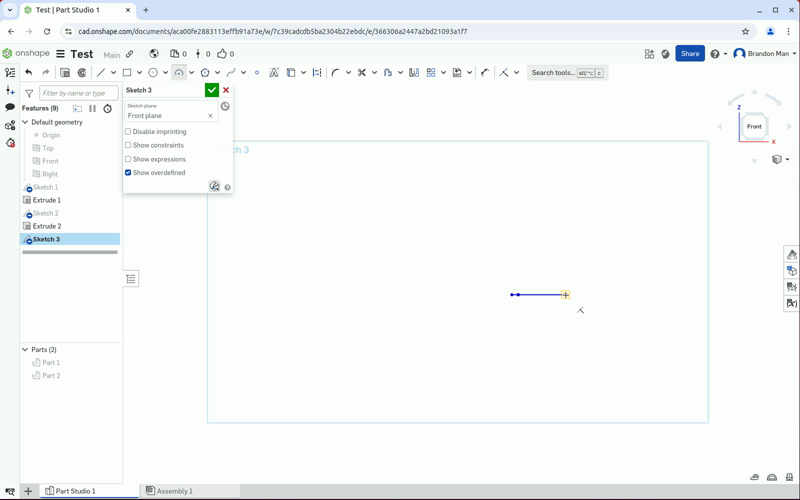
click(565, 294)
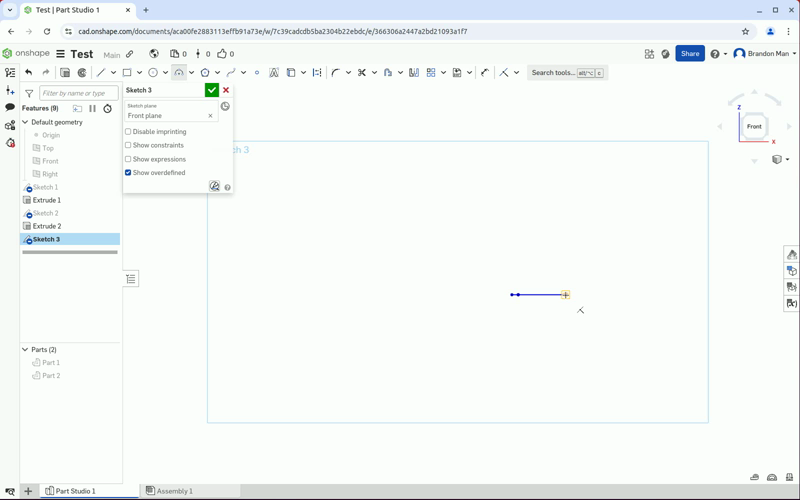
key_down(shift)
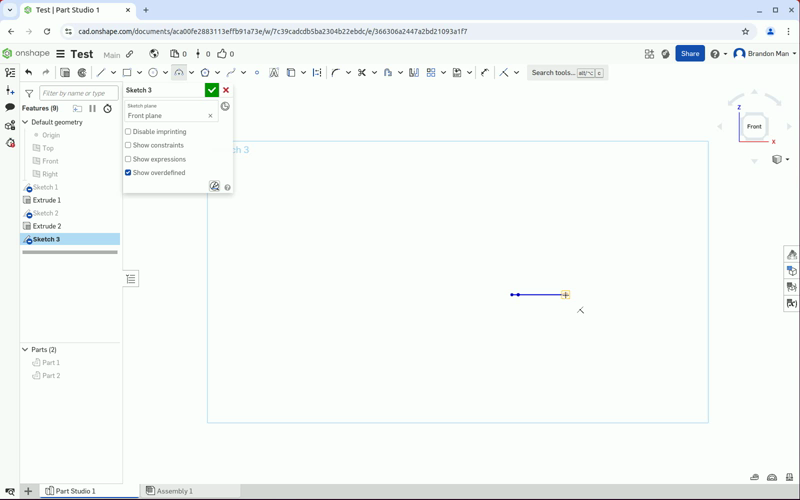
mouse_move(573, 286)
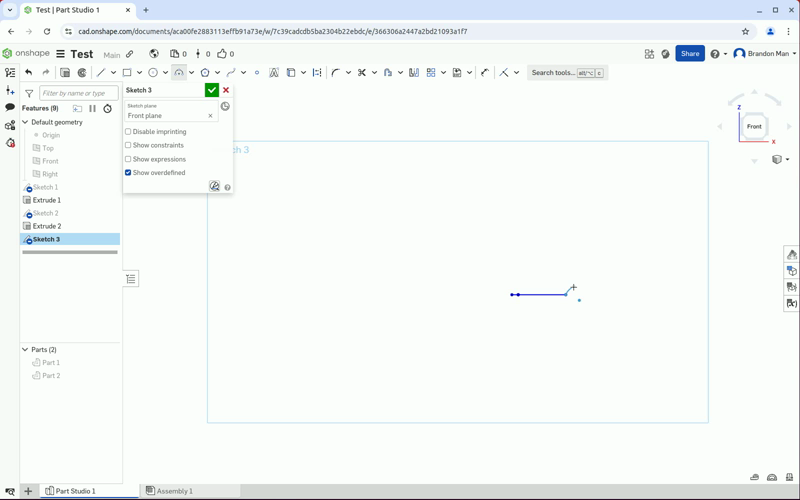
click(573, 286)
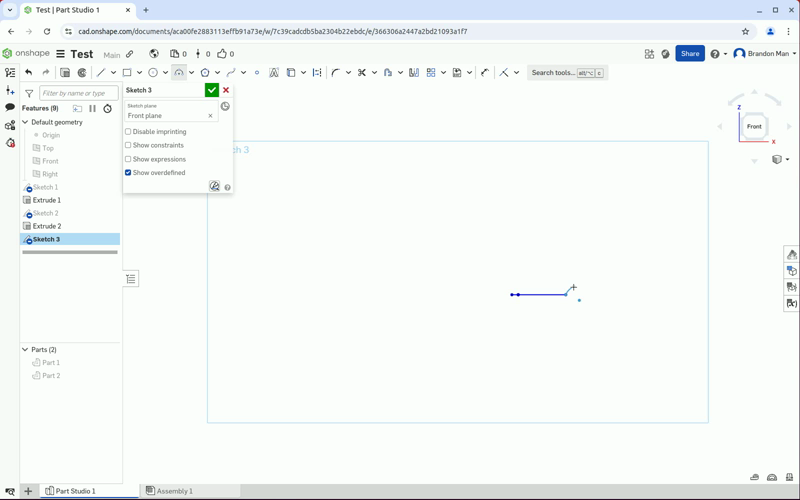
mouse_move(571, 292)
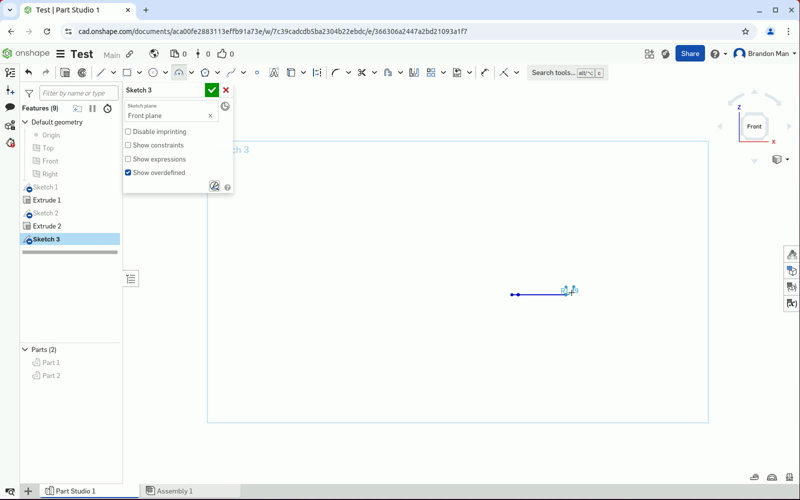
click(571, 292)
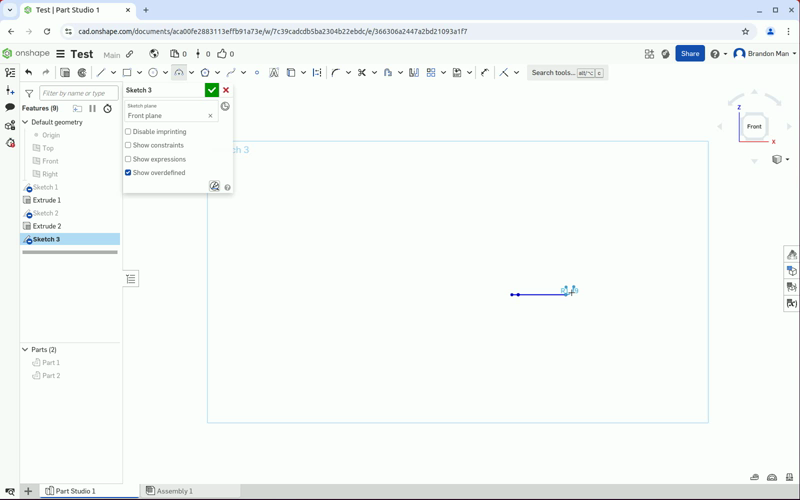
key_up(shift)
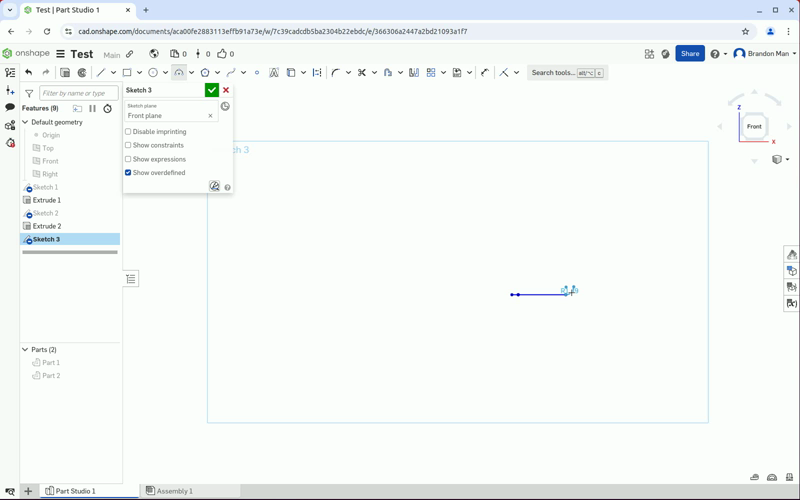
key(esc)
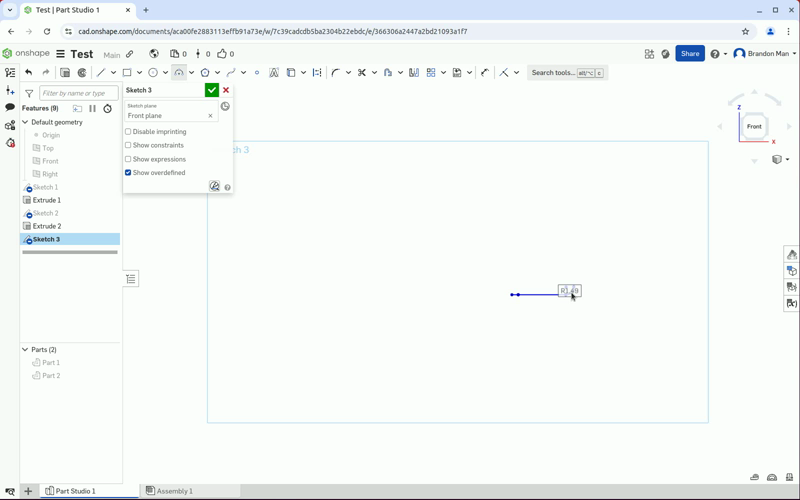
key(l)
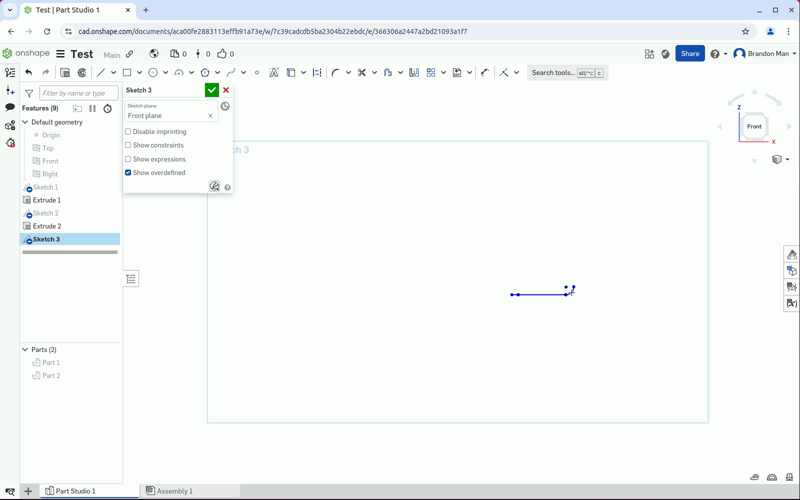
mouse_move(573, 286)
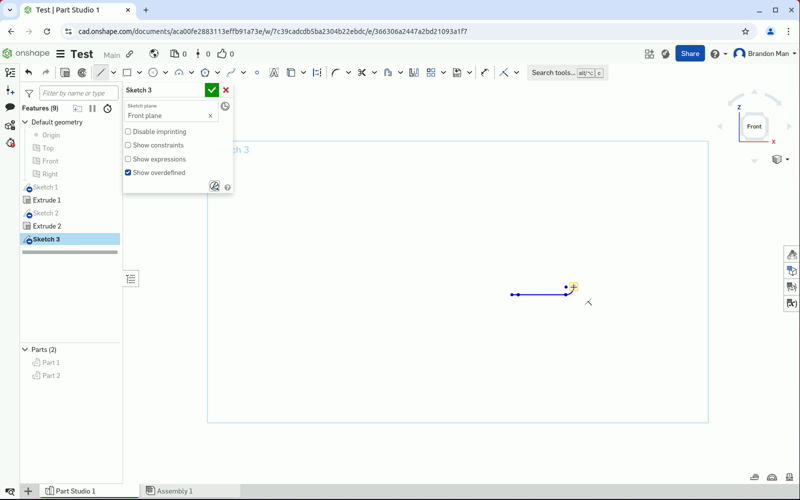
click(573, 286)
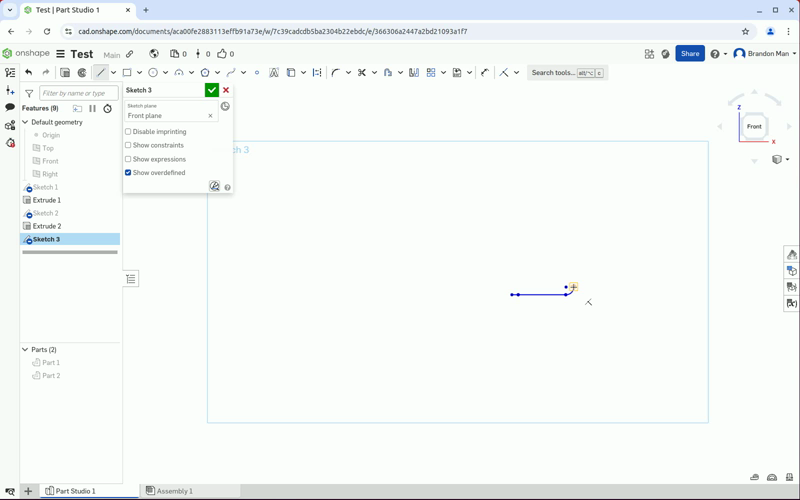
key_down(shift)
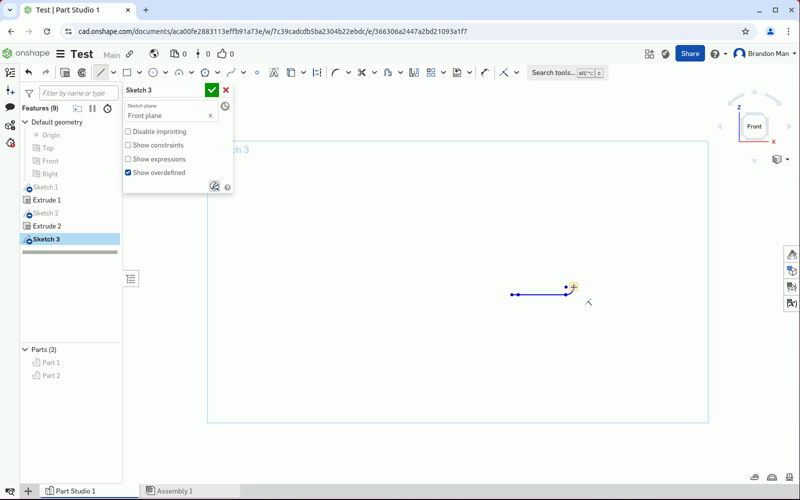
mouse_move(573, 194)
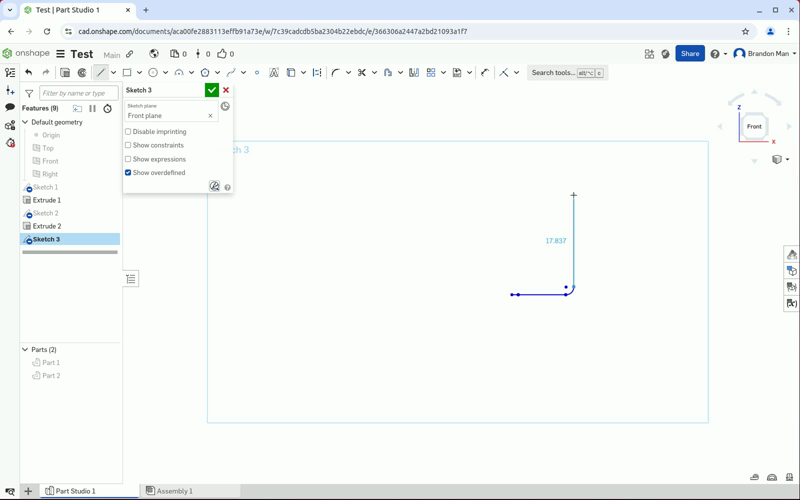
click(573, 194)
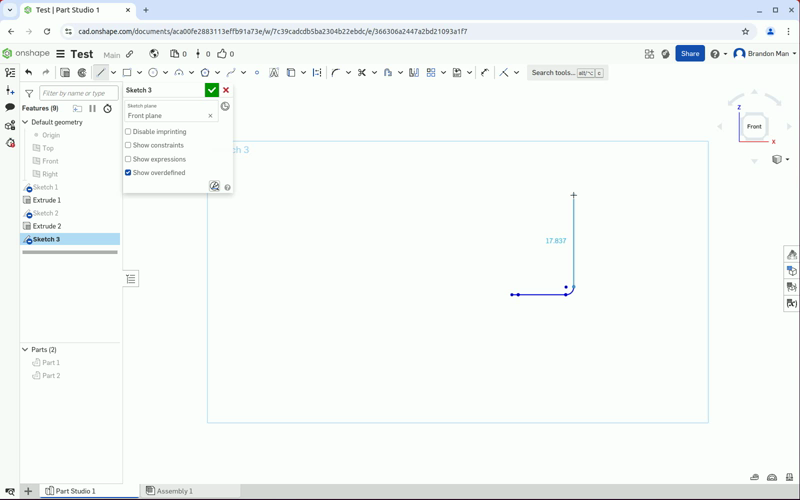
key_up(shift)
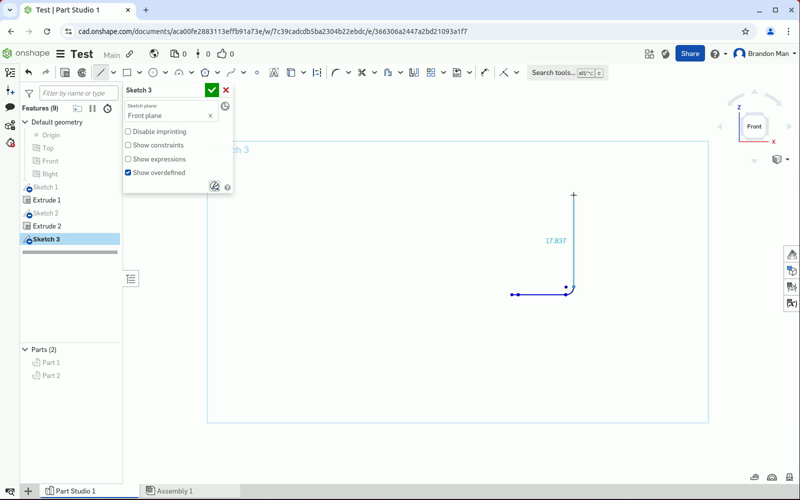
key(esc)
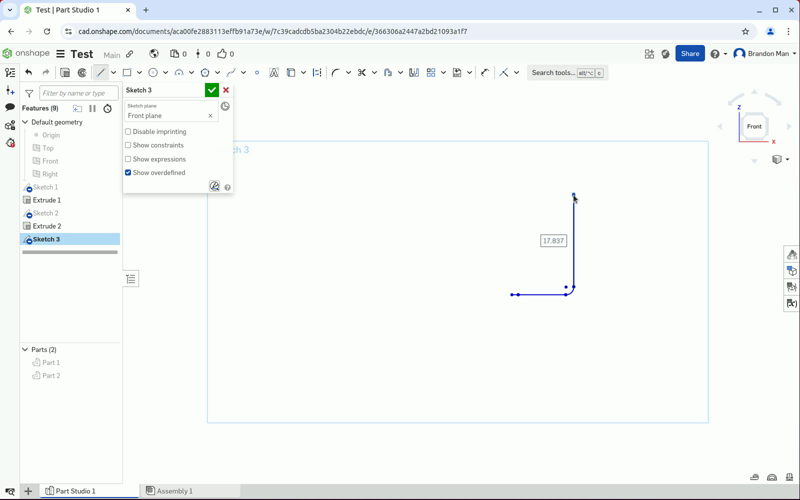
key(a)
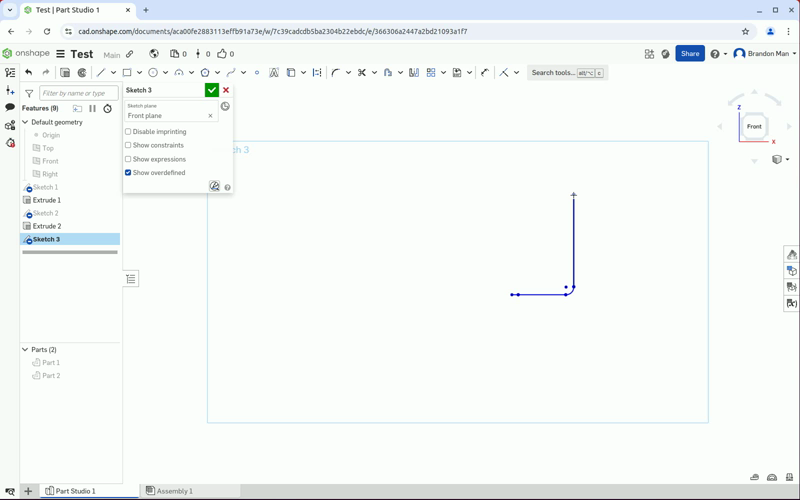
mouse_move(573, 194)
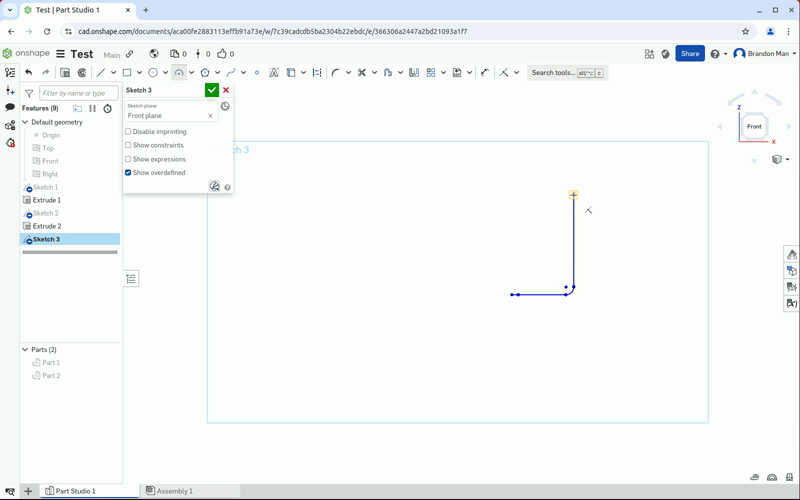
click(573, 194)
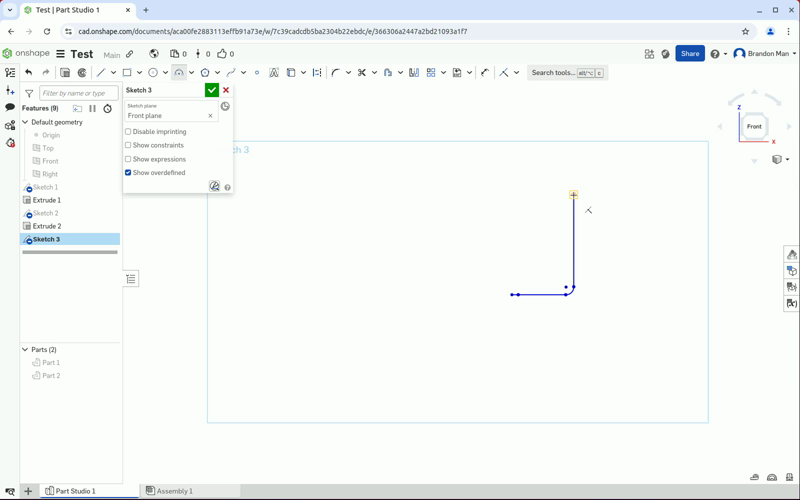
key_down(shift)
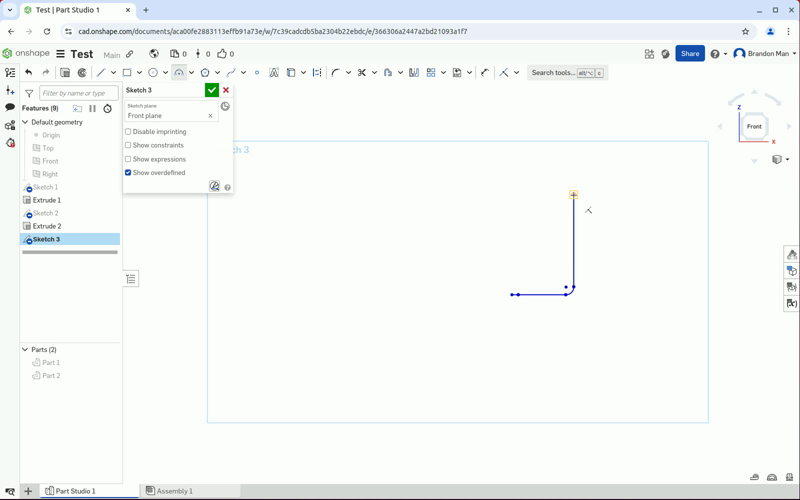
mouse_move(565, 186)
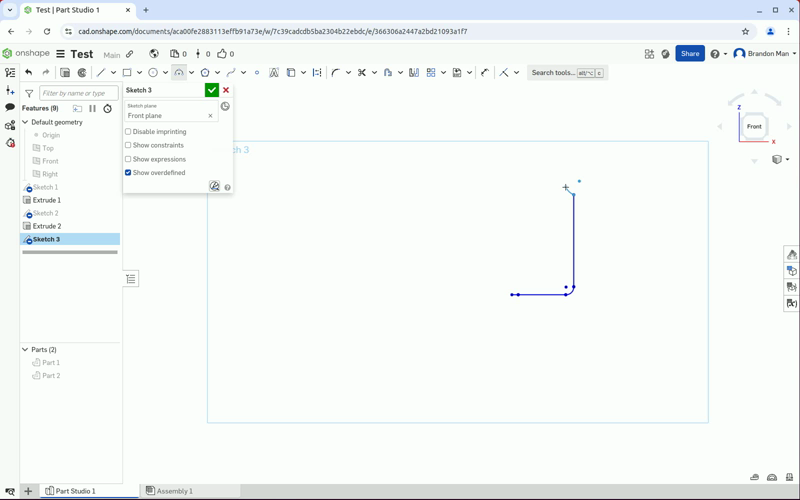
click(565, 186)
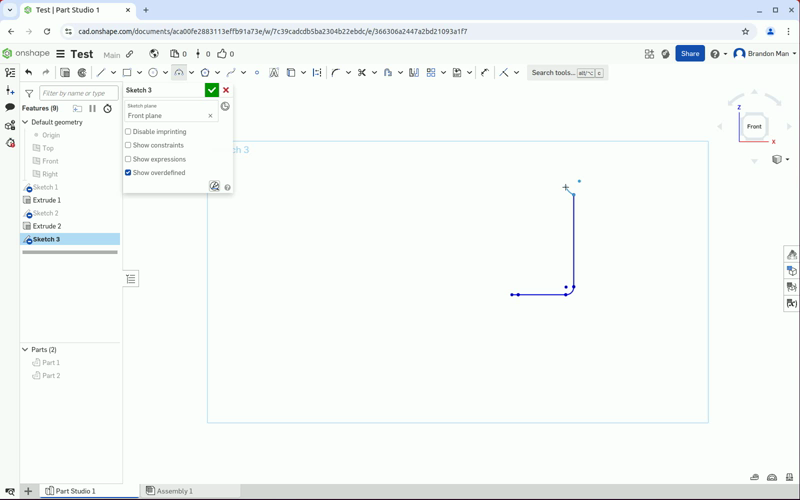
mouse_move(571, 189)
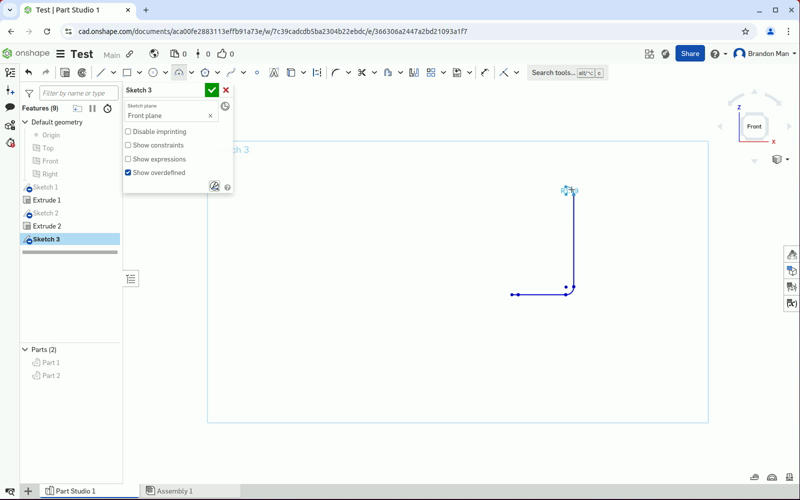
click(571, 189)
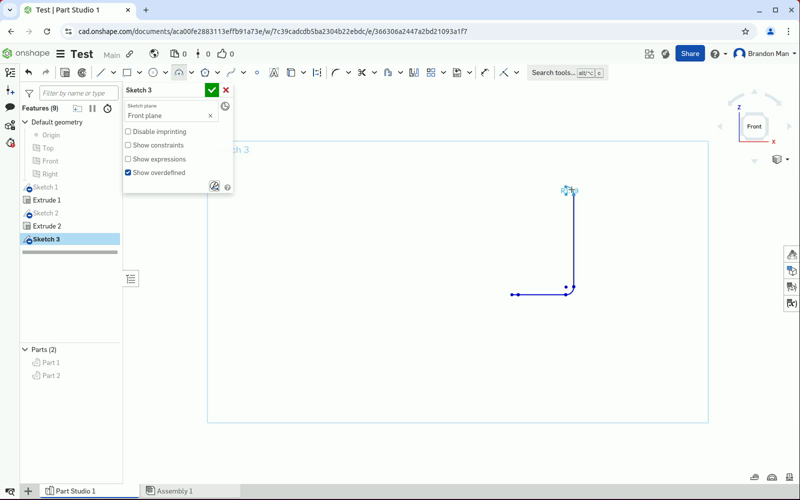
key_up(shift)
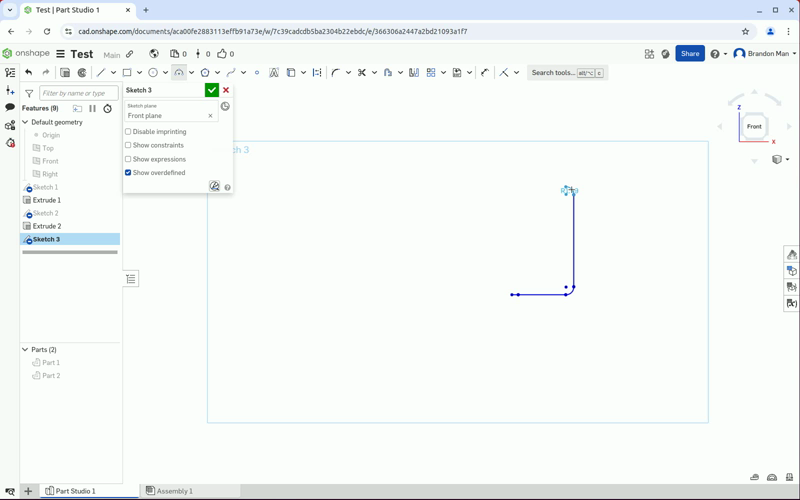
key(esc)
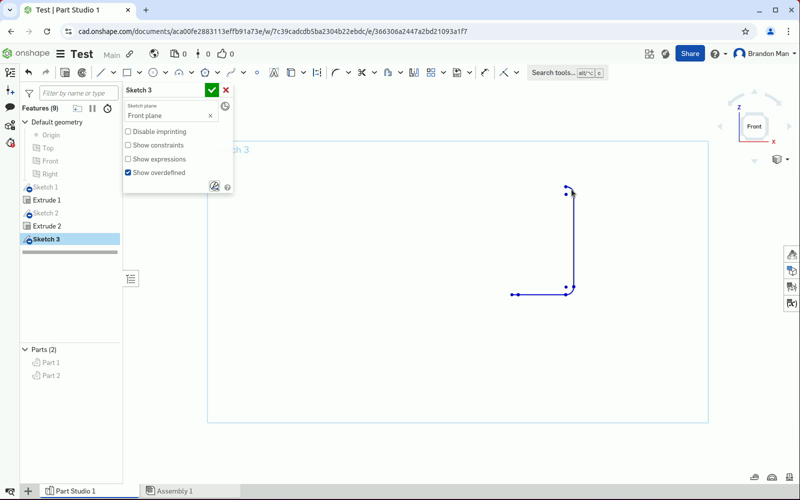
key(l)
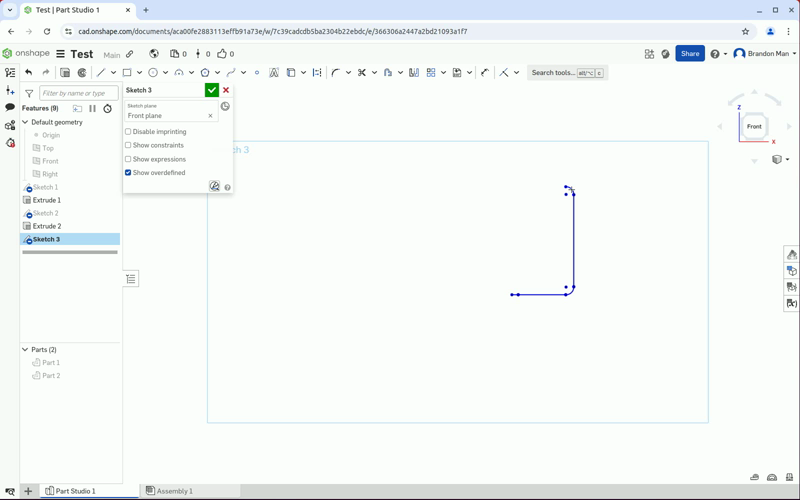
mouse_move(565, 186)
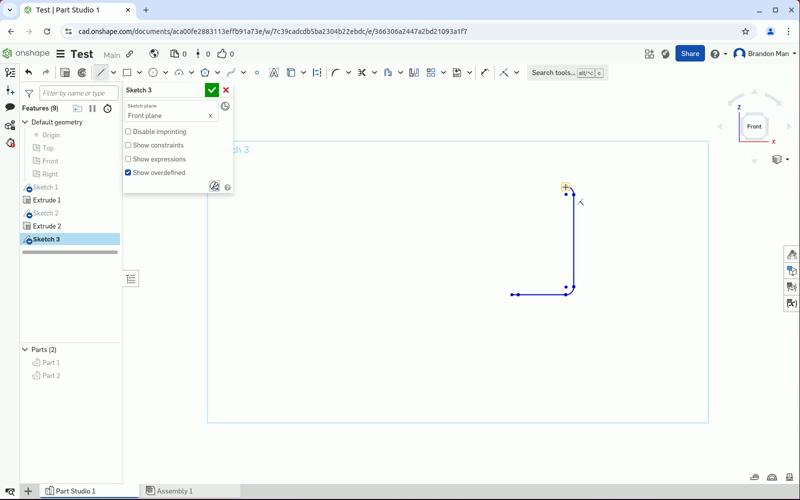
click(565, 186)
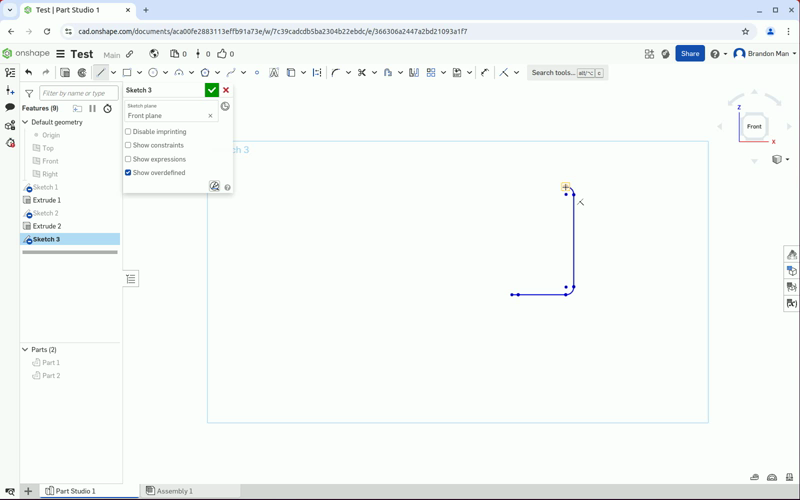
key_down(shift)
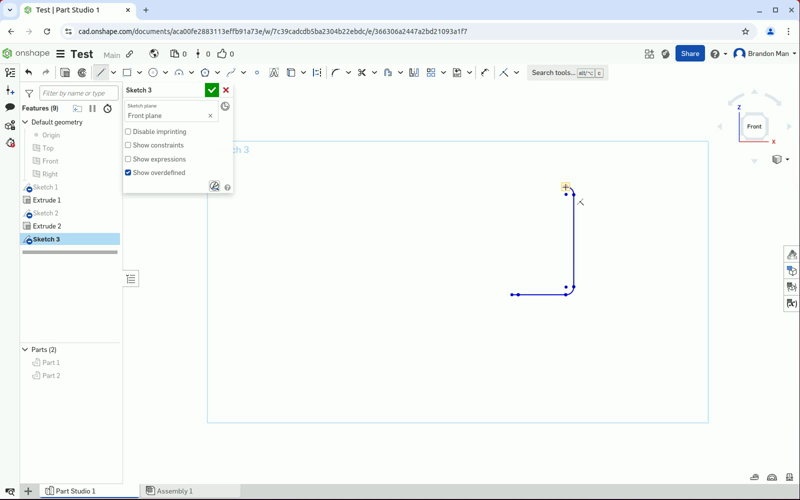
mouse_move(589, 186)
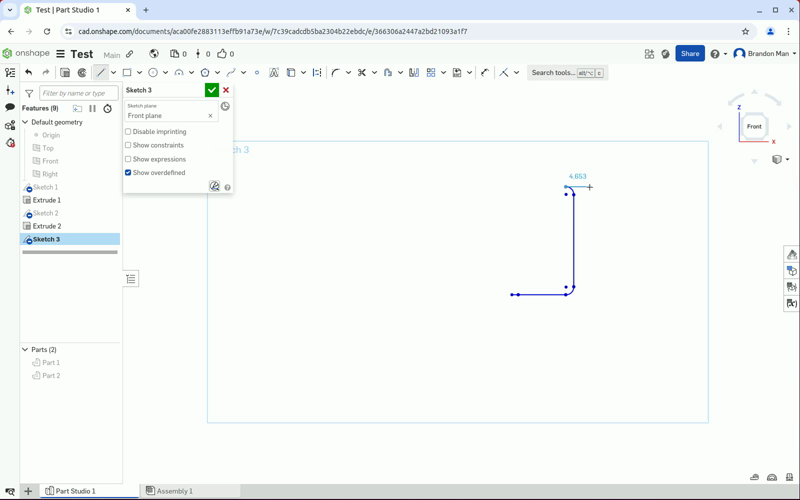
mouse_move(512, 186)
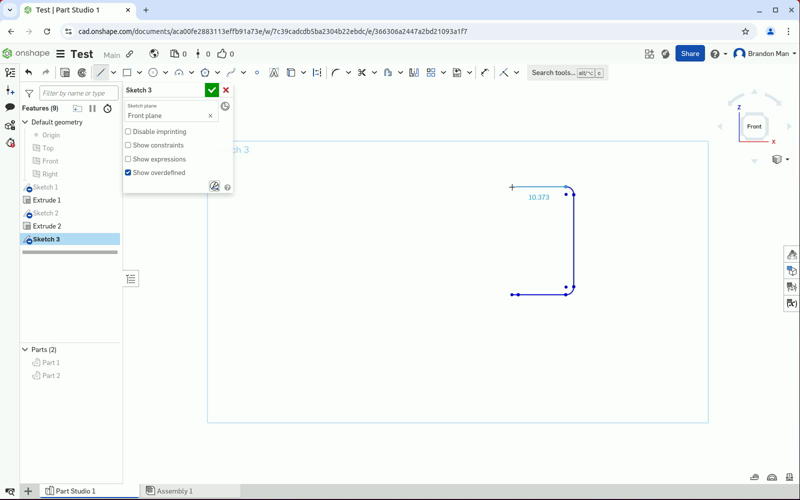
click(512, 186)
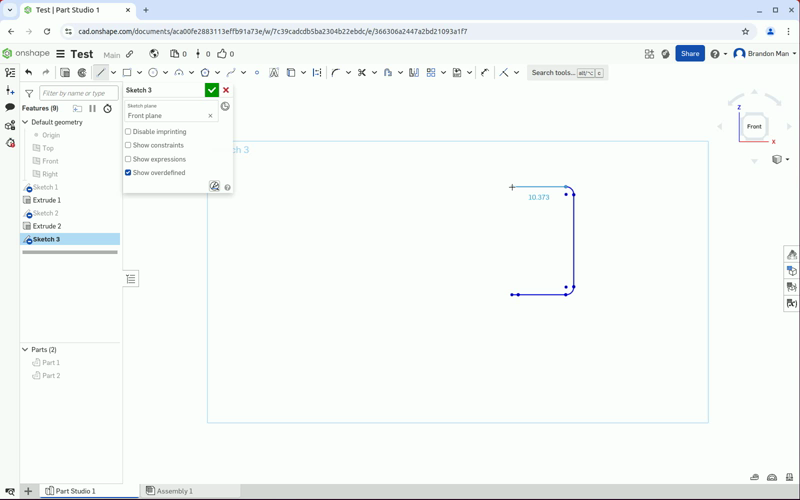
key_up(shift)
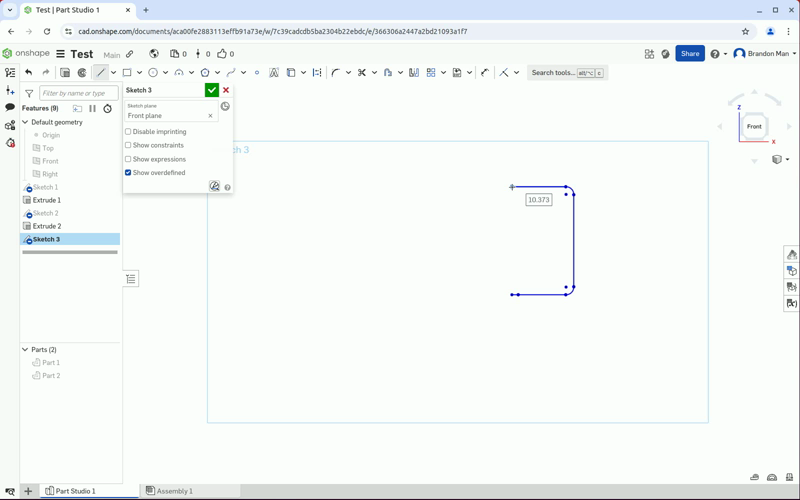
key_down(shift)
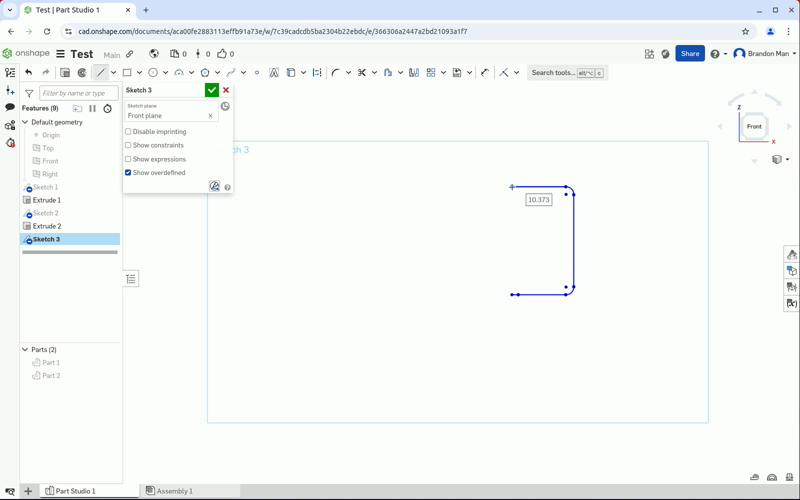
mouse_move(512, 294)
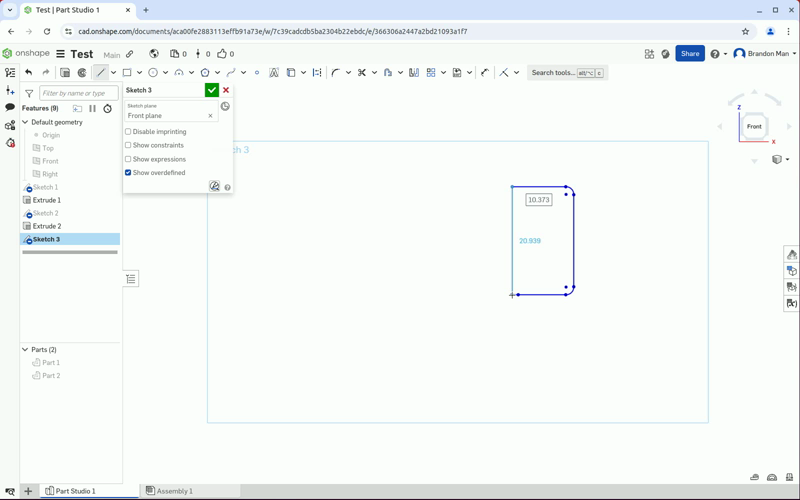
key_up(shift)
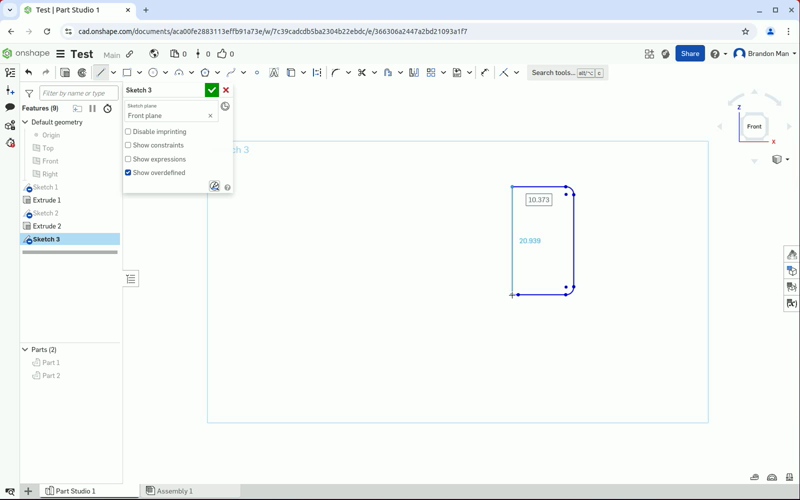
click(512, 294)
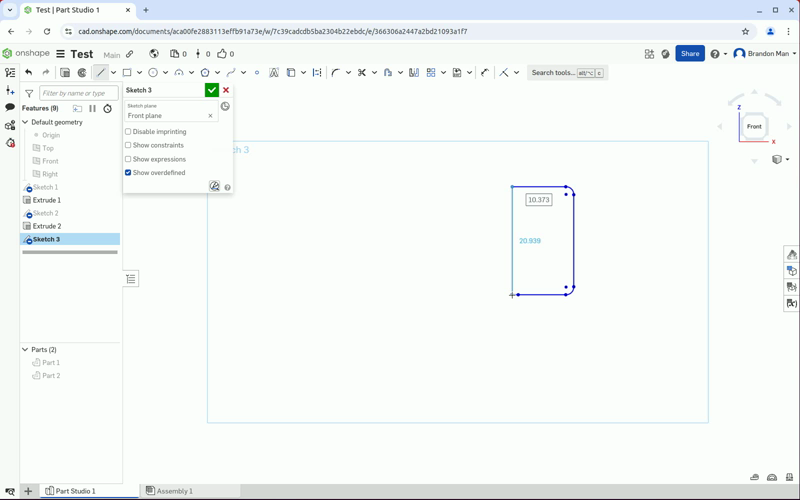
key(esc)
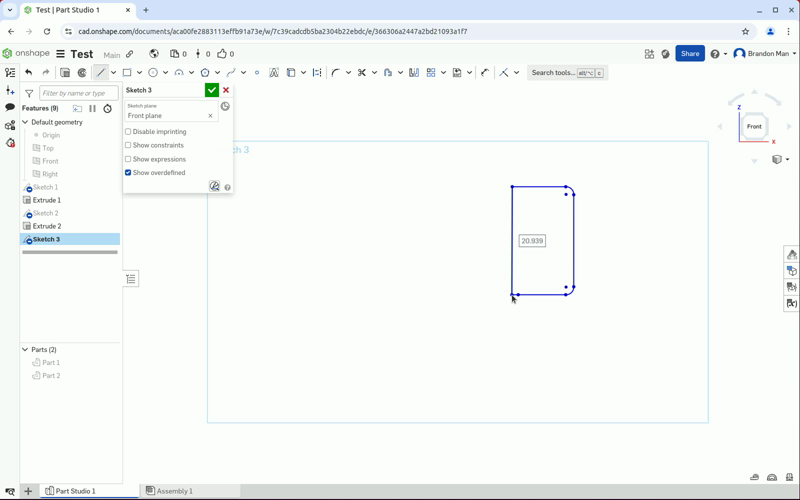
mouse_move(549, 213)
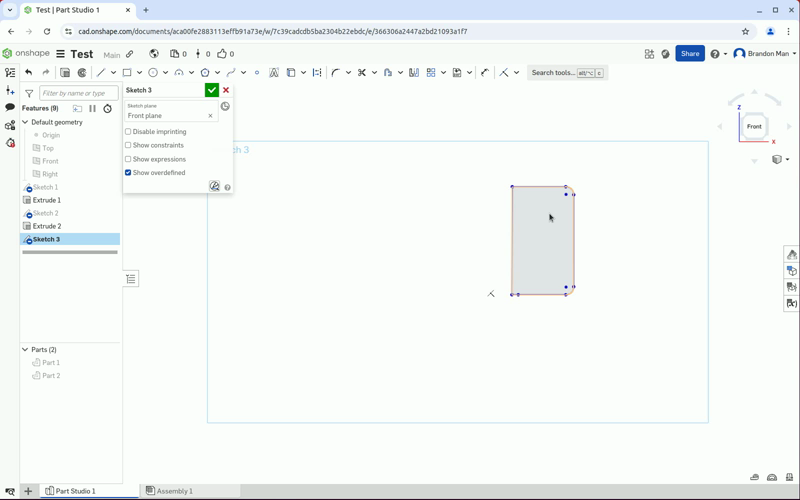
click(549, 213)
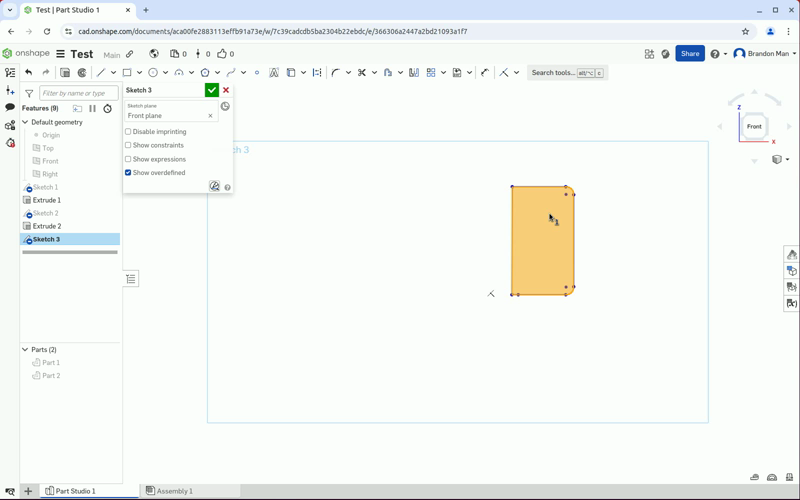
mouse_move(73, 352)
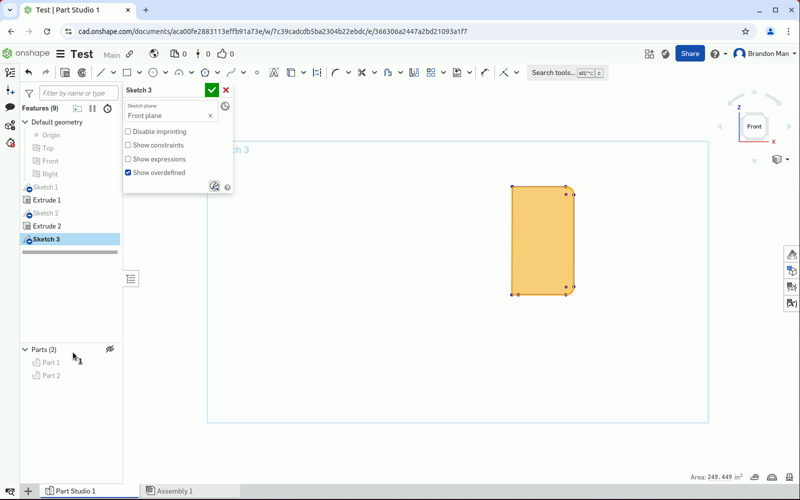
key(shift+y)
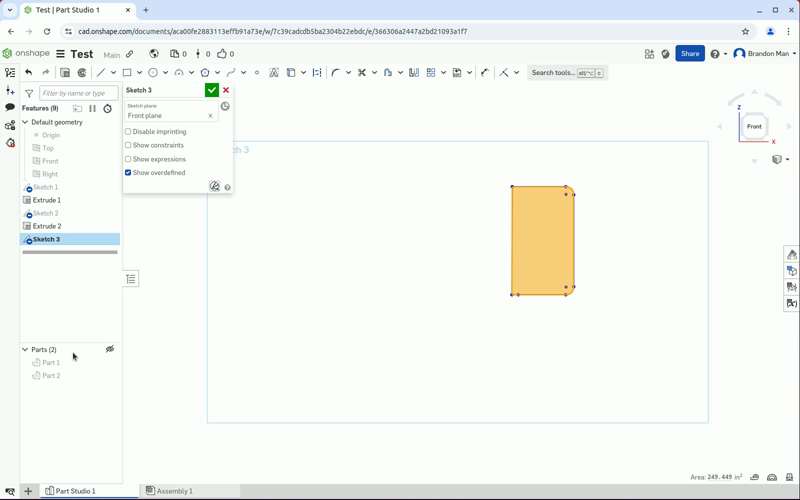
key(shift+e)
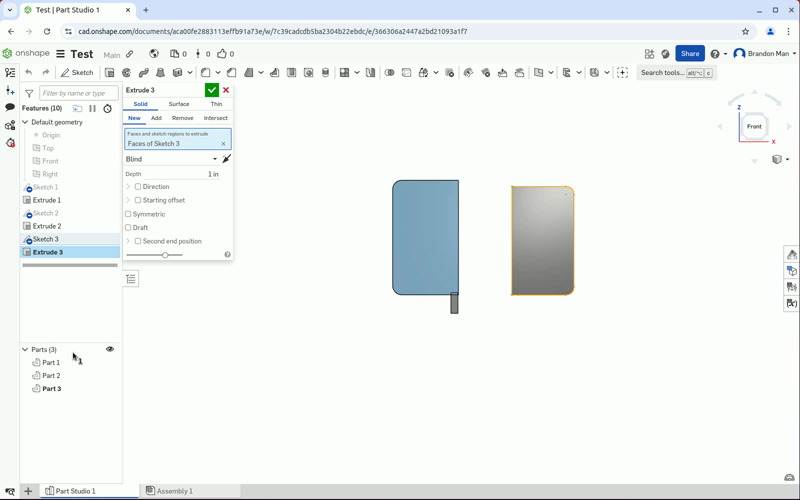
mouse_move(143, 106)
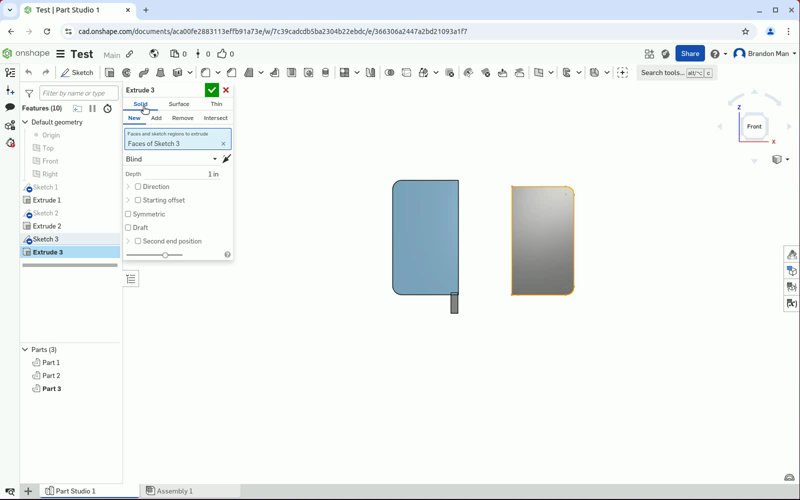
click(143, 106)
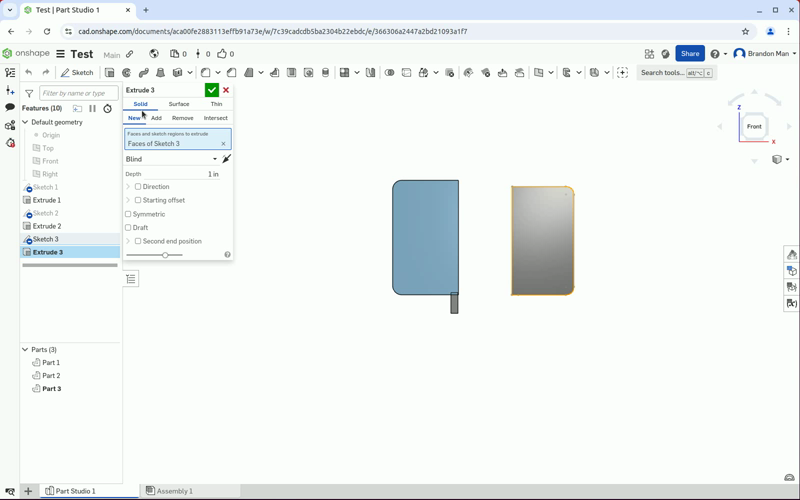
mouse_move(137, 120)
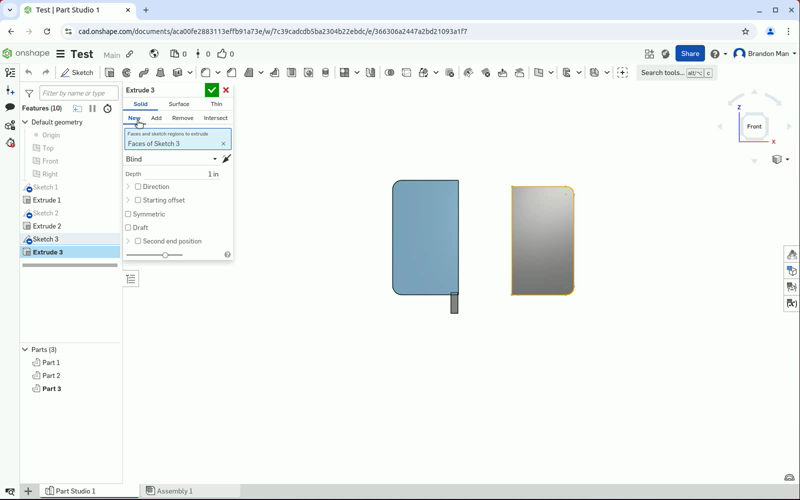
click(137, 120)
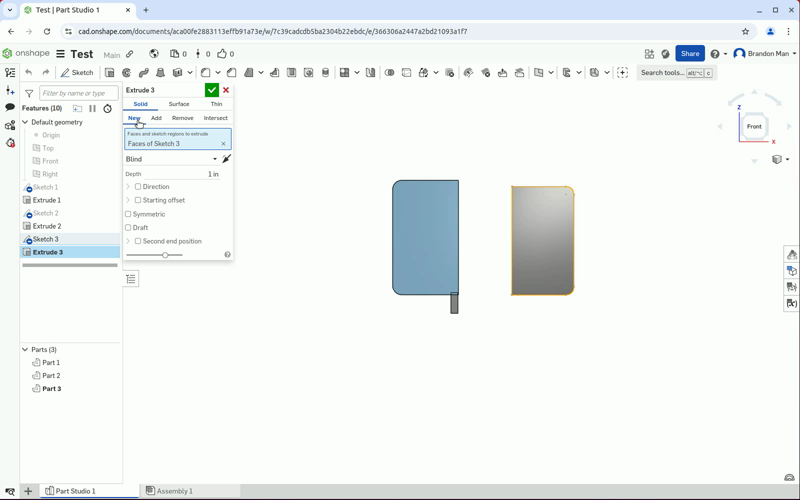
key(tab, 4)
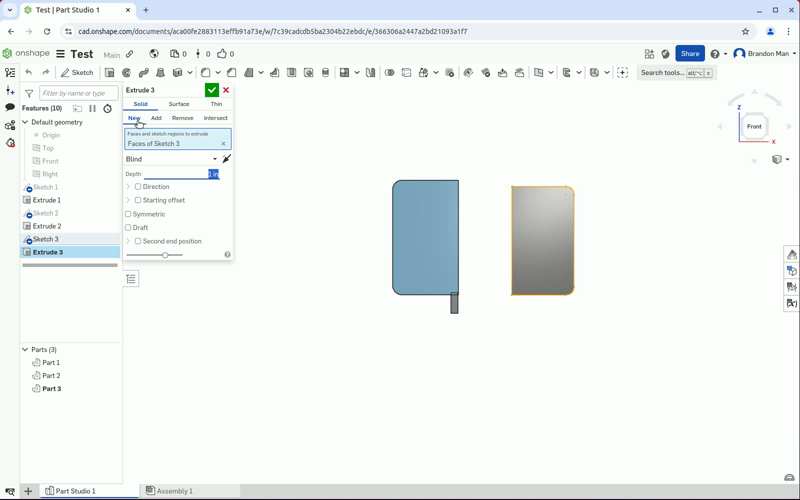
text(0.722)
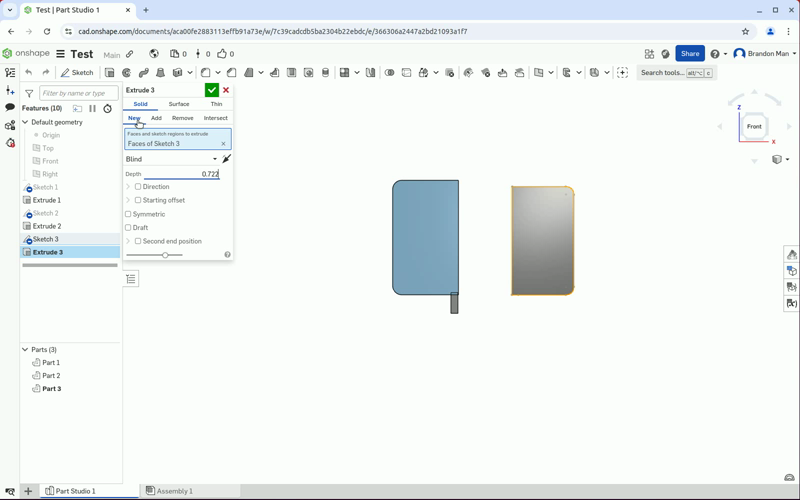
key(enter)
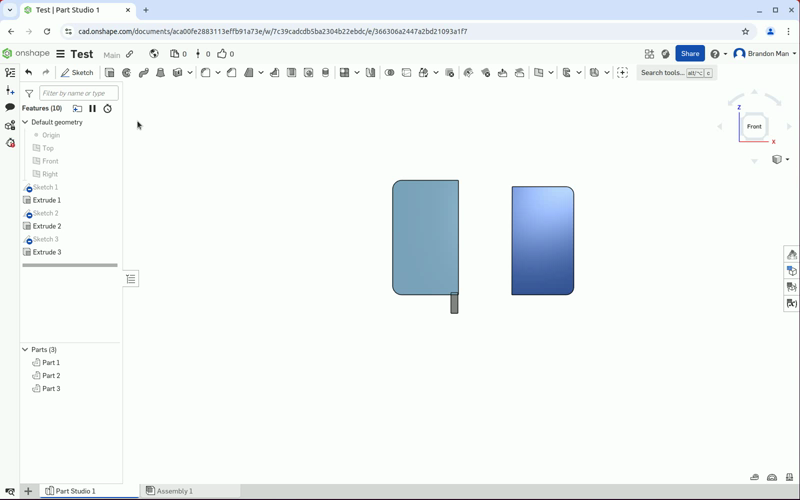
key(shift+h)
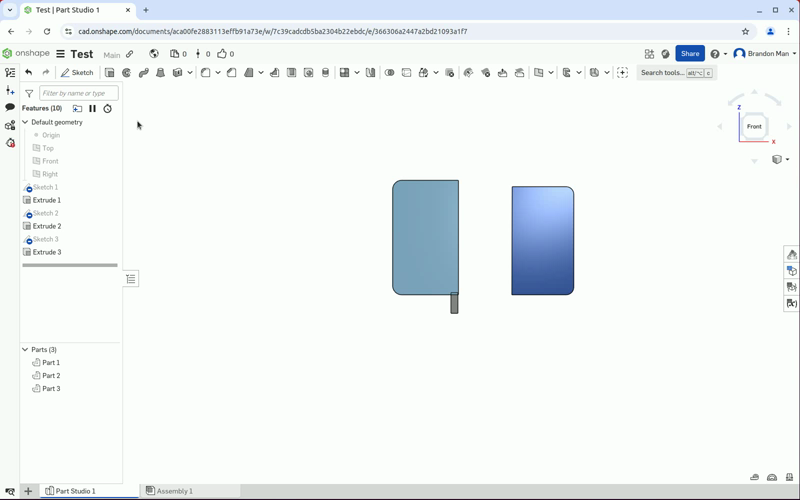
key(shift+h)
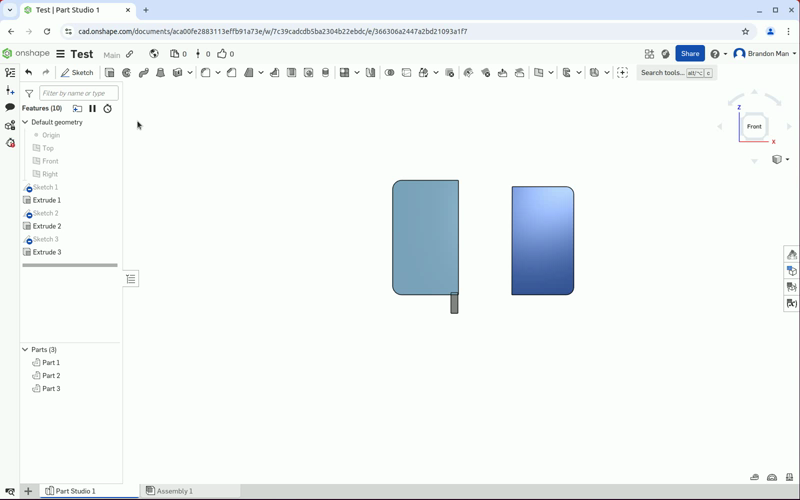
mouse_move(73, 189)
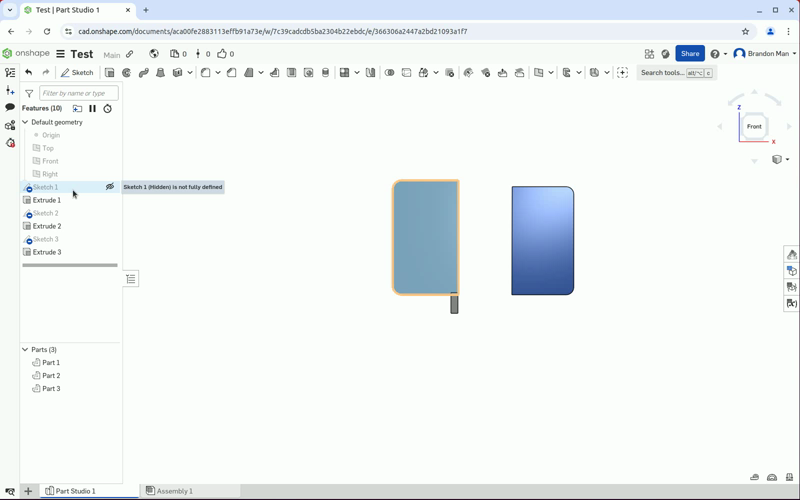
click(73, 189)
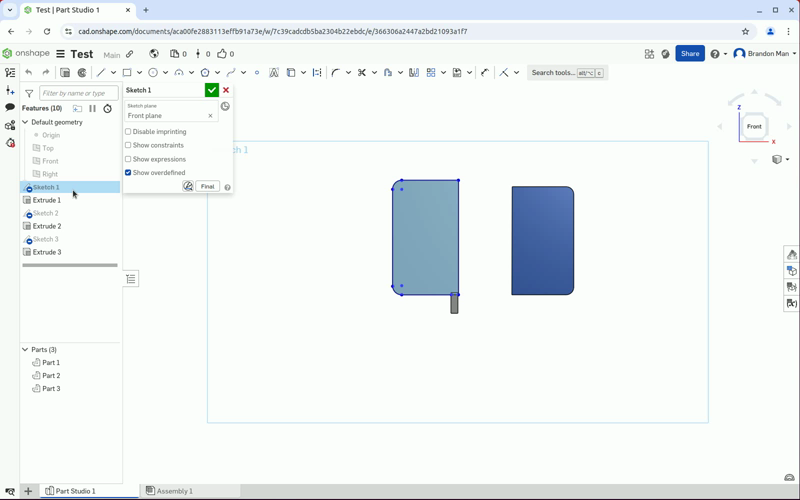
mouse_move(229, 92)
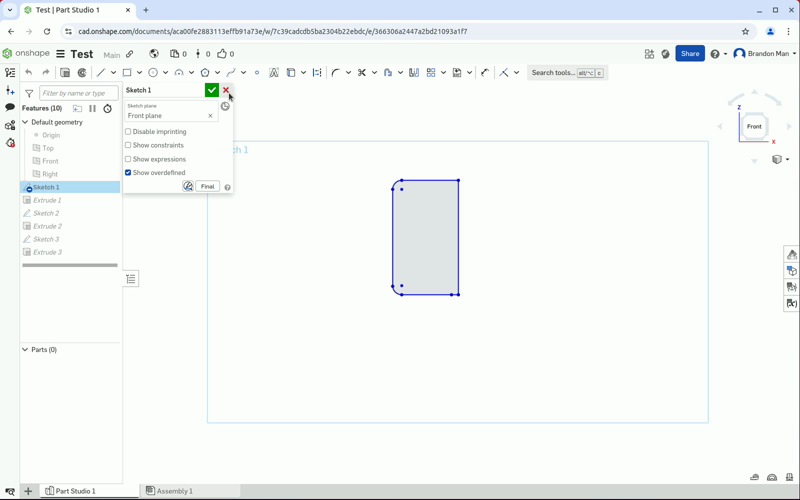
click(229, 92)
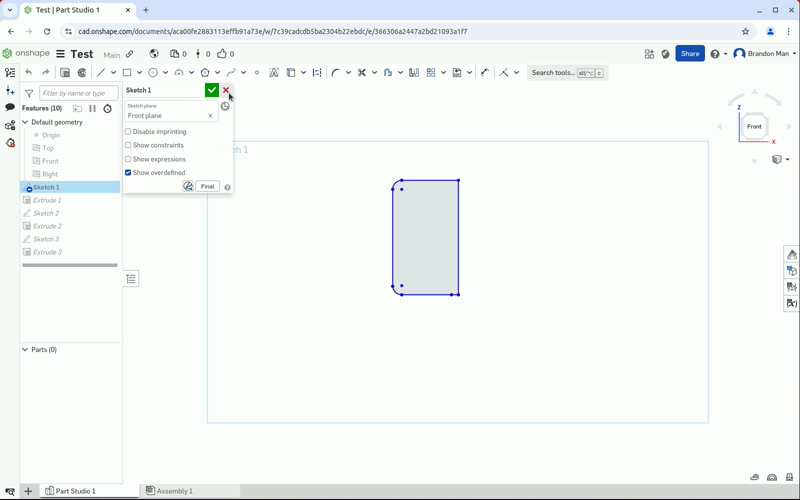
key(shift+s)
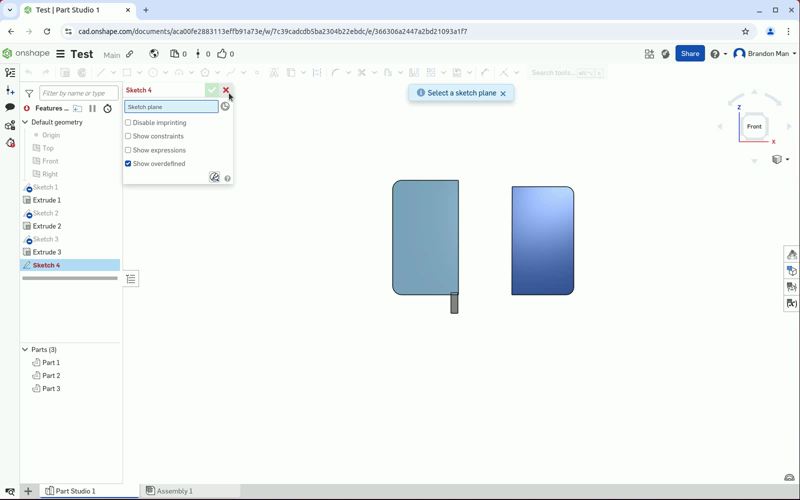
mouse_move(73, 163)
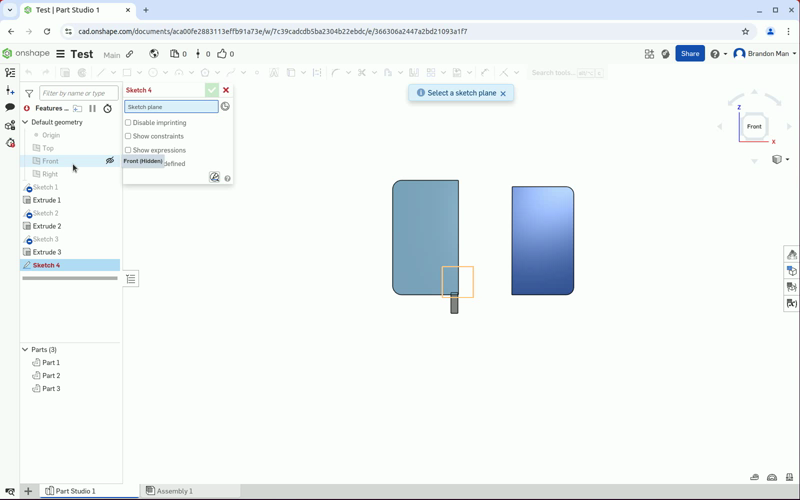
click(73, 163)
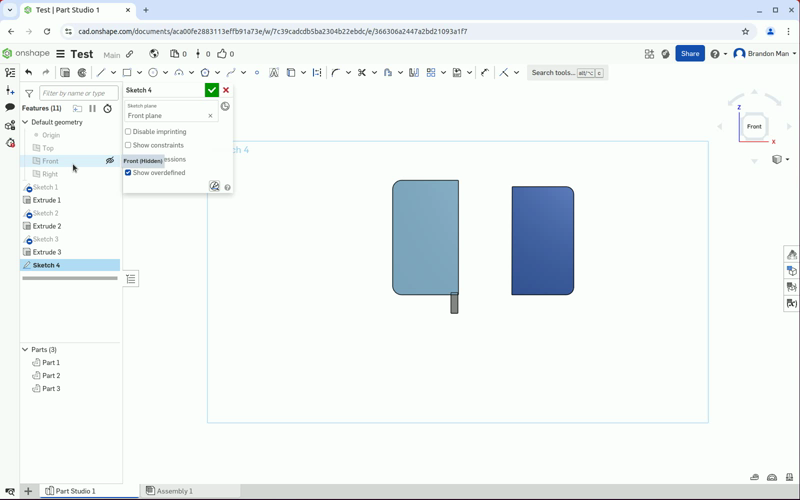
mouse_move(73, 352)
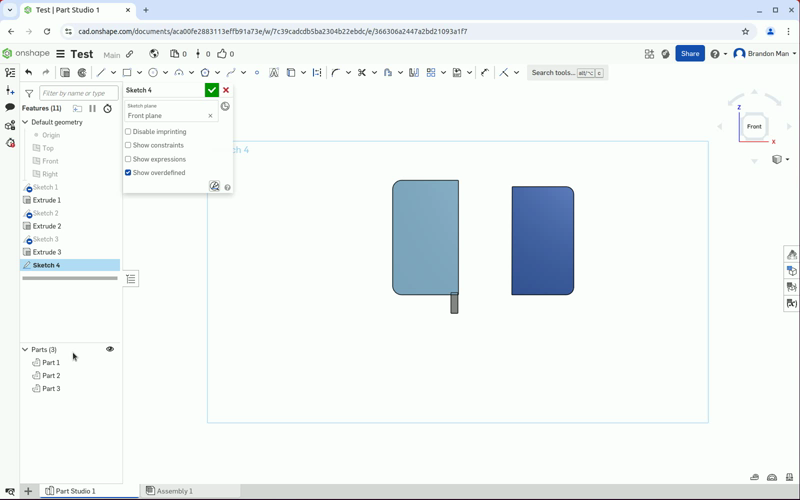
key(y)
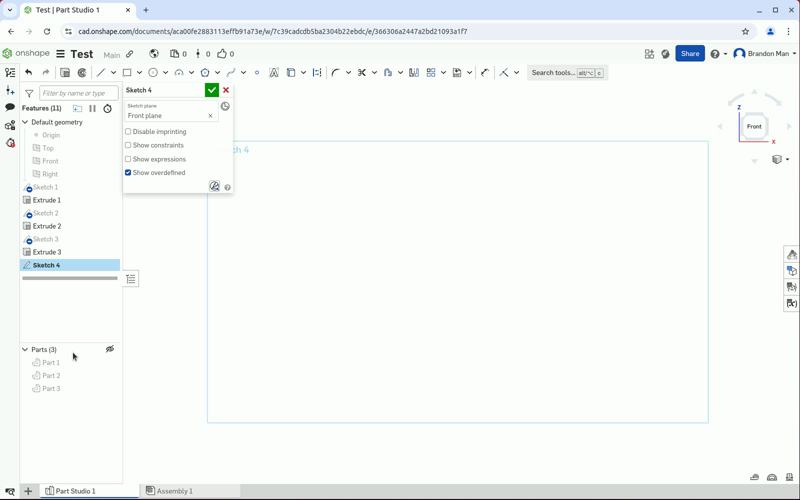
key(l)
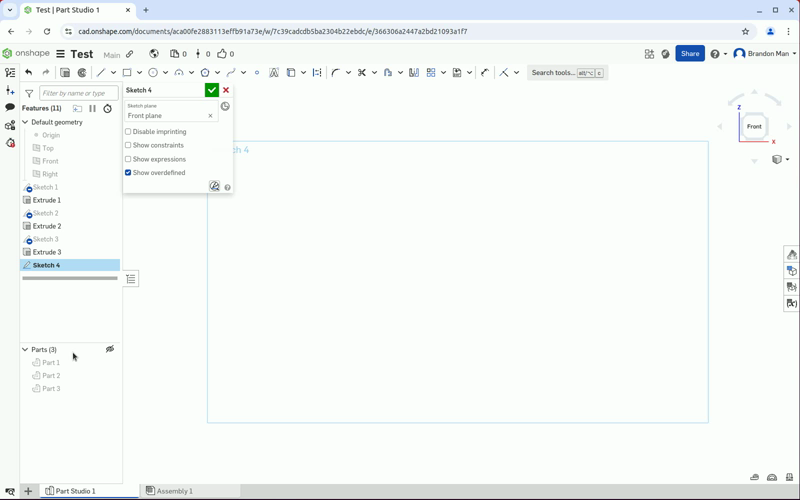
key_down(shift)
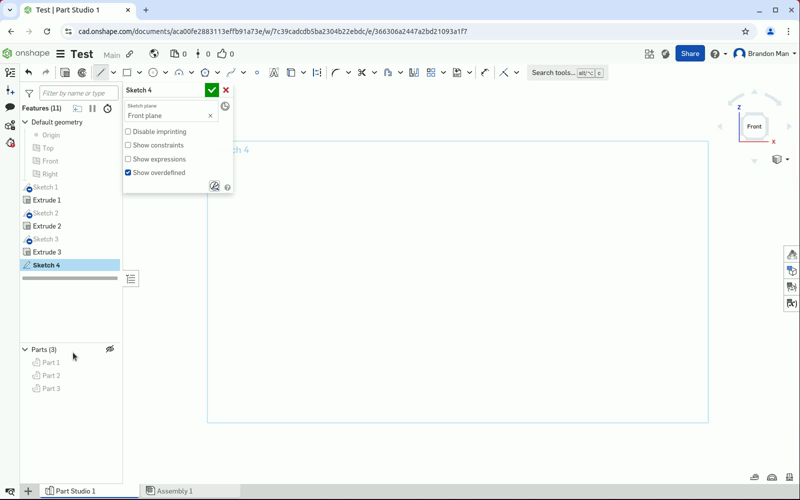
mouse_move(512, 312)
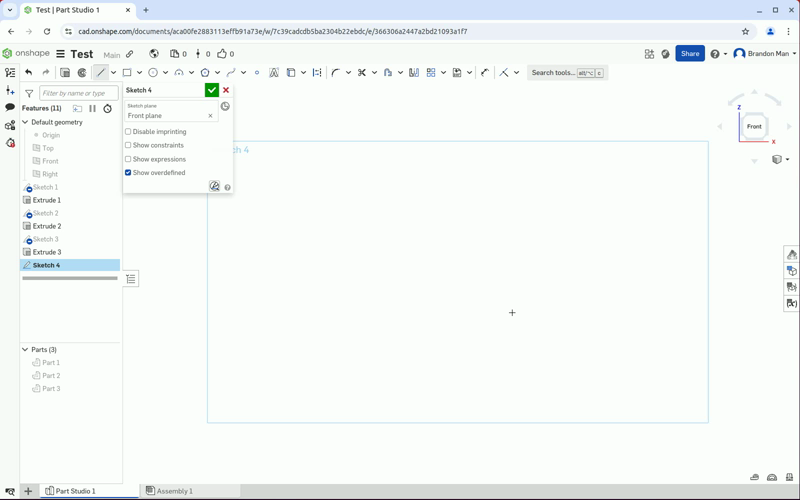
click(512, 312)
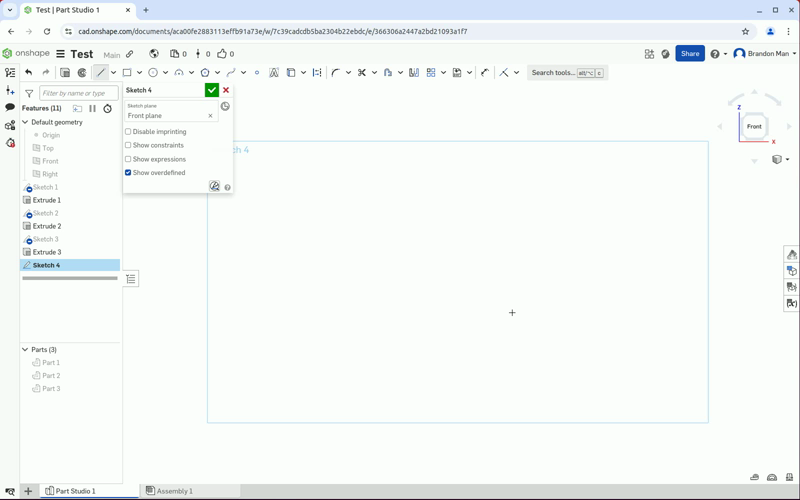
key_up(shift)
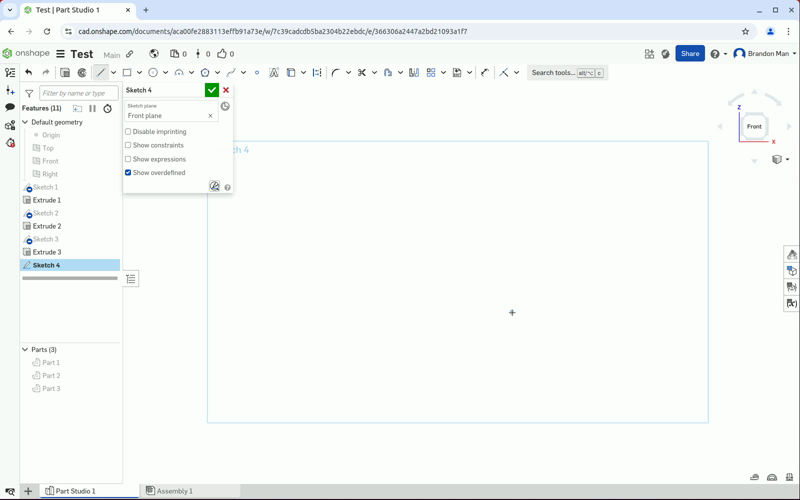
key_down(shift)
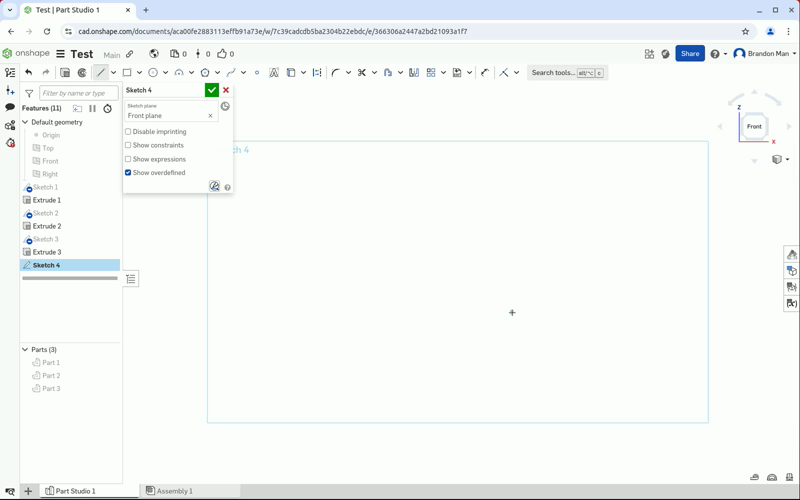
mouse_move(542, 312)
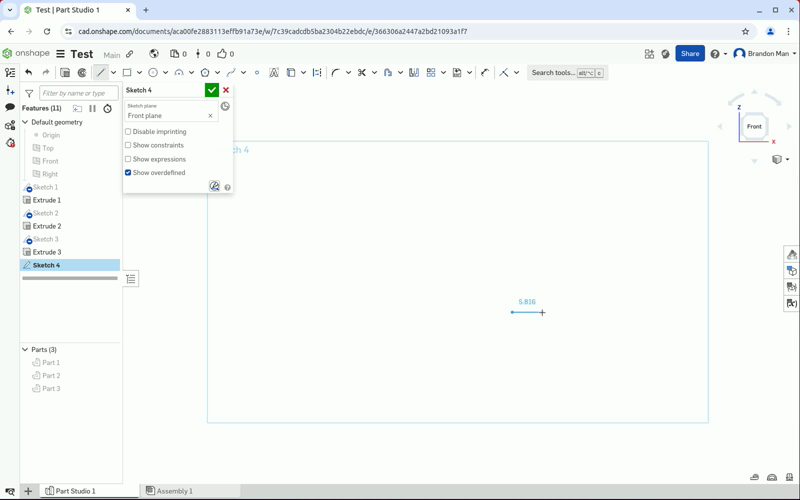
mouse_move(518, 312)
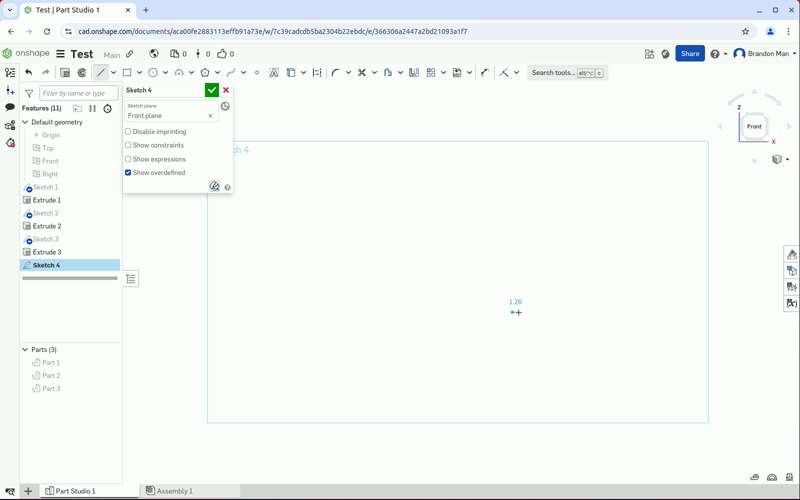
scroll(6)
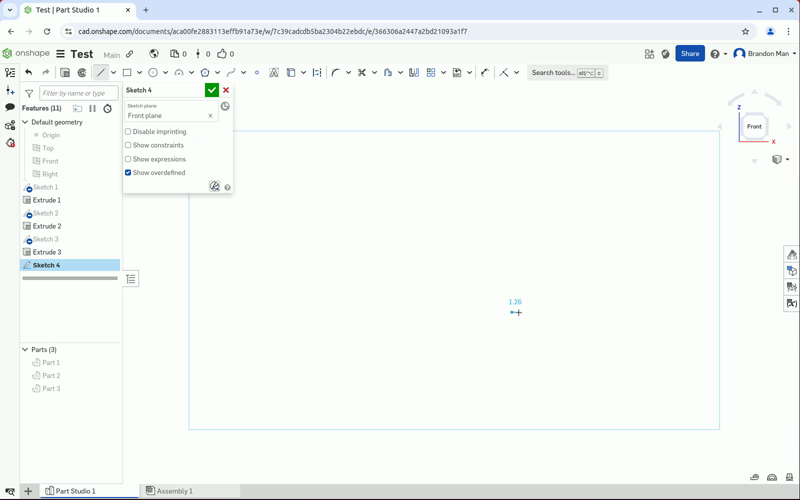
scroll(6)
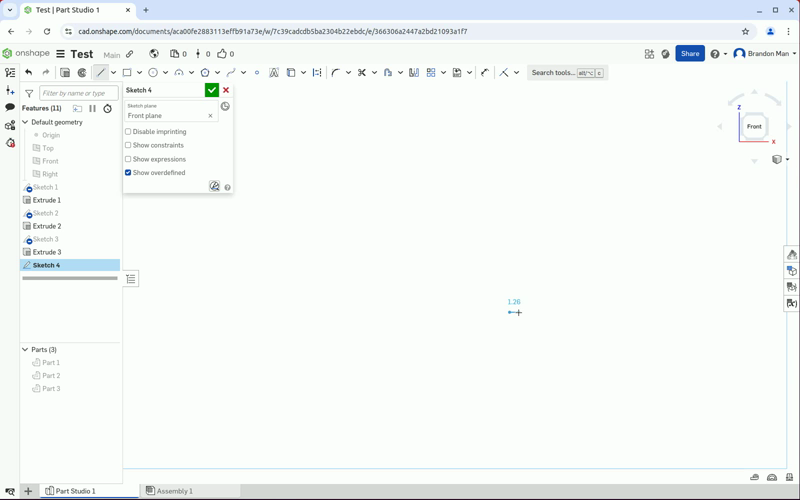
scroll(6)
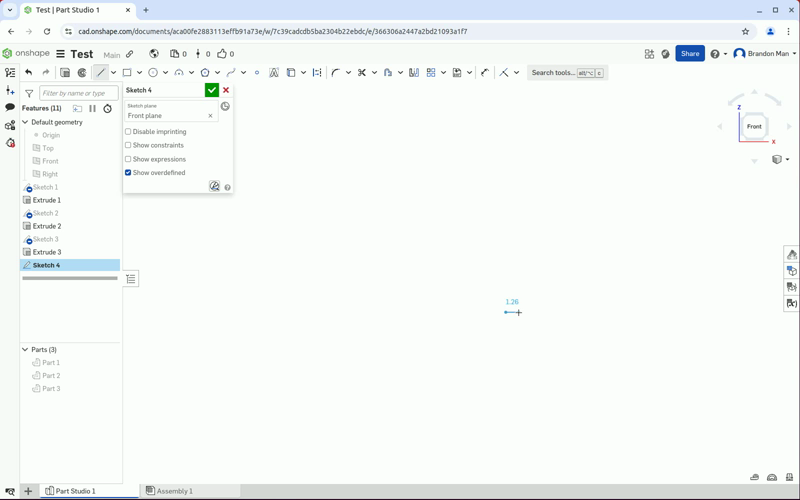
scroll(6)
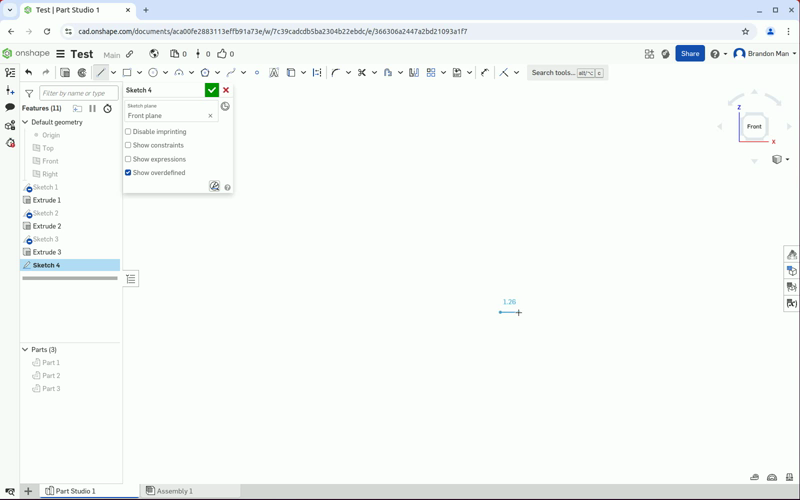
scroll(6)
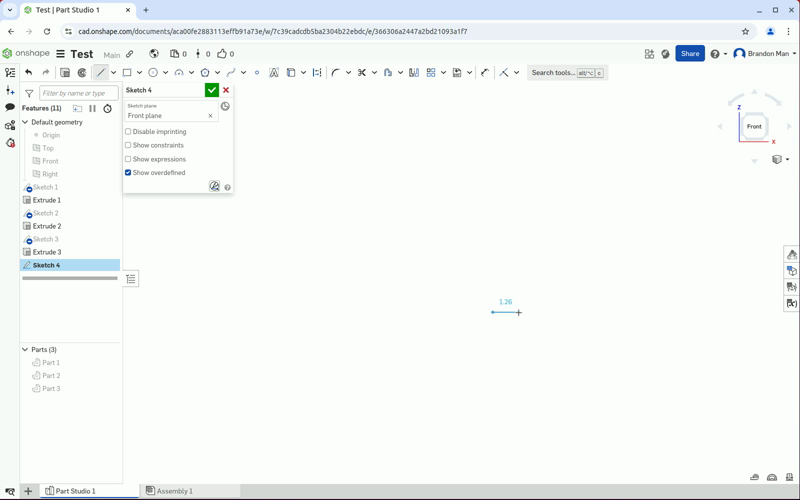
scroll(6)
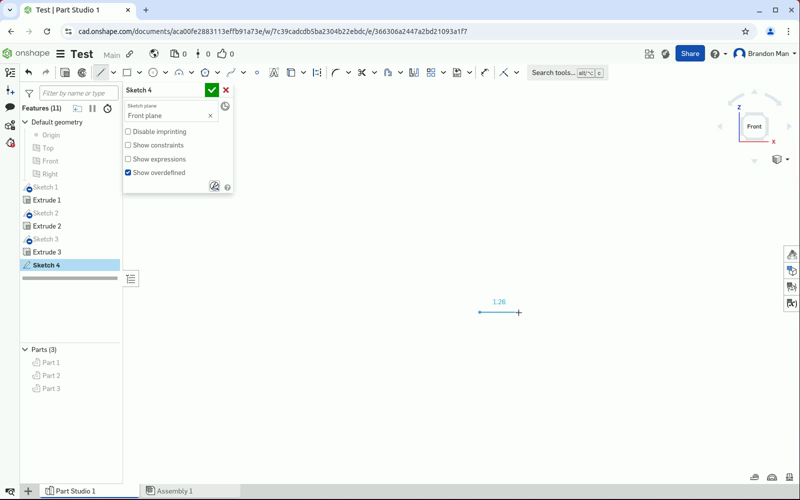
scroll(6)
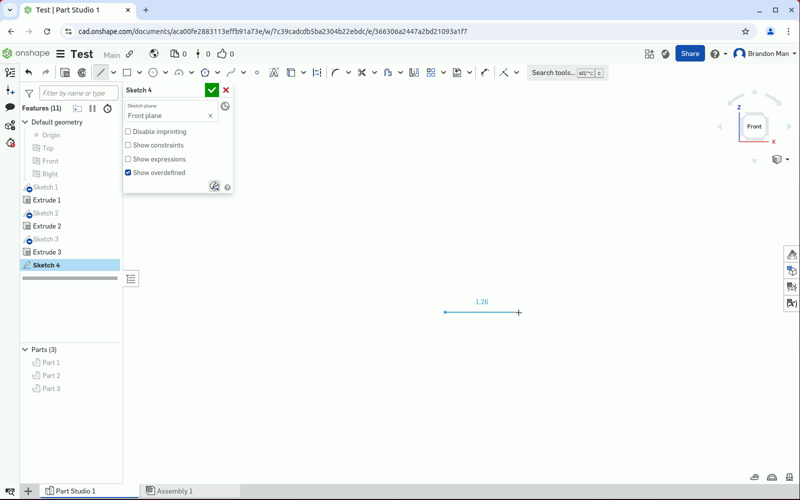
click(518, 312)
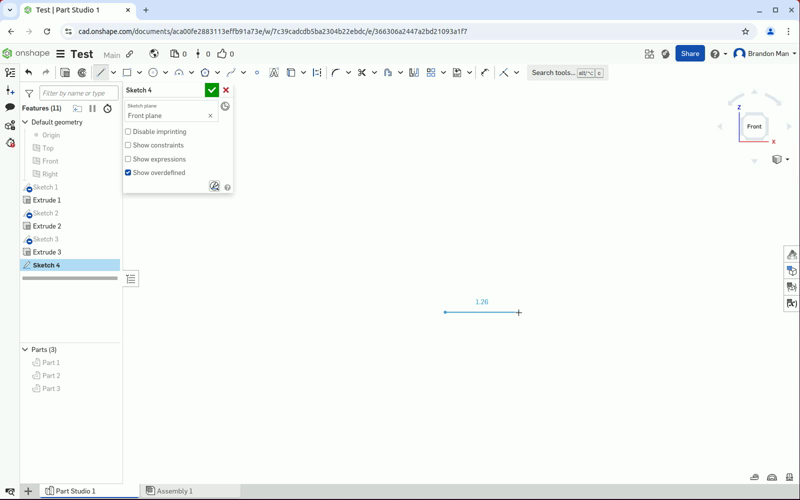
scroll(-6)
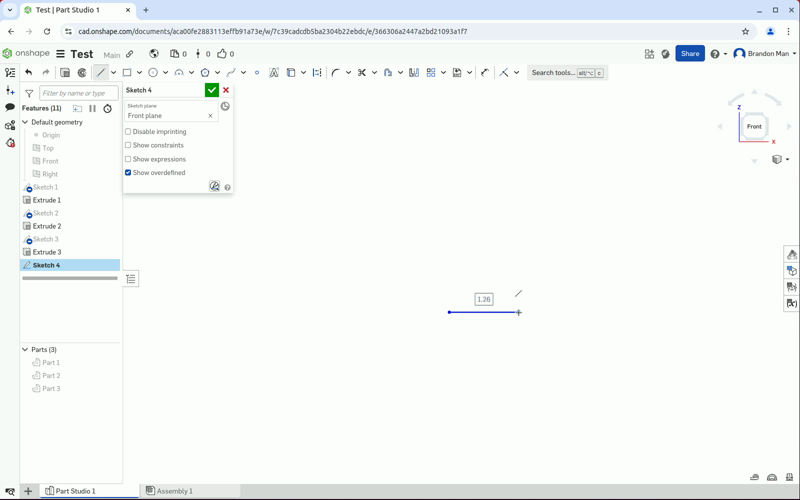
scroll(-6)
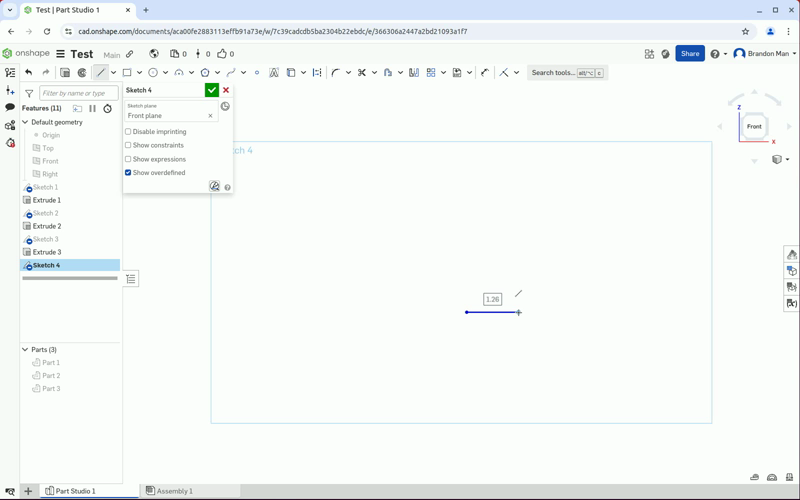
scroll(-6)
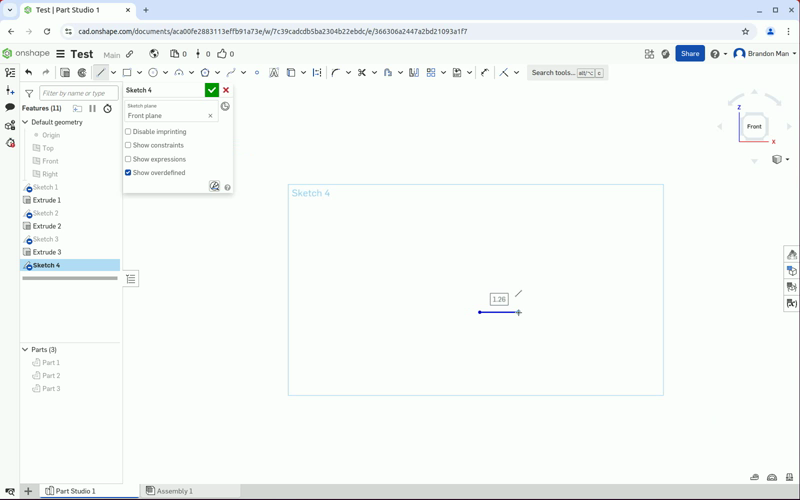
scroll(-6)
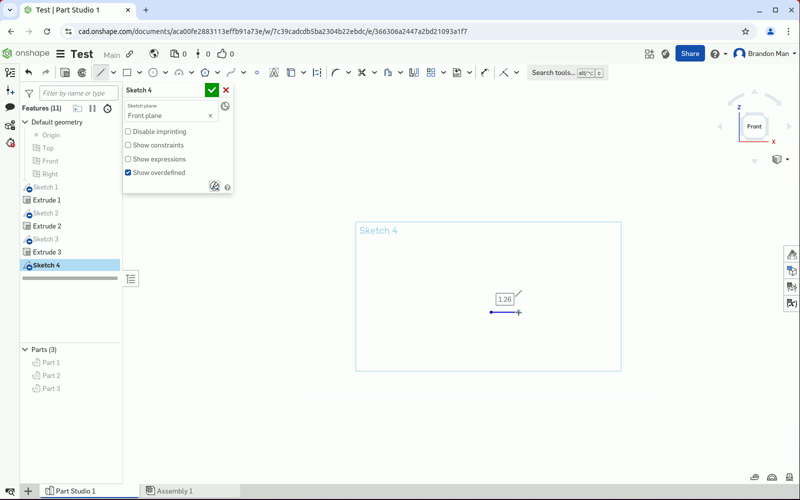
scroll(-6)
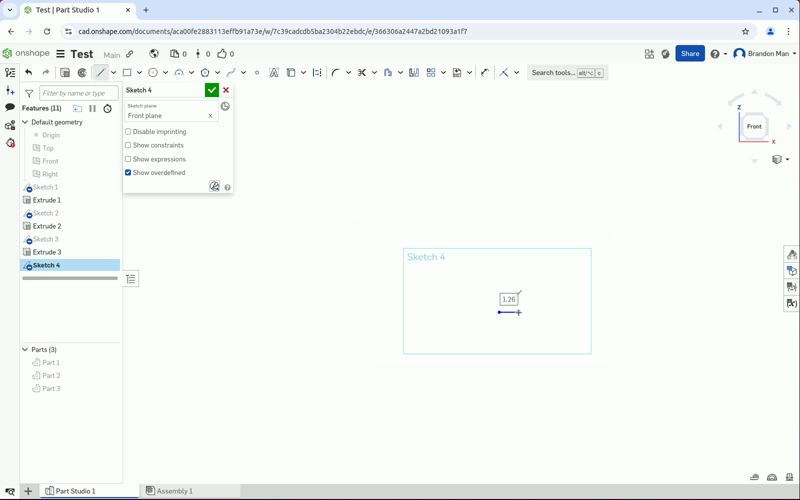
scroll(-6)
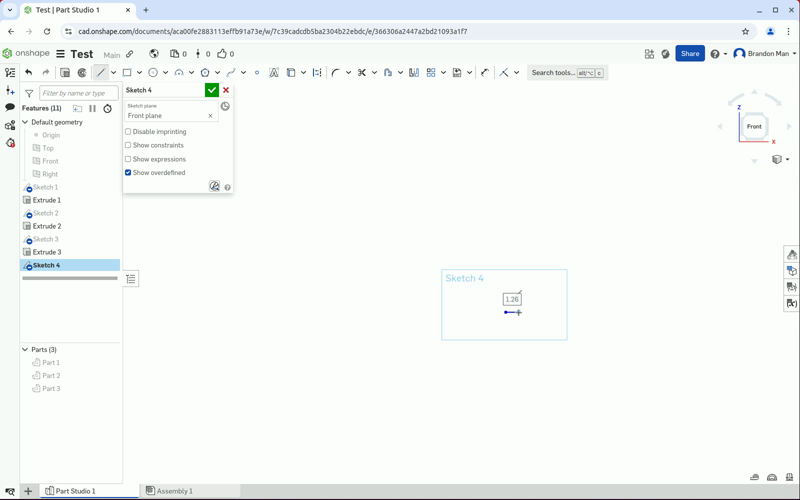
scroll(-6)
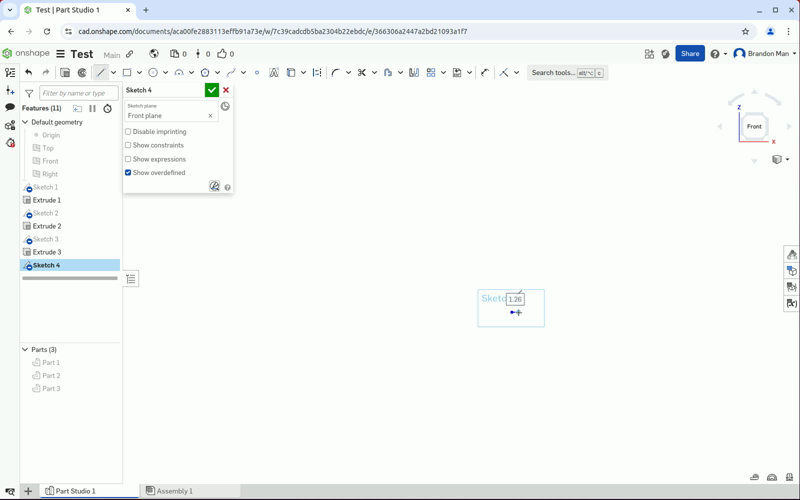
key_up(shift)
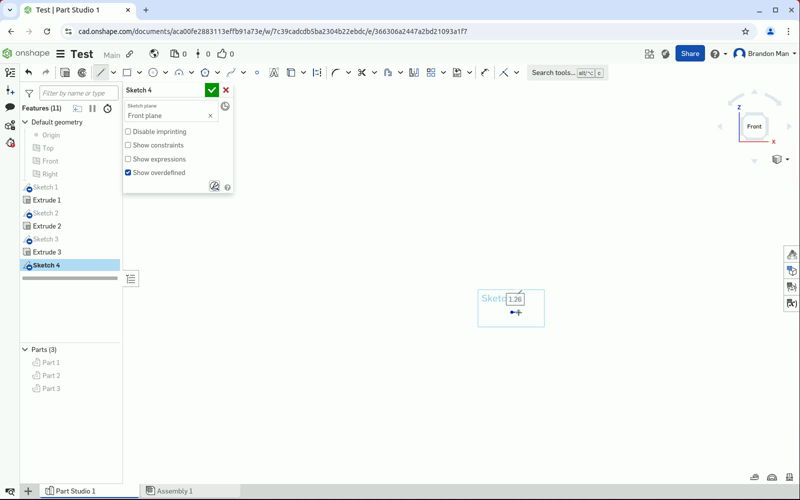
key_down(shift)
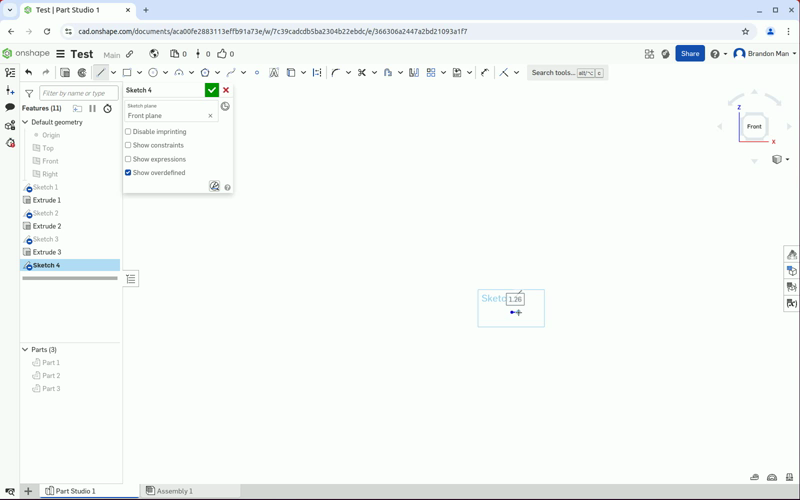
mouse_move(548, 312)
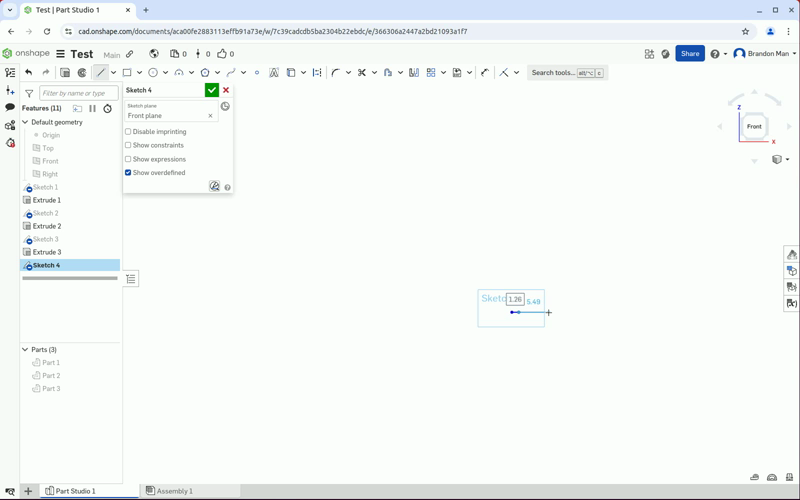
mouse_move(518, 292)
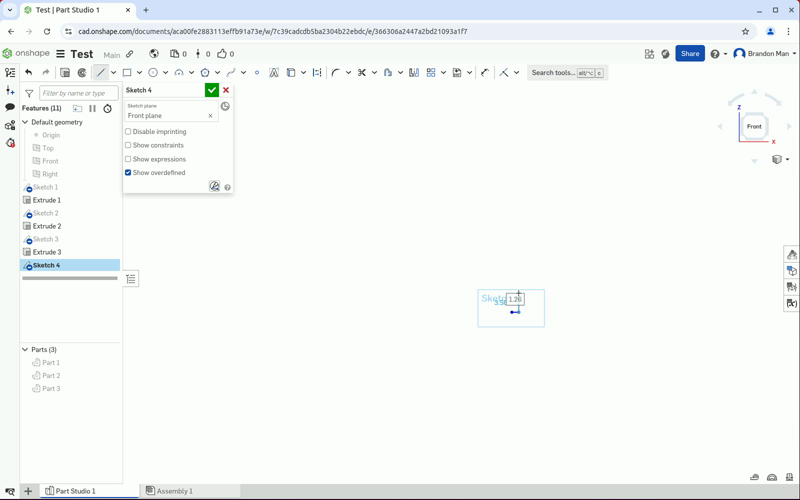
click(518, 292)
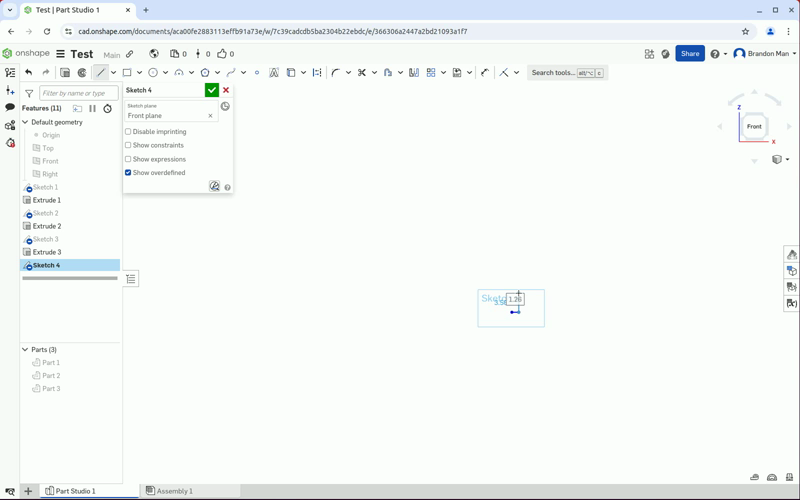
key_up(shift)
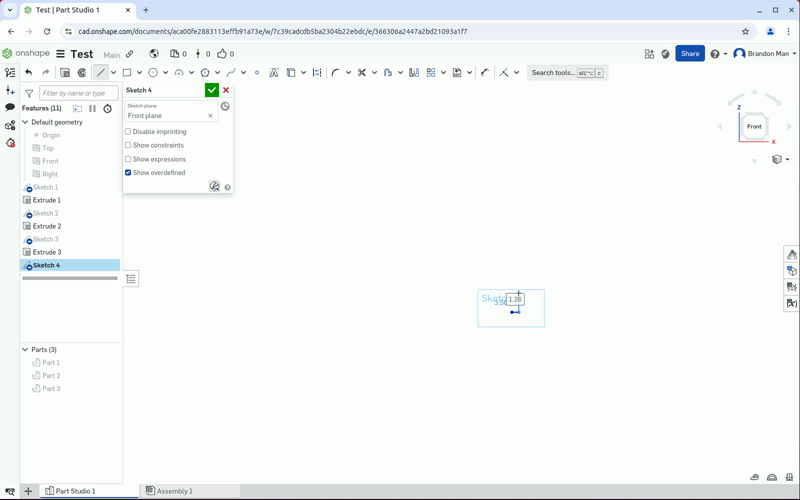
key_down(shift)
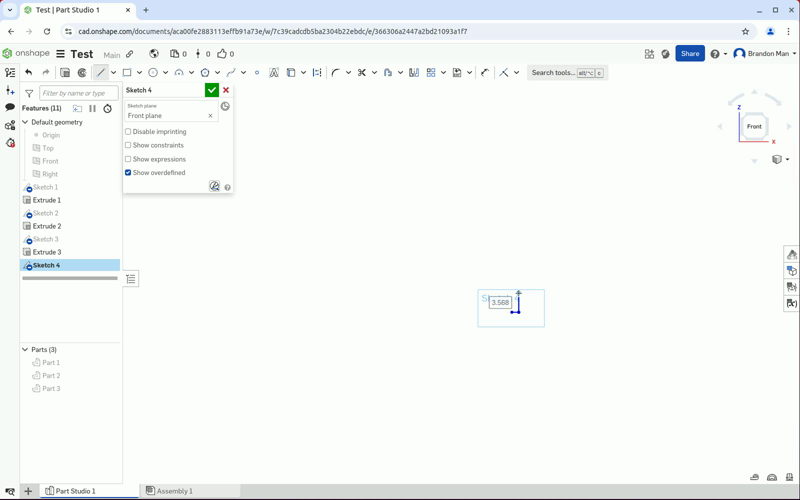
mouse_move(548, 292)
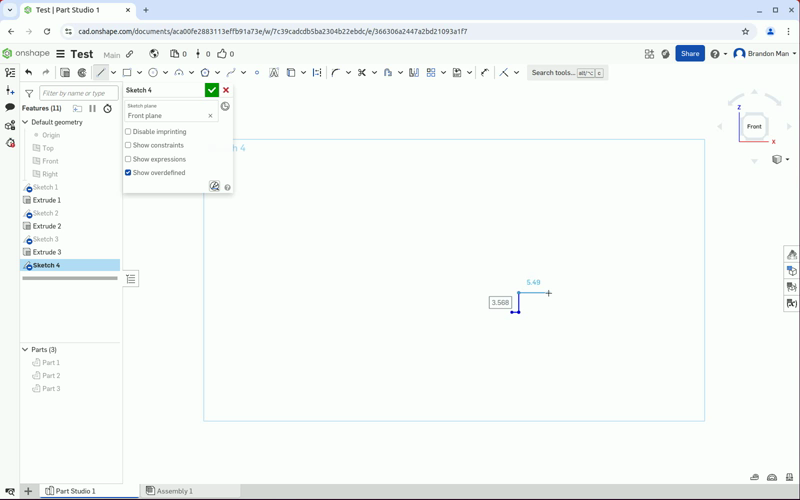
mouse_move(512, 292)
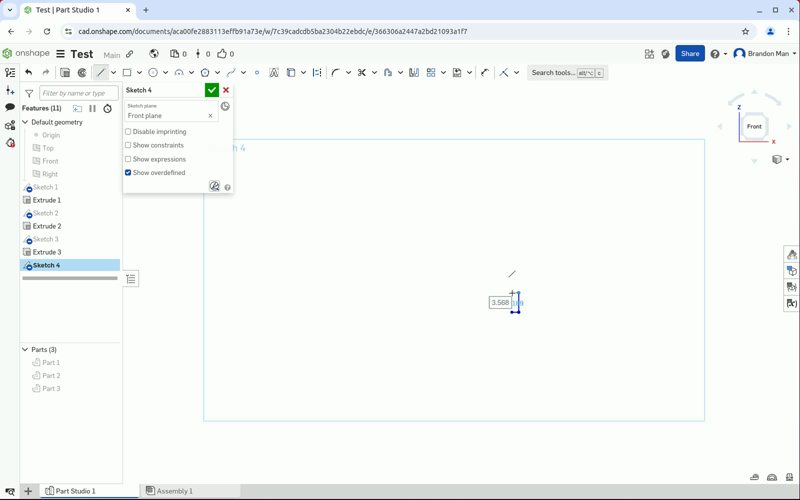
scroll(6)
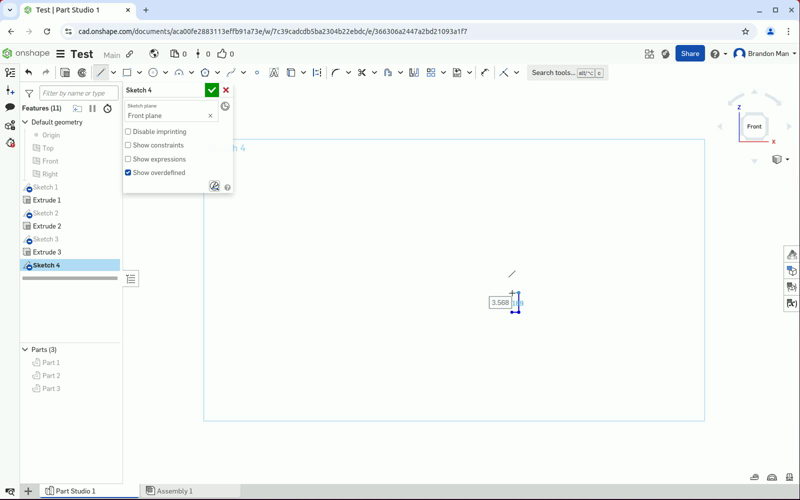
scroll(6)
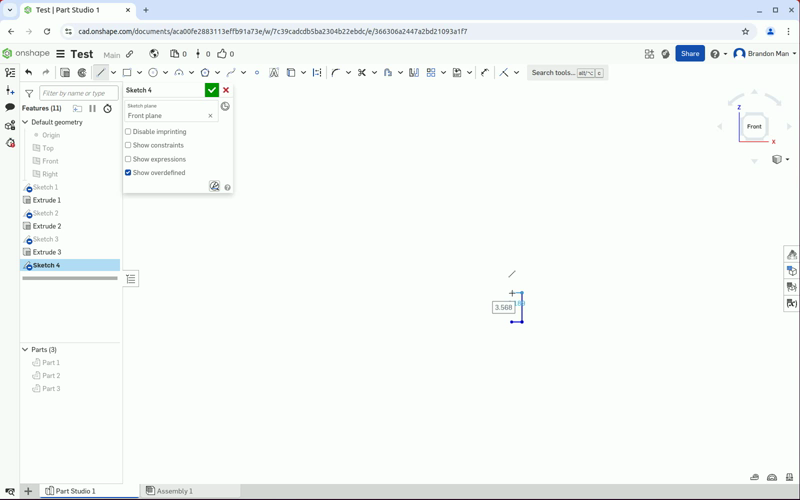
scroll(6)
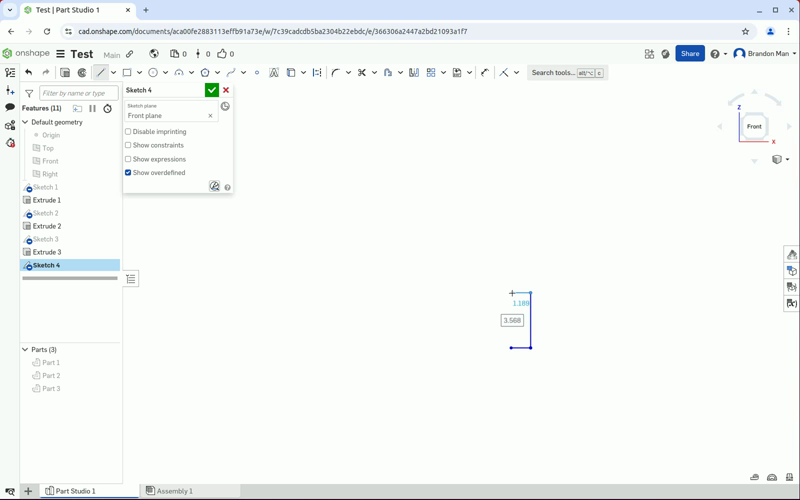
scroll(6)
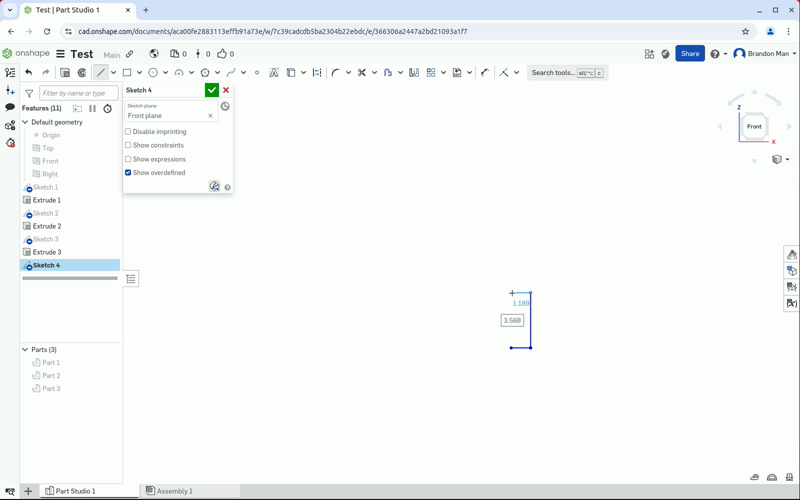
scroll(6)
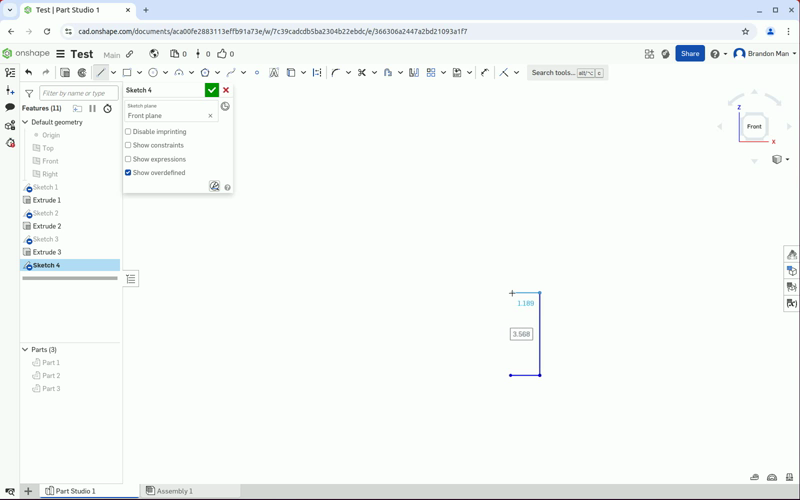
scroll(6)
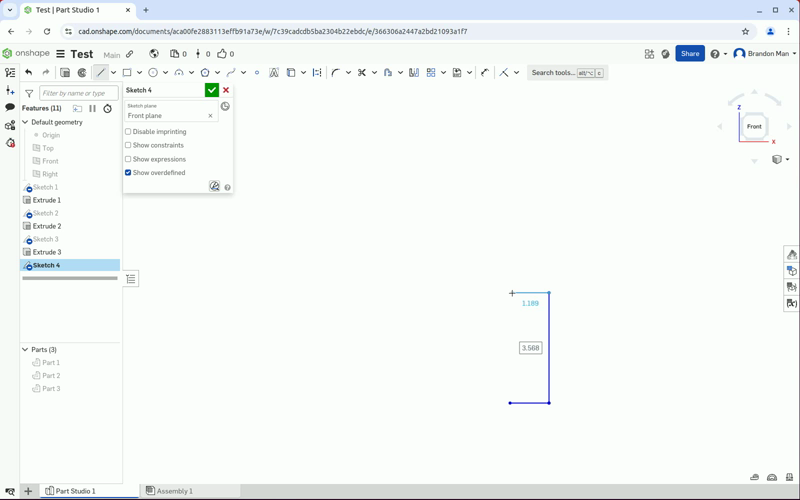
scroll(6)
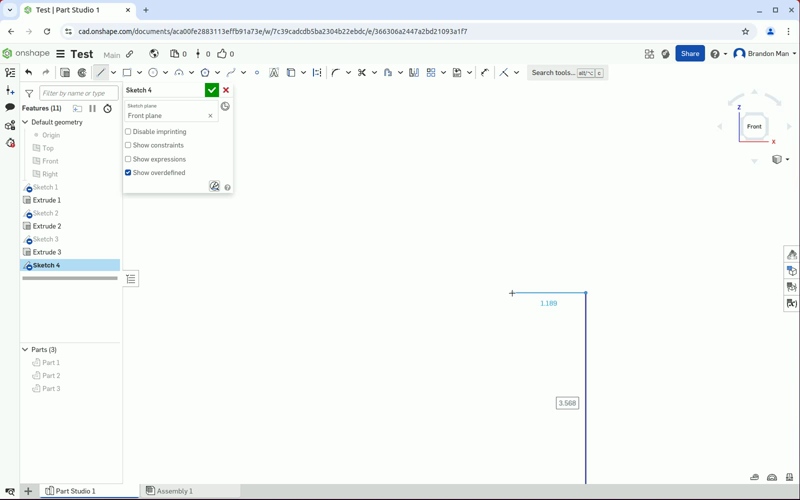
click(512, 292)
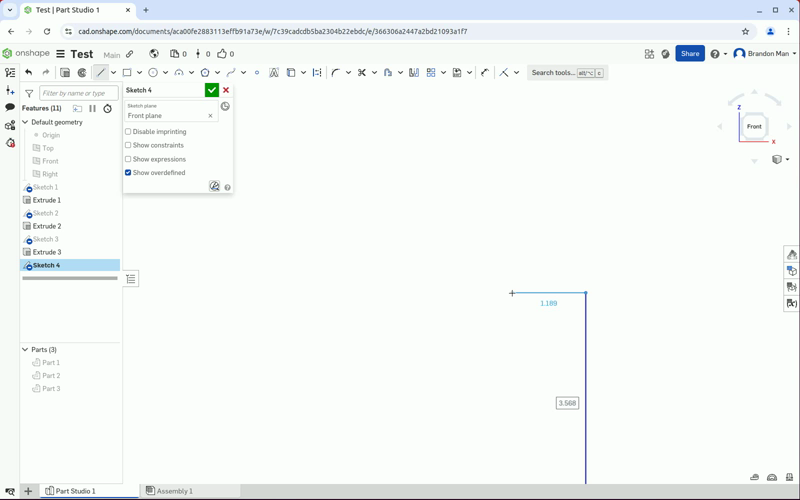
scroll(-6)
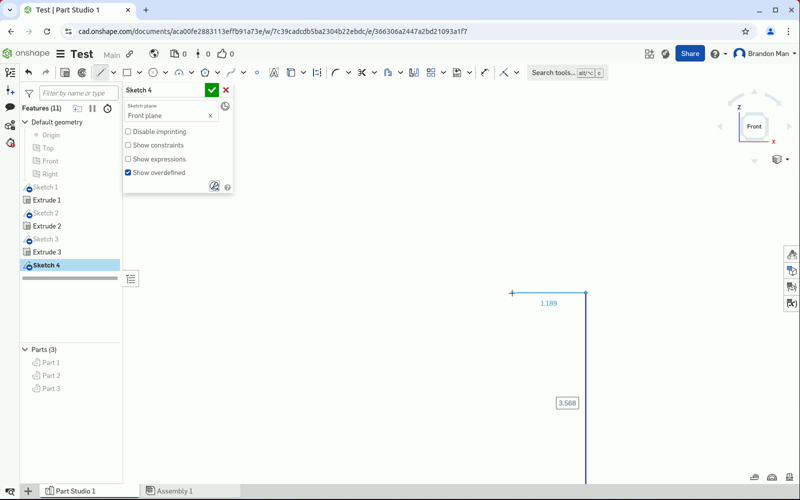
scroll(-6)
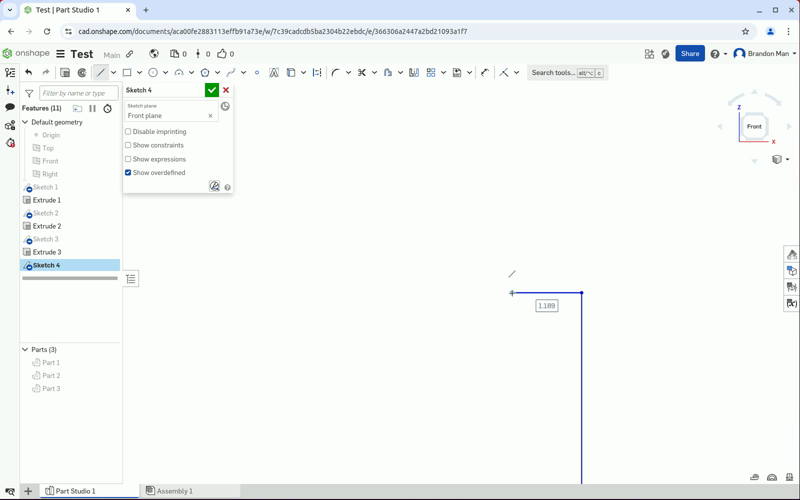
scroll(-6)
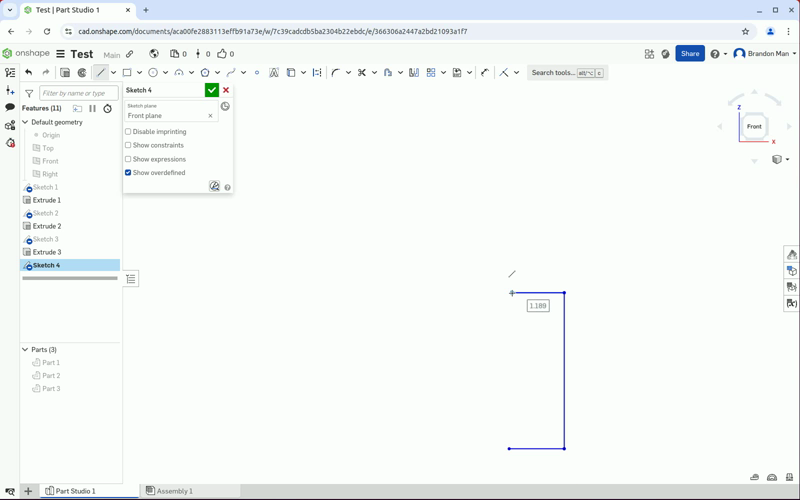
scroll(-6)
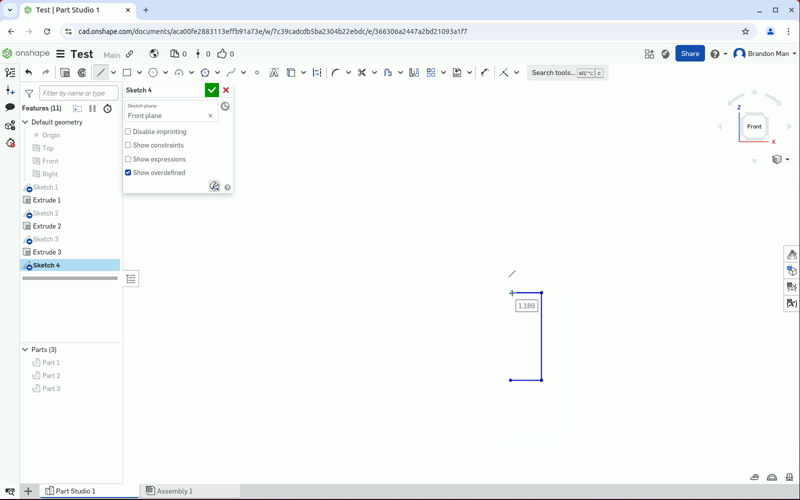
scroll(-6)
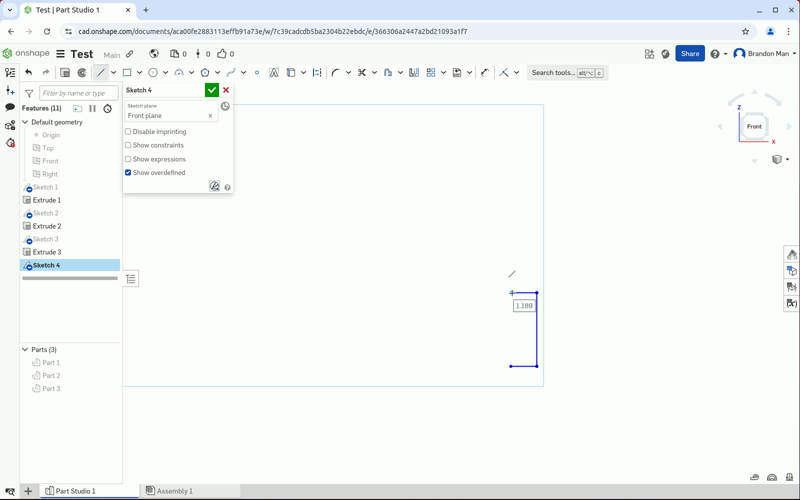
scroll(-6)
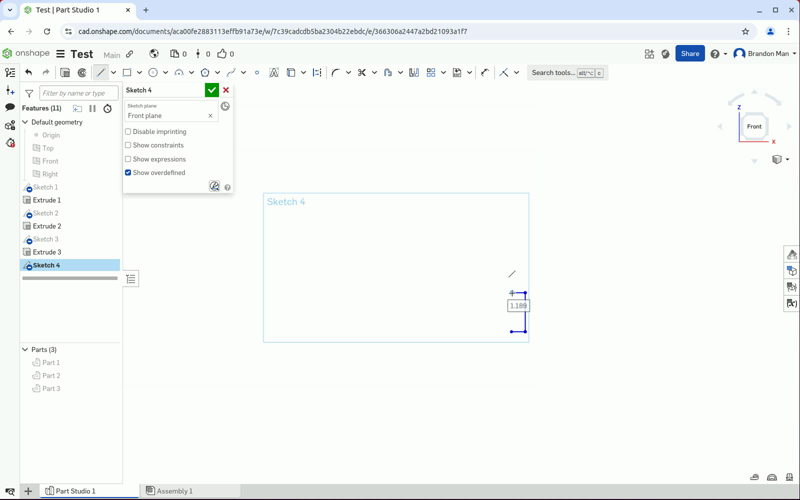
scroll(-6)
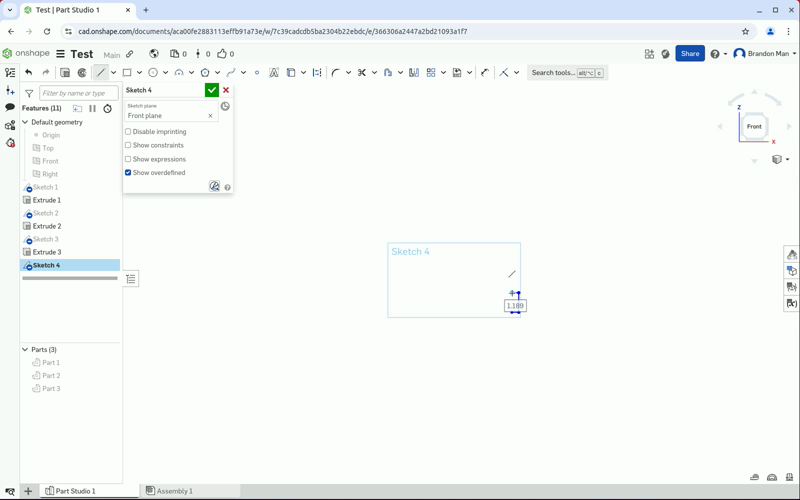
key_up(shift)
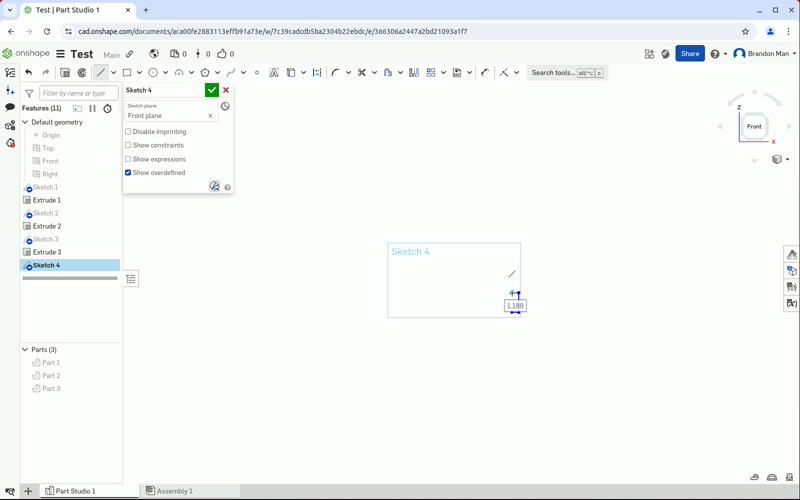
mouse_move(542, 292)
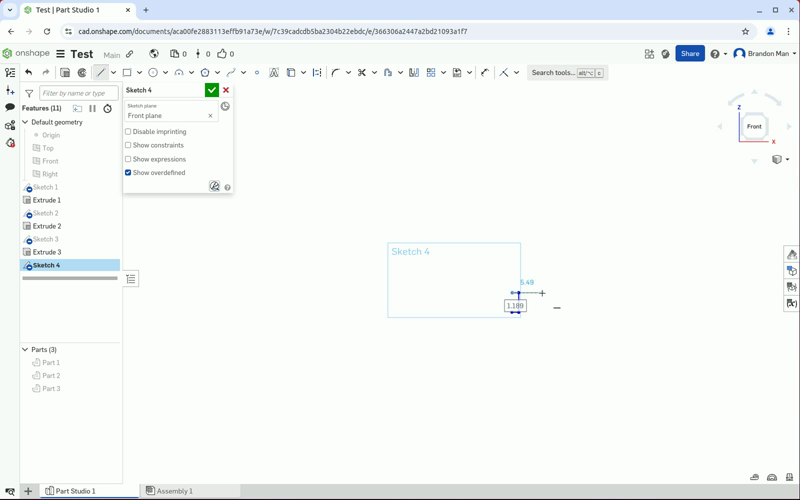
key_down(shift)
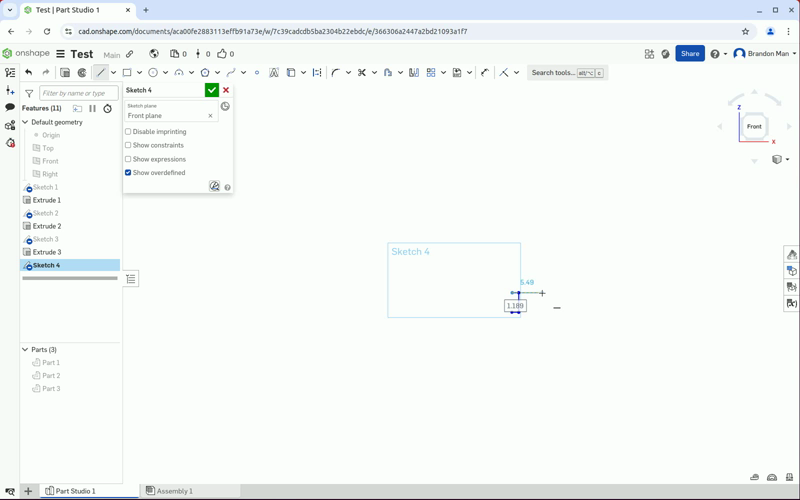
mouse_move(512, 312)
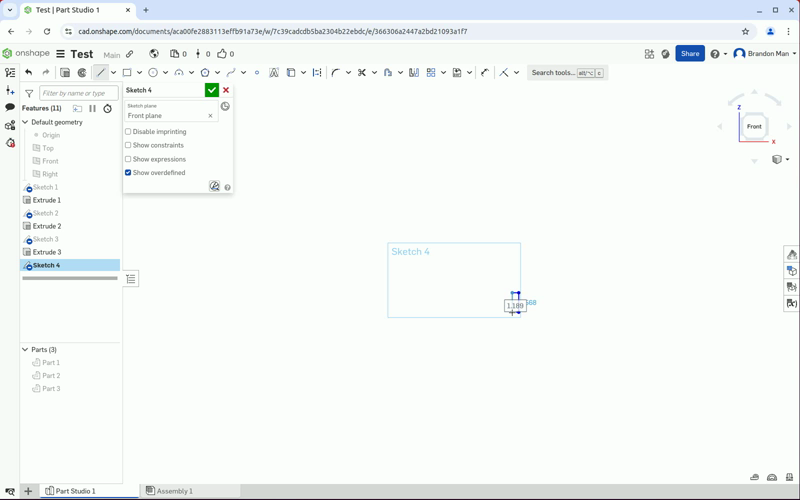
key_up(shift)
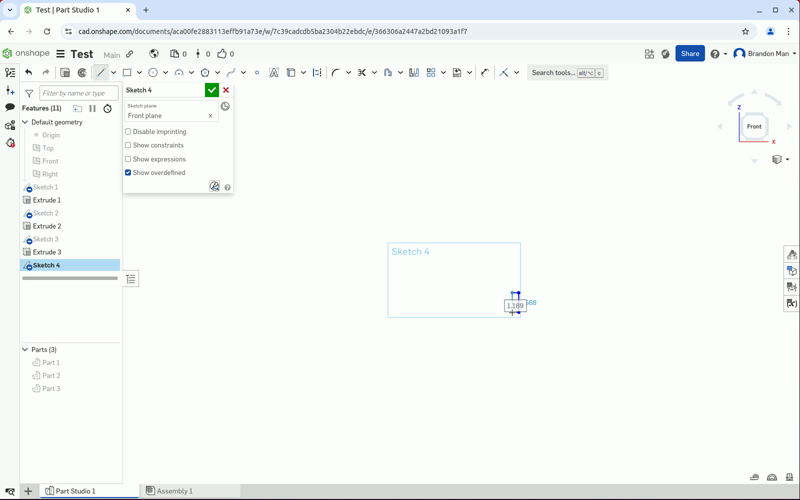
click(512, 312)
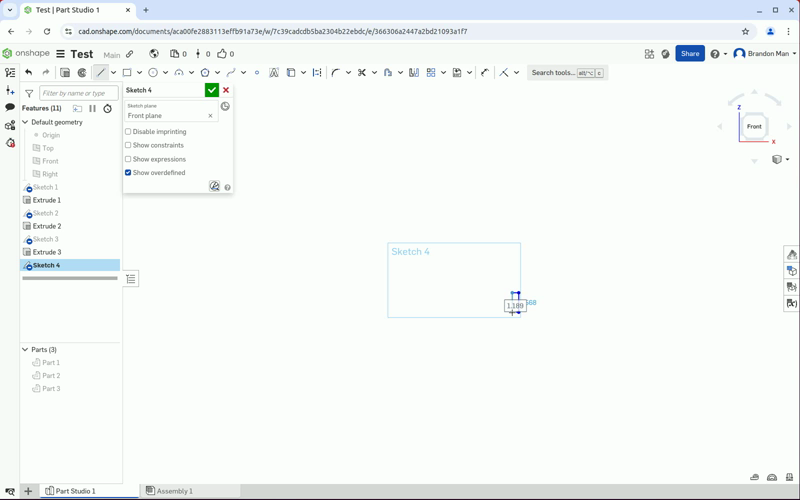
key(esc)
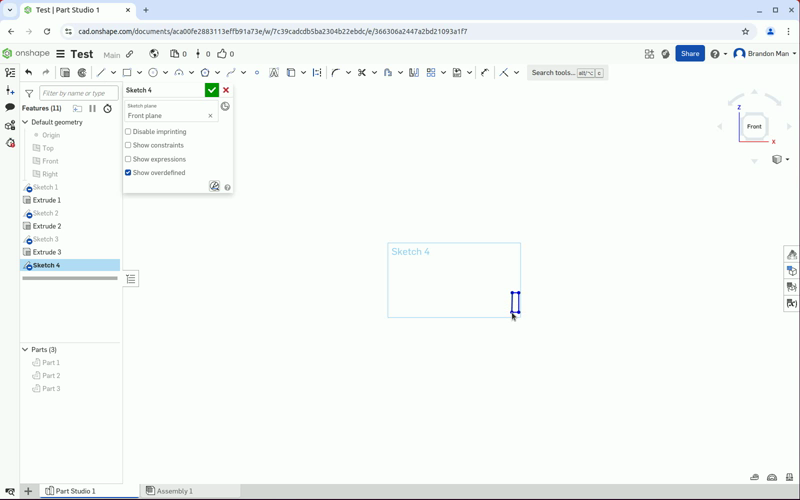
mouse_move(517, 309)
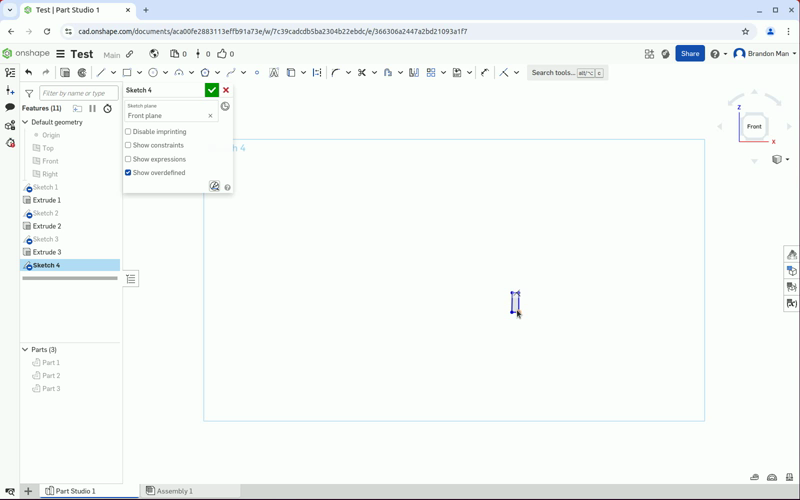
scroll(6)
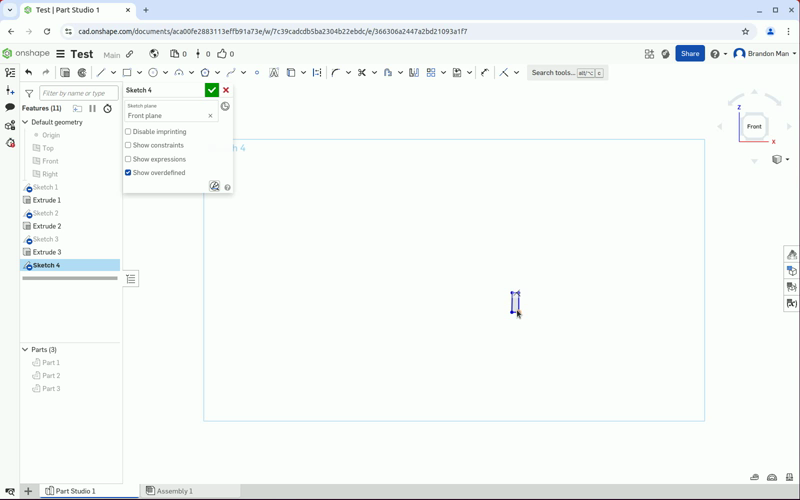
scroll(6)
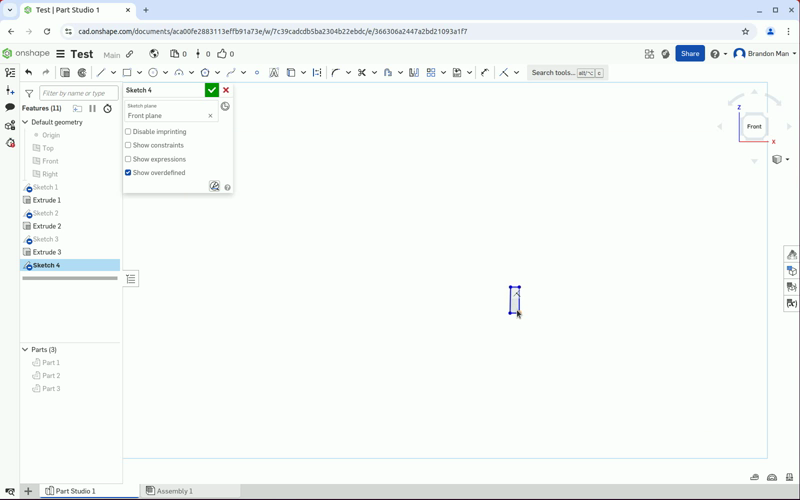
scroll(6)
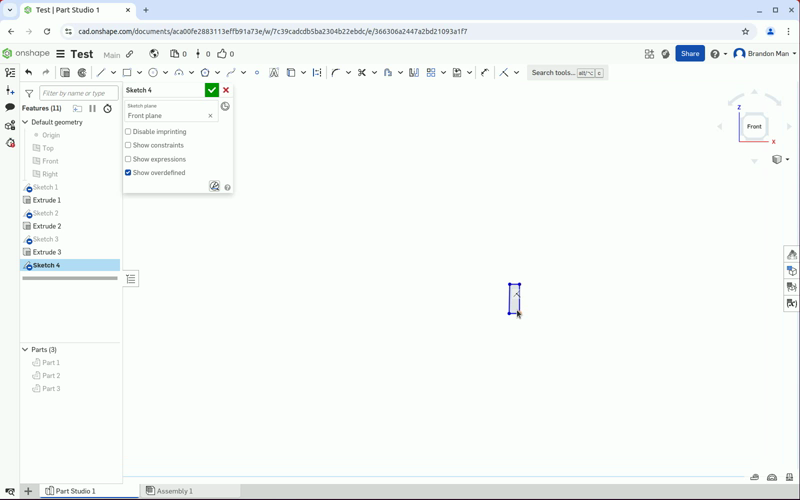
scroll(6)
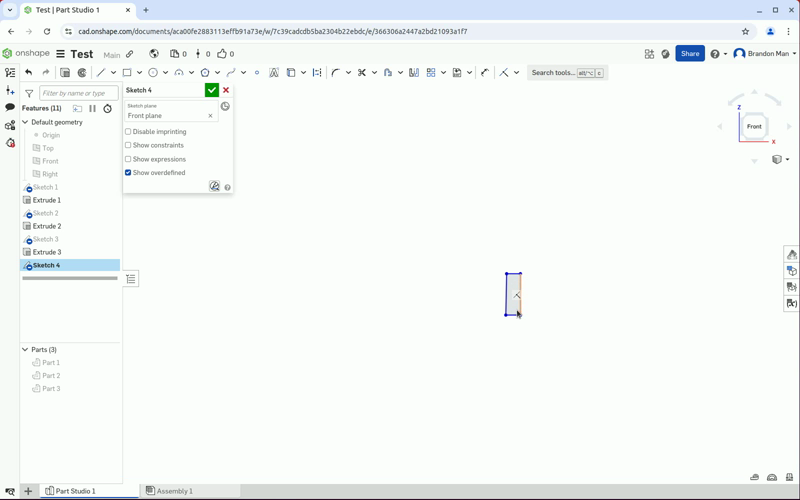
scroll(6)
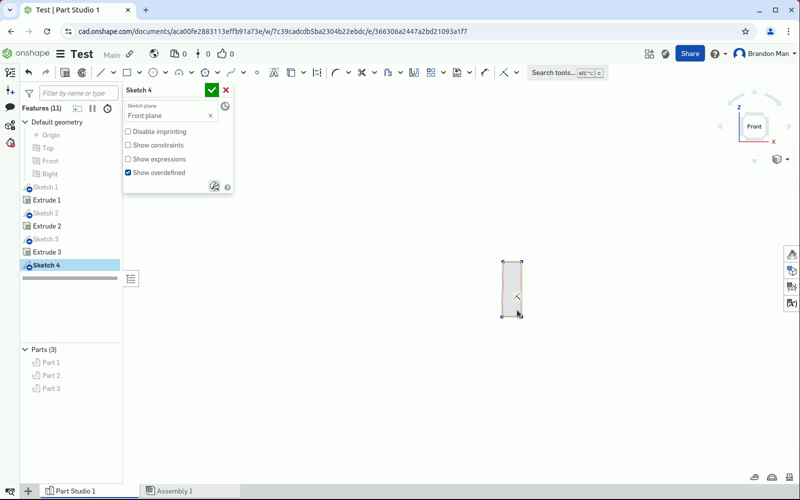
scroll(6)
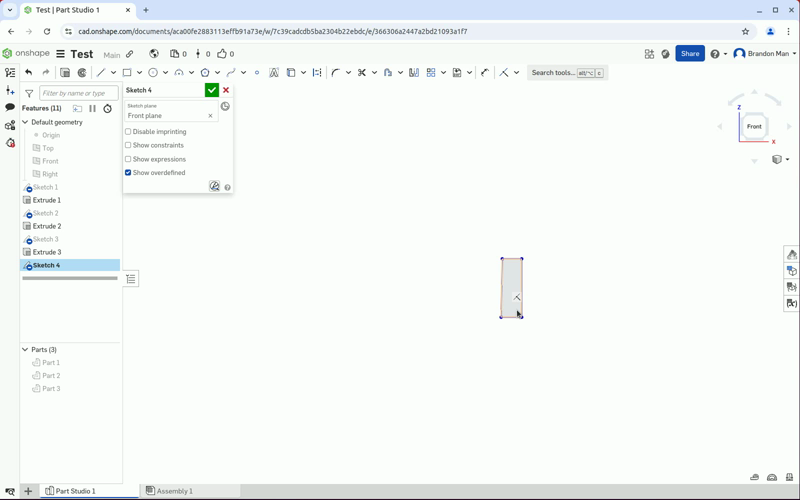
scroll(6)
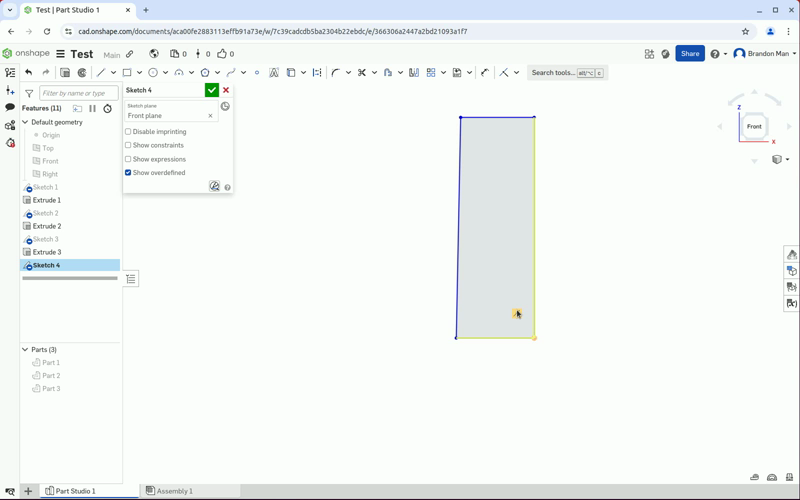
click(517, 309)
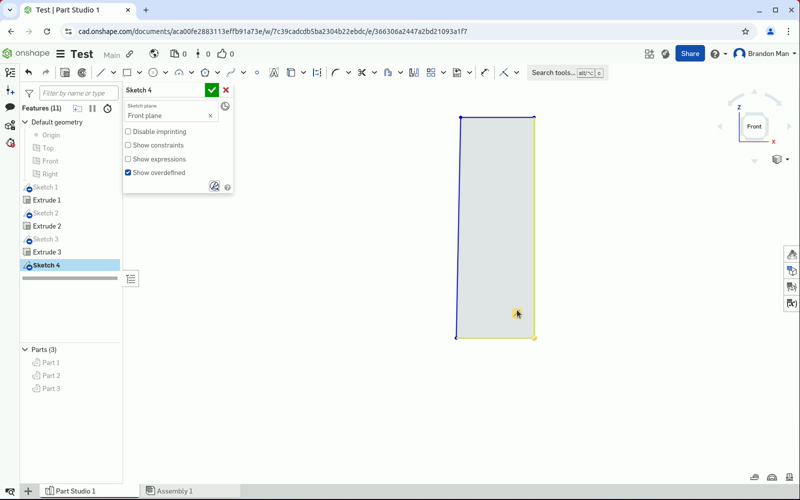
scroll(-6)
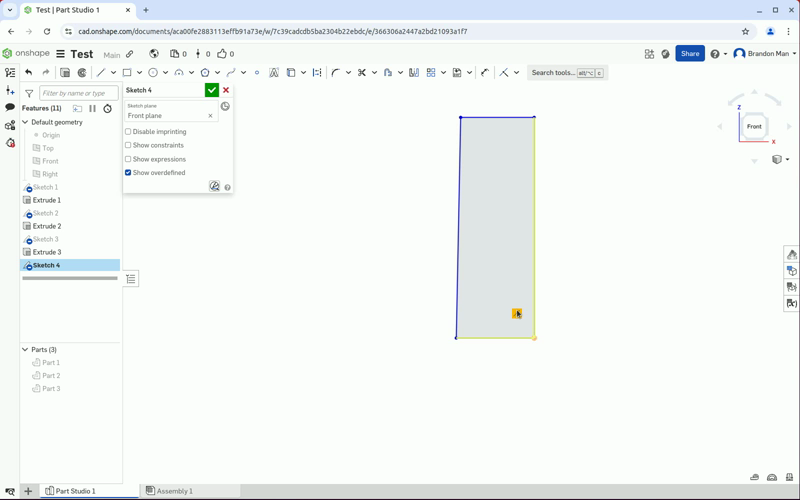
scroll(-6)
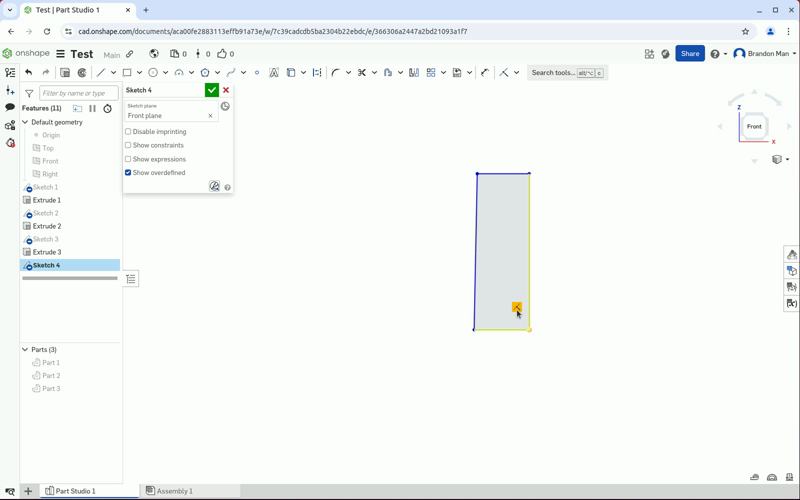
scroll(-6)
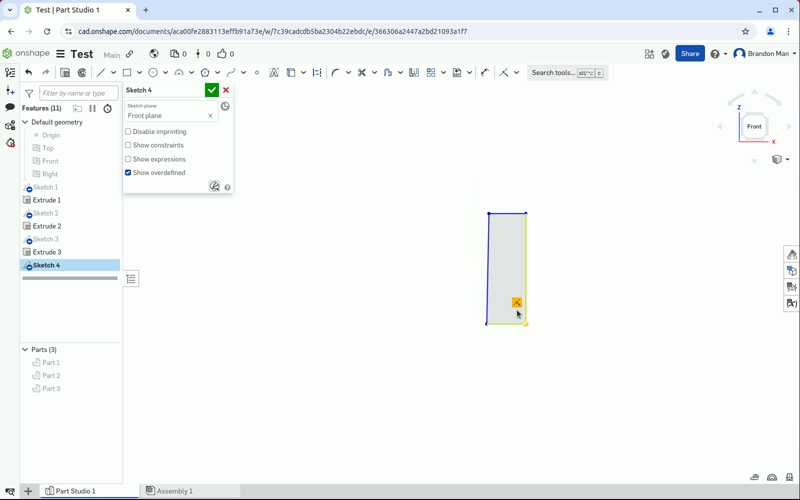
scroll(-6)
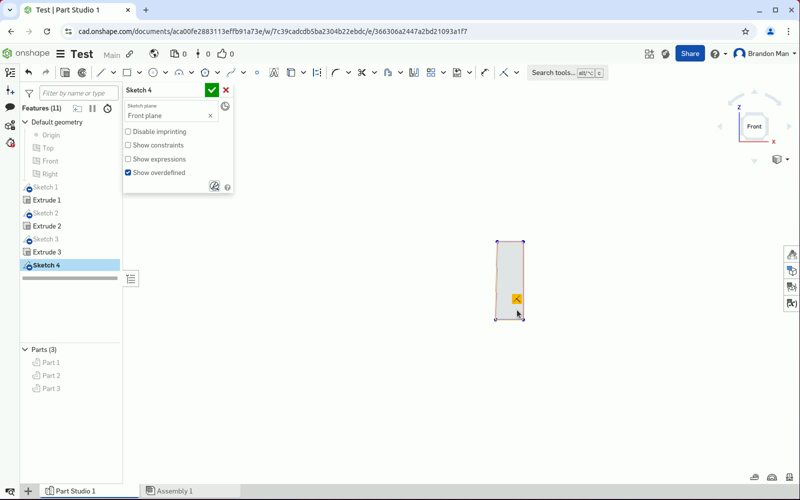
scroll(-6)
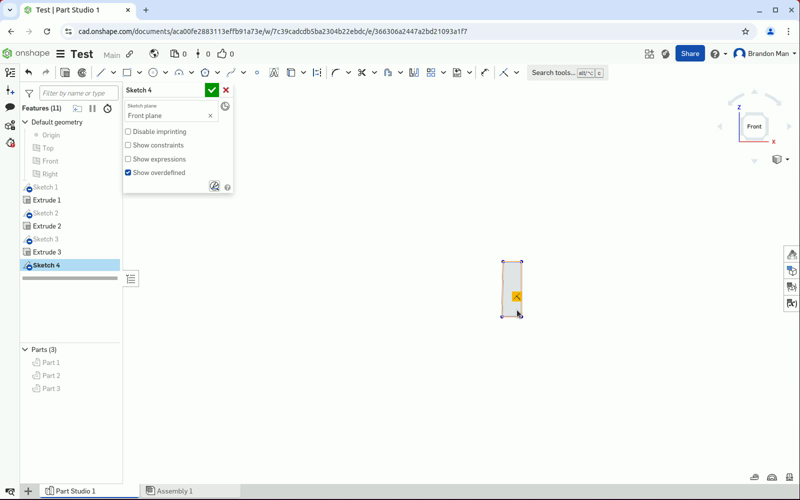
scroll(-6)
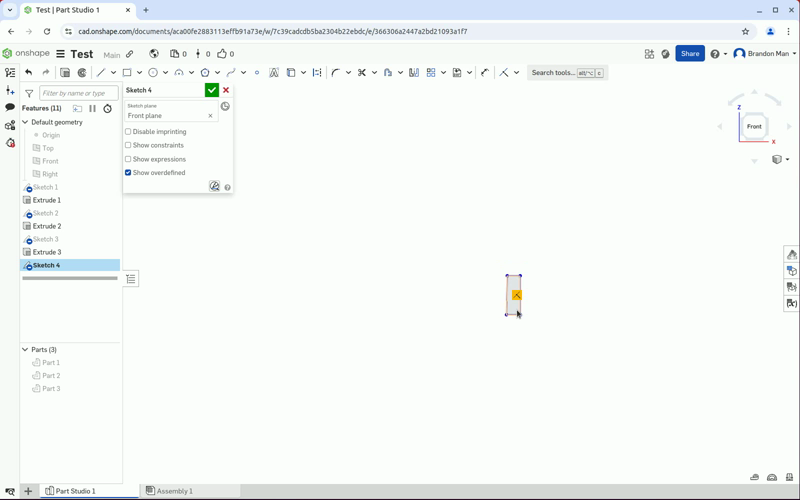
scroll(-6)
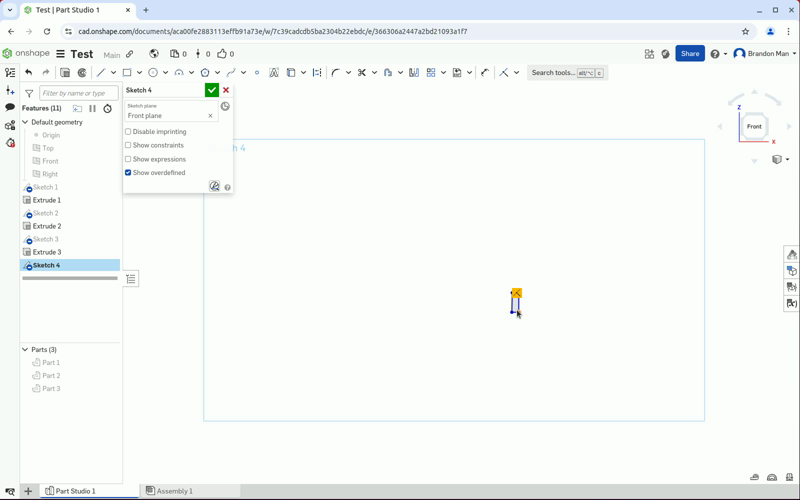
mouse_move(73, 352)
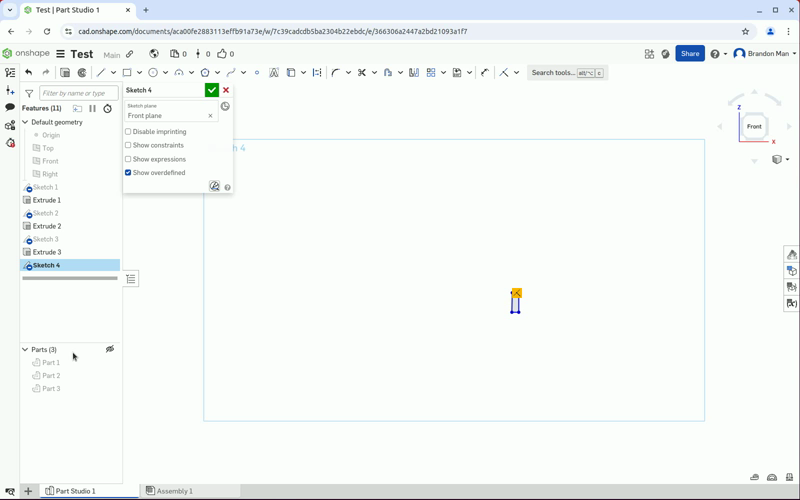
key(shift+y)
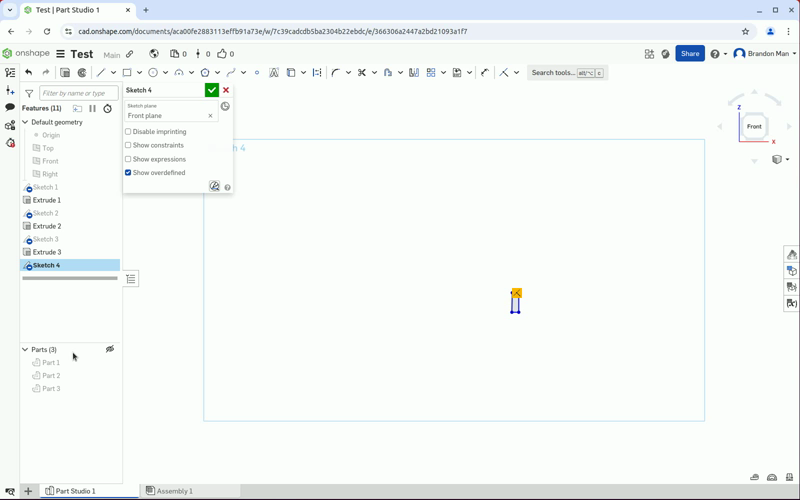
key(shift+e)
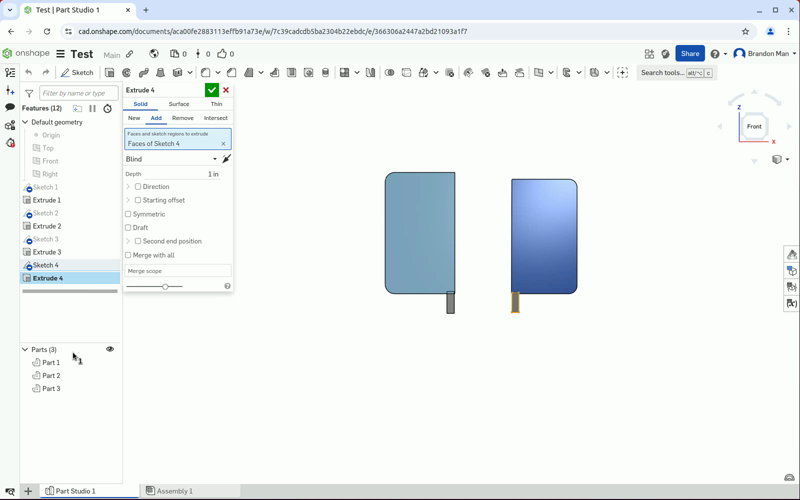
mouse_move(143, 106)
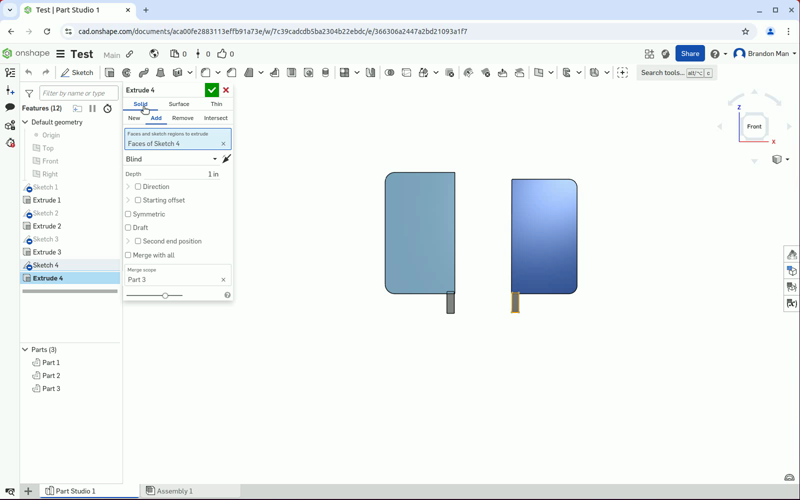
click(143, 106)
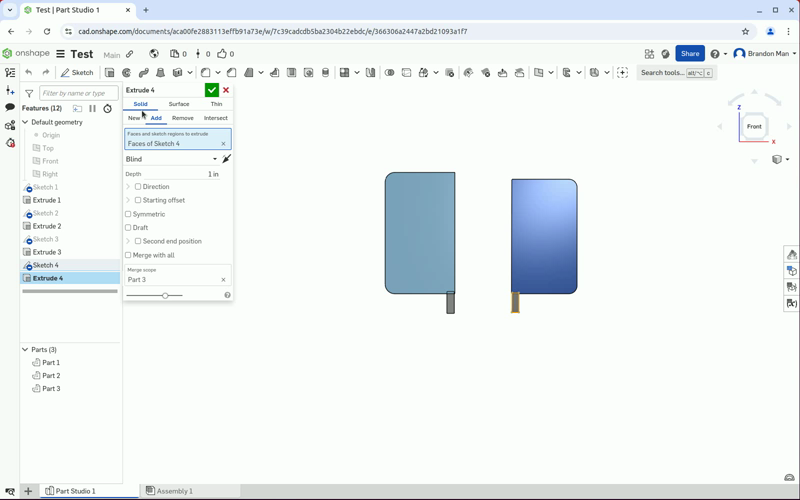
mouse_move(137, 120)
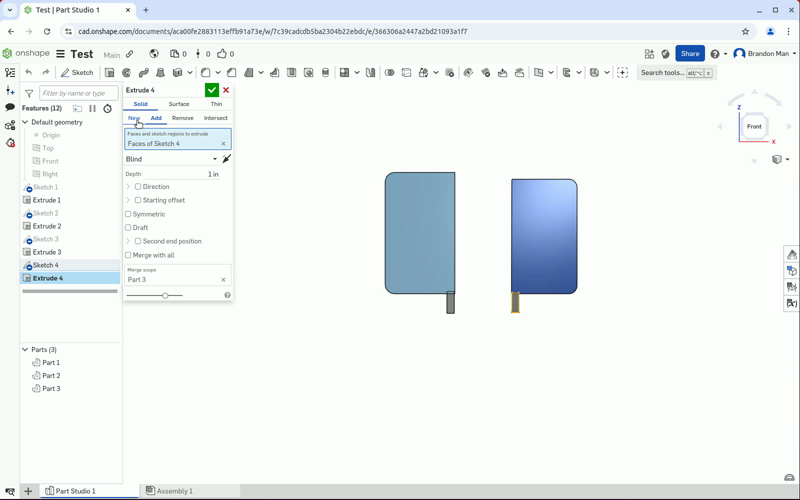
click(137, 120)
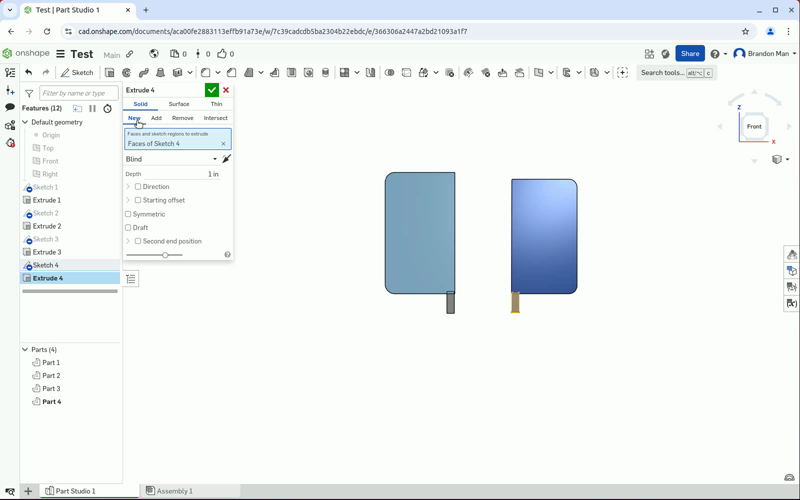
key(tab, 4)
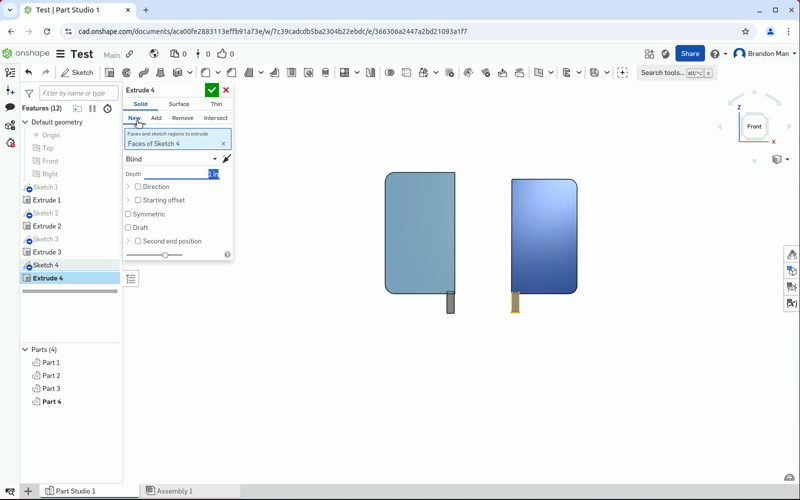
text(0.722)
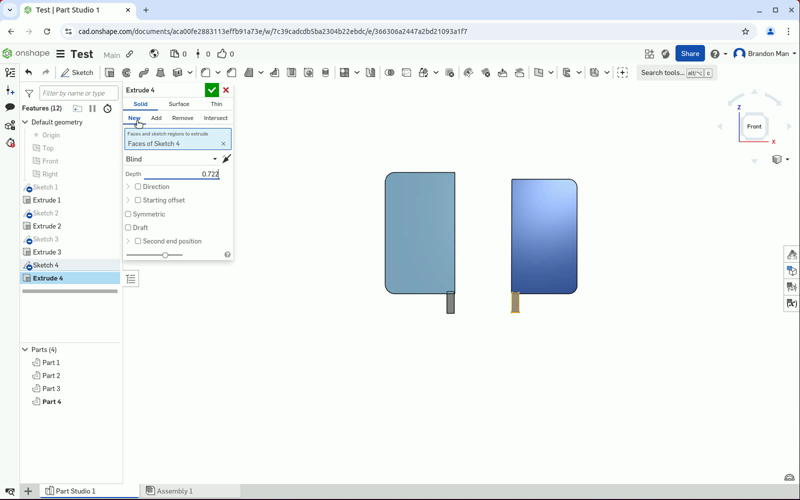
key(enter)
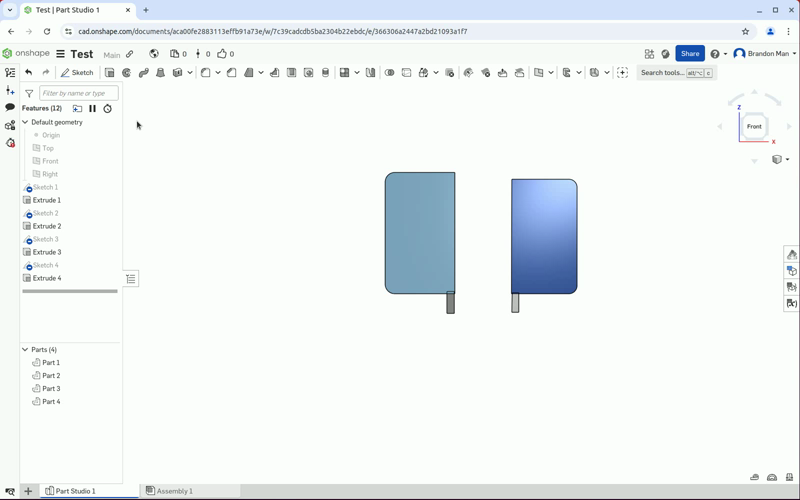
key(shift+h)
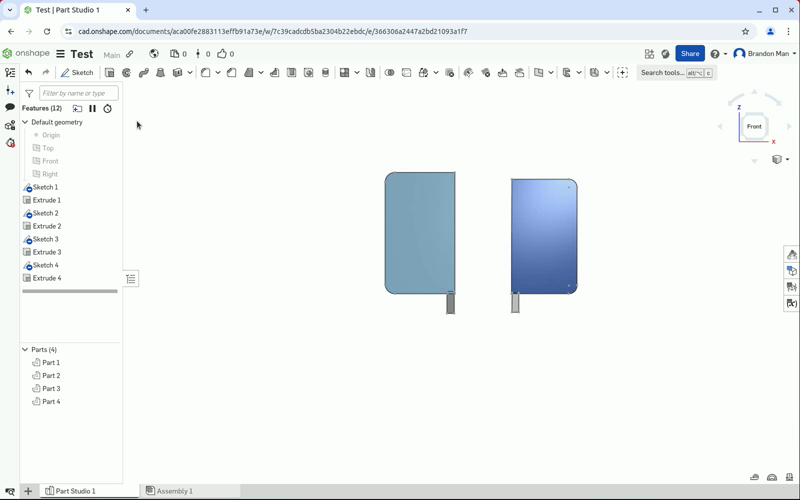
key(shift+h)
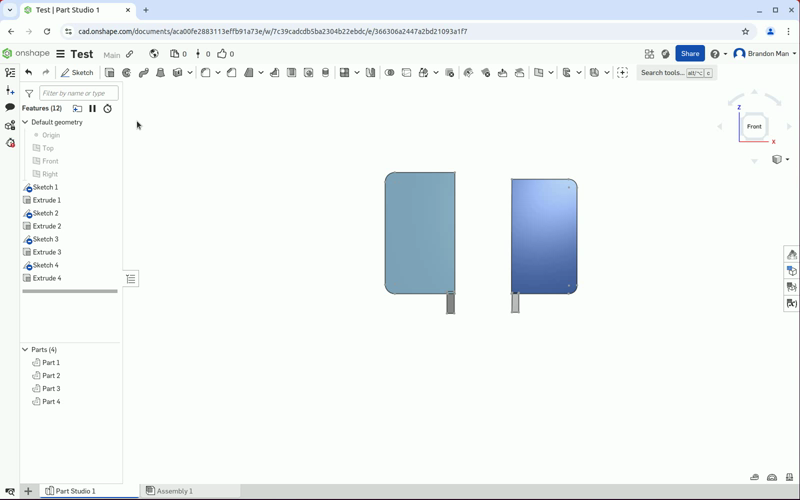
key(shift+7)
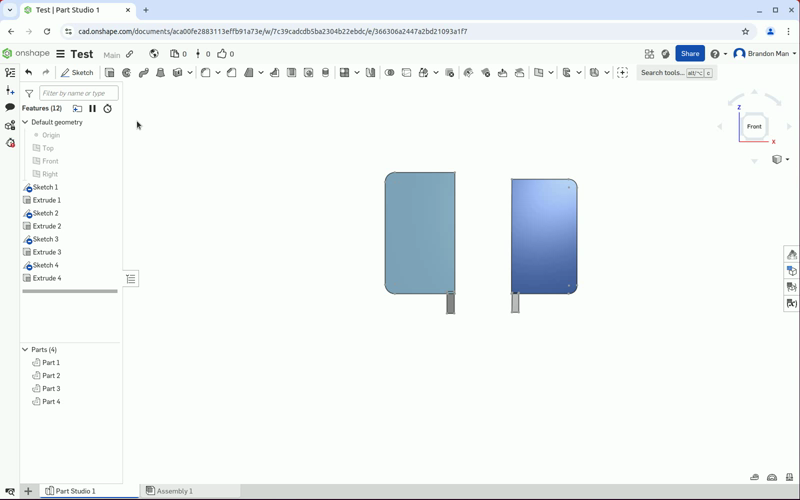
key(left, 2)
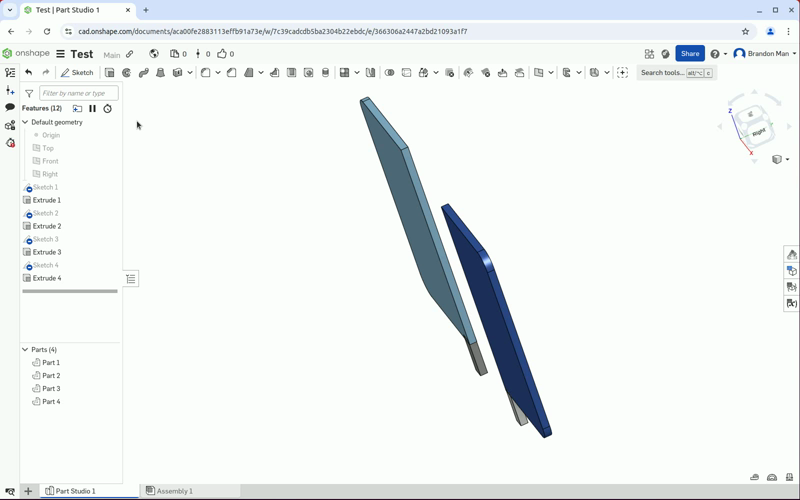
key(down, 2)
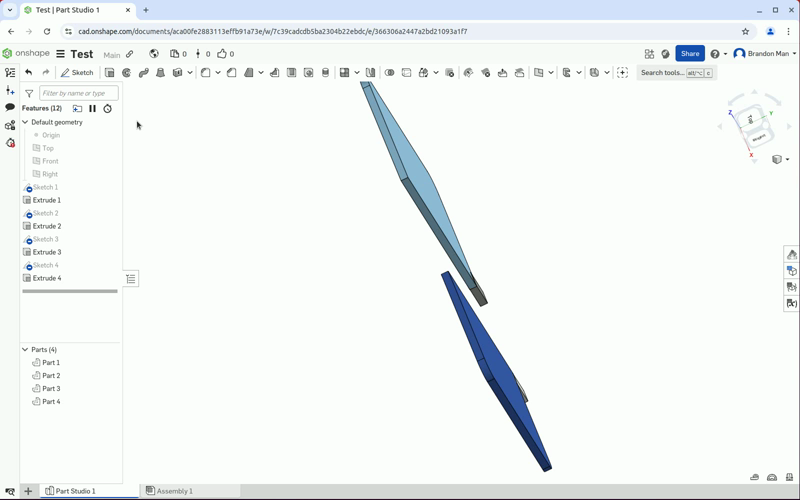
key(up, 2)
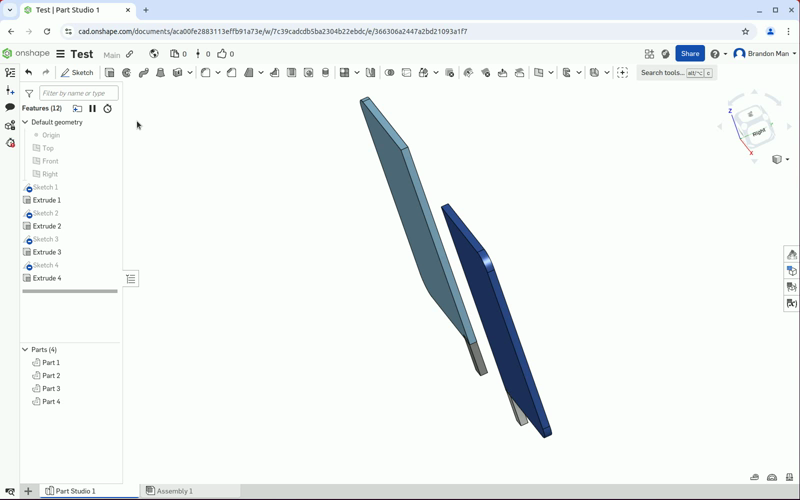
key(right, 2)
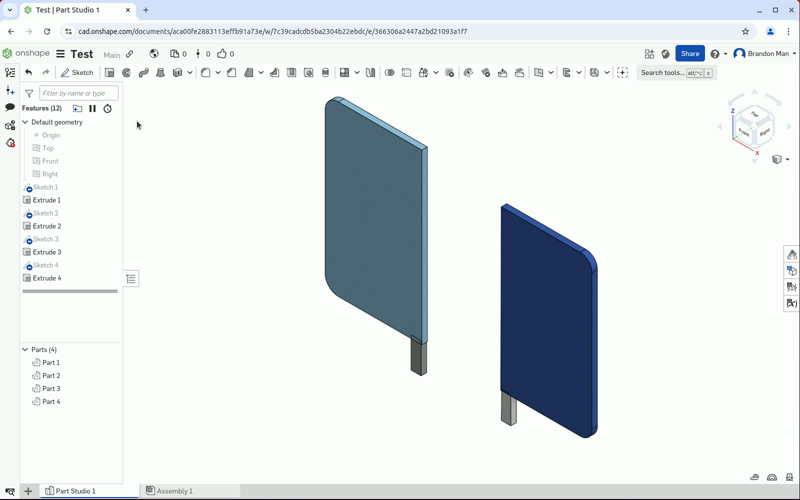
mouse_move(73, 189)
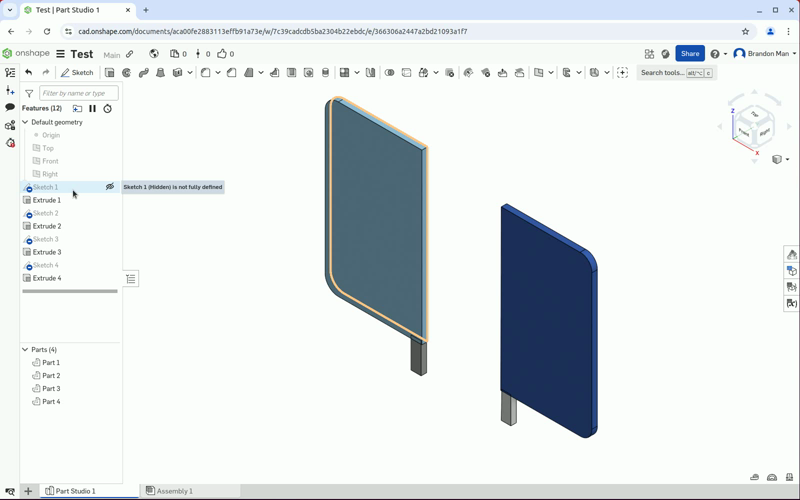
click(73, 189)